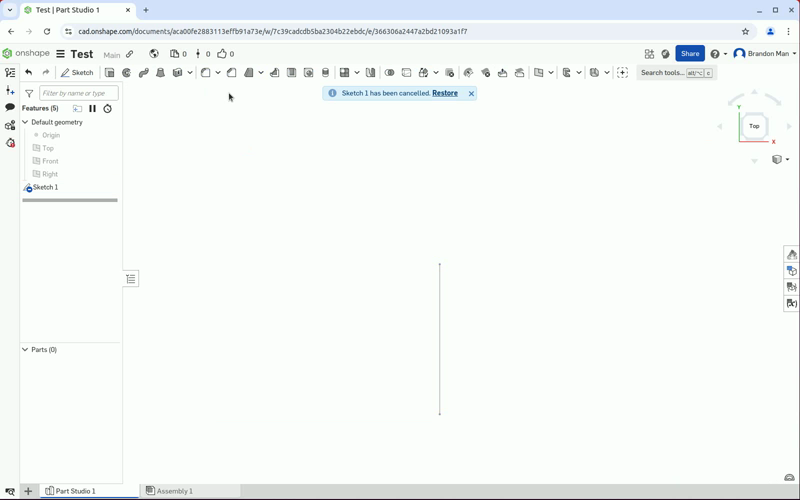
key(shift+h)
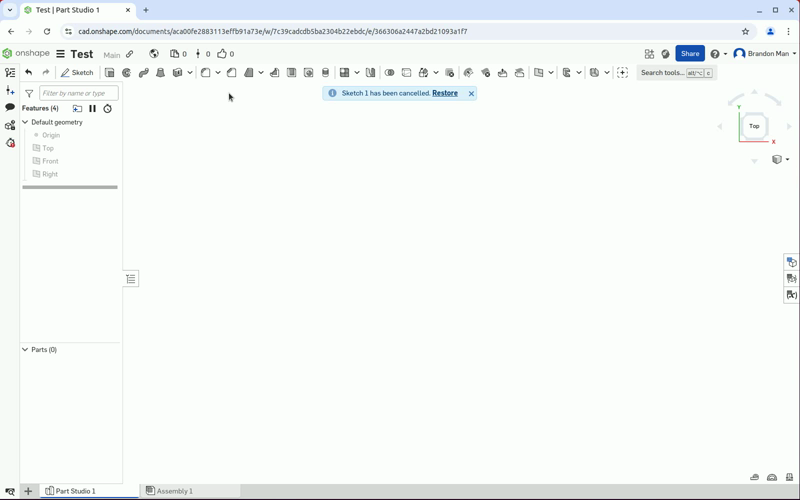
mouse_move(73, 352)
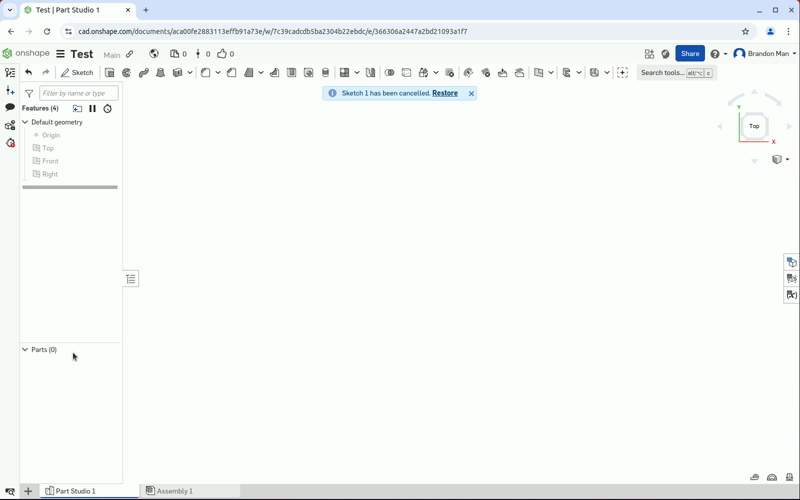
key(y)
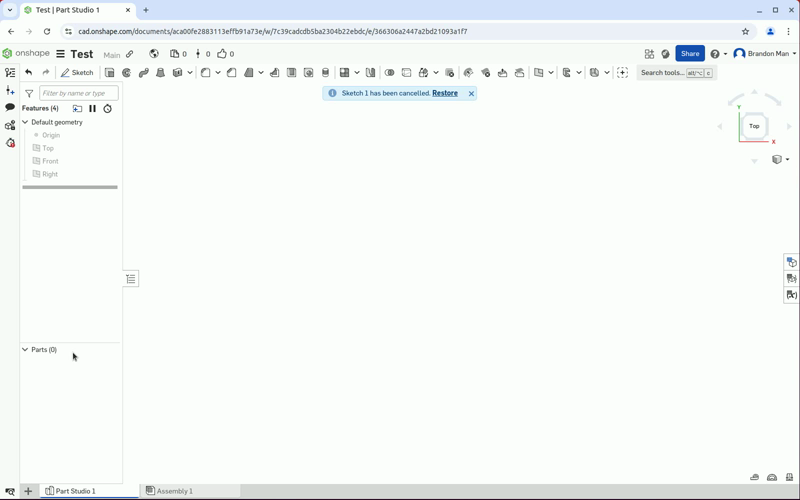
key(shift+p)
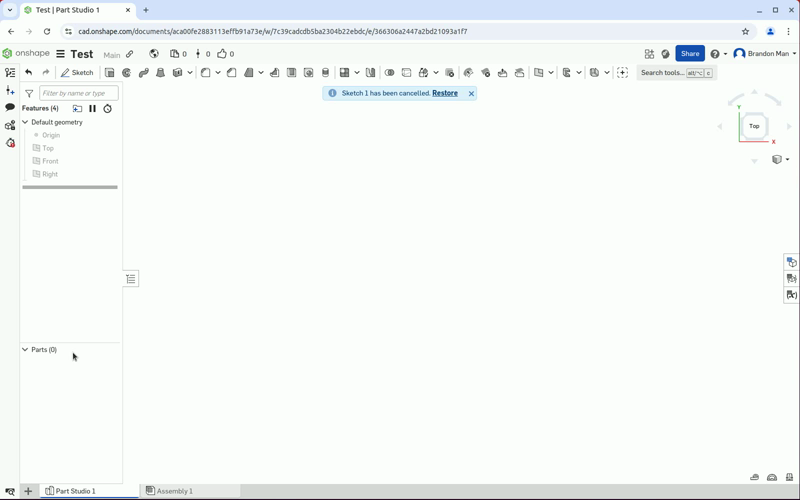
key(space)
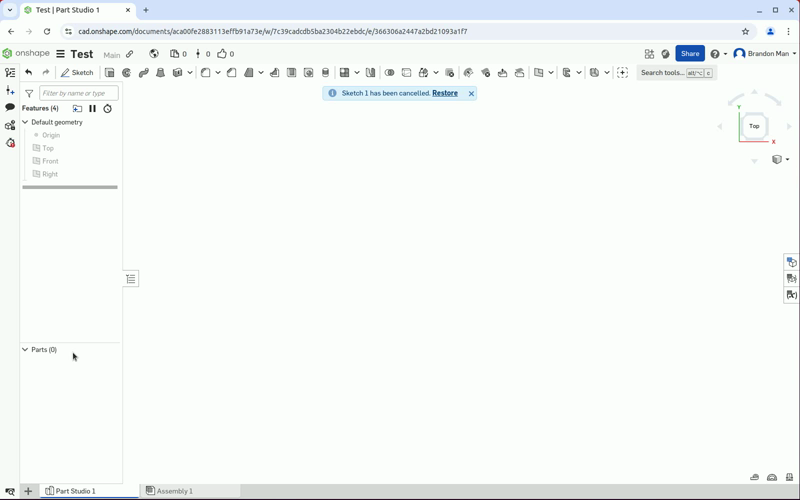
key_down(shift)
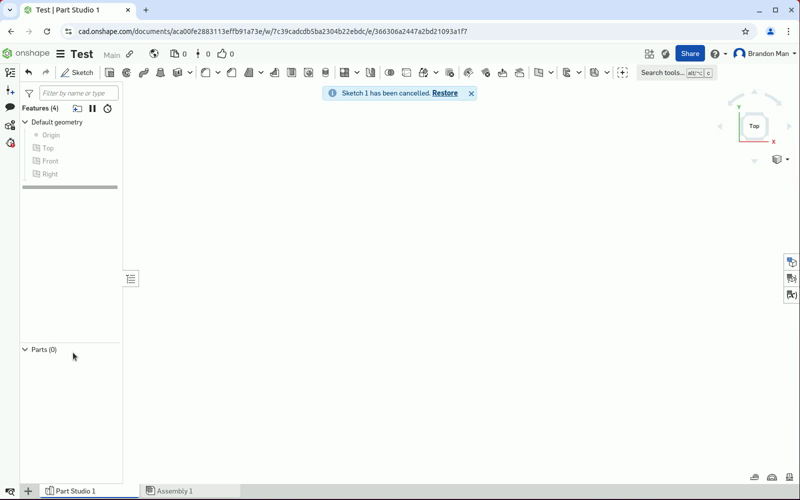
key(up)
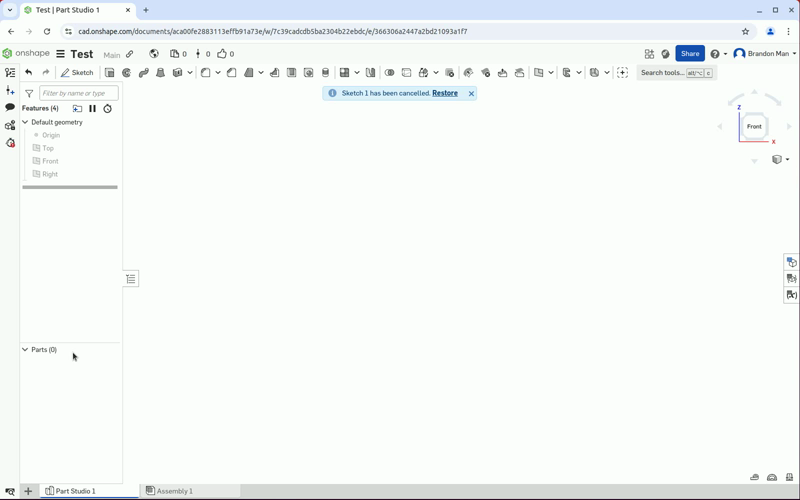
key_up(shift)
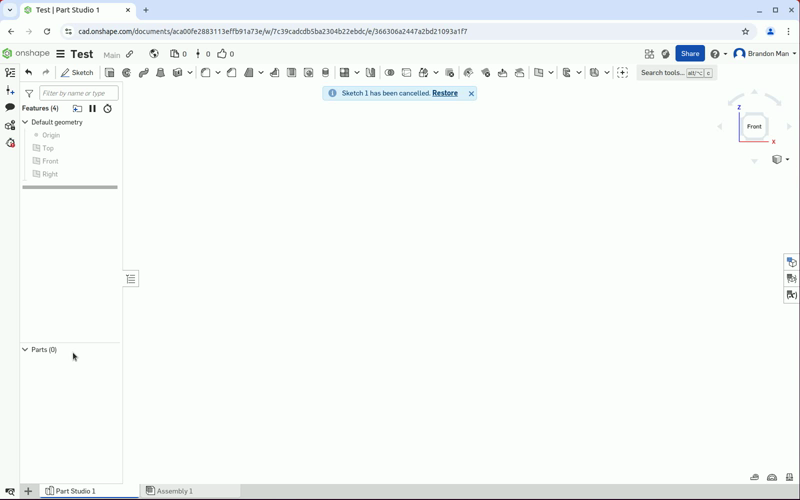
mouse_move(73, 352)
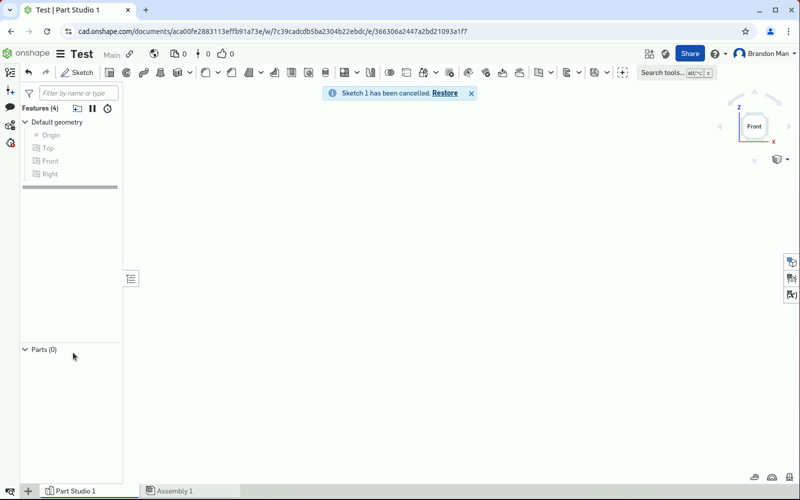
key(shift+y)
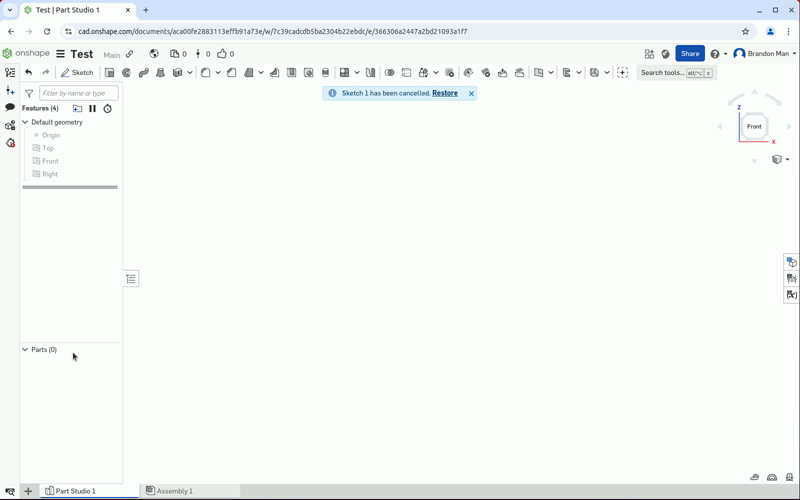
key(shift+s)
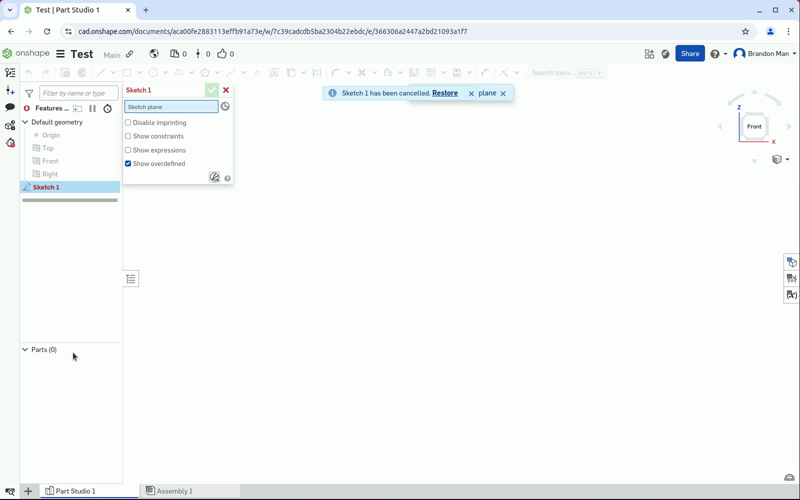
mouse_move(73, 163)
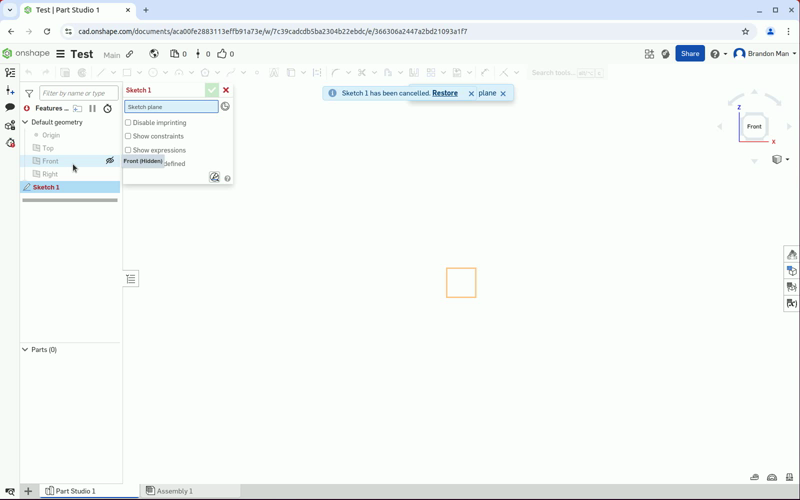
click(73, 163)
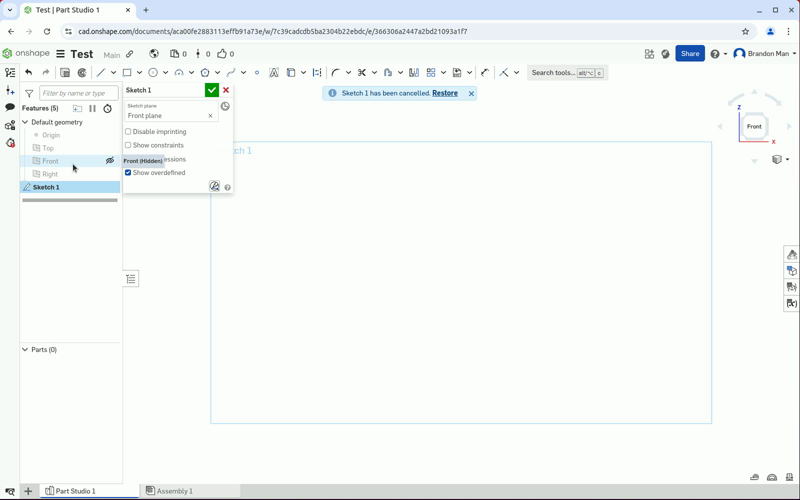
mouse_move(73, 352)
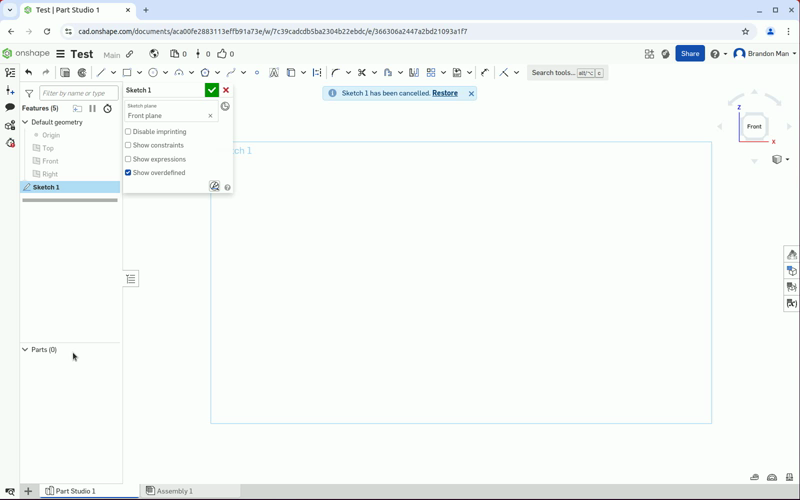
key(y)
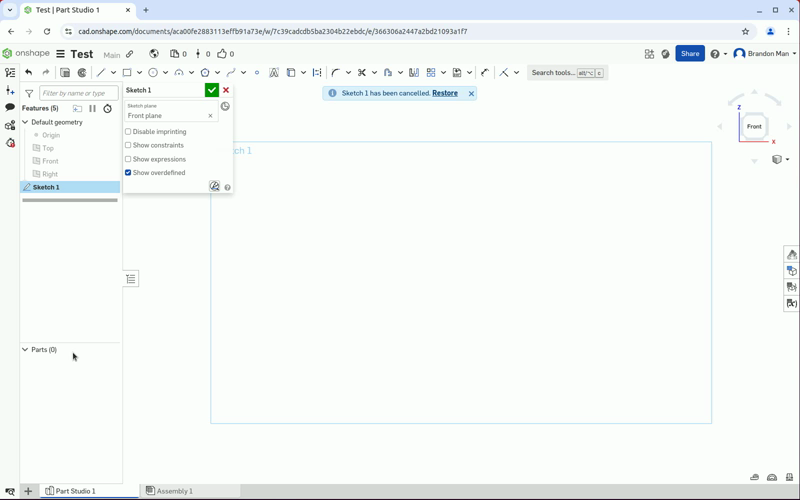
key(c)
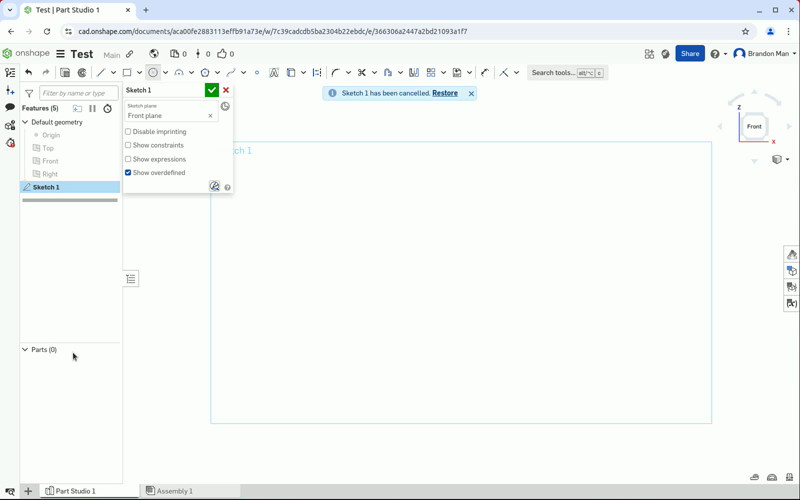
key_down(shift)
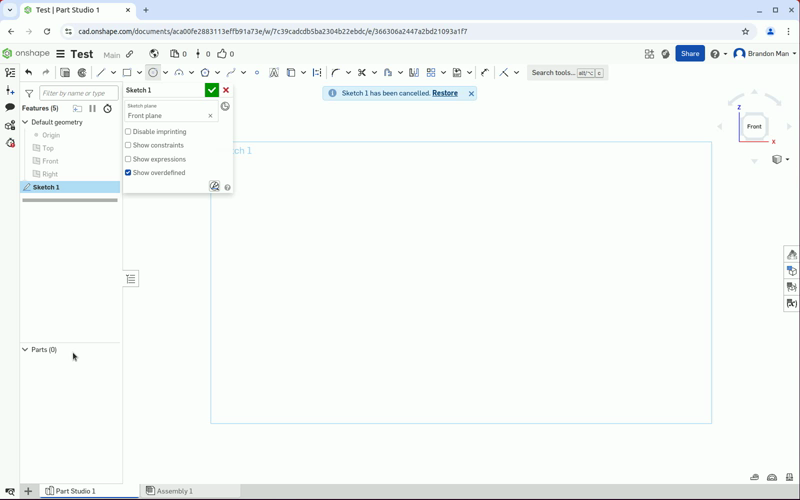
mouse_move(461, 282)
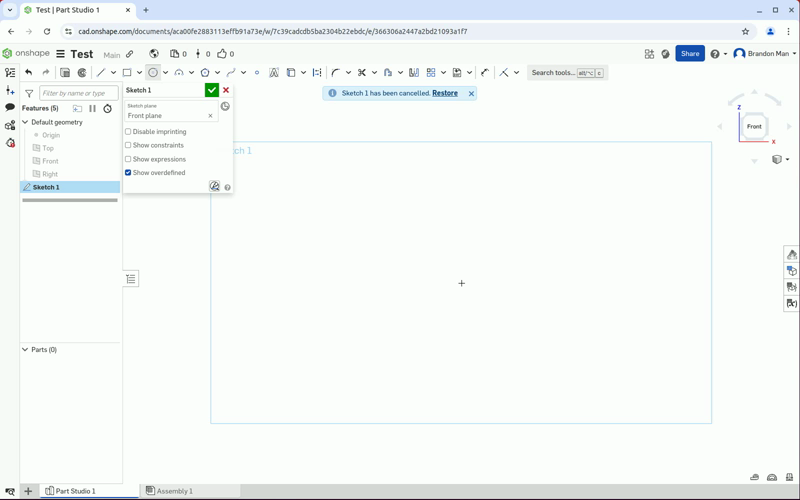
click(461, 282)
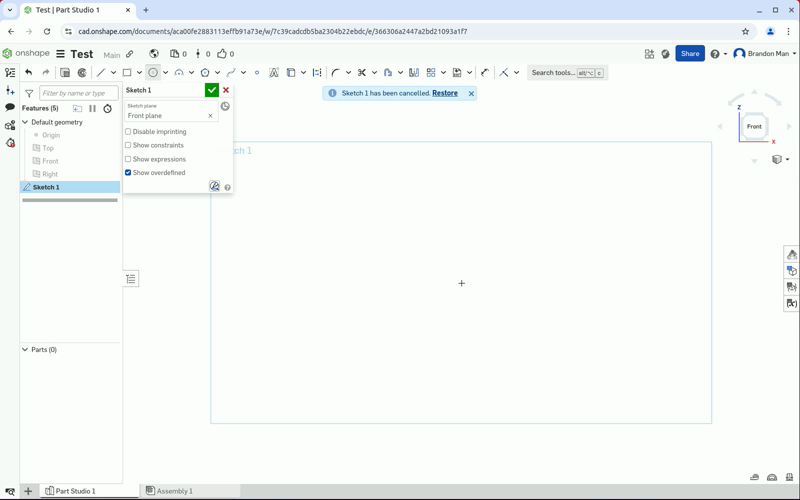
key_up(shift)
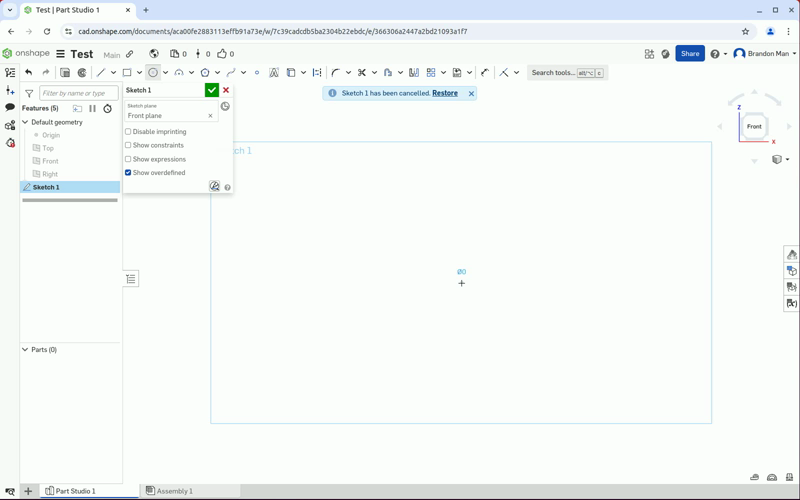
mouse_move(471, 282)
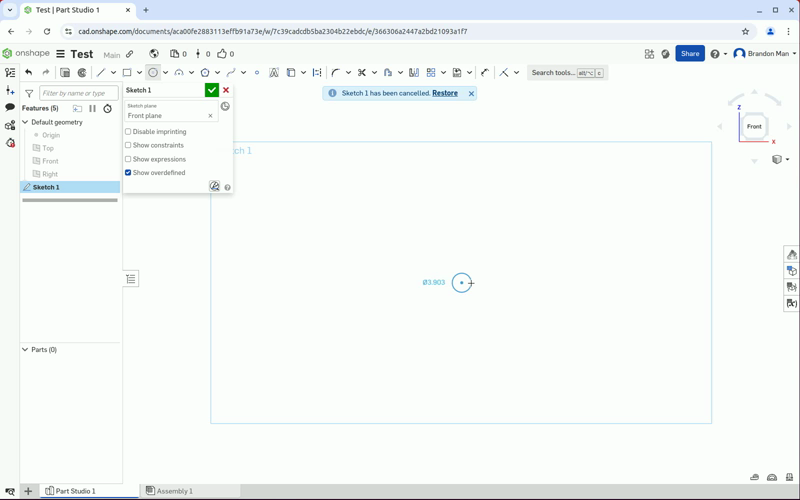
click(471, 282)
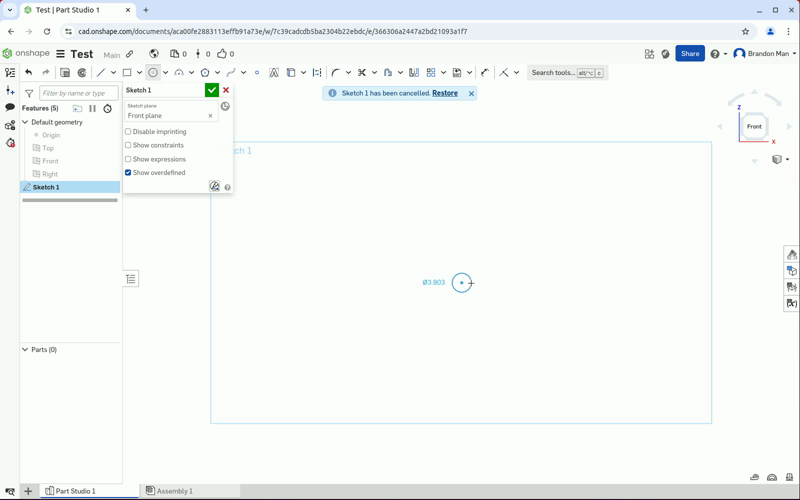
key(esc)
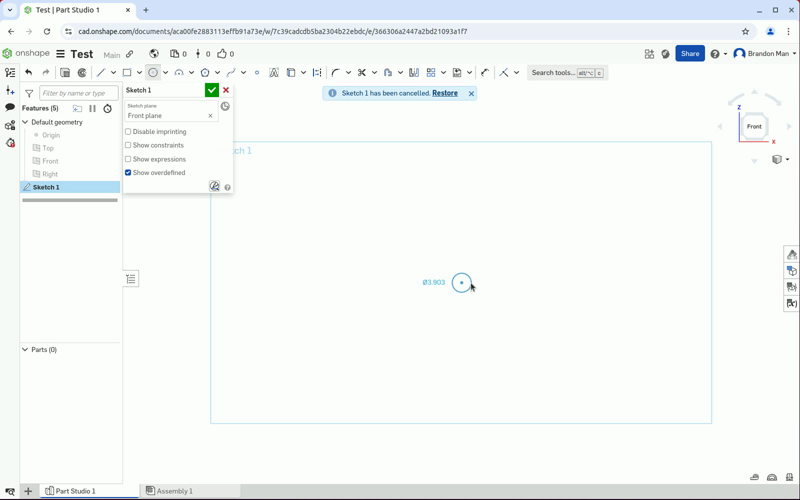
key(c)
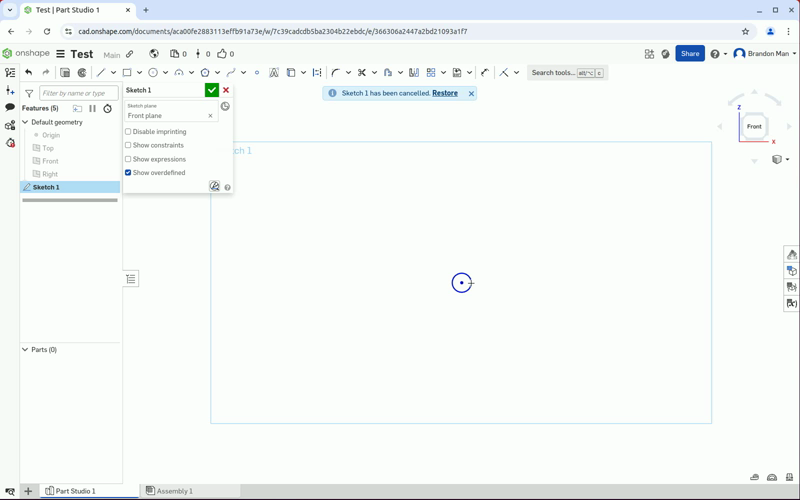
key_down(shift)
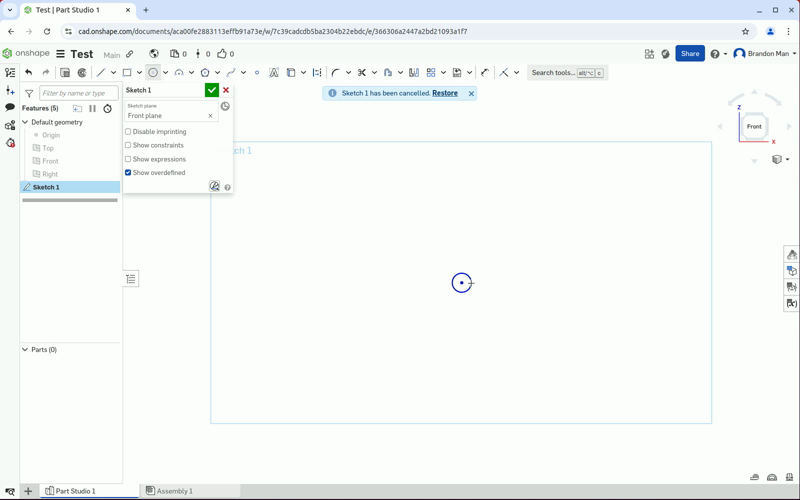
mouse_move(461, 282)
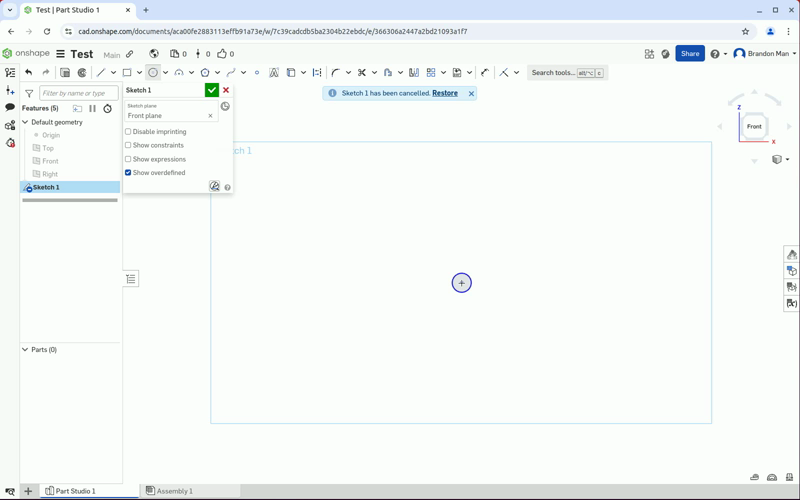
click(461, 282)
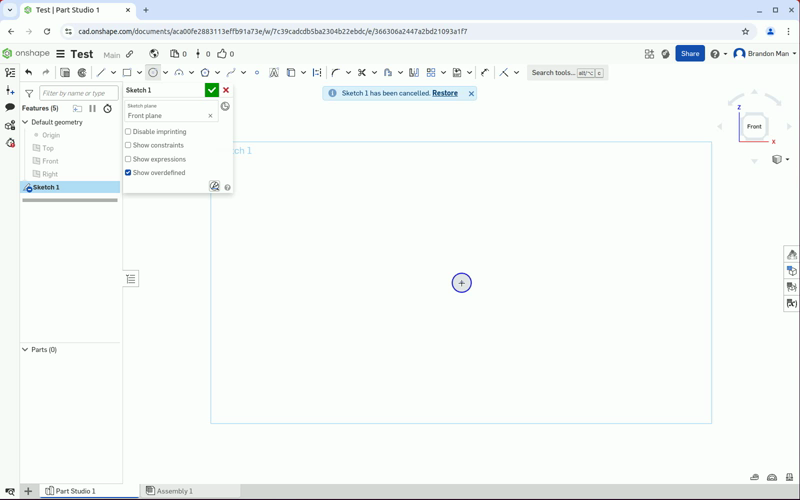
key_up(shift)
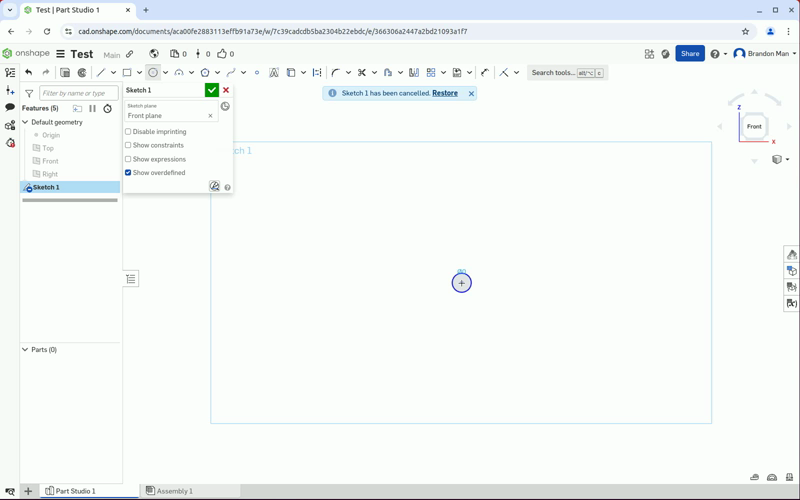
mouse_move(464, 282)
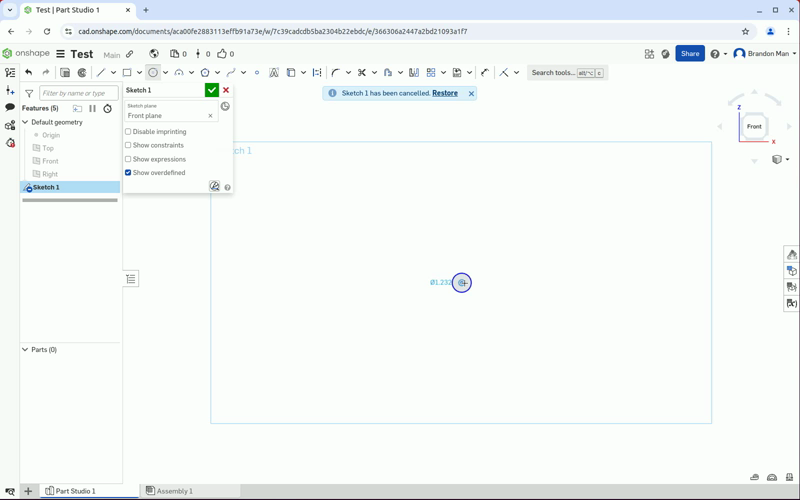
scroll(6)
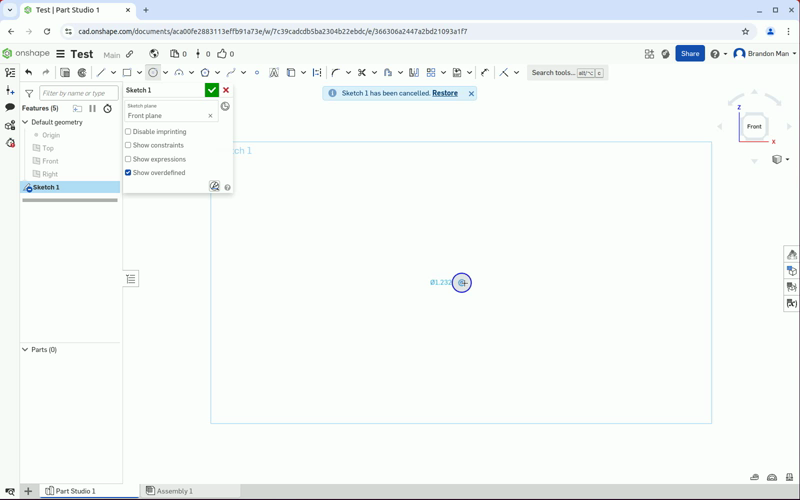
scroll(6)
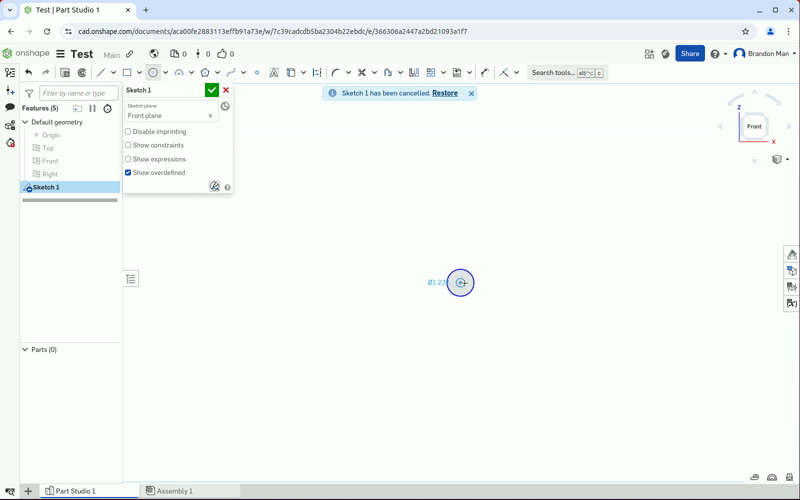
scroll(6)
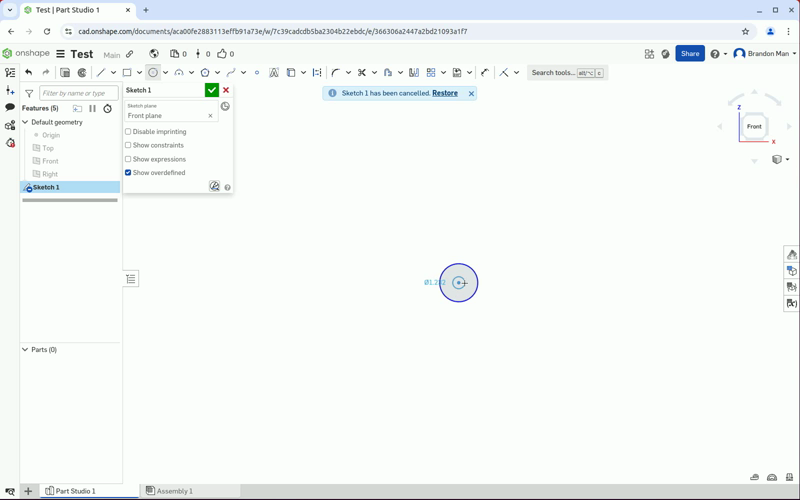
scroll(6)
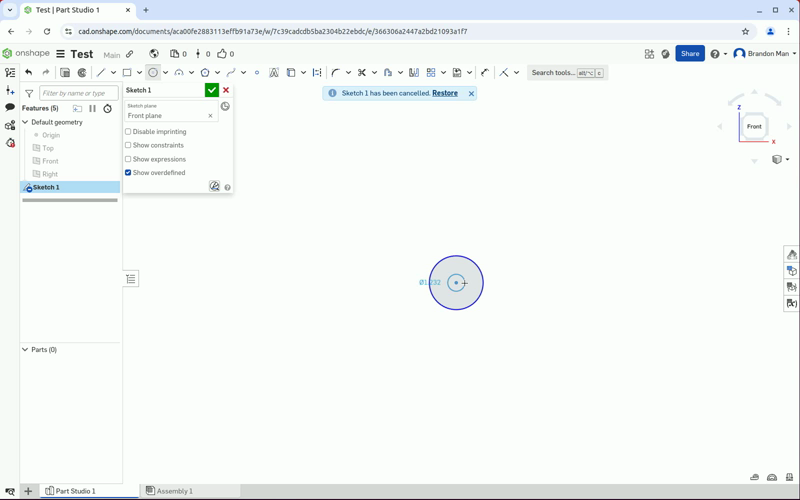
scroll(6)
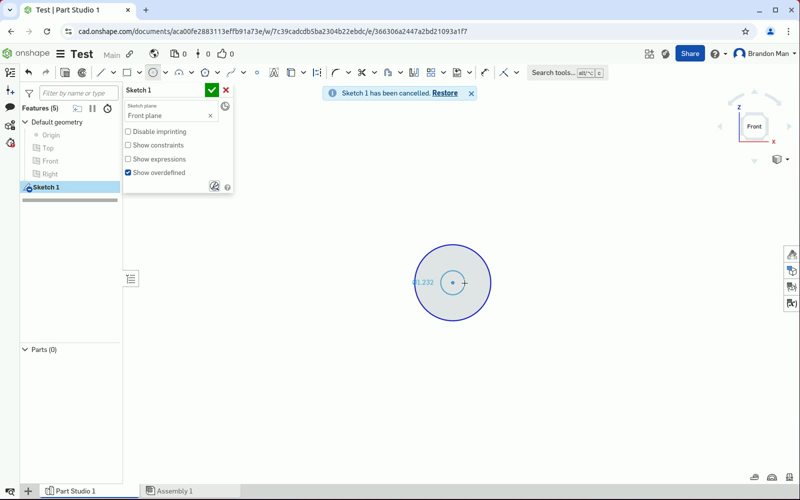
scroll(6)
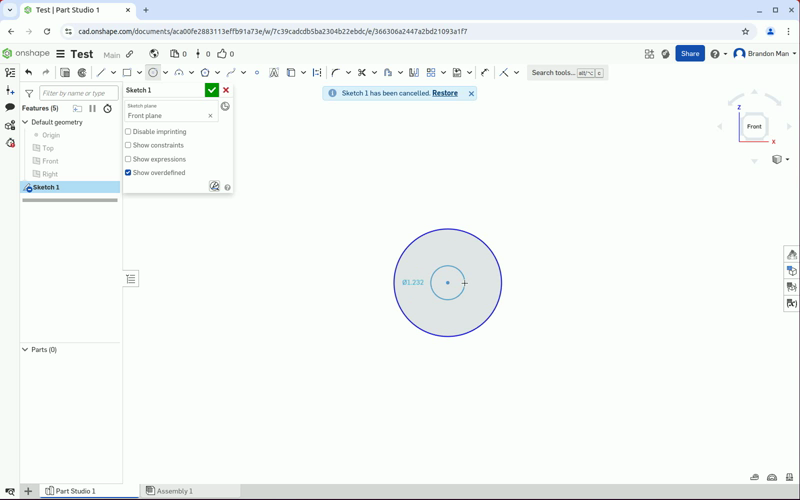
scroll(6)
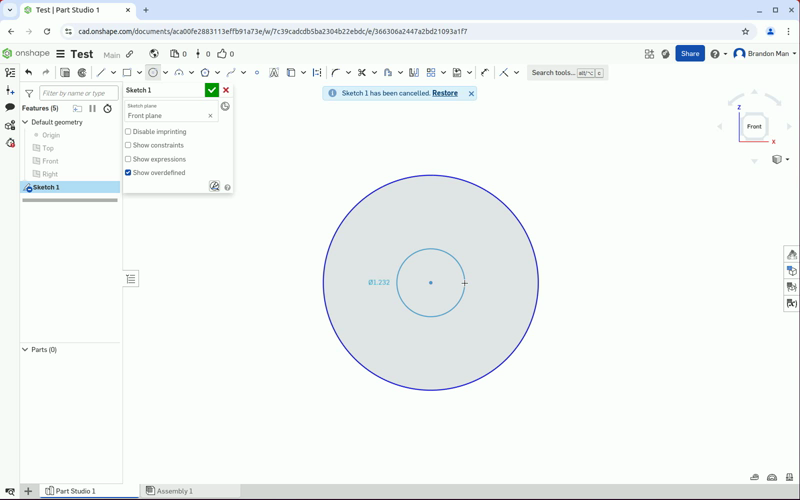
click(464, 282)
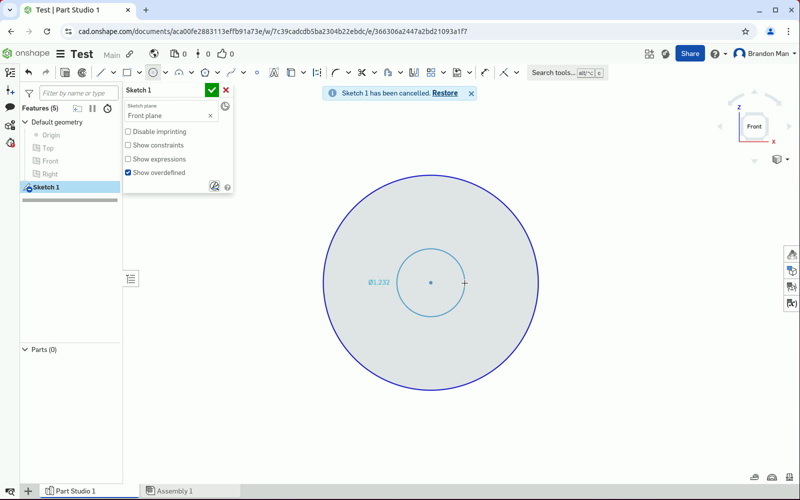
scroll(-6)
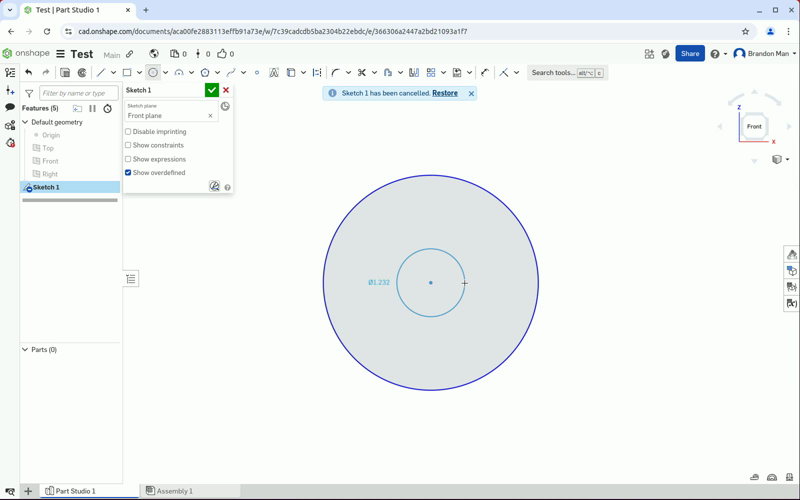
scroll(-6)
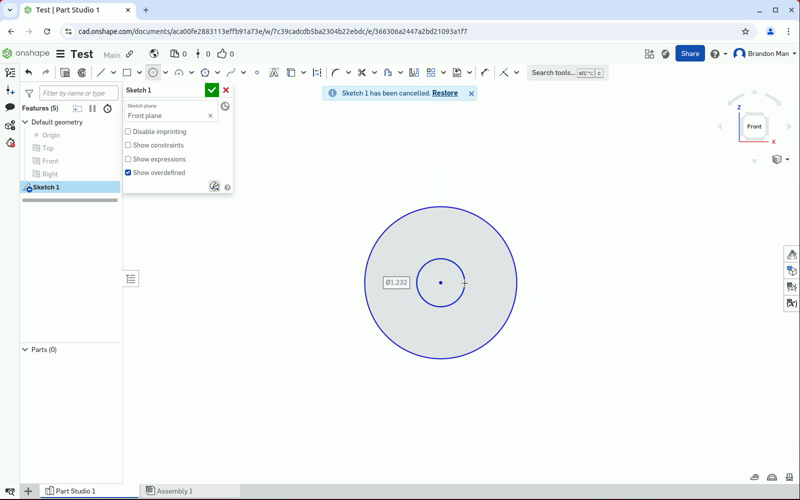
scroll(-6)
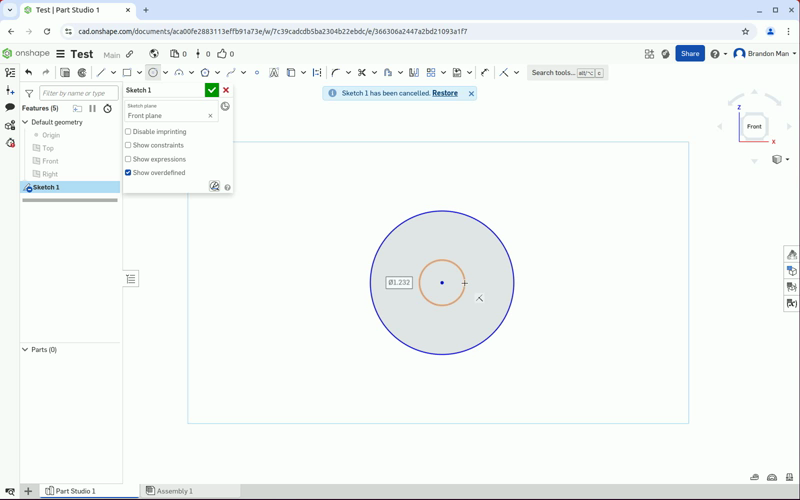
scroll(-6)
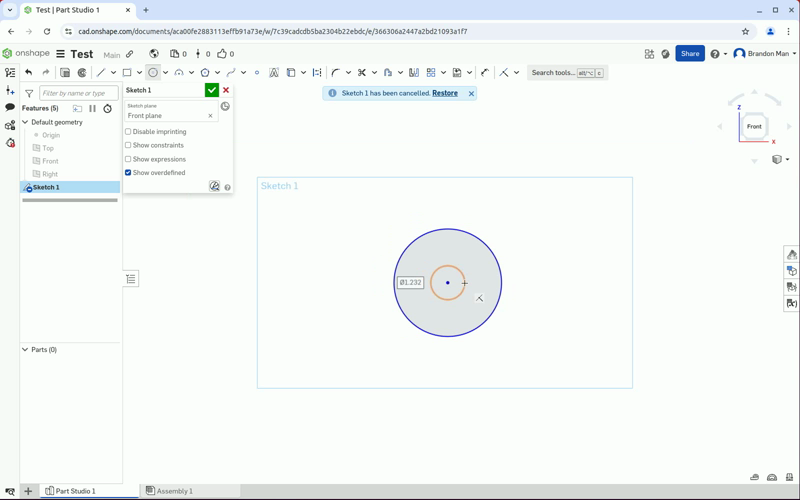
scroll(-6)
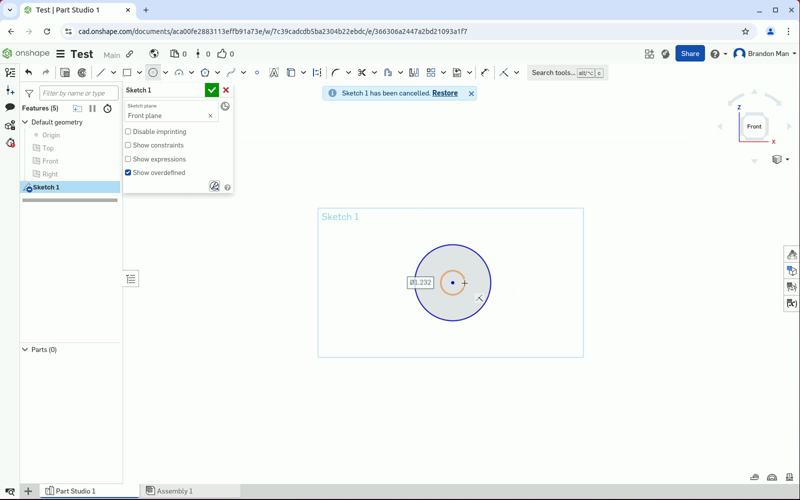
scroll(-6)
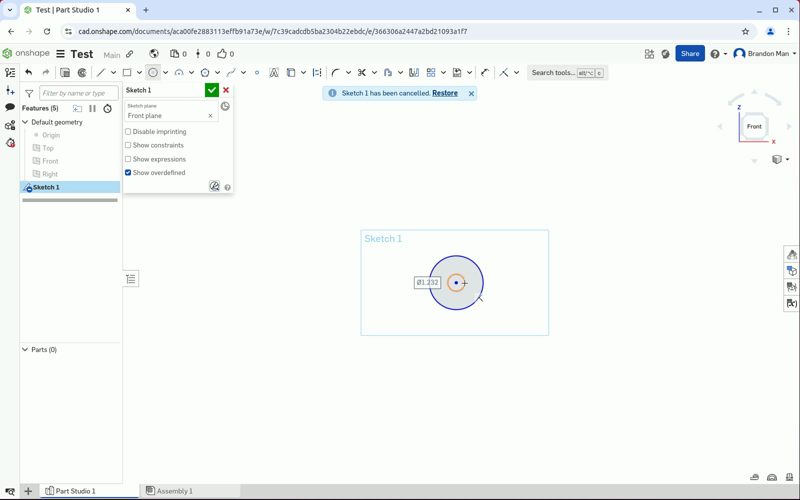
scroll(-6)
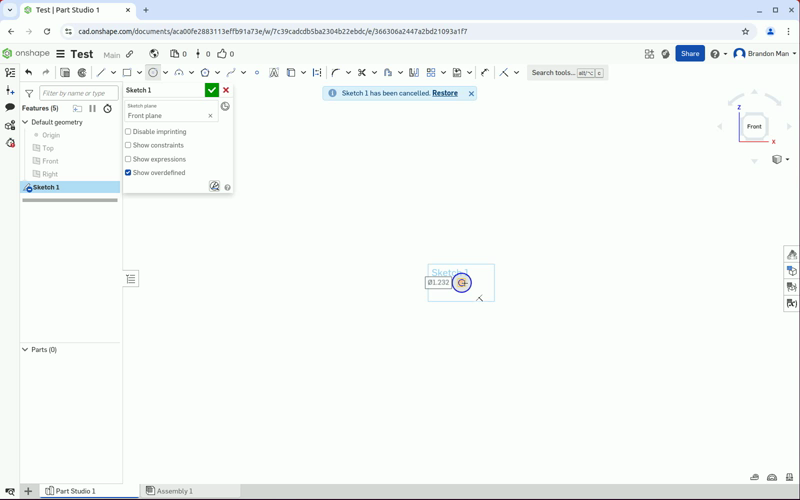
key(esc)
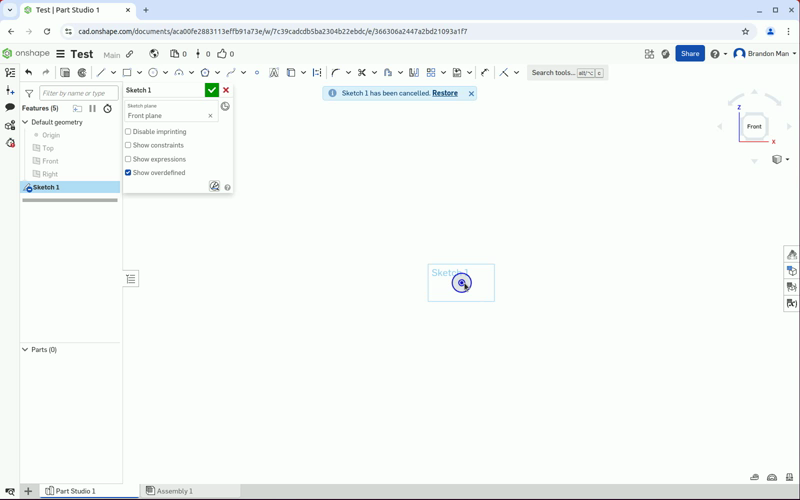
mouse_move(467, 278)
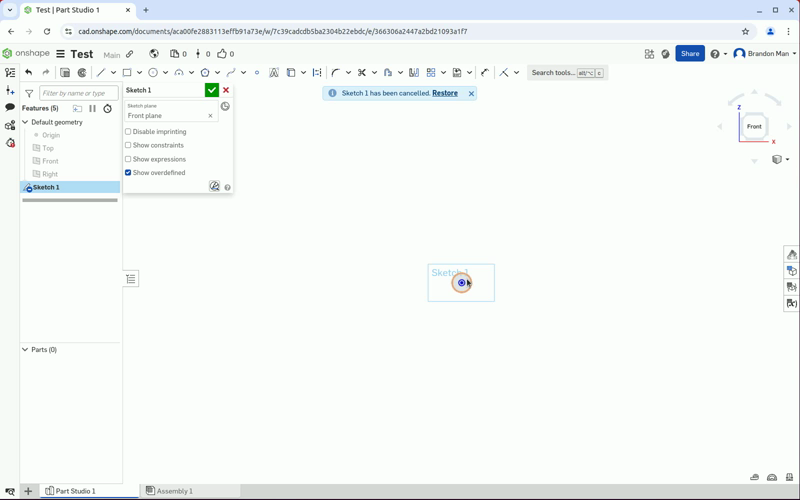
scroll(6)
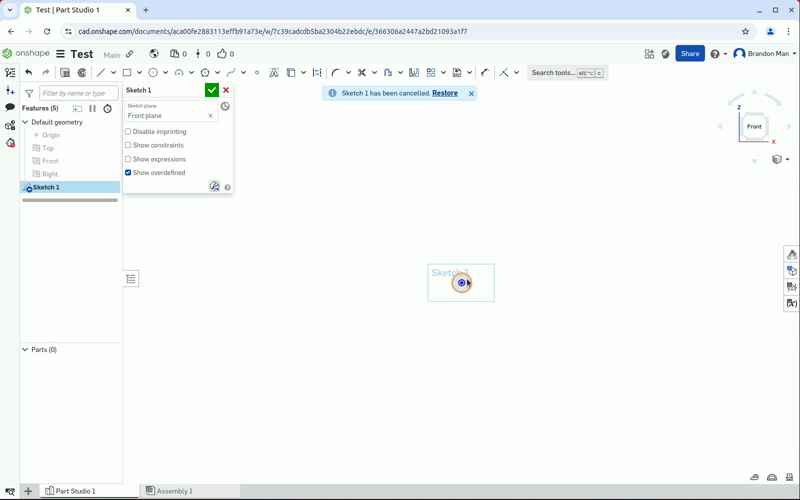
scroll(6)
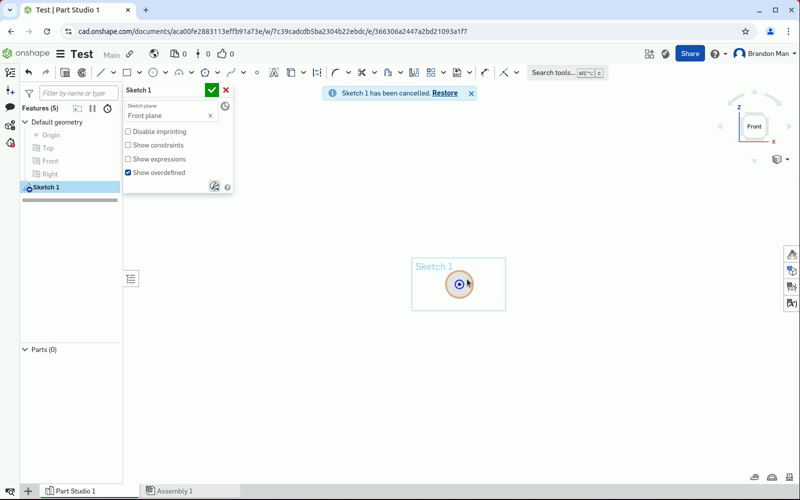
scroll(6)
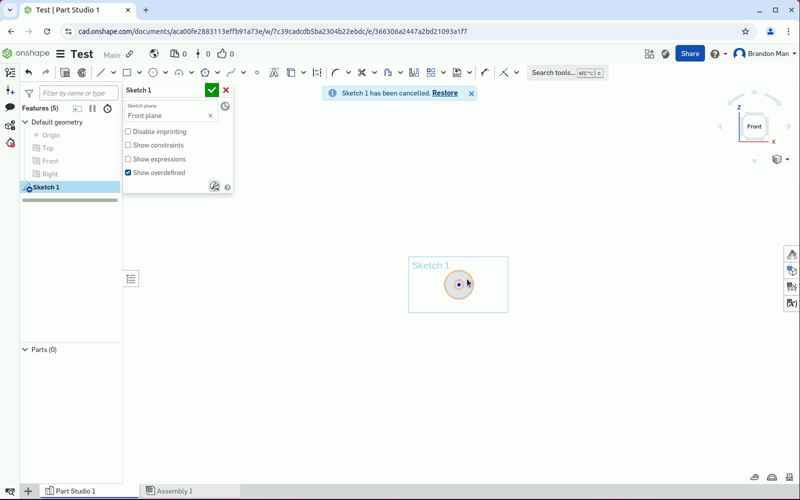
scroll(6)
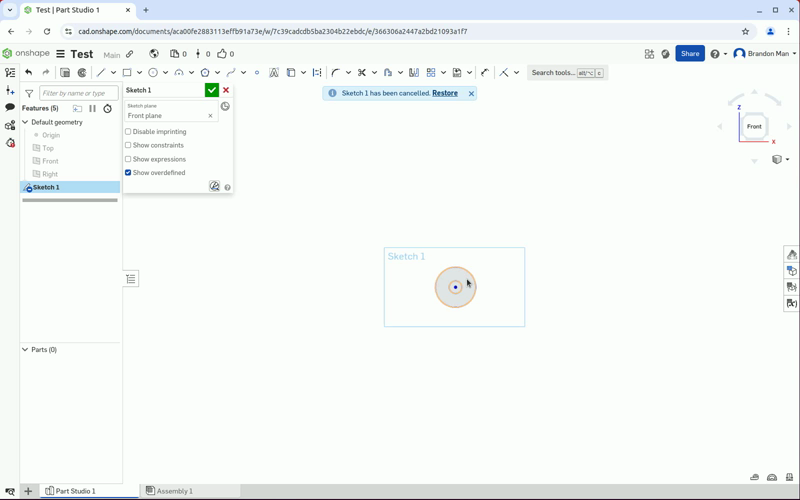
scroll(6)
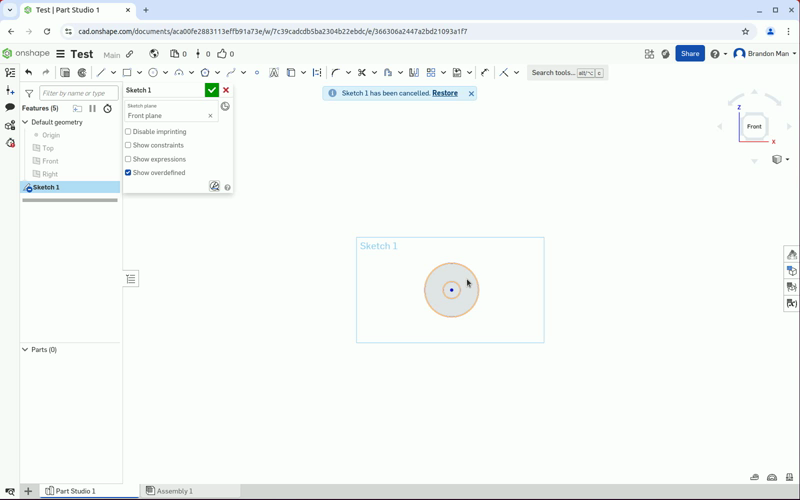
scroll(6)
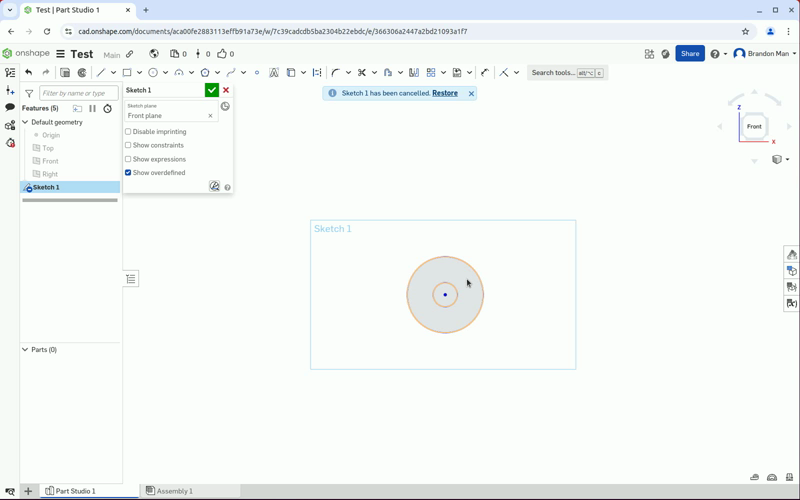
scroll(6)
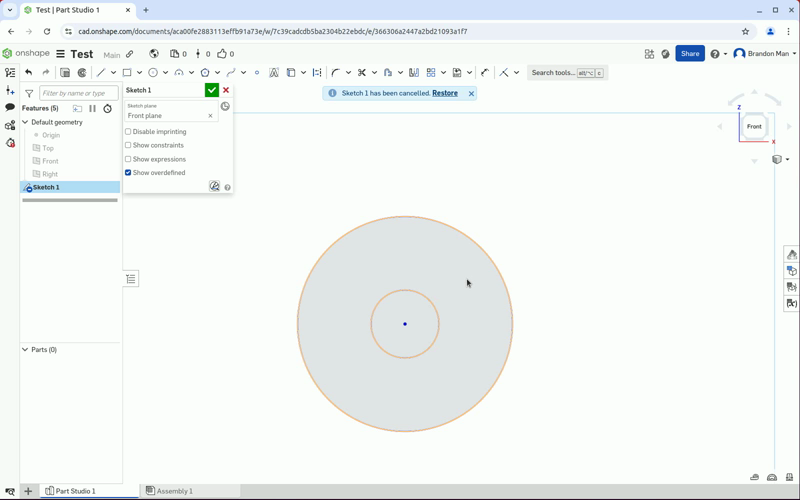
click(467, 278)
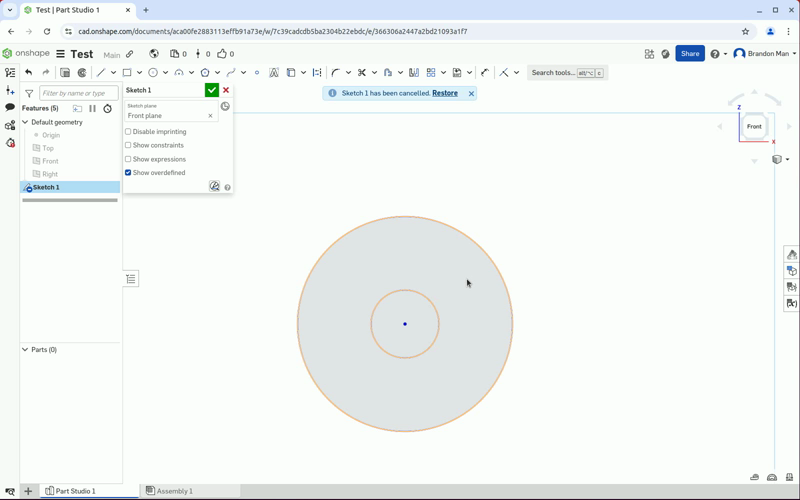
scroll(-6)
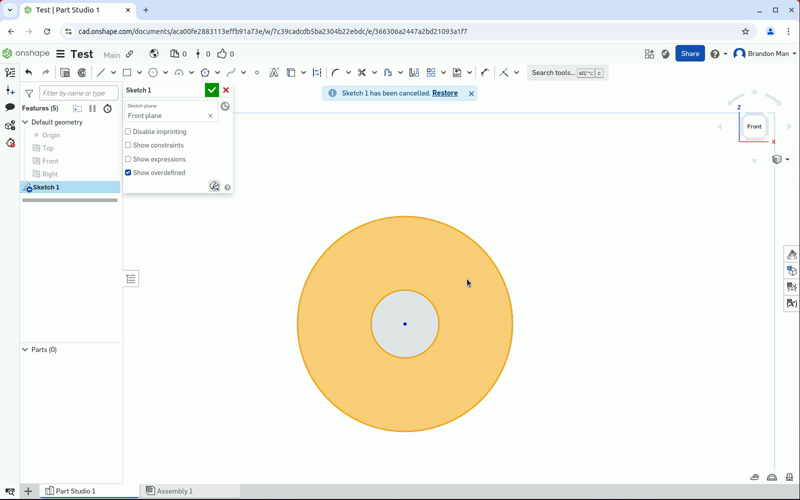
scroll(-6)
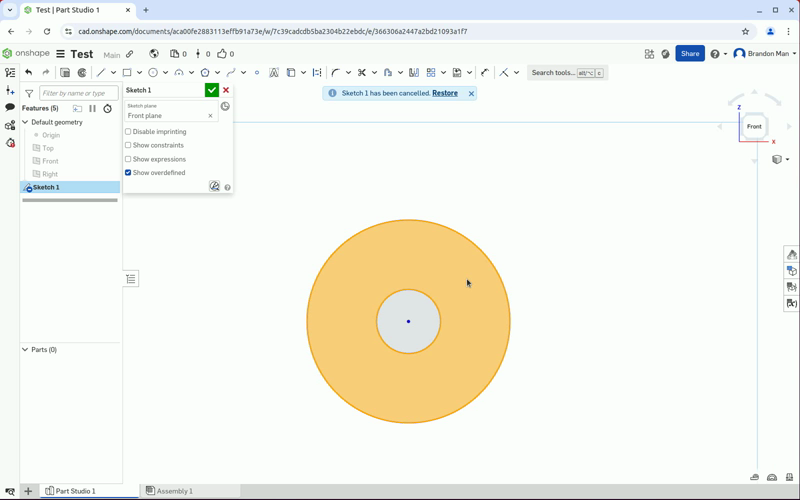
scroll(-6)
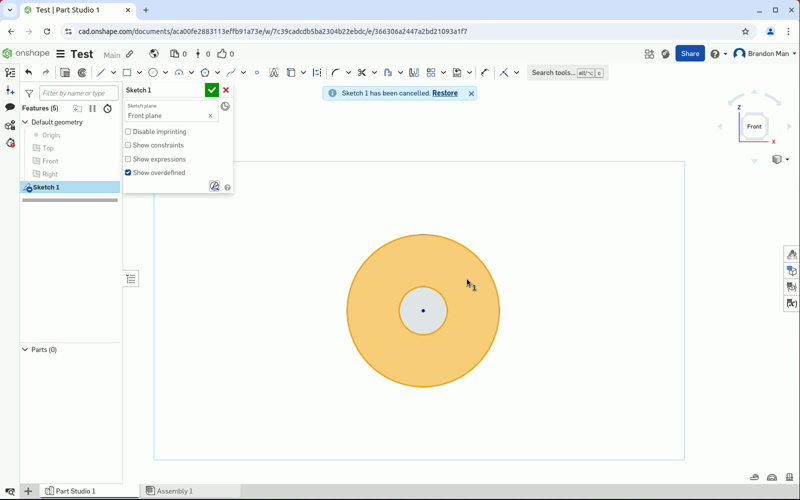
scroll(-6)
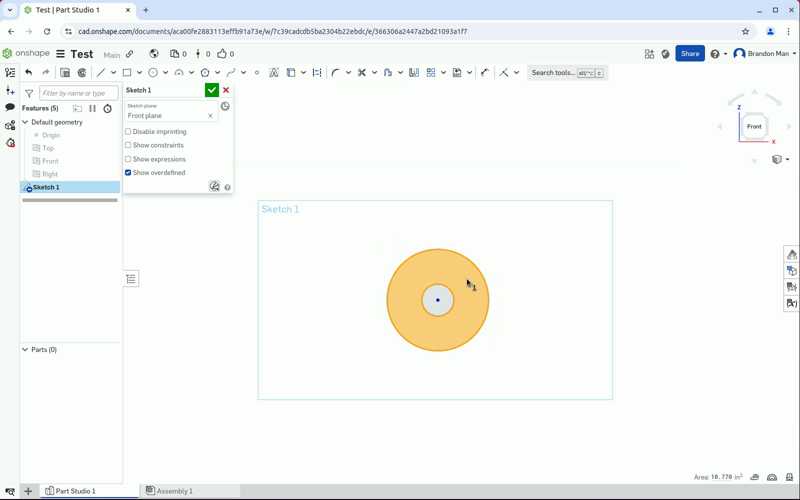
scroll(-6)
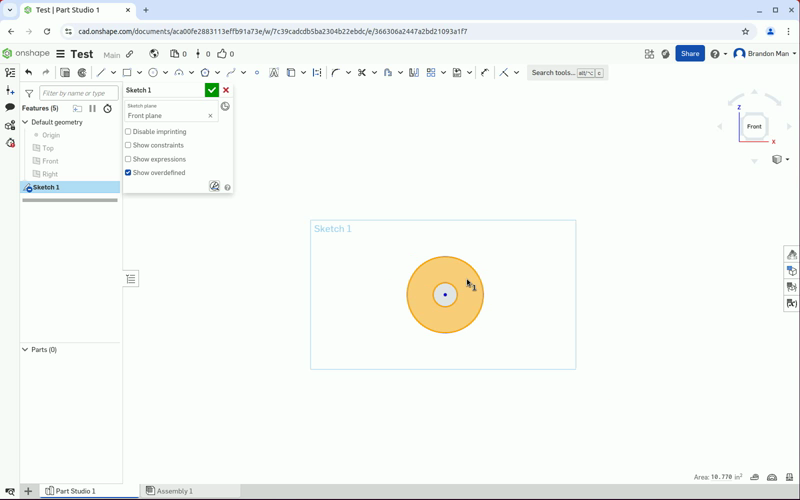
scroll(-6)
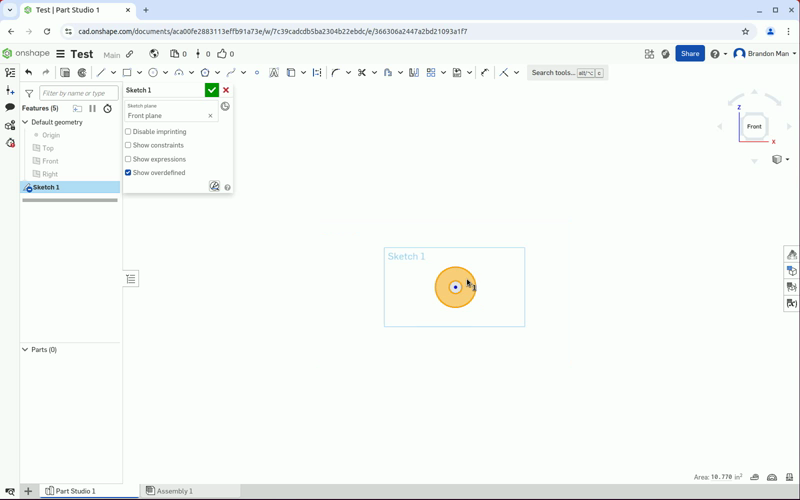
scroll(-6)
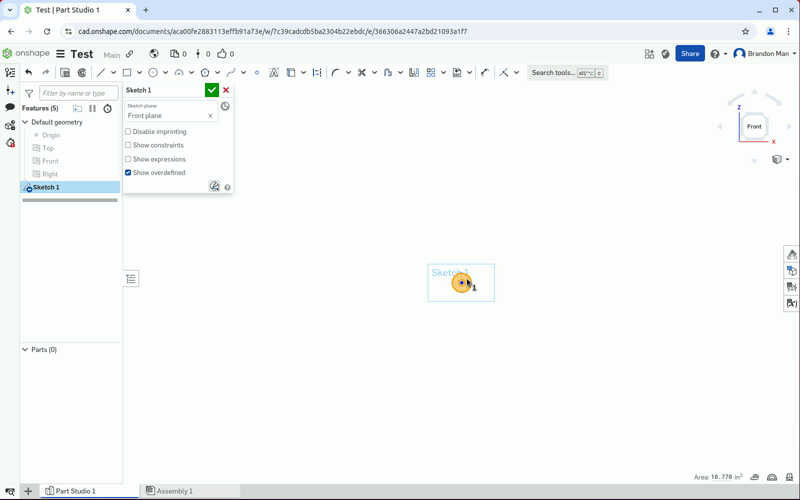
mouse_move(73, 352)
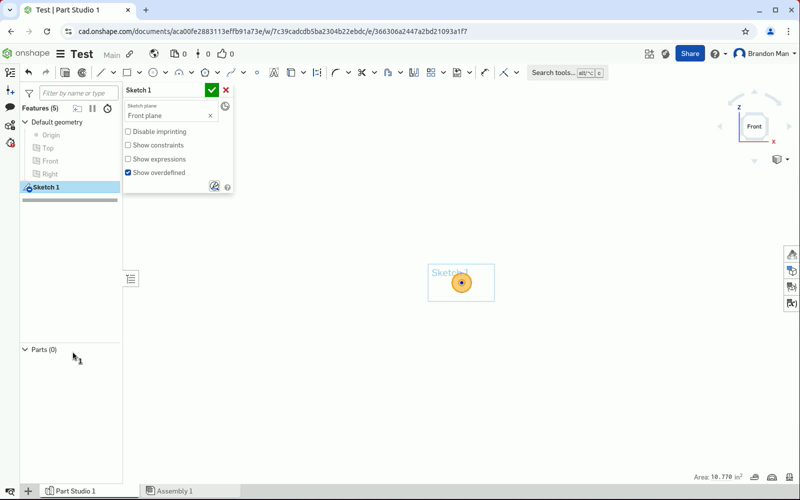
key(shift+y)
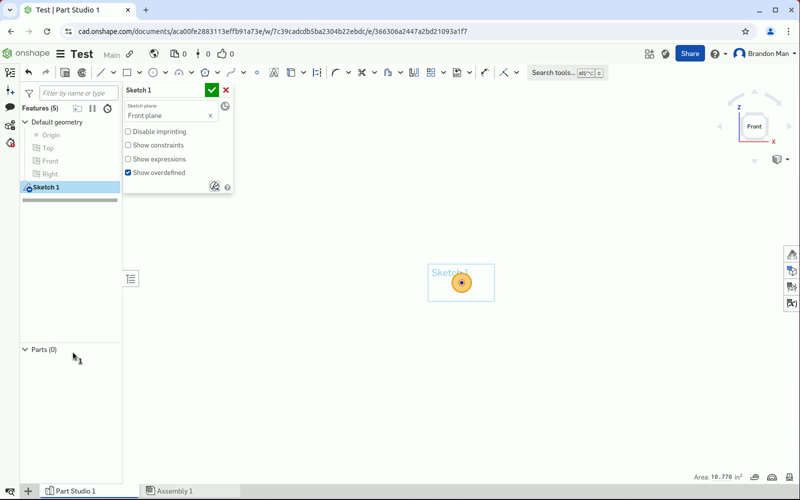
key(shift+e)
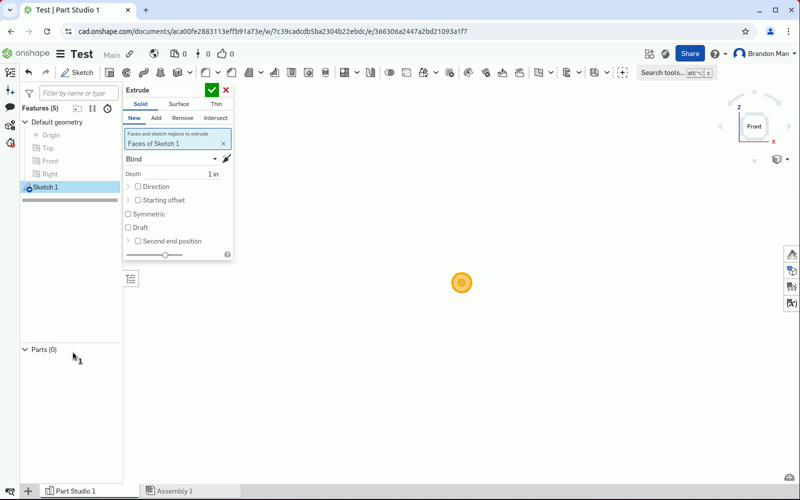
mouse_move(143, 106)
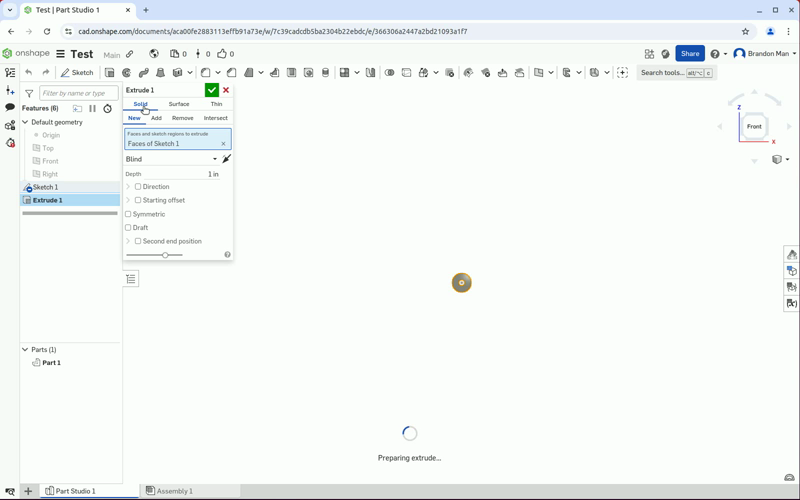
click(143, 106)
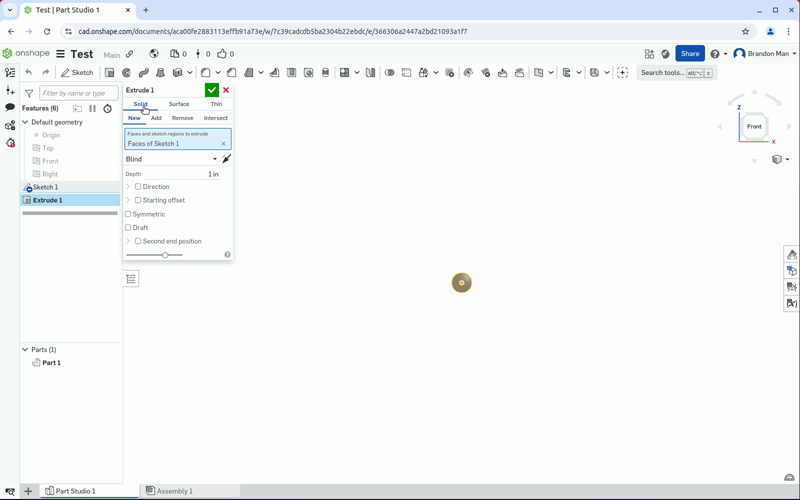
mouse_move(137, 120)
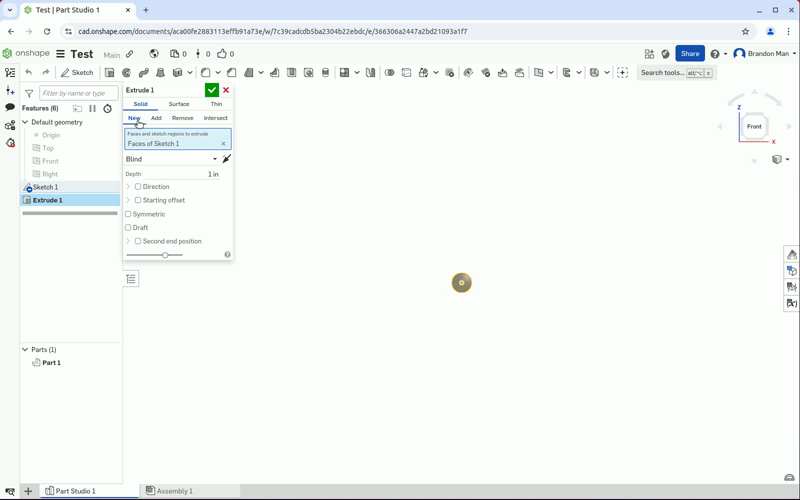
click(137, 120)
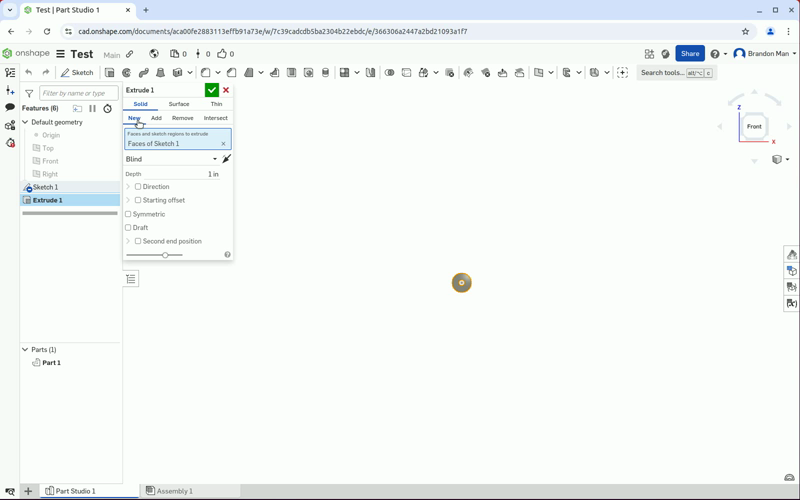
key(tab, 4)
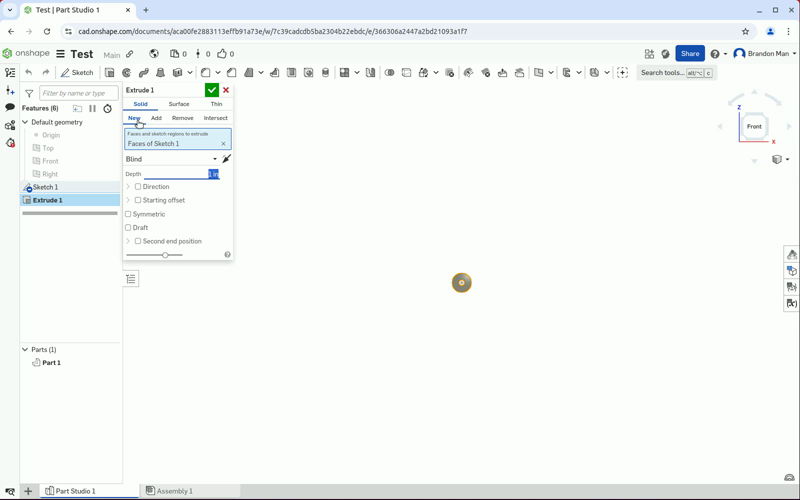
text(0.481)
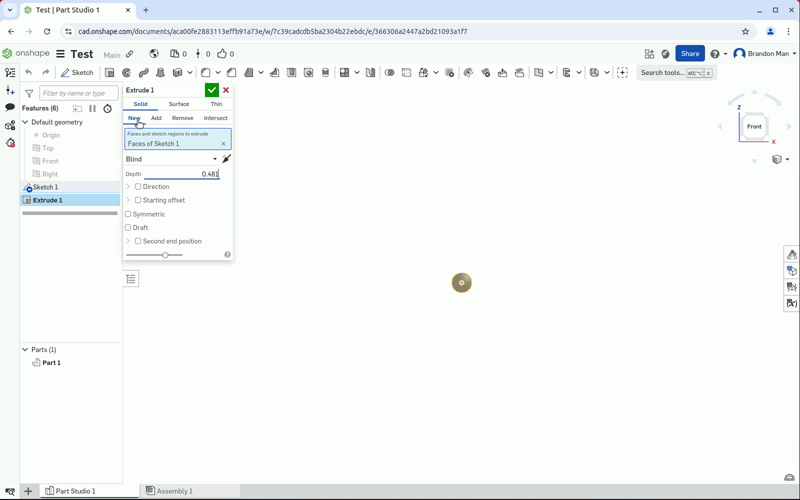
key(enter)
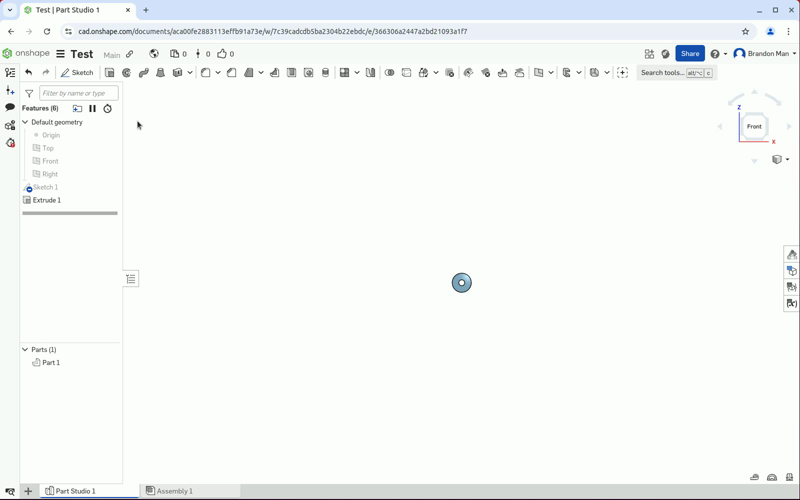
key(shift+h)
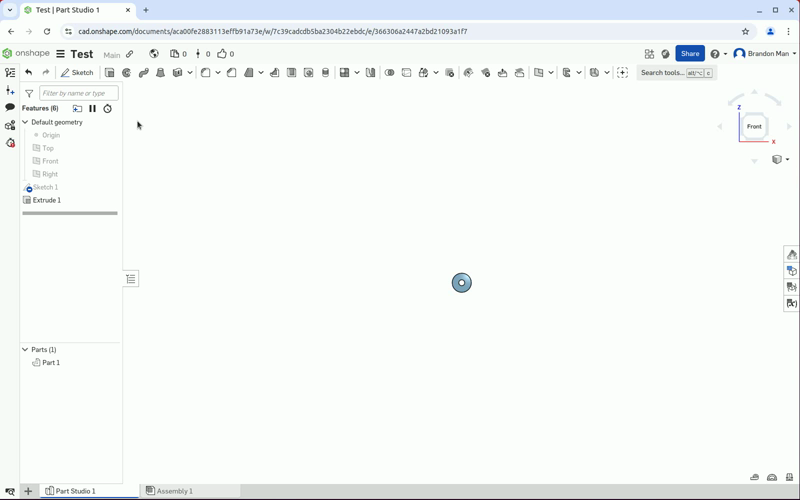
key(shift+h)
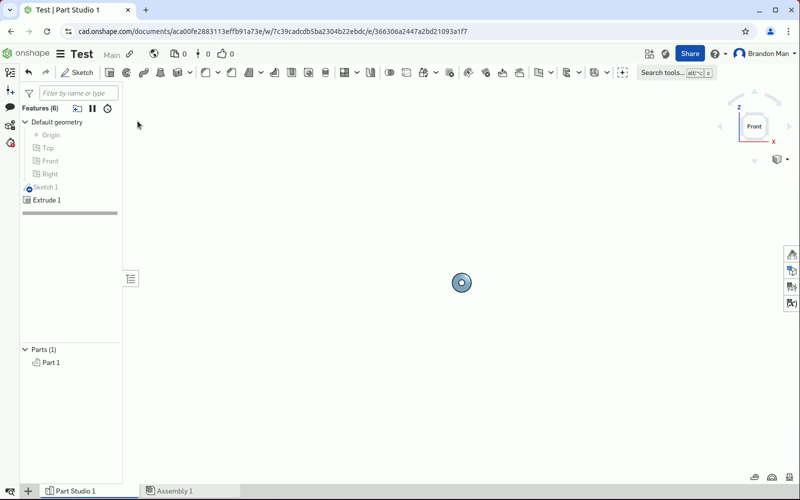
mouse_move(73, 189)
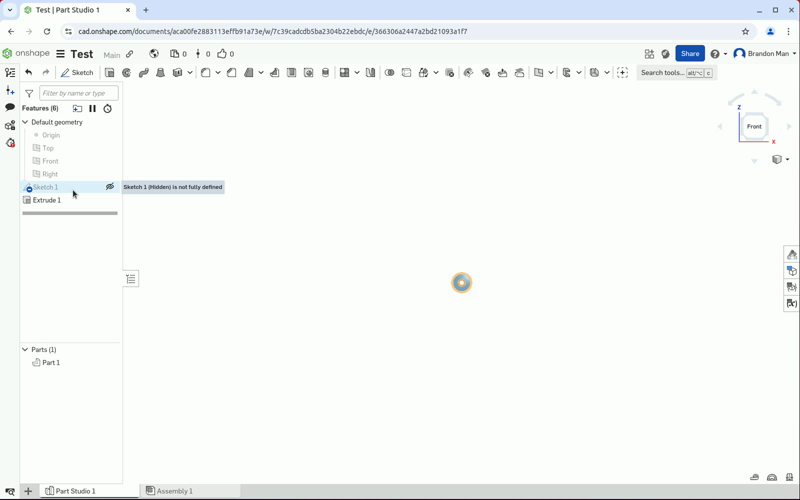
click(73, 189)
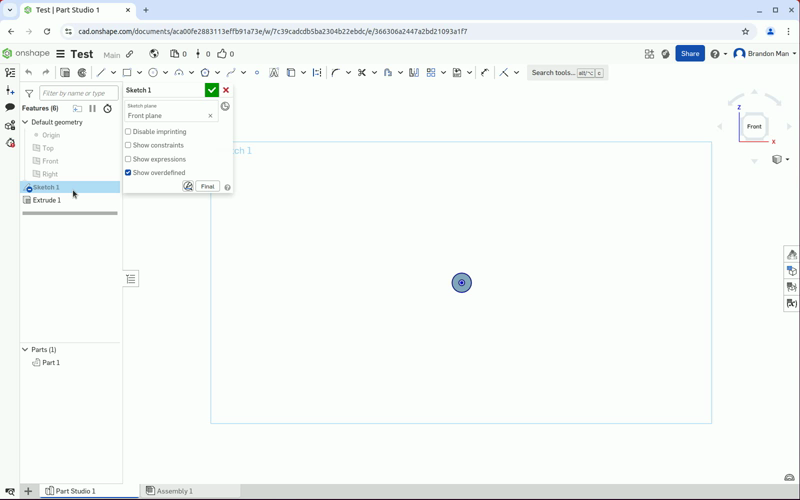
mouse_move(229, 92)
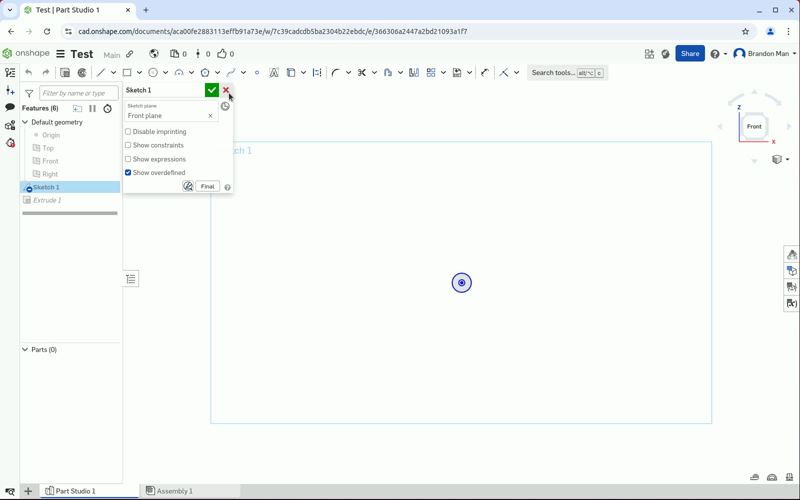
click(229, 92)
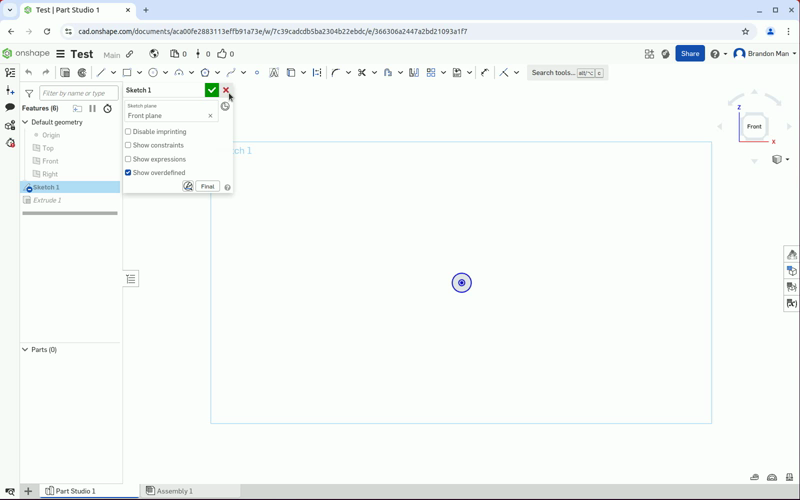
key(shift+s)
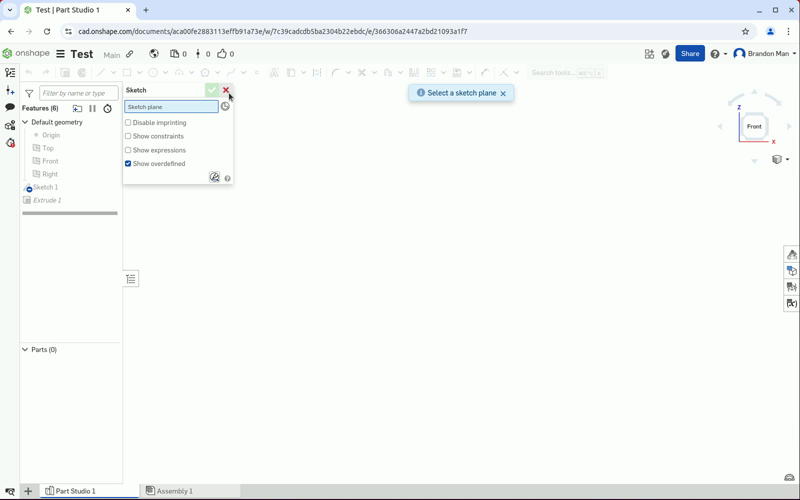
mouse_move(73, 163)
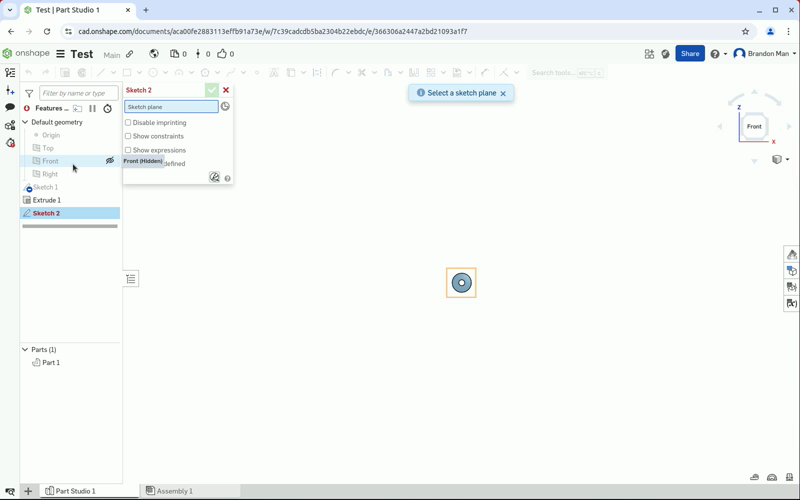
click(73, 163)
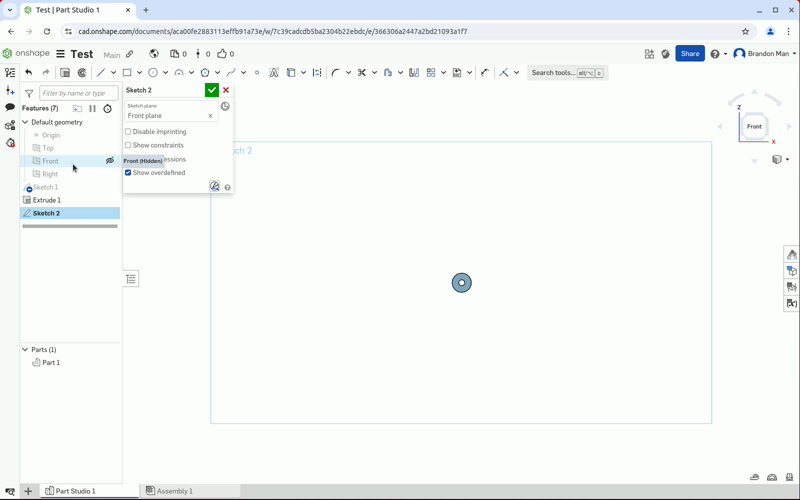
mouse_move(73, 352)
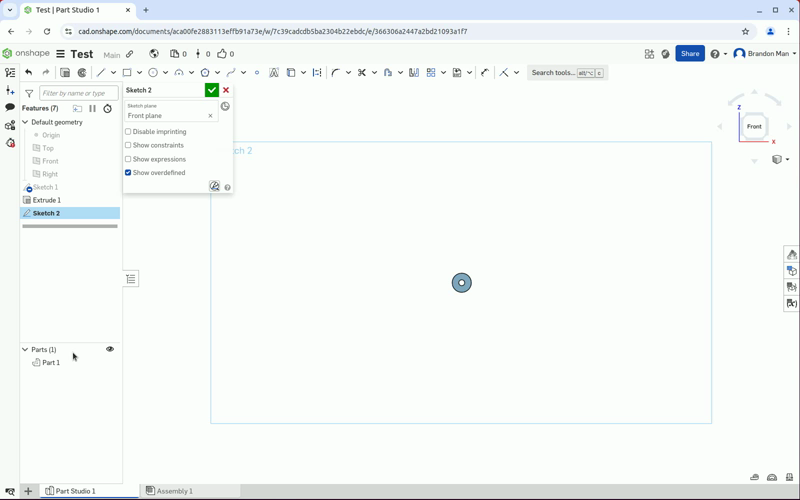
key(y)
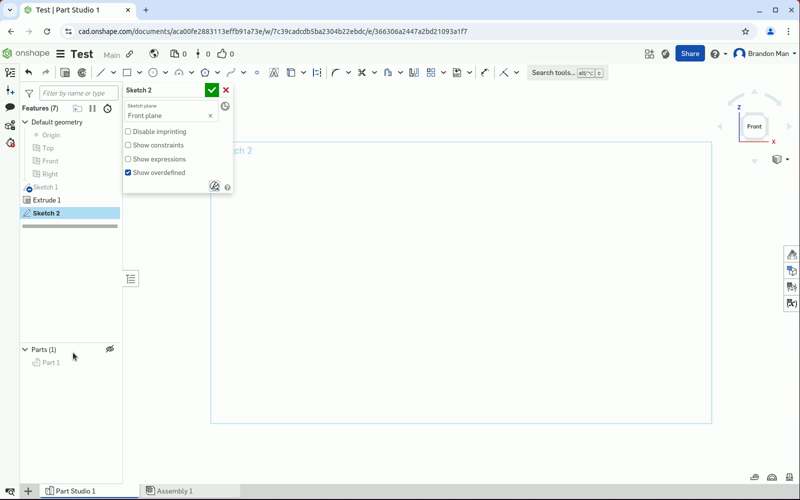
key(c)
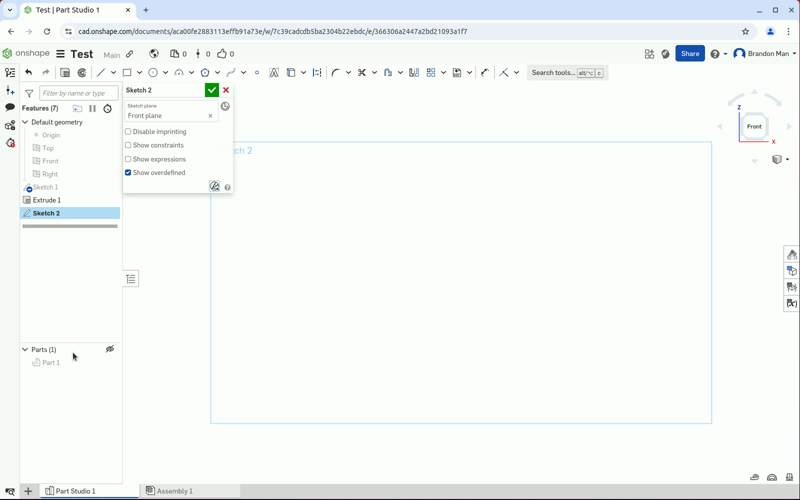
key_down(shift)
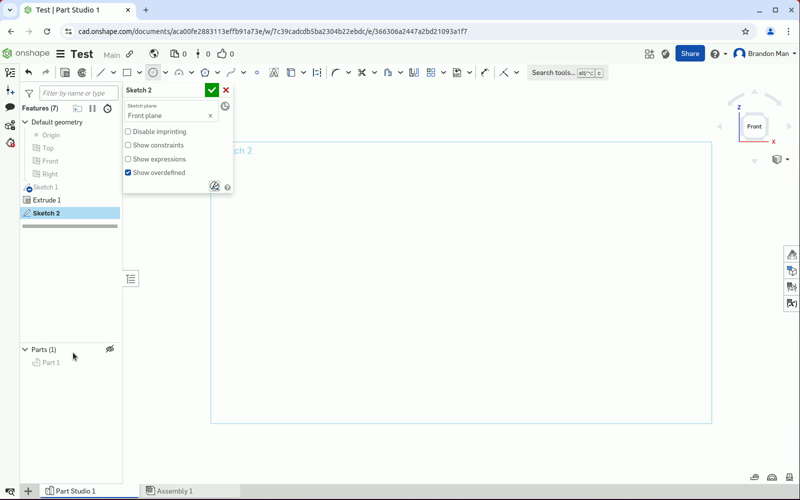
mouse_move(501, 282)
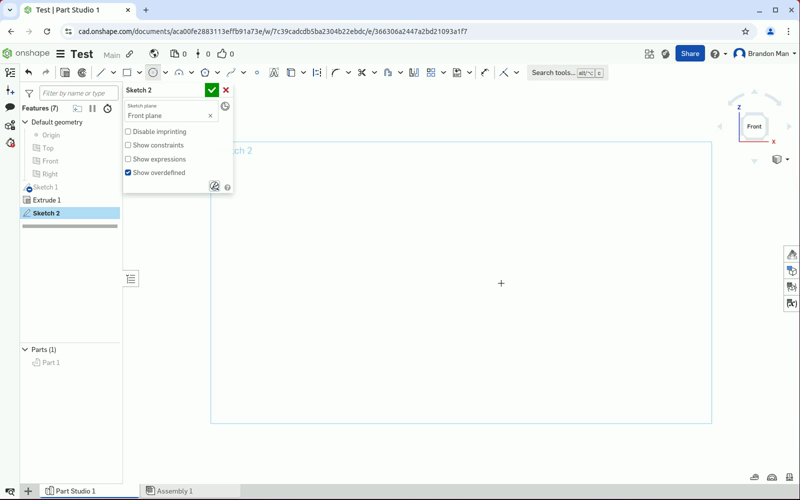
click(501, 282)
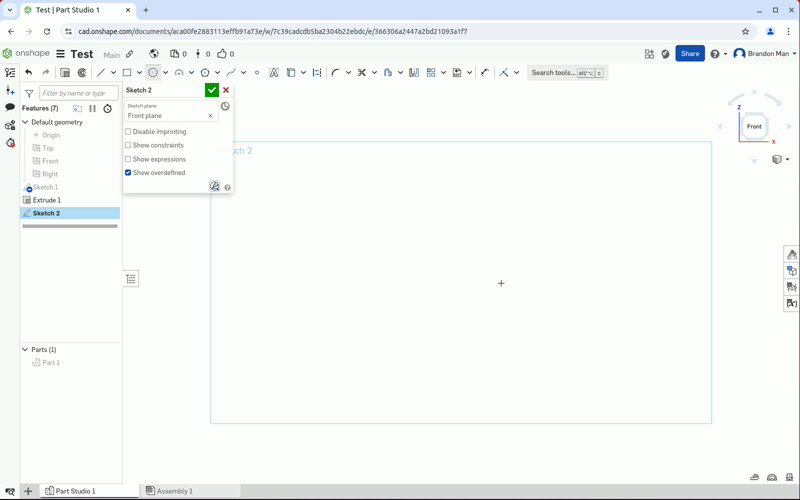
key_up(shift)
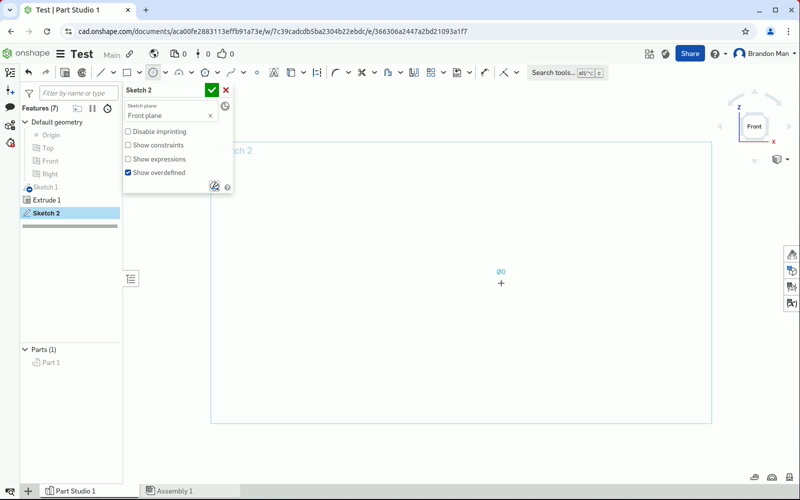
mouse_move(508, 282)
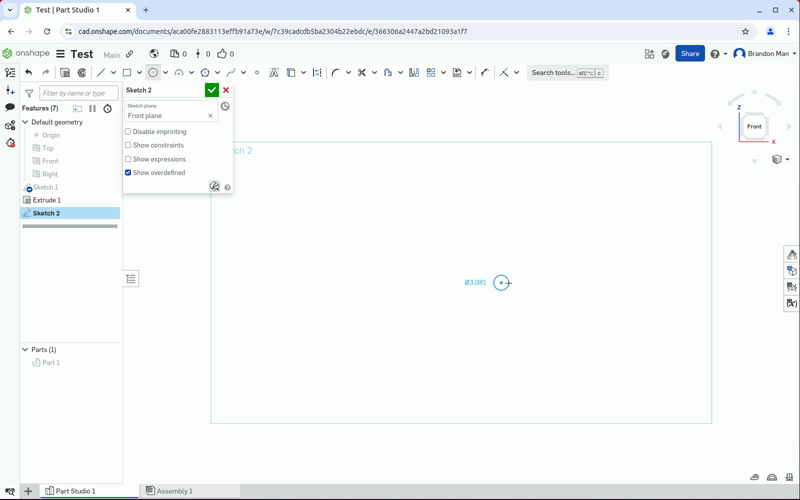
click(508, 282)
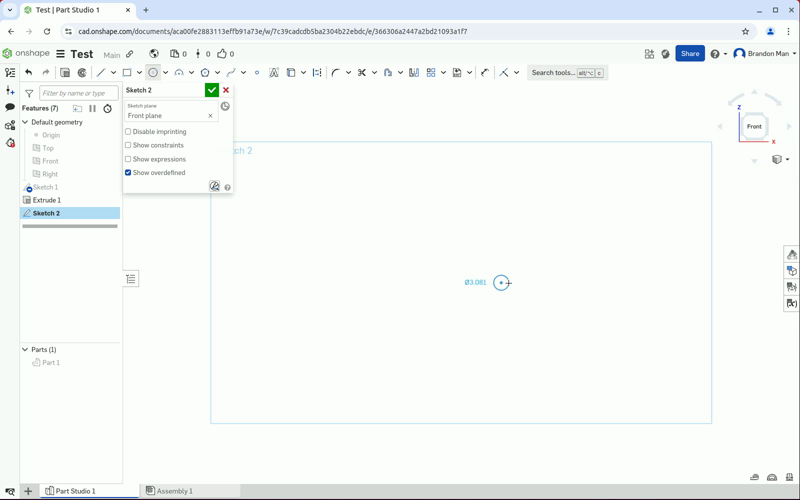
key(esc)
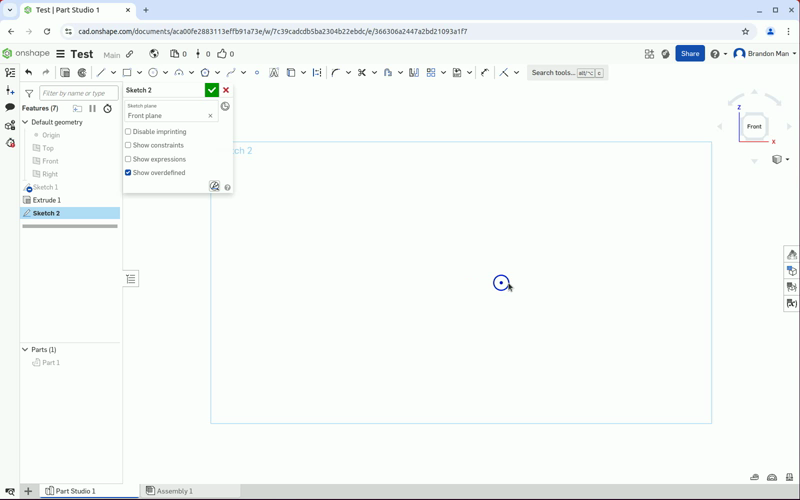
key(c)
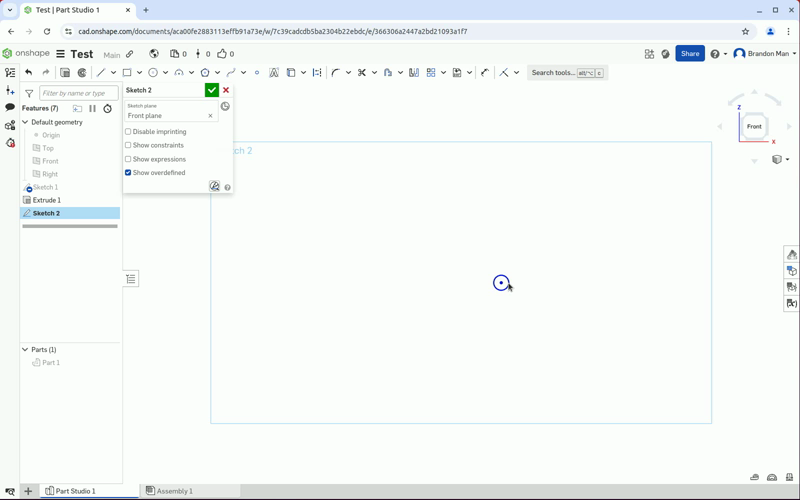
key_down(shift)
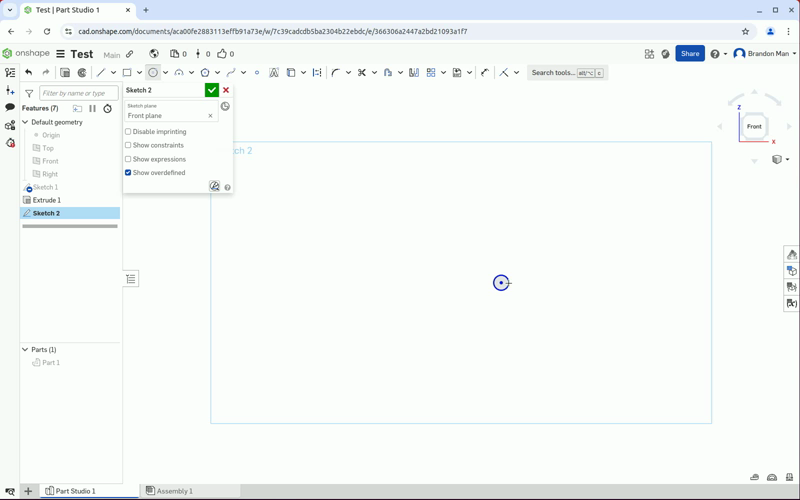
mouse_move(501, 282)
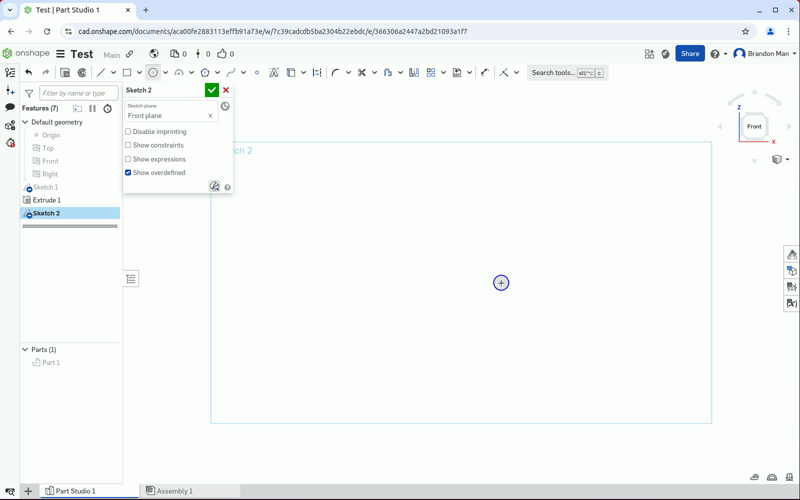
click(501, 282)
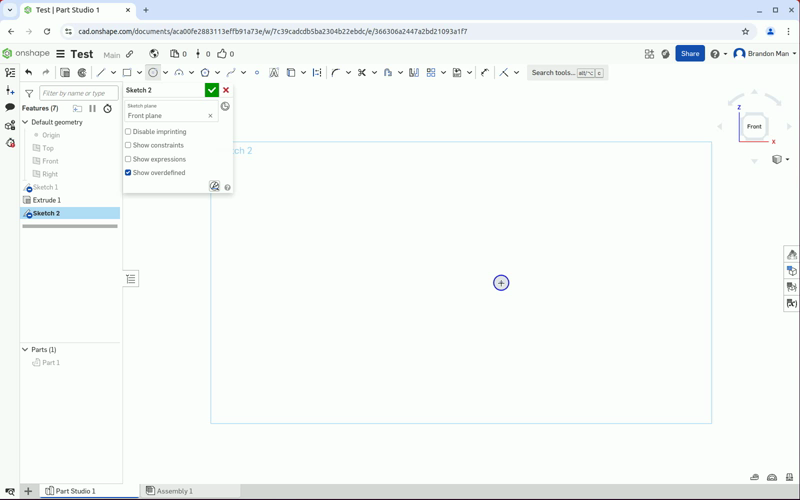
key_up(shift)
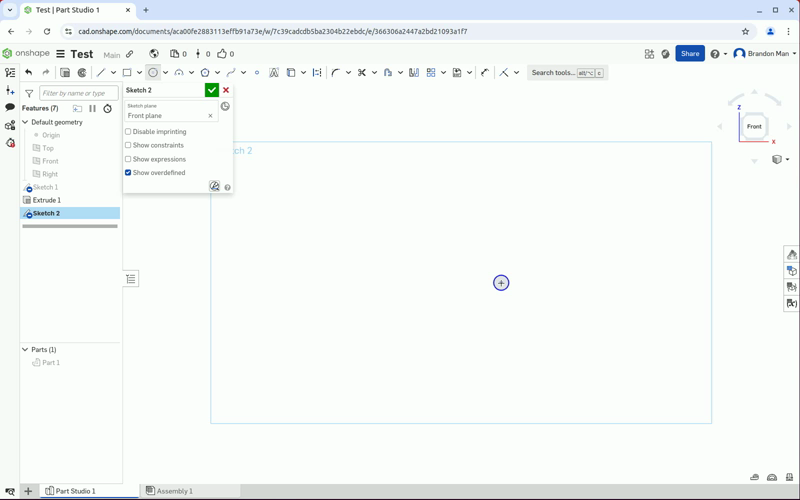
mouse_move(504, 282)
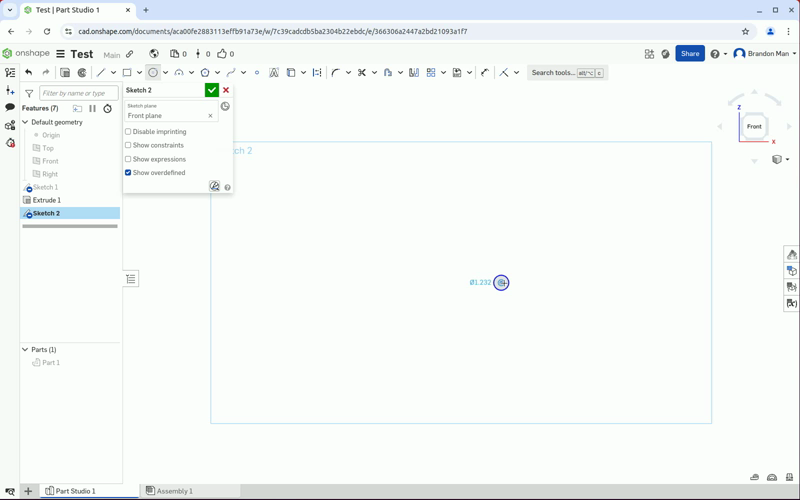
scroll(6)
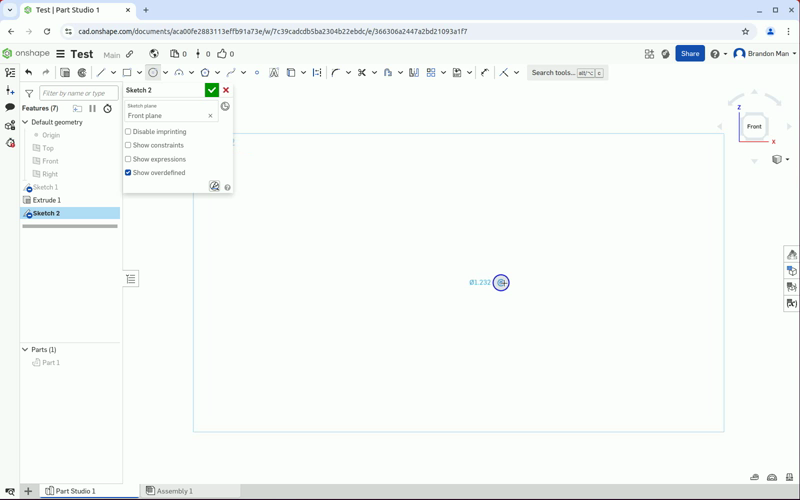
scroll(6)
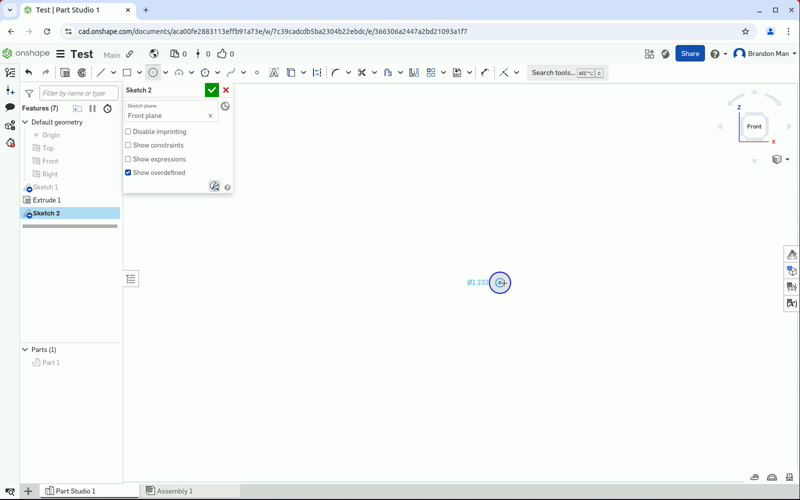
scroll(6)
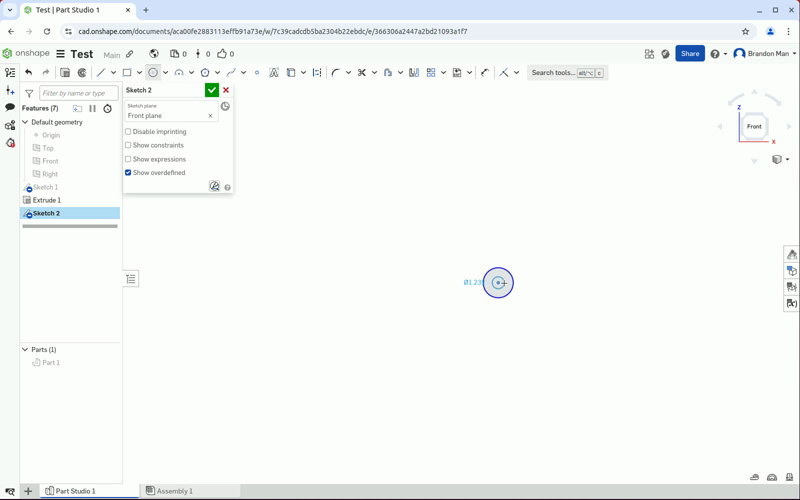
scroll(6)
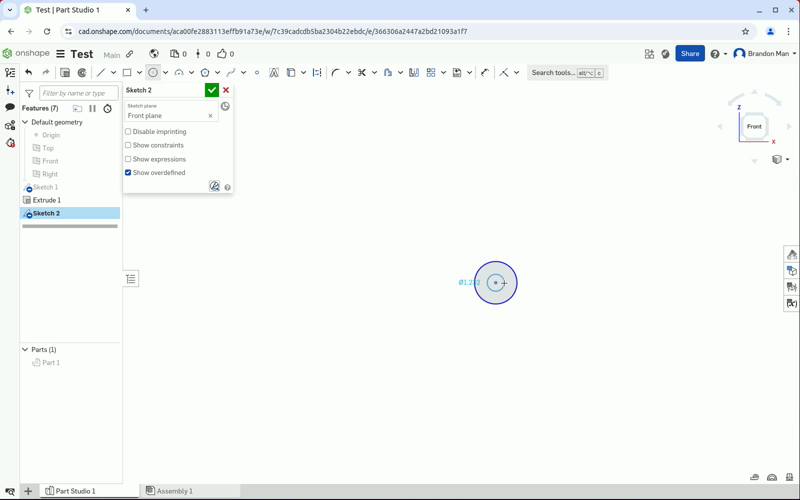
scroll(6)
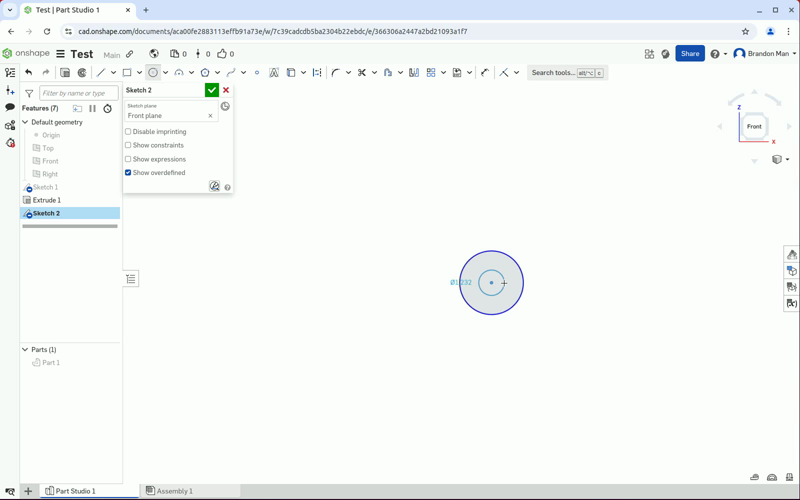
scroll(6)
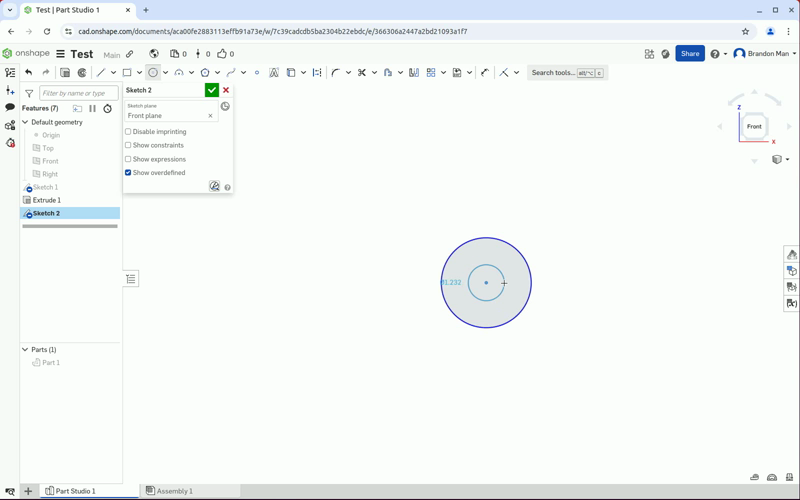
scroll(6)
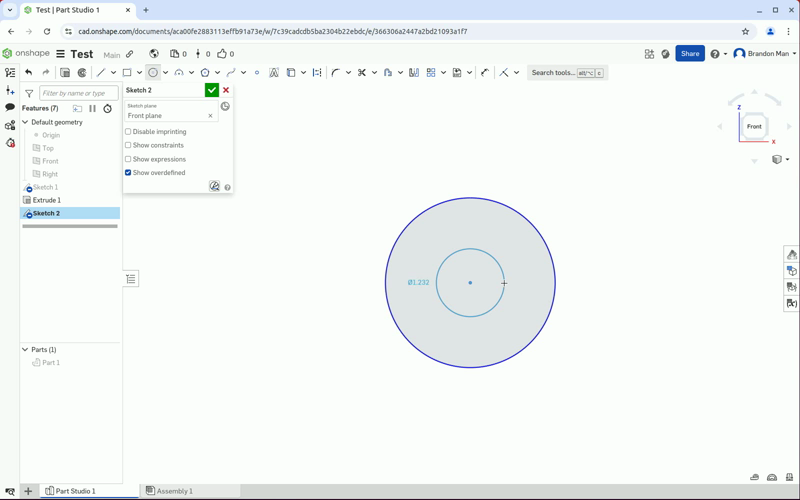
click(504, 282)
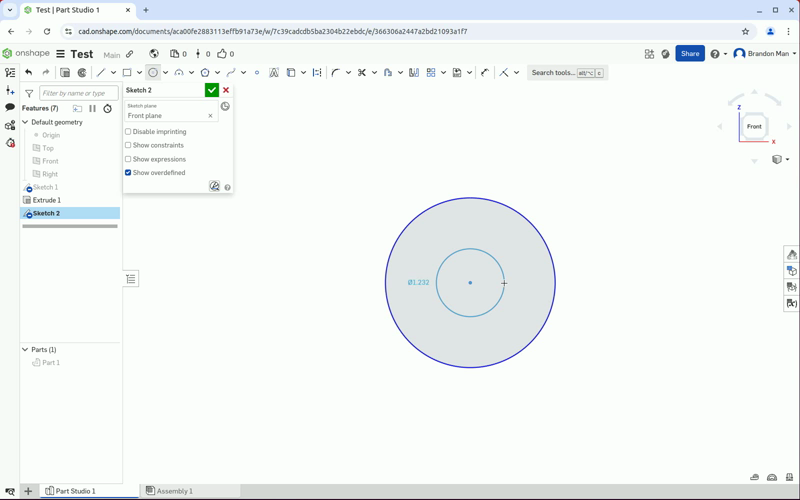
scroll(-6)
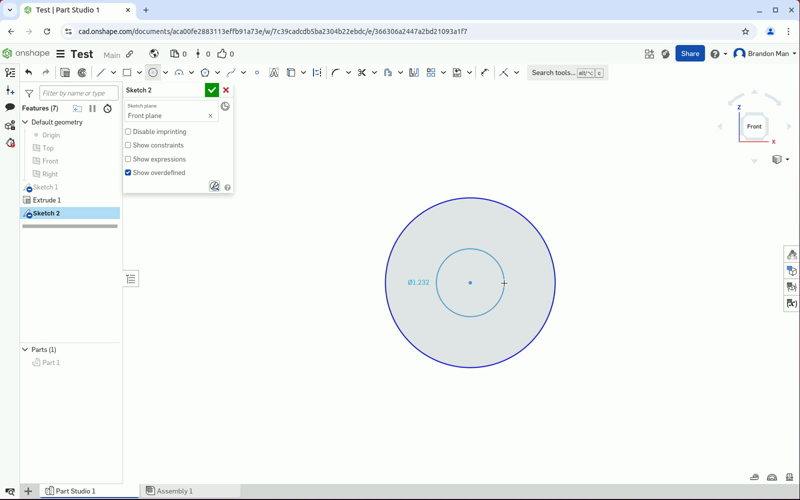
scroll(-6)
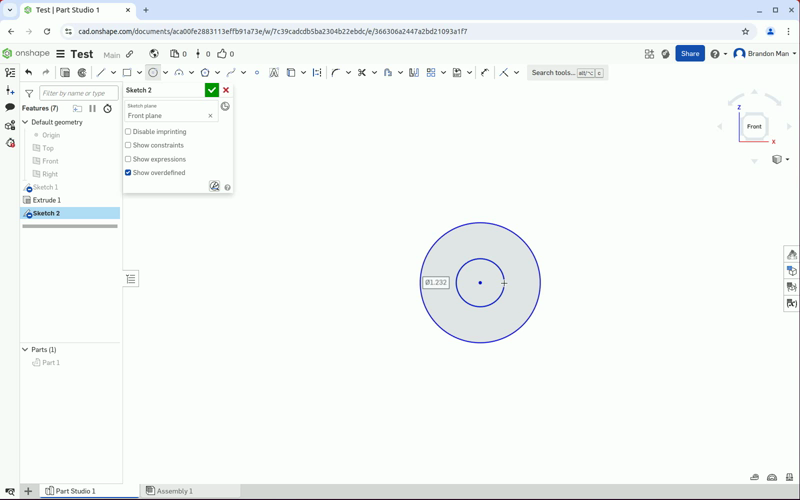
scroll(-6)
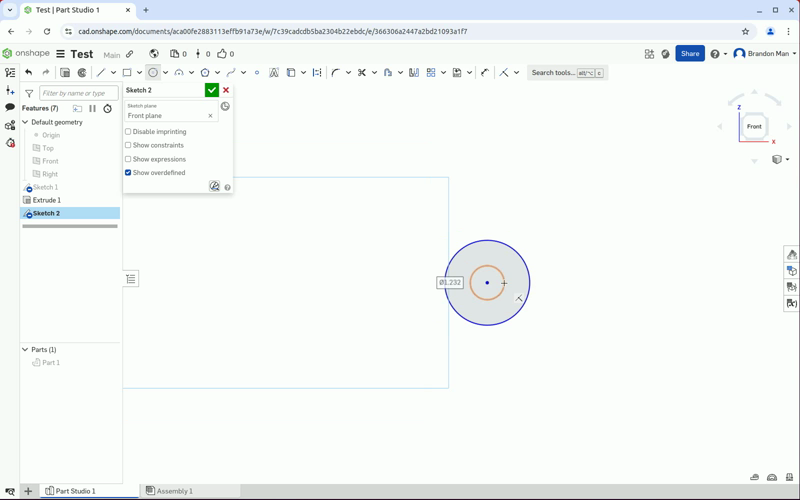
scroll(-6)
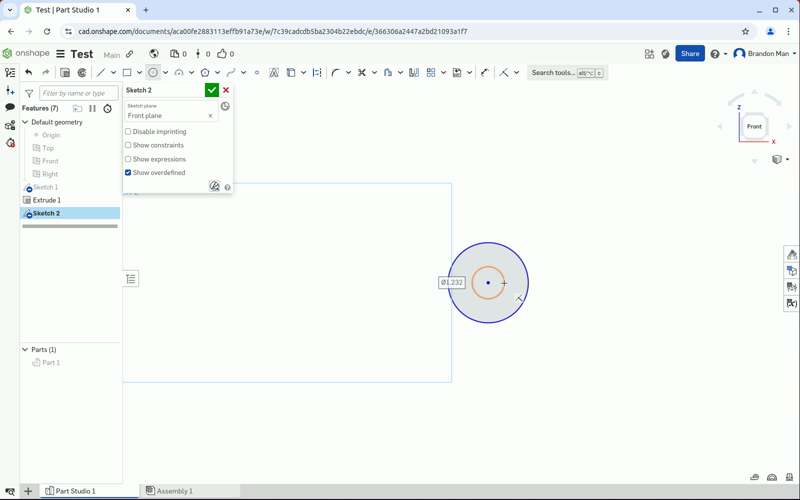
scroll(-6)
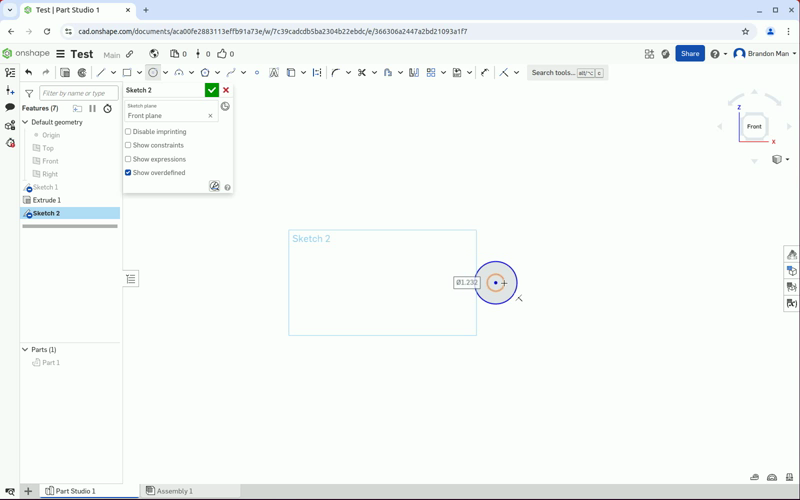
scroll(-6)
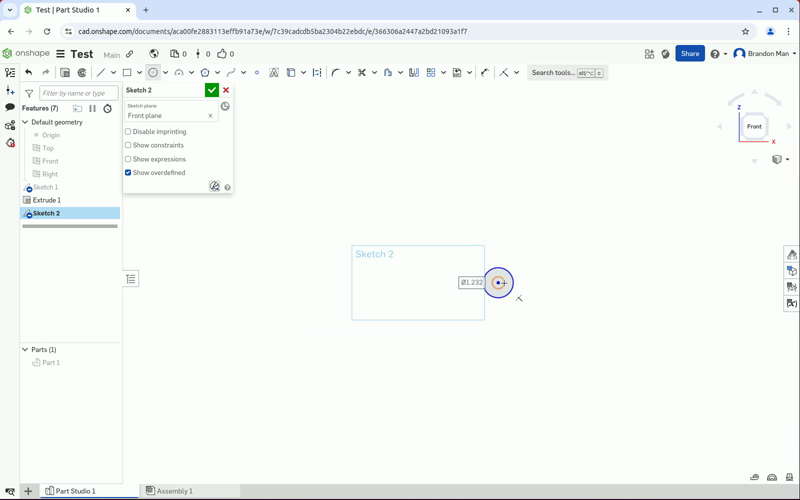
scroll(-6)
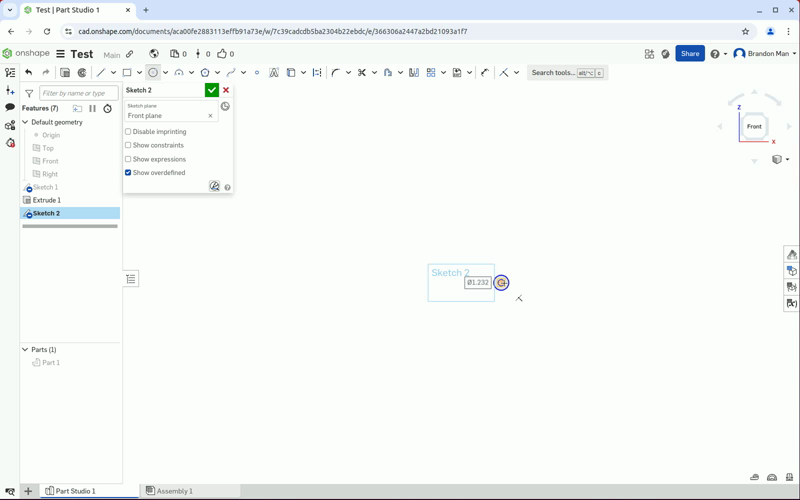
key(esc)
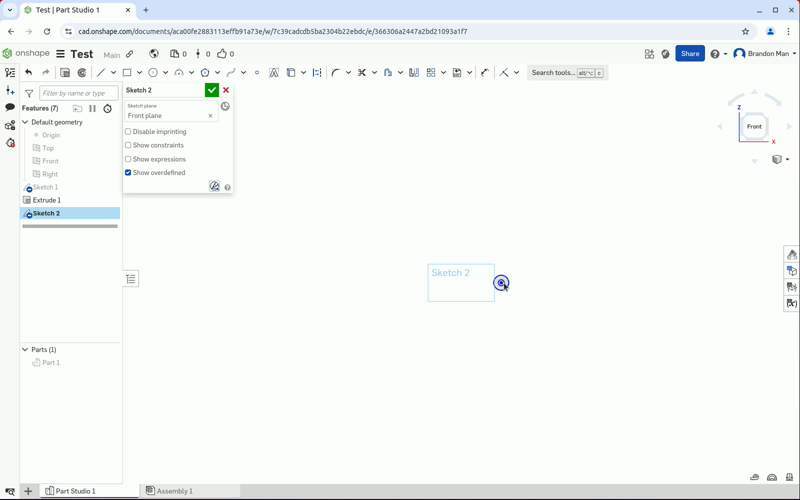
mouse_move(500, 286)
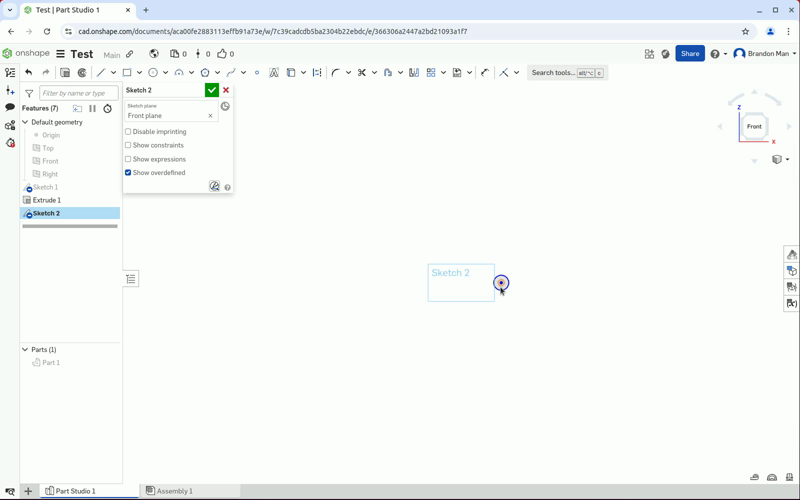
scroll(6)
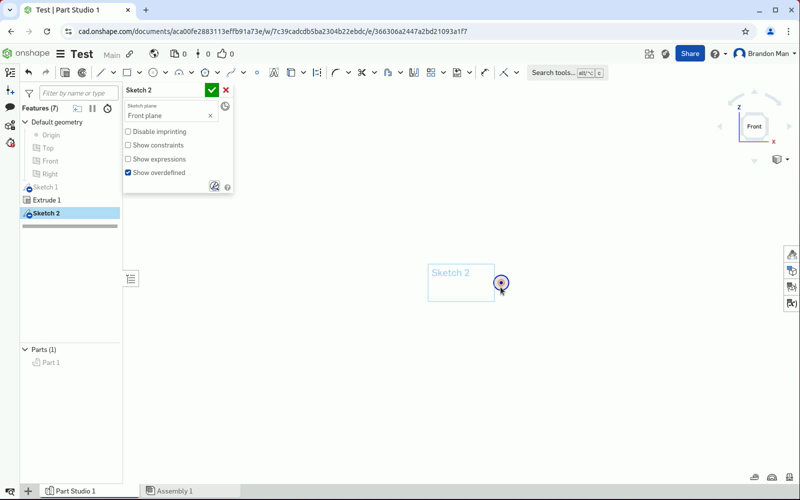
scroll(6)
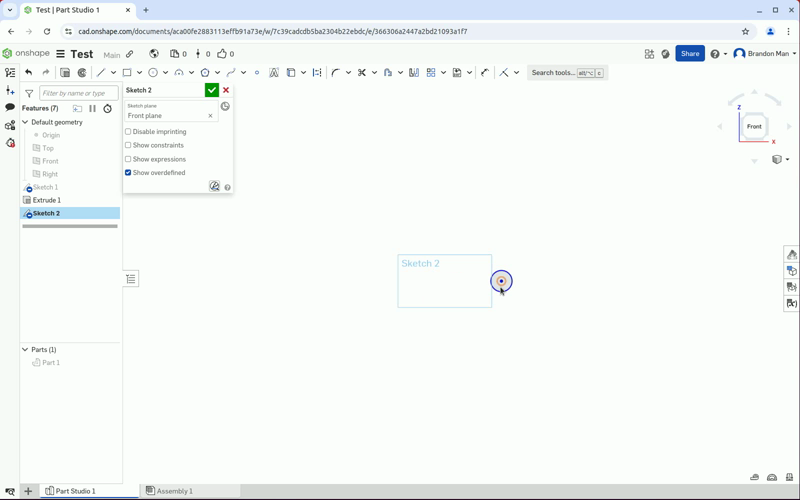
scroll(6)
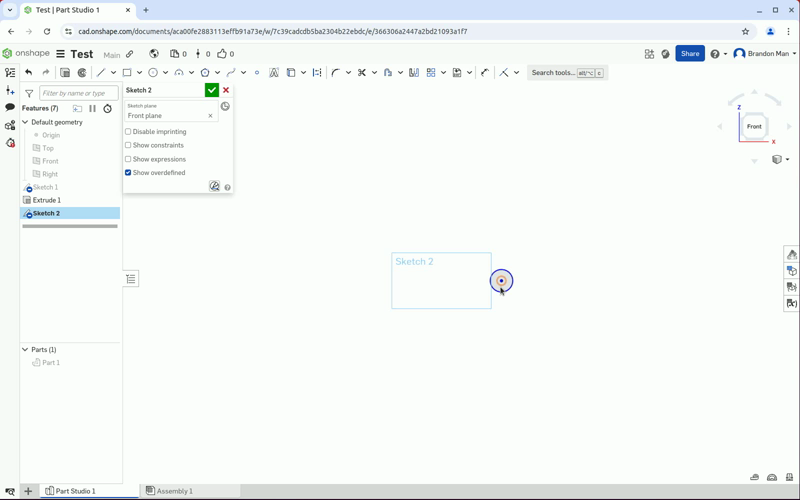
scroll(6)
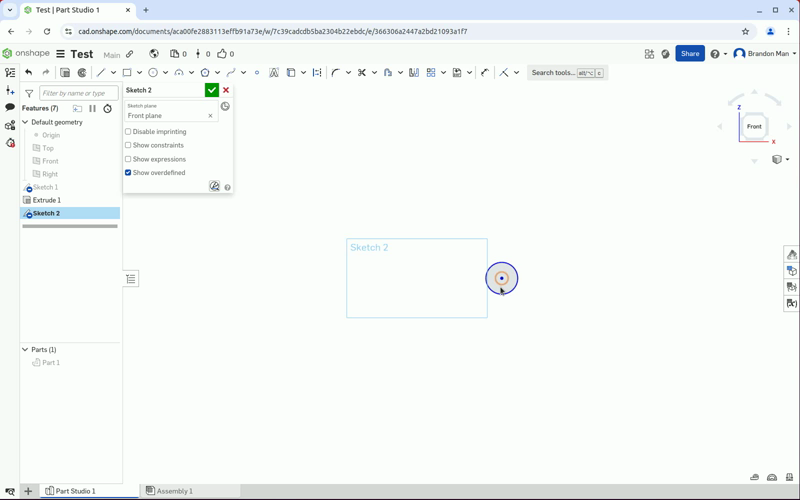
scroll(6)
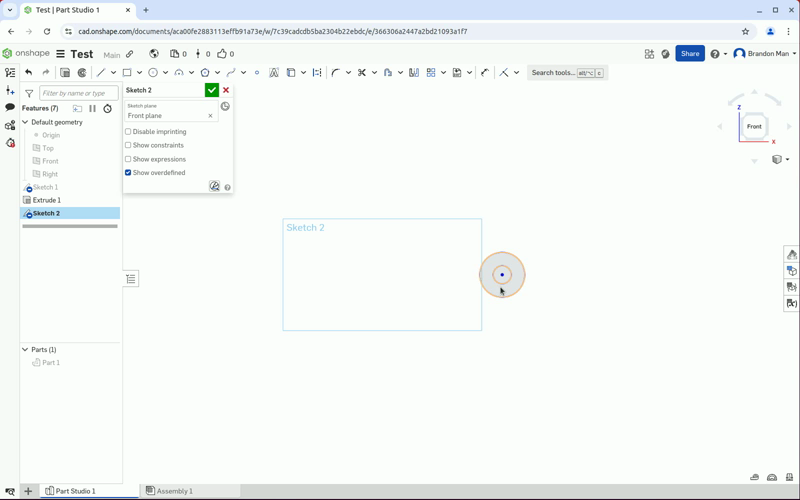
scroll(6)
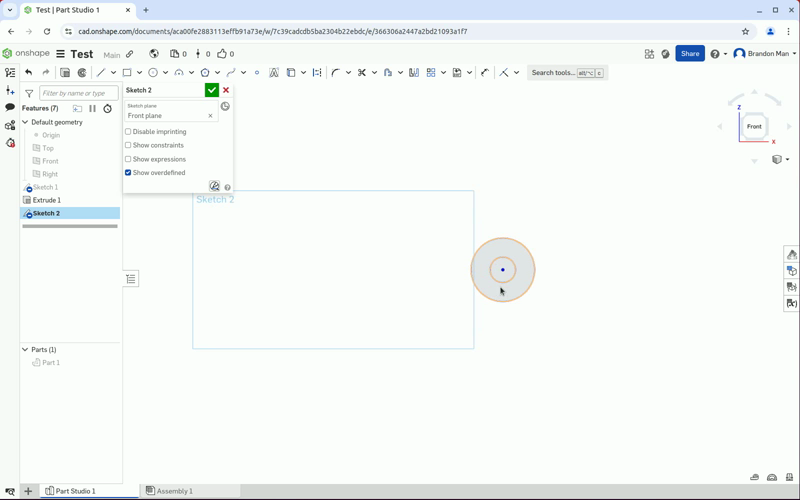
scroll(6)
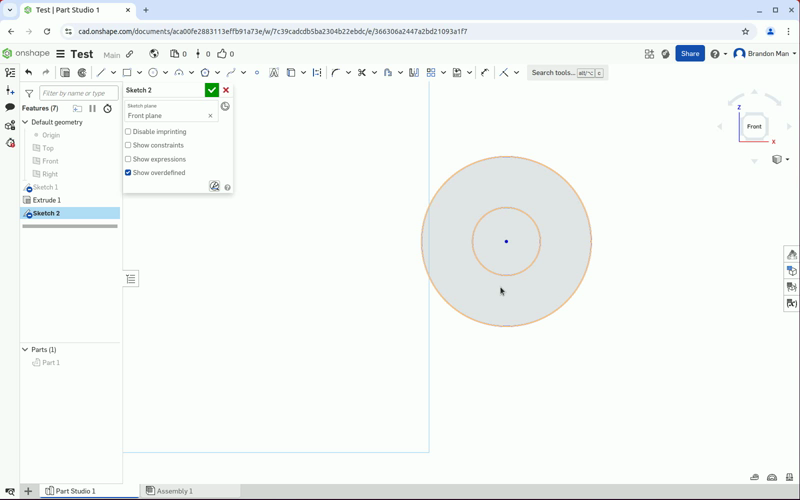
click(500, 286)
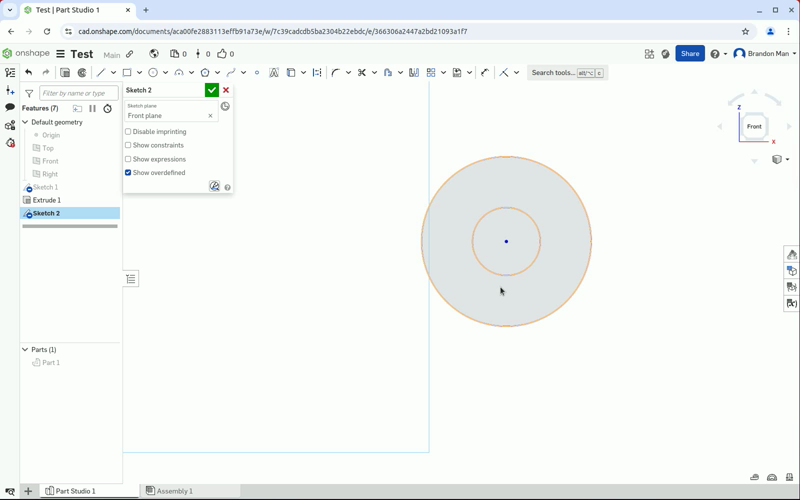
scroll(-6)
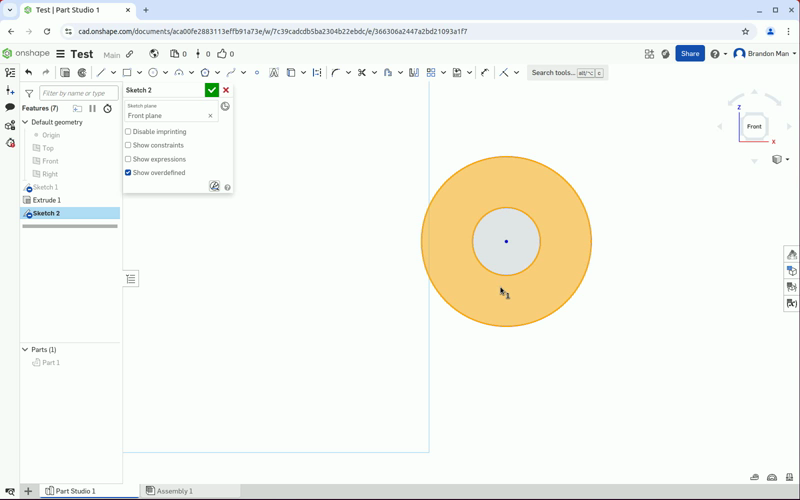
scroll(-6)
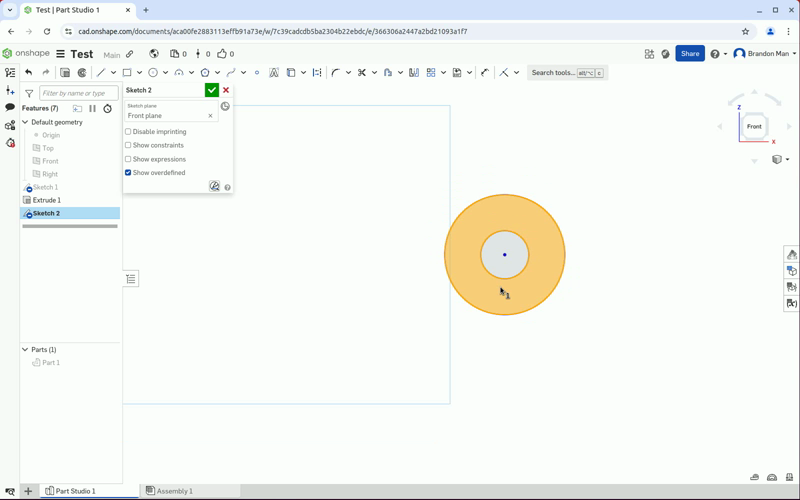
scroll(-6)
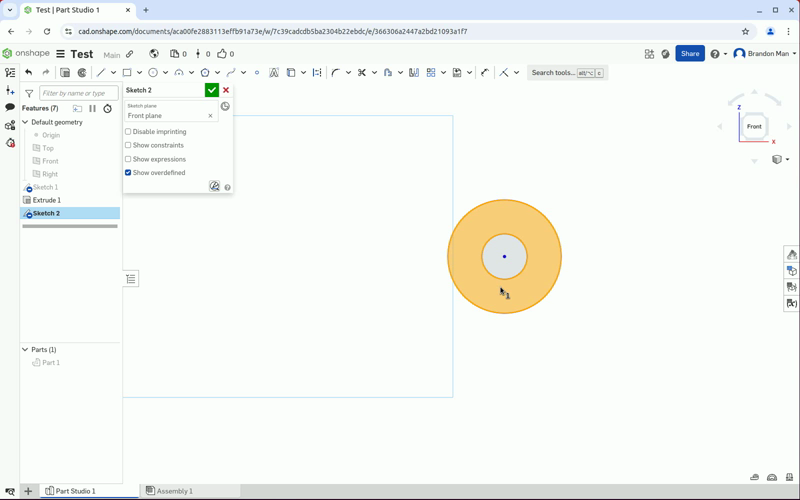
scroll(-6)
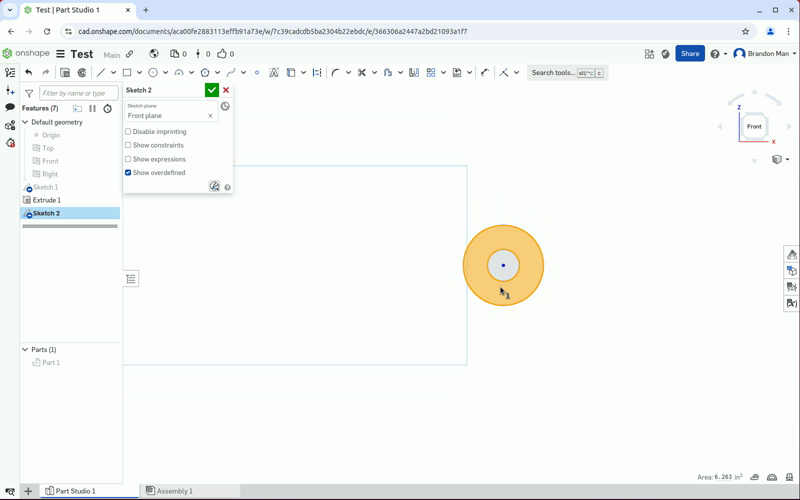
scroll(-6)
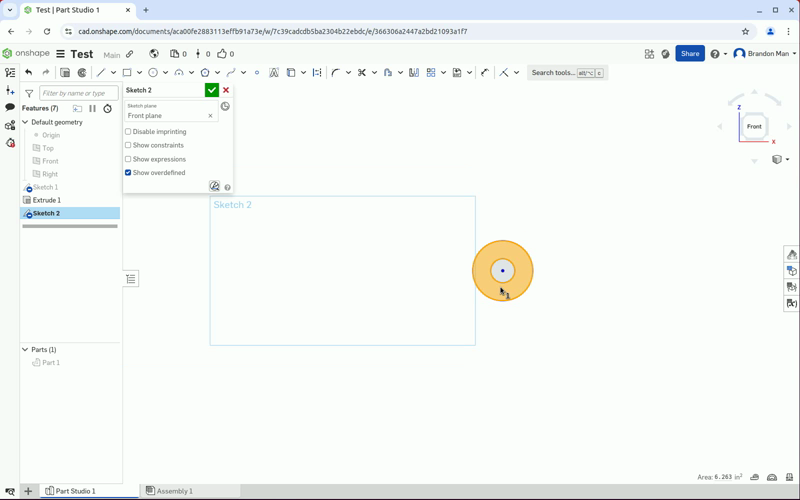
scroll(-6)
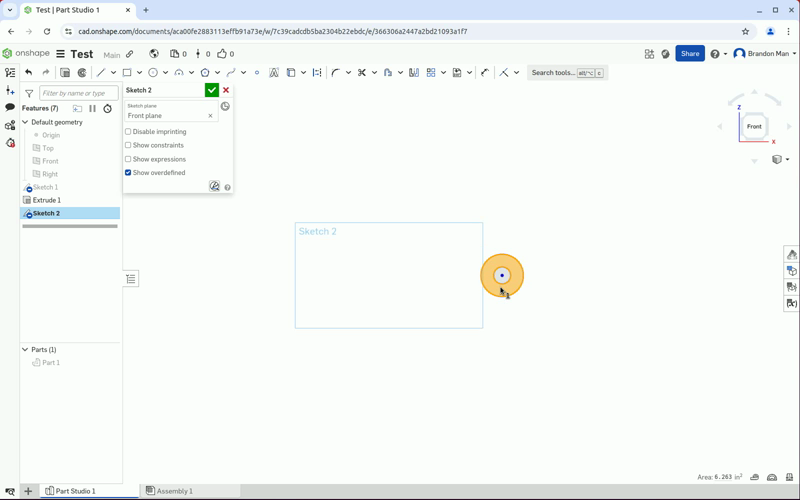
scroll(-6)
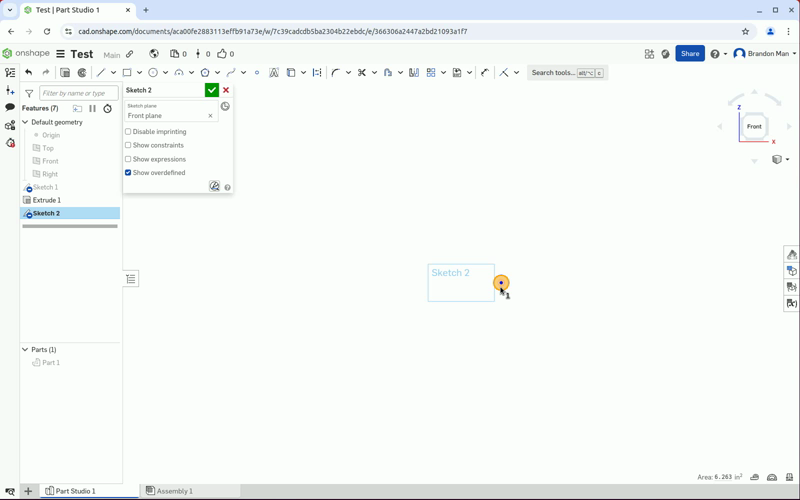
mouse_move(73, 352)
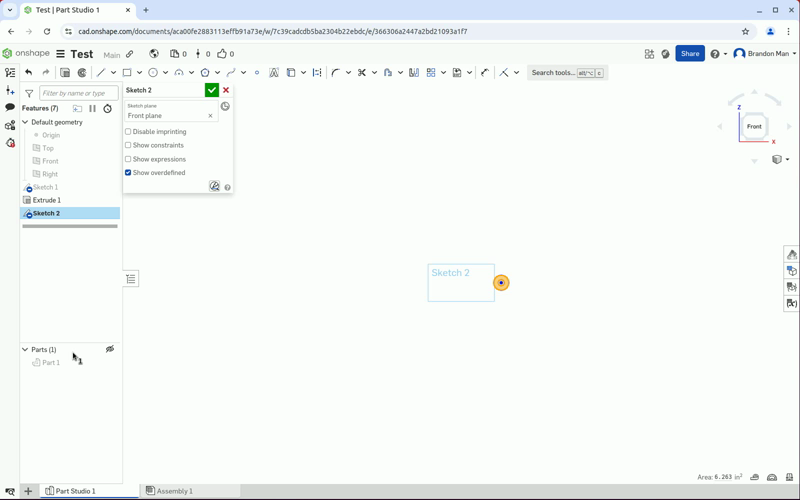
key(shift+y)
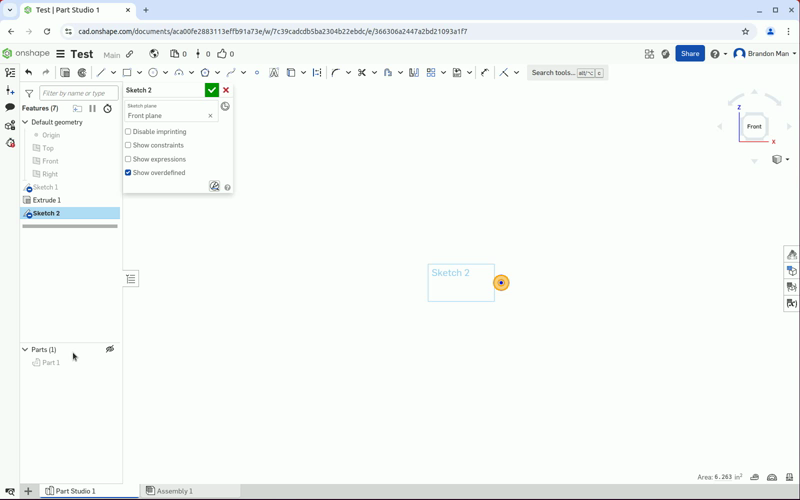
key(shift+e)
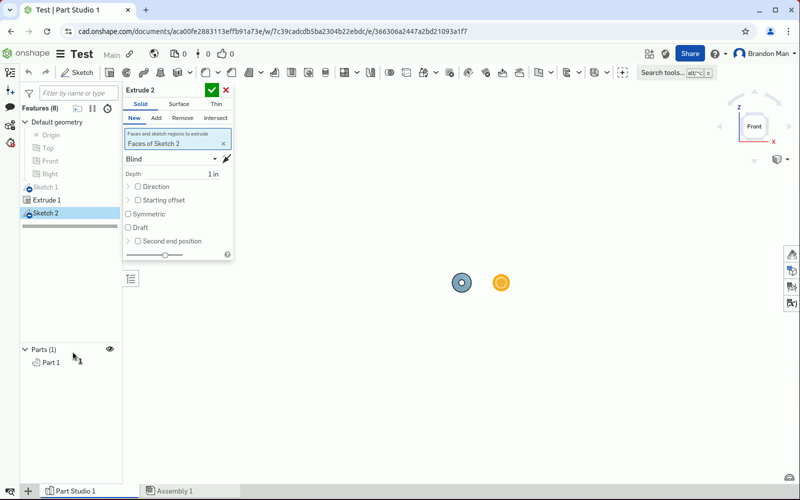
mouse_move(143, 106)
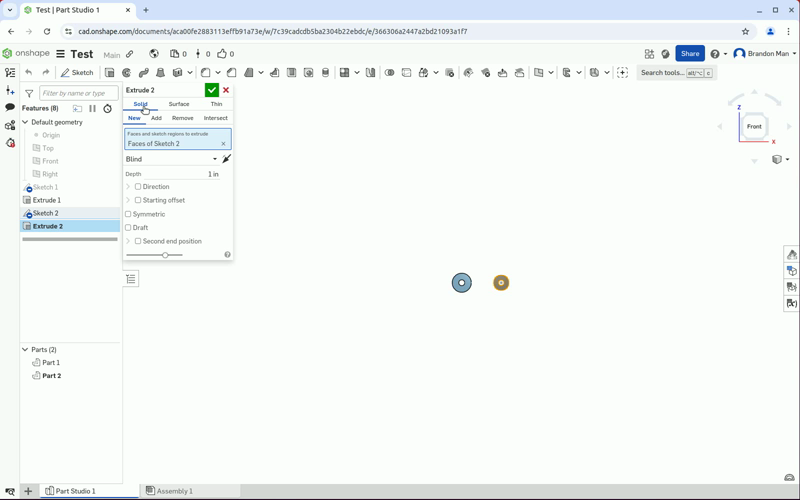
click(143, 106)
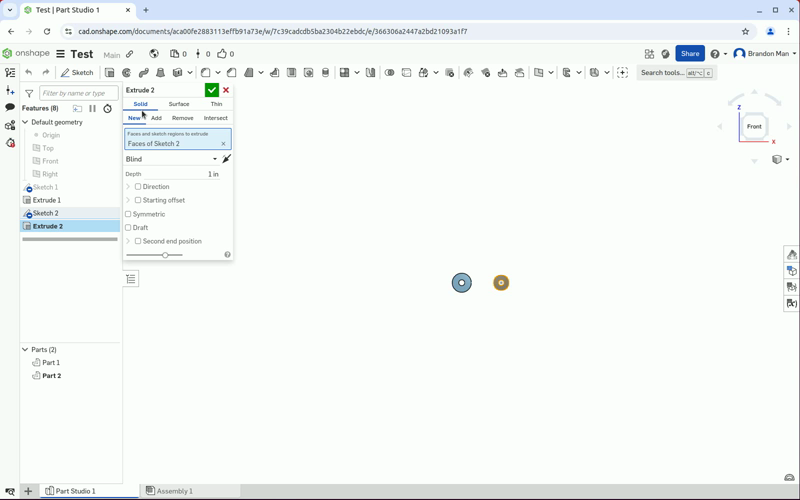
mouse_move(137, 120)
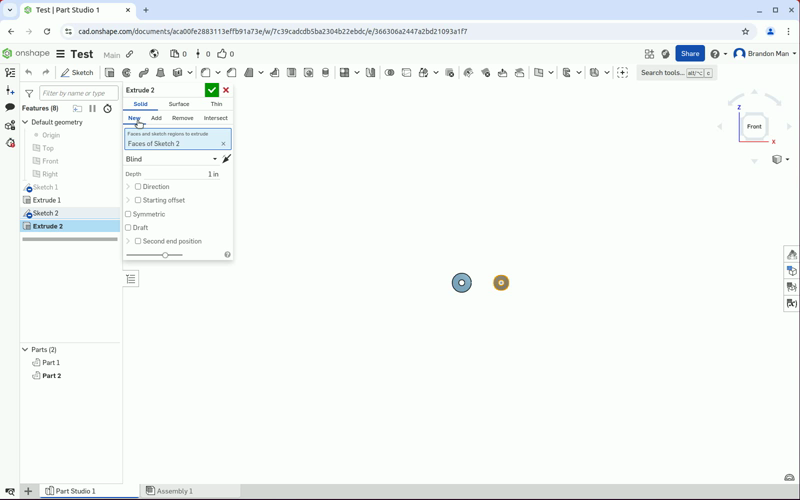
click(137, 120)
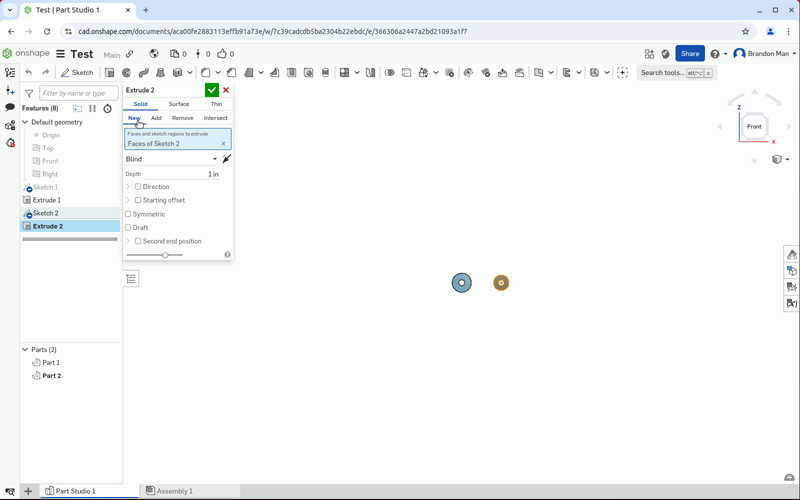
key(tab, 4)
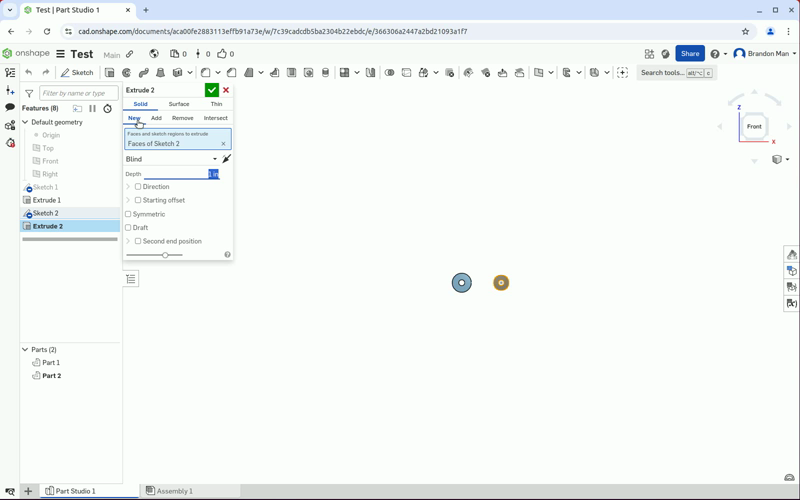
text(0.481)
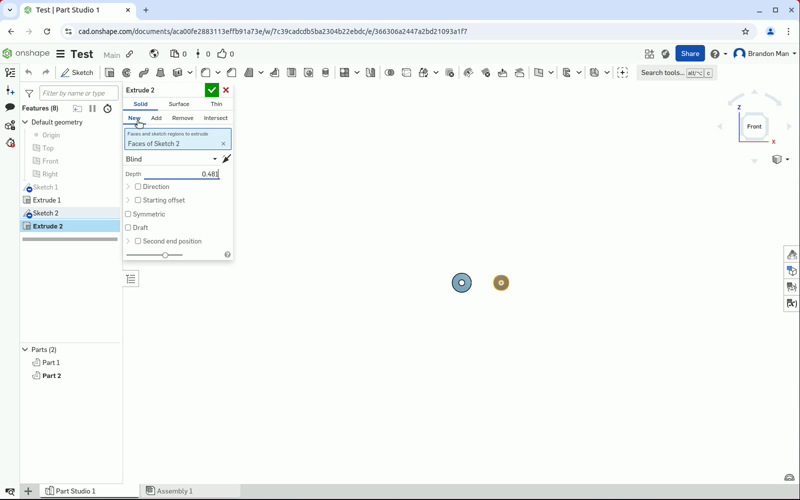
key(enter)
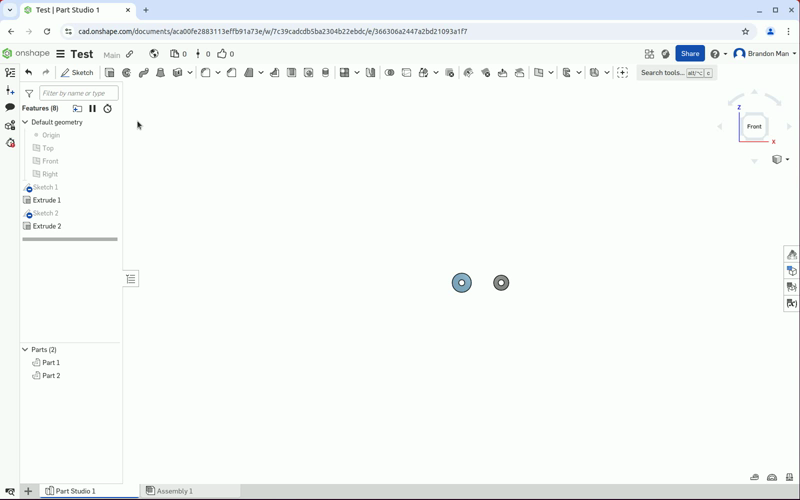
key(shift+h)
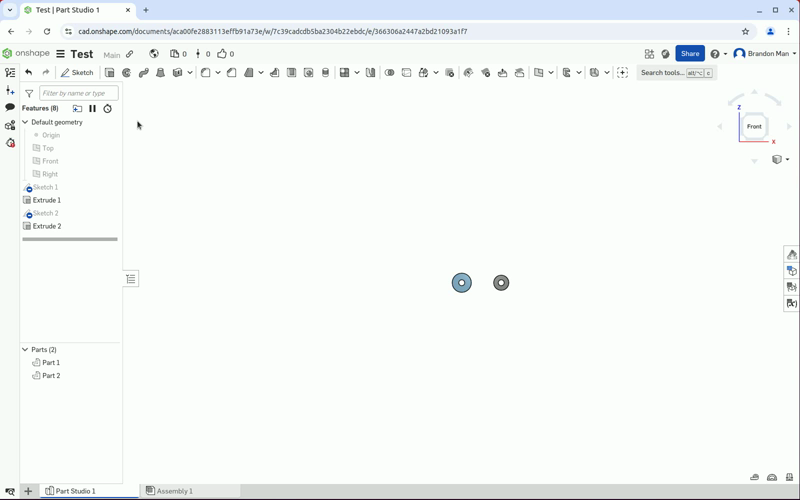
key(shift+h)
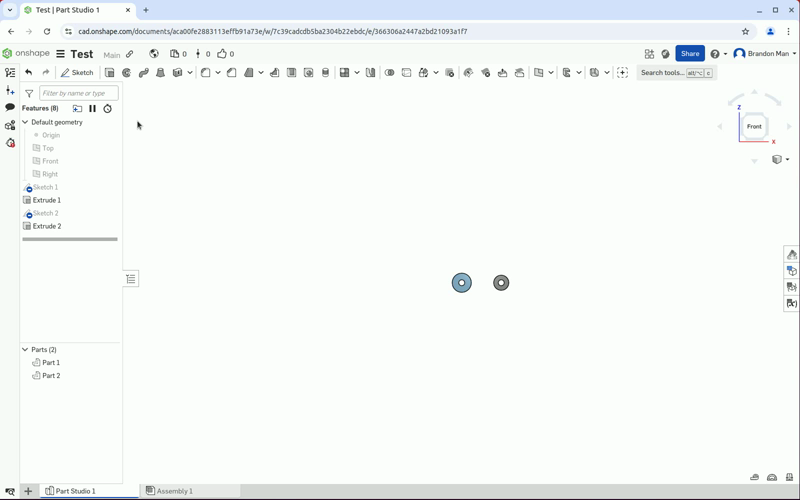
mouse_move(73, 189)
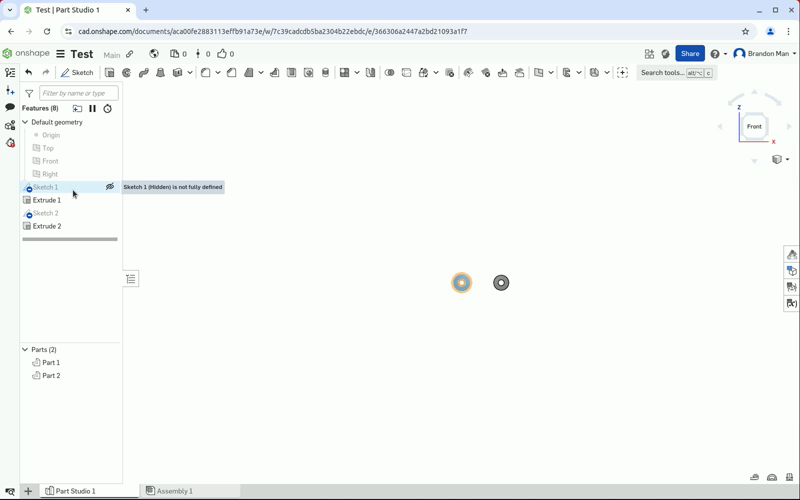
click(73, 189)
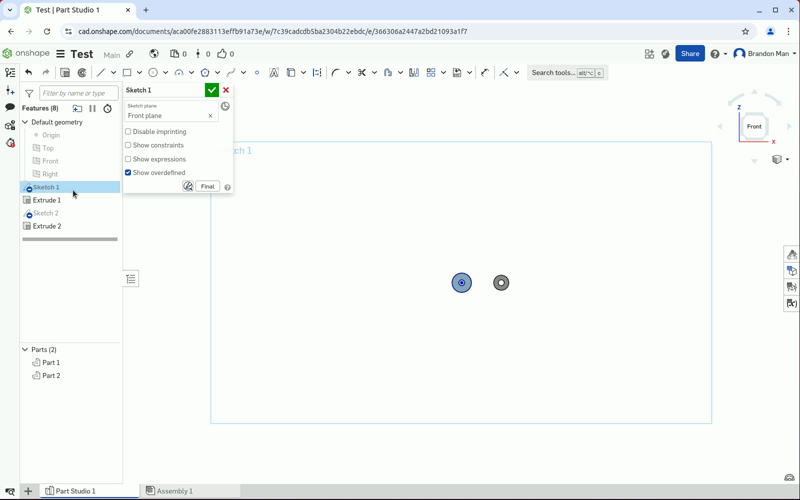
mouse_move(229, 92)
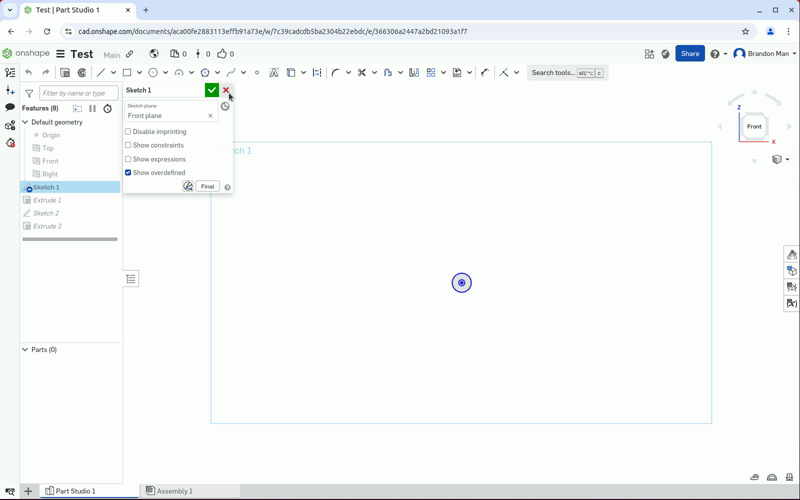
click(229, 92)
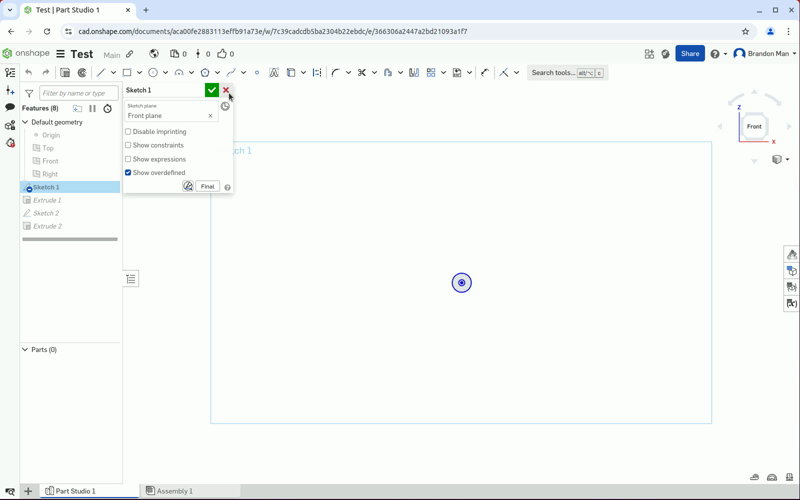
key(shift+s)
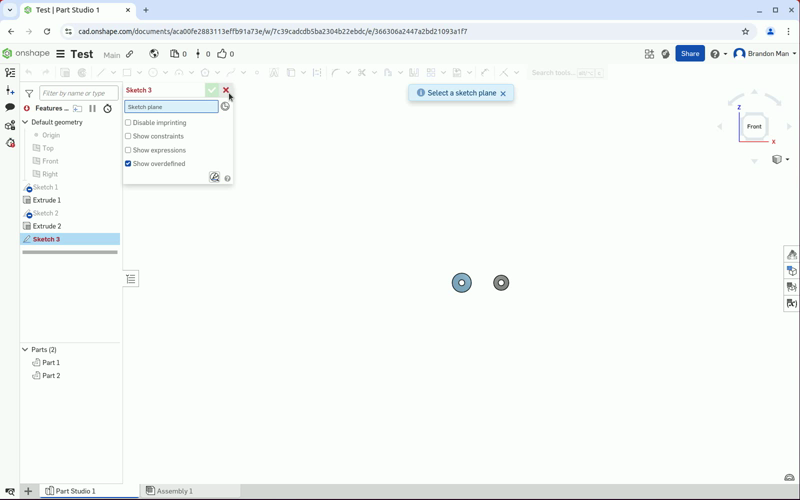
mouse_move(73, 163)
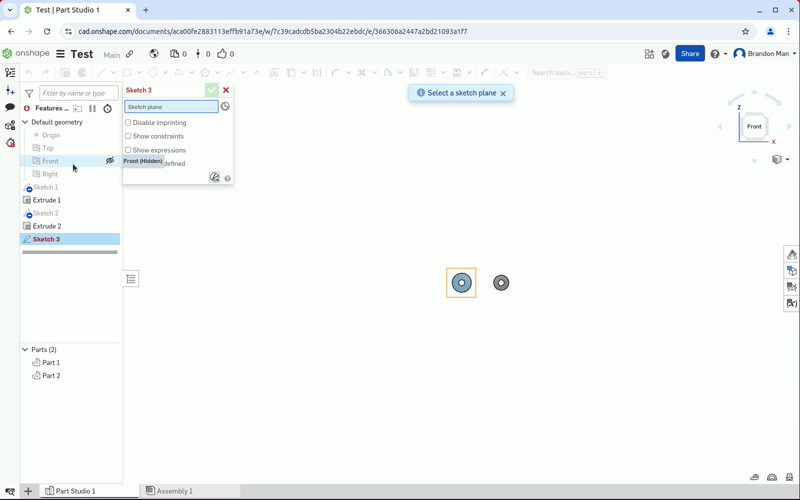
click(73, 163)
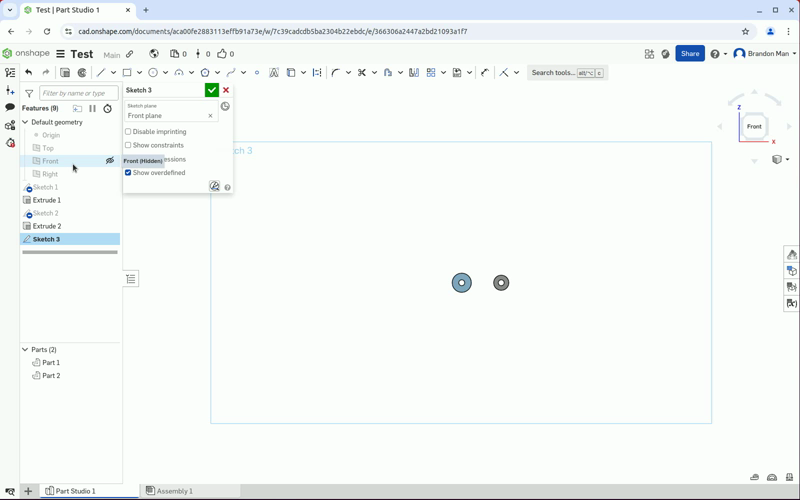
mouse_move(73, 352)
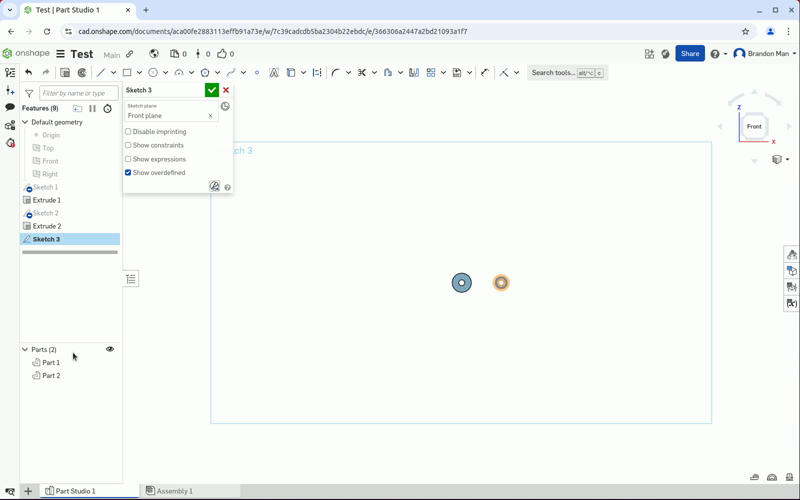
key(y)
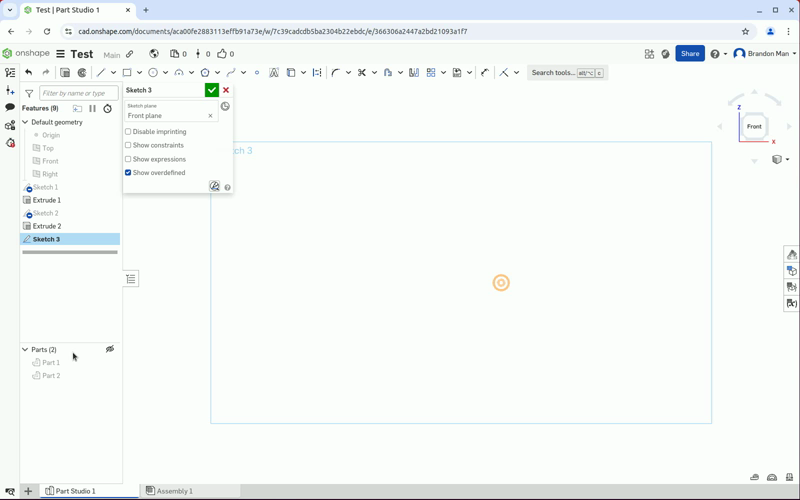
key(c)
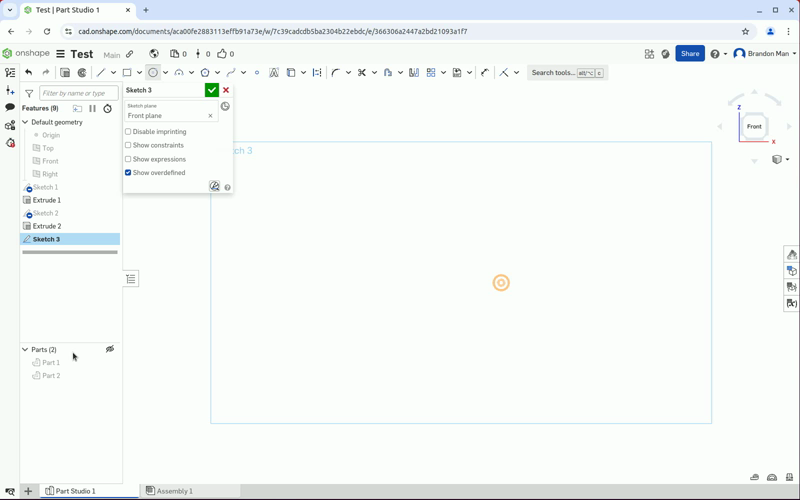
key_down(shift)
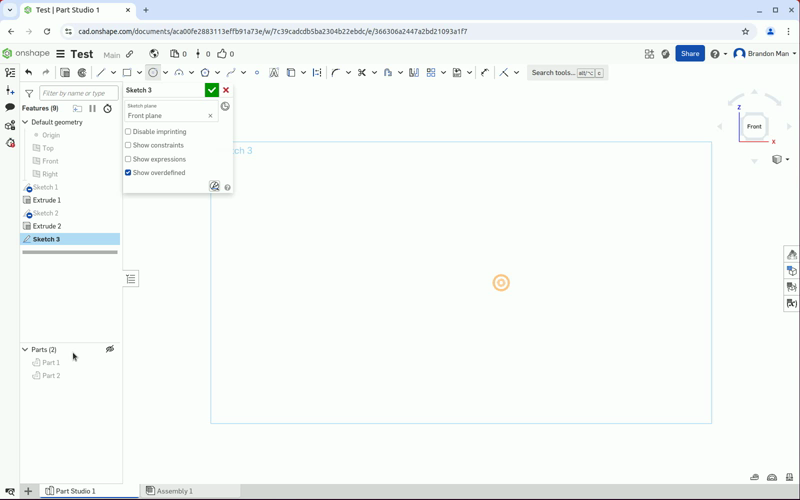
mouse_move(461, 178)
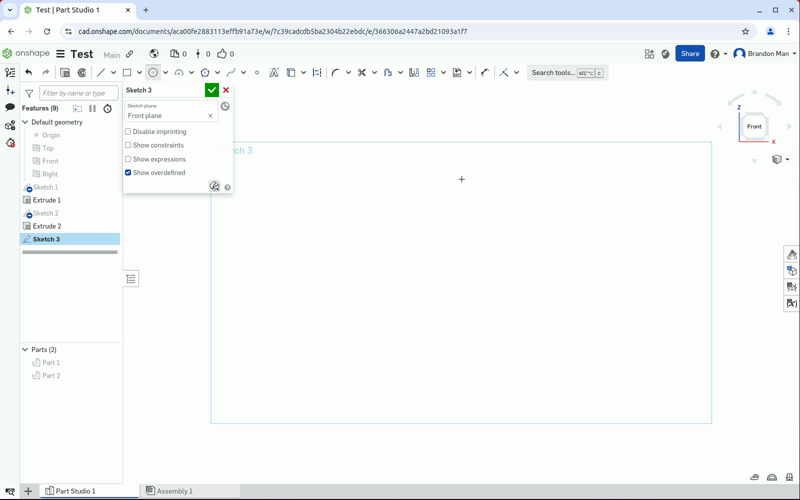
click(461, 178)
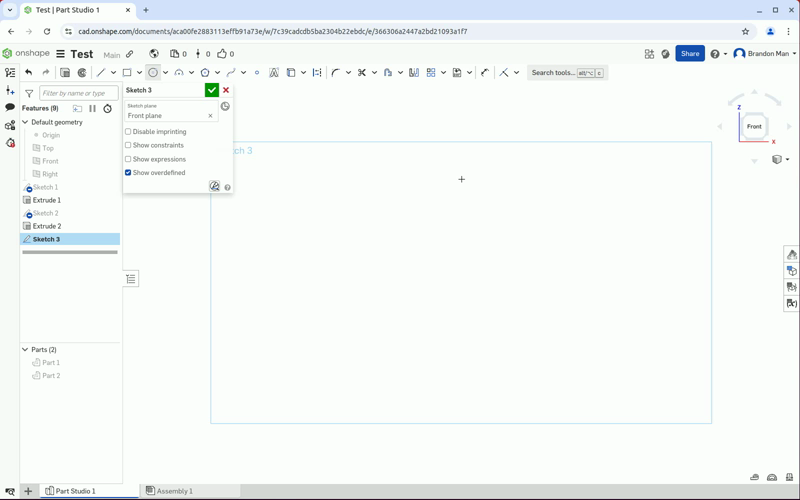
key_up(shift)
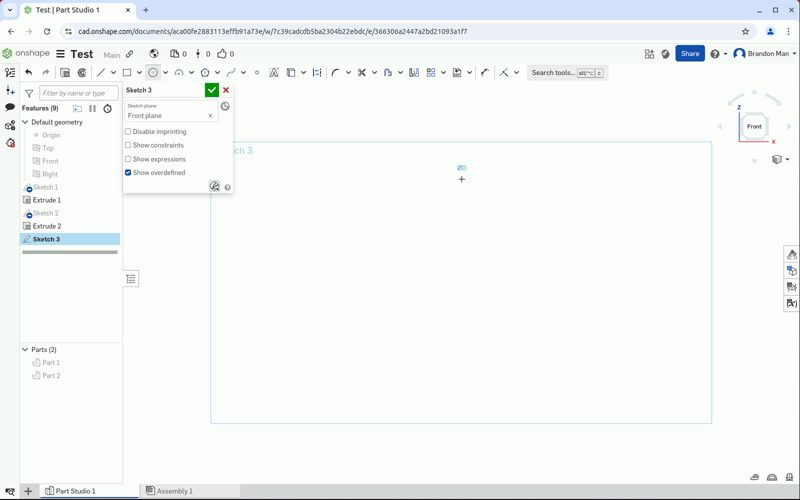
mouse_move(471, 178)
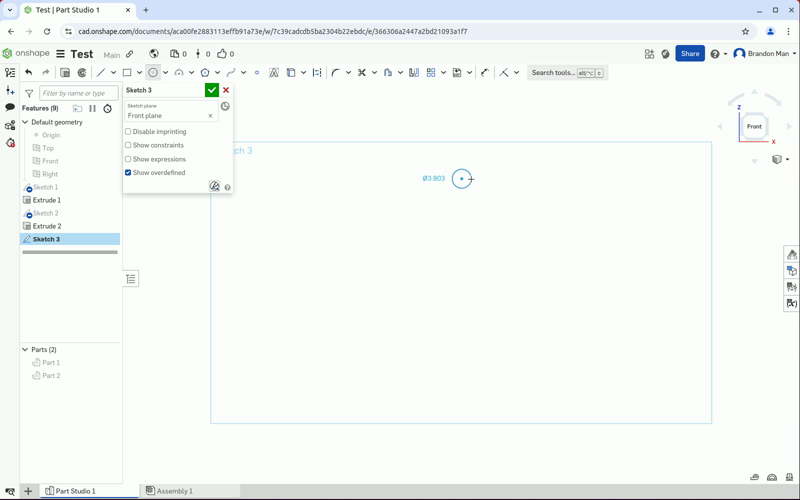
click(471, 178)
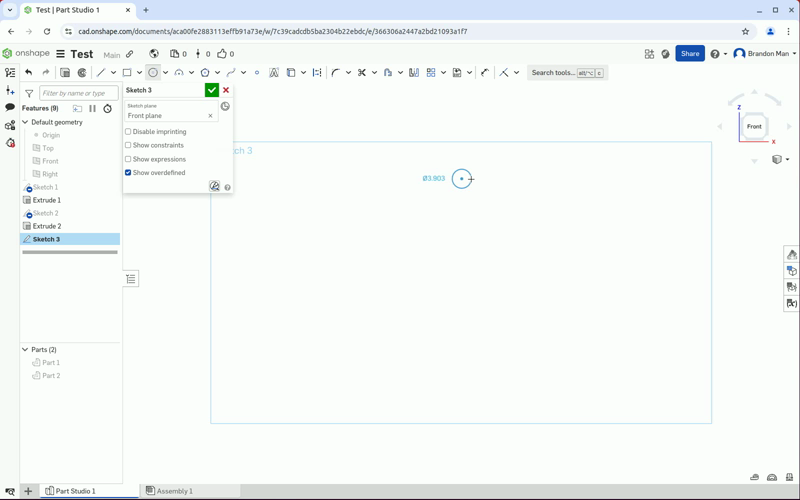
key(esc)
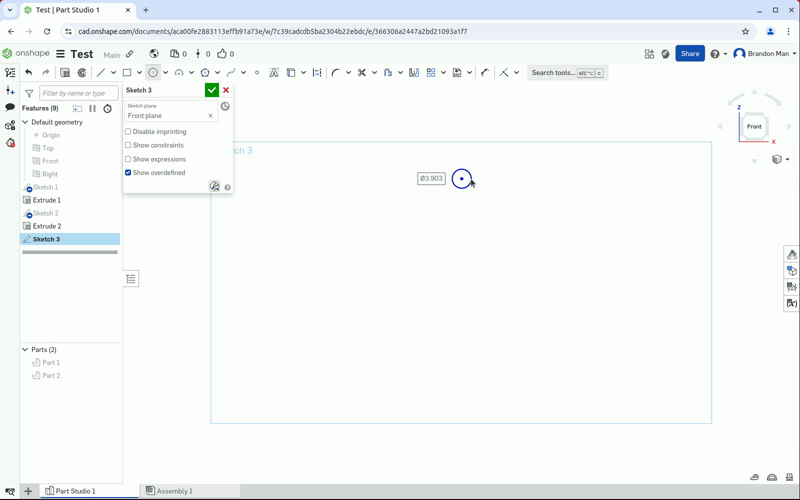
key(c)
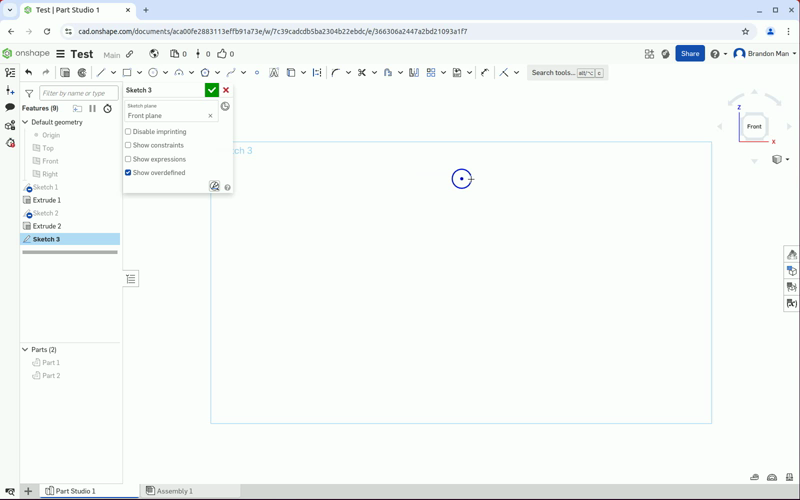
key_down(shift)
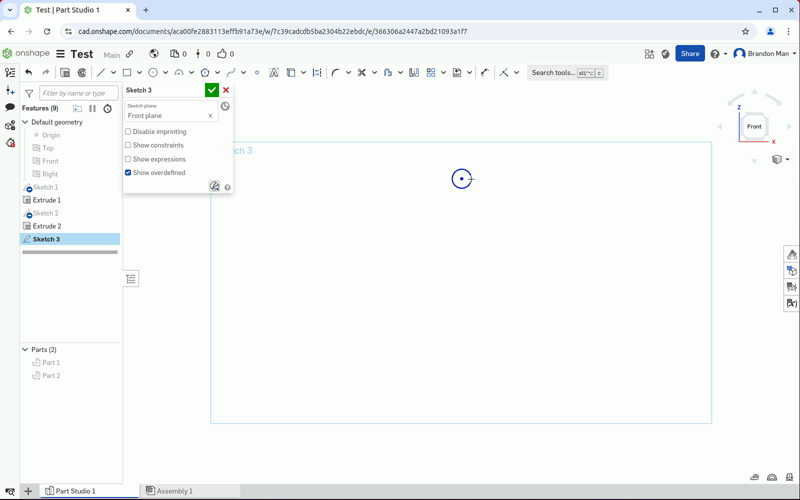
mouse_move(461, 178)
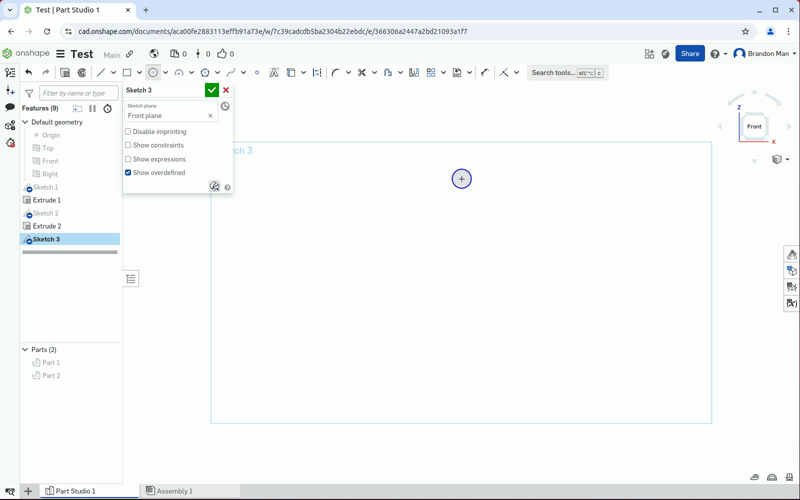
click(461, 178)
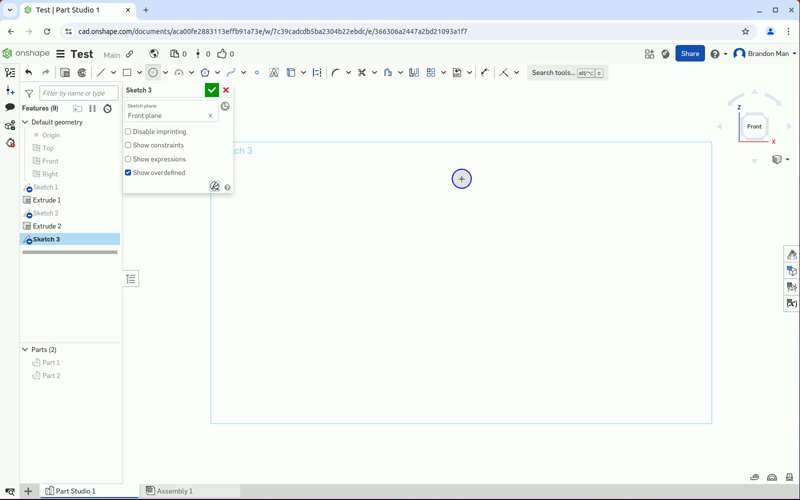
key_up(shift)
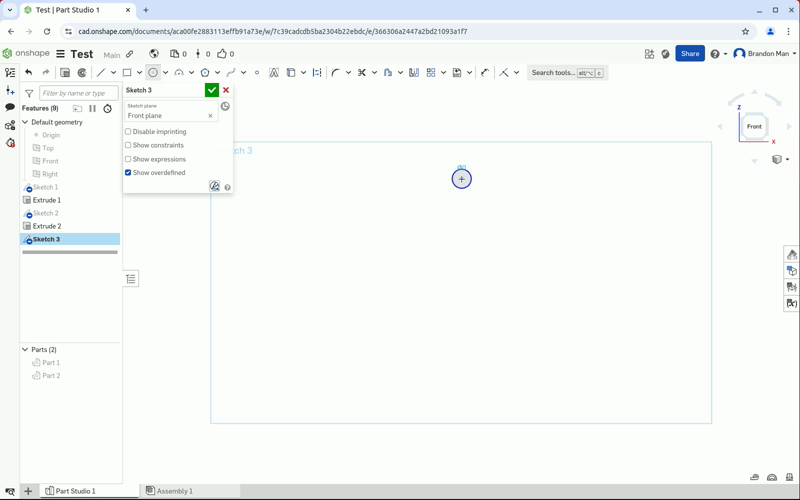
mouse_move(464, 178)
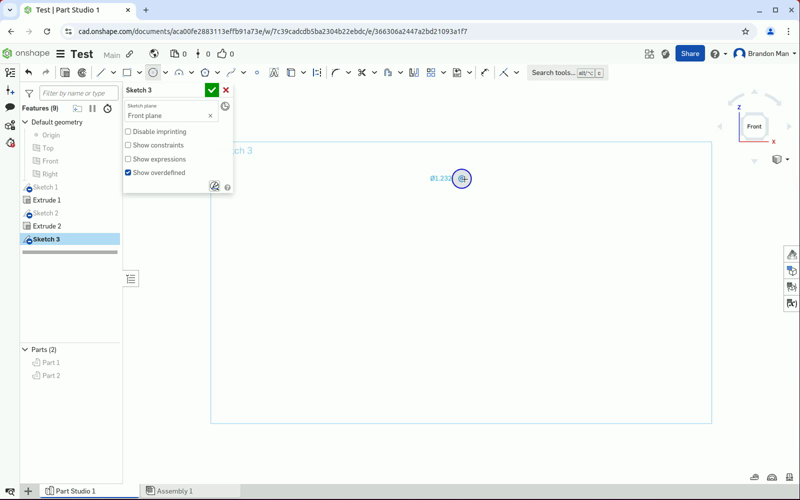
scroll(6)
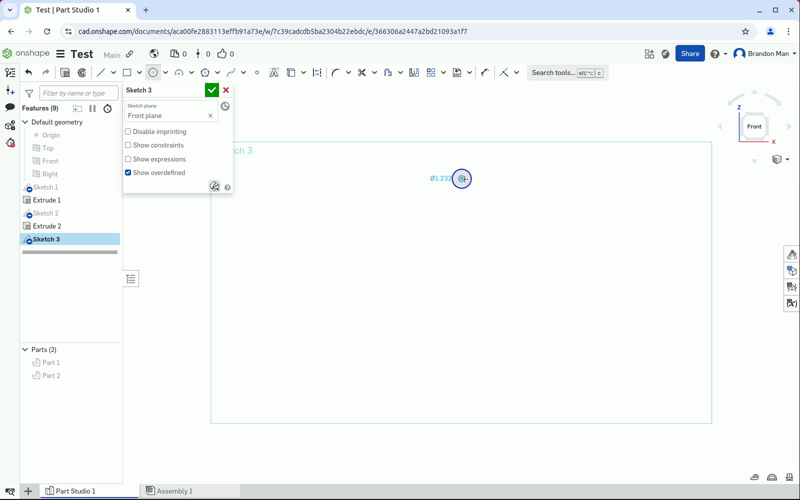
scroll(6)
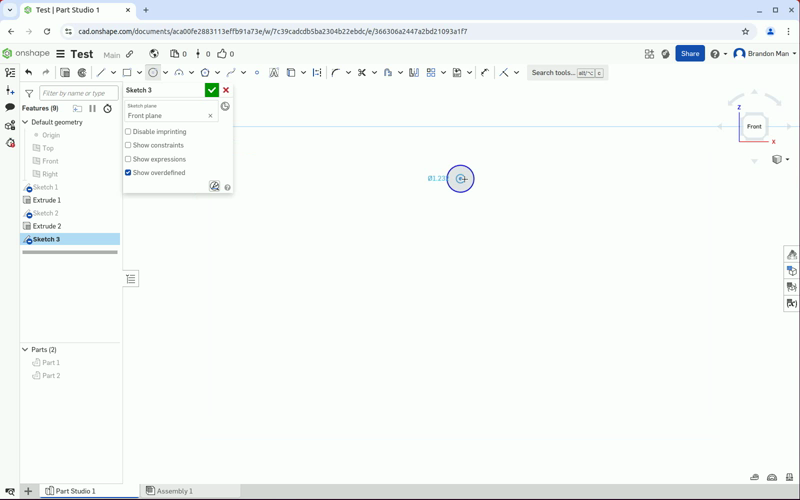
scroll(6)
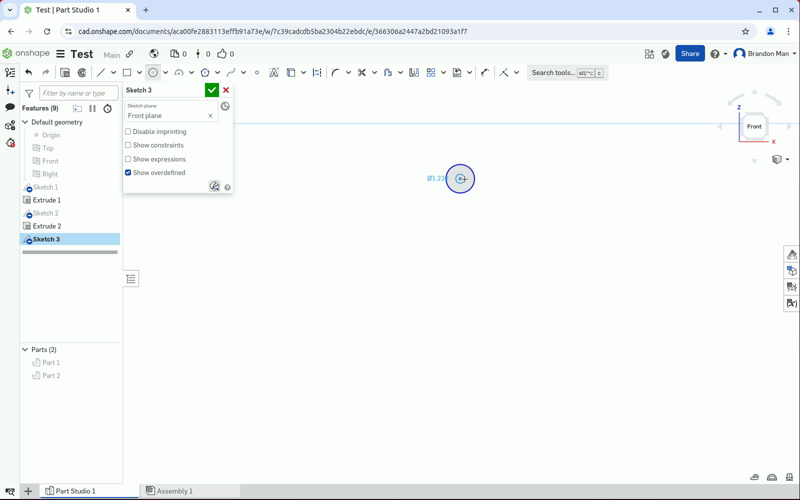
scroll(6)
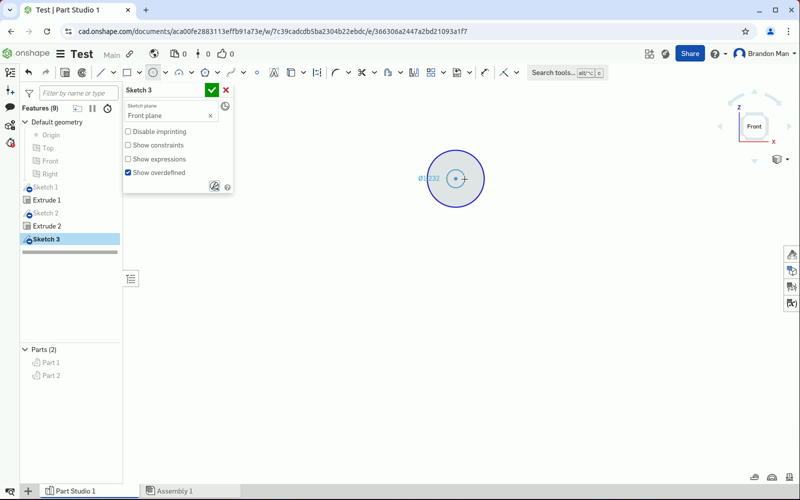
scroll(6)
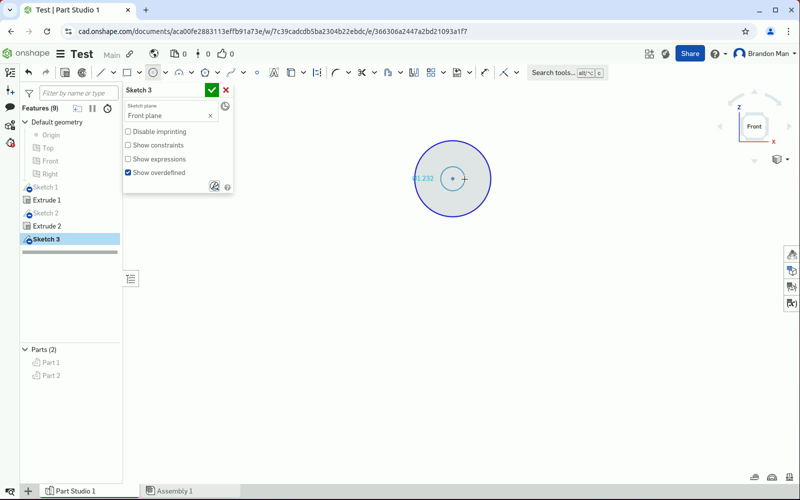
scroll(6)
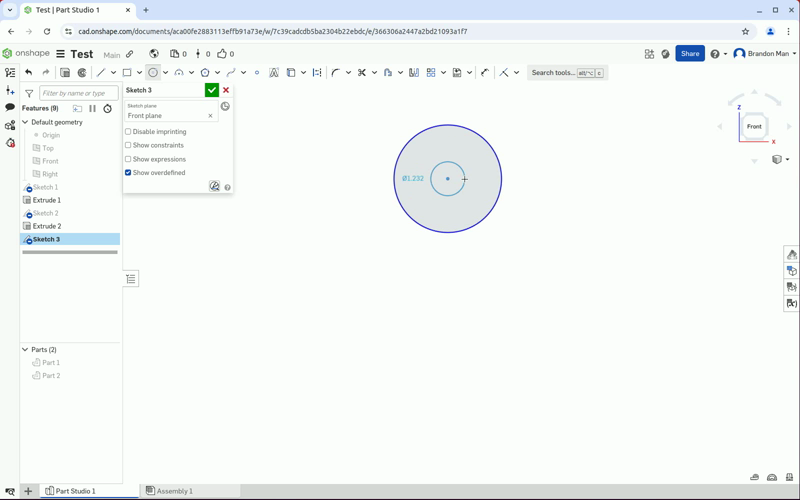
scroll(6)
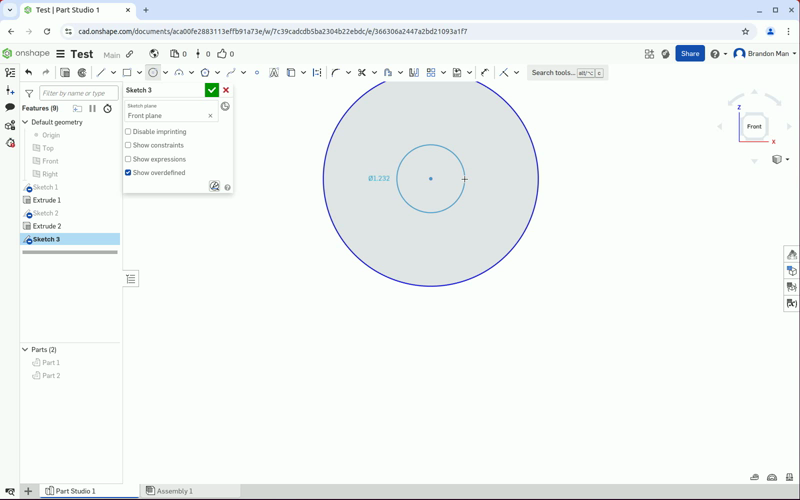
click(464, 178)
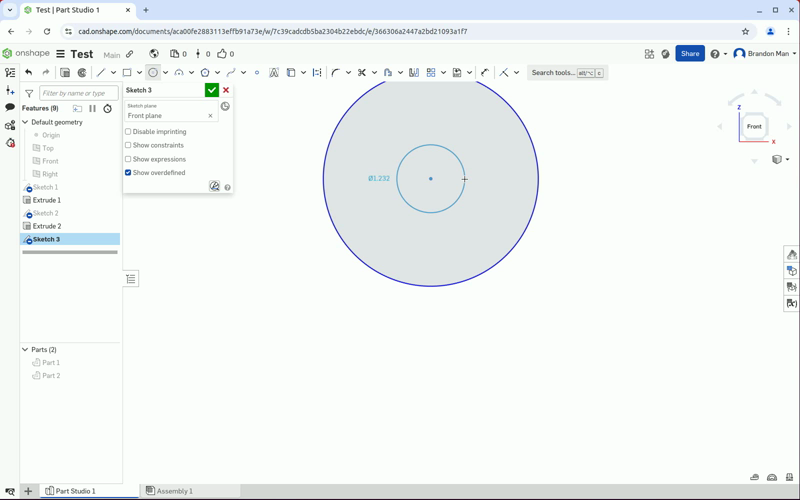
scroll(-6)
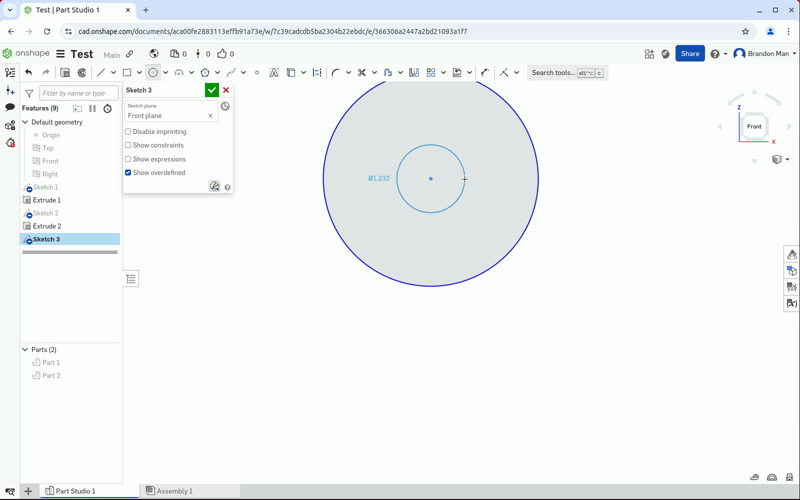
scroll(-6)
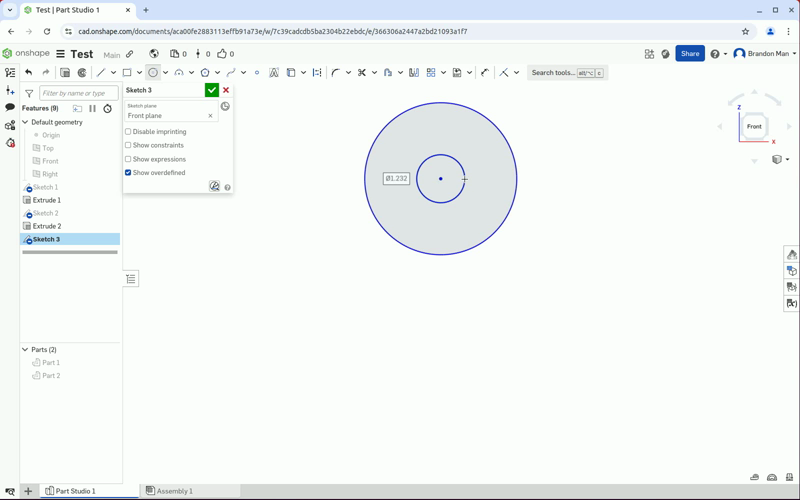
scroll(-6)
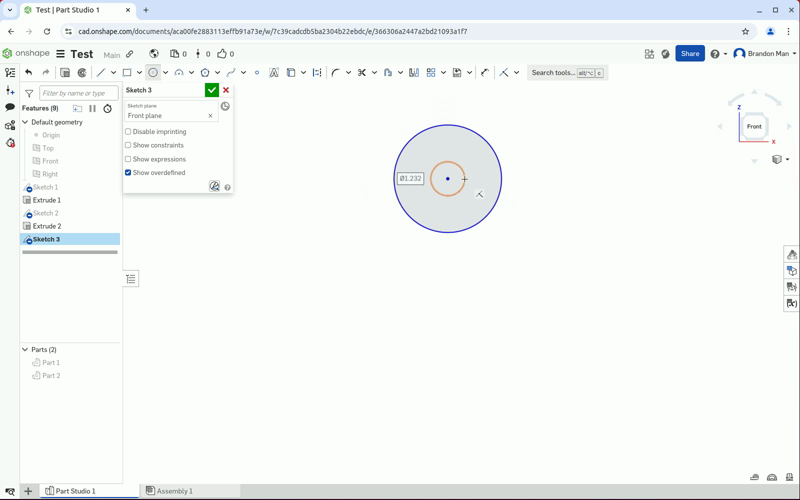
scroll(-6)
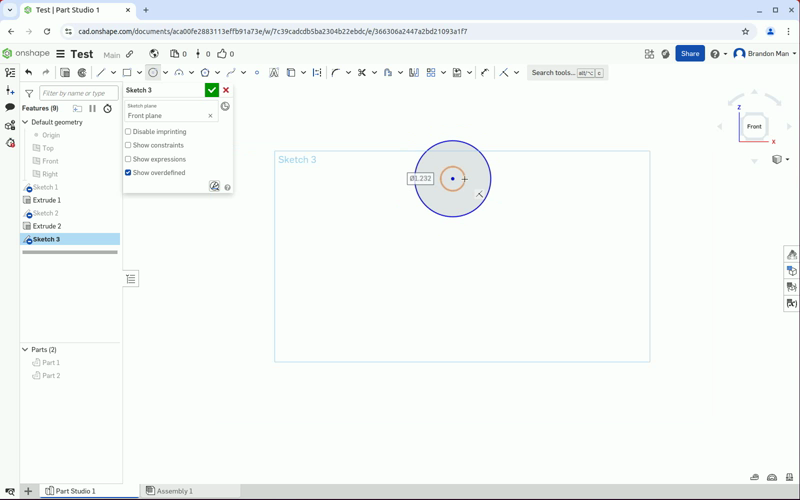
scroll(-6)
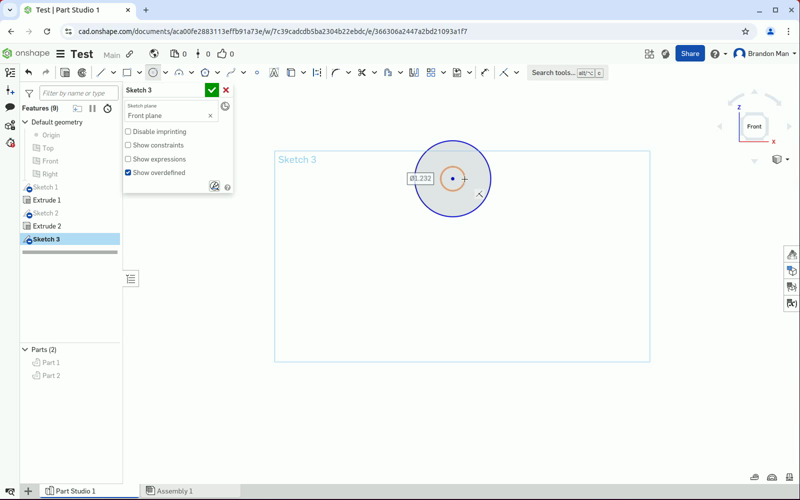
scroll(-6)
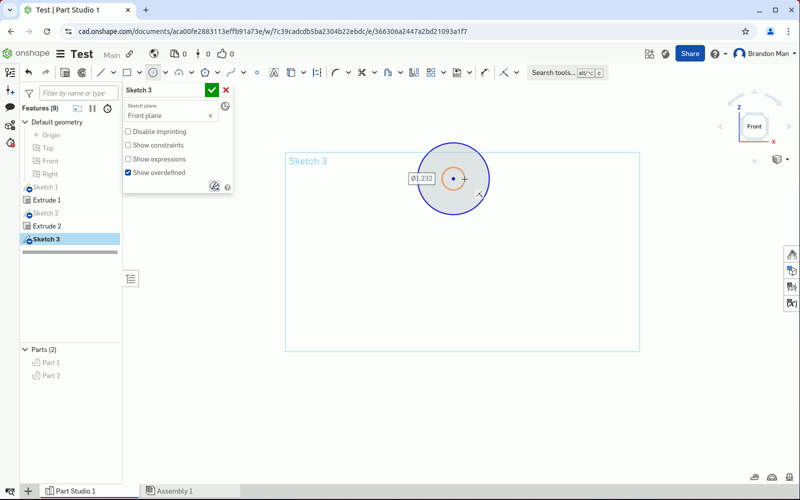
scroll(-6)
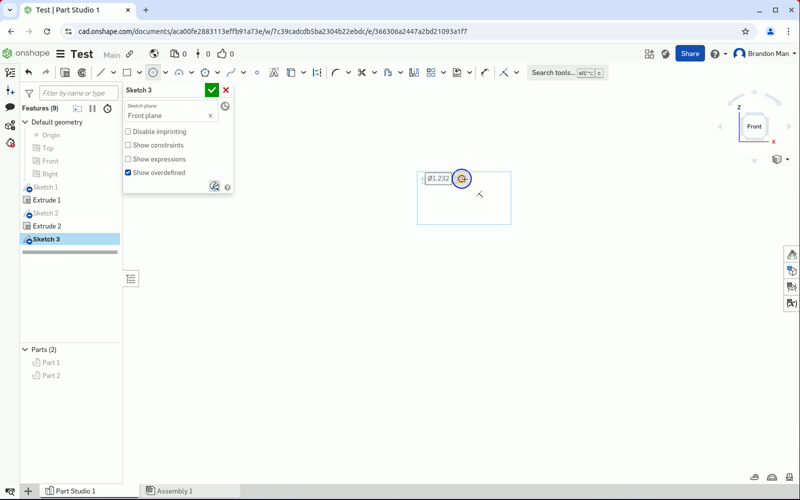
key(esc)
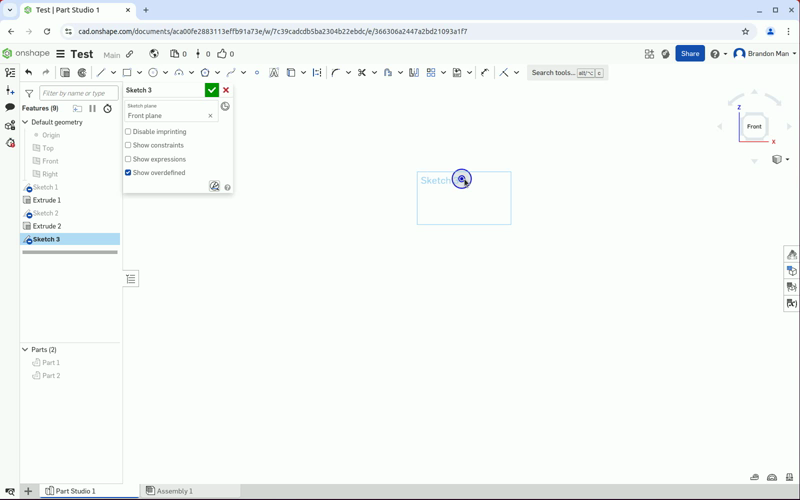
mouse_move(461, 186)
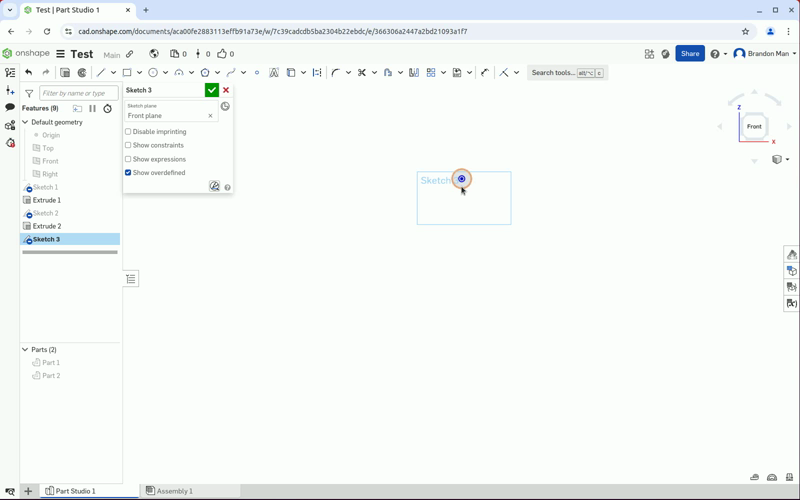
scroll(6)
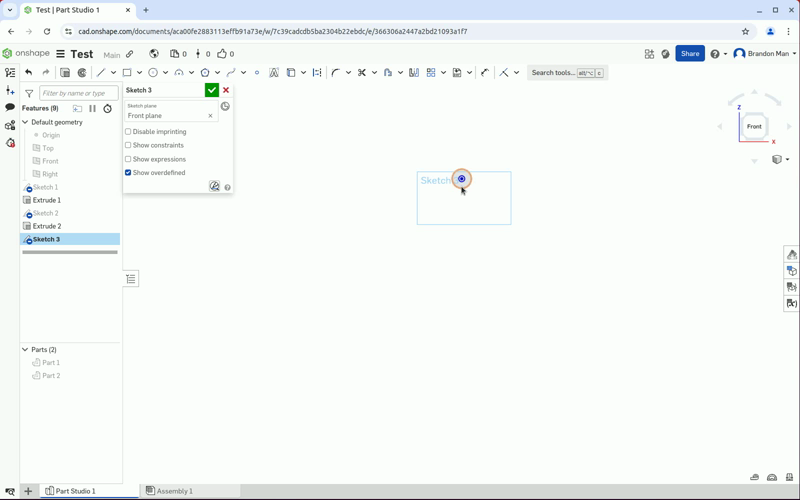
scroll(6)
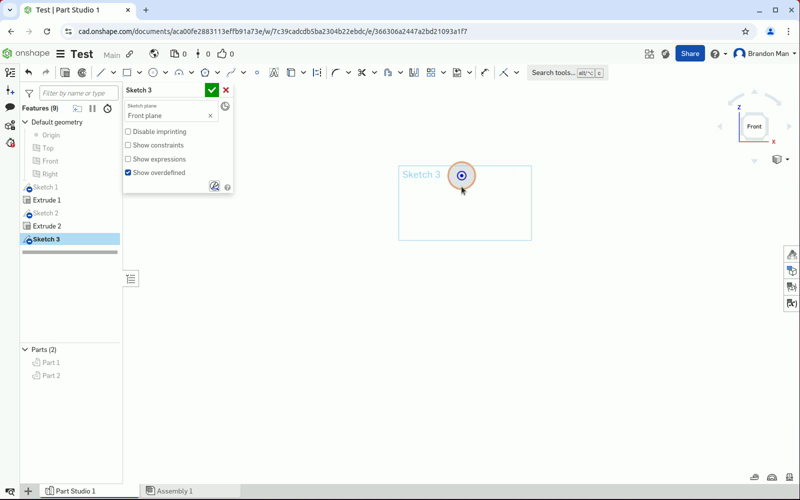
scroll(6)
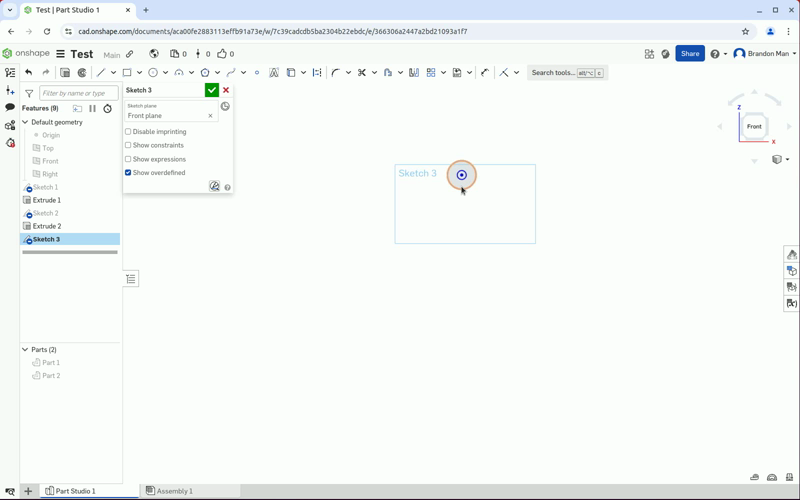
scroll(6)
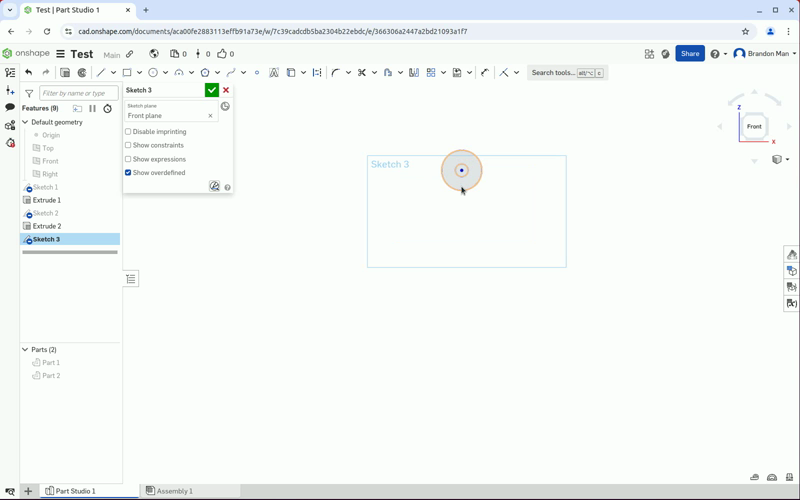
scroll(6)
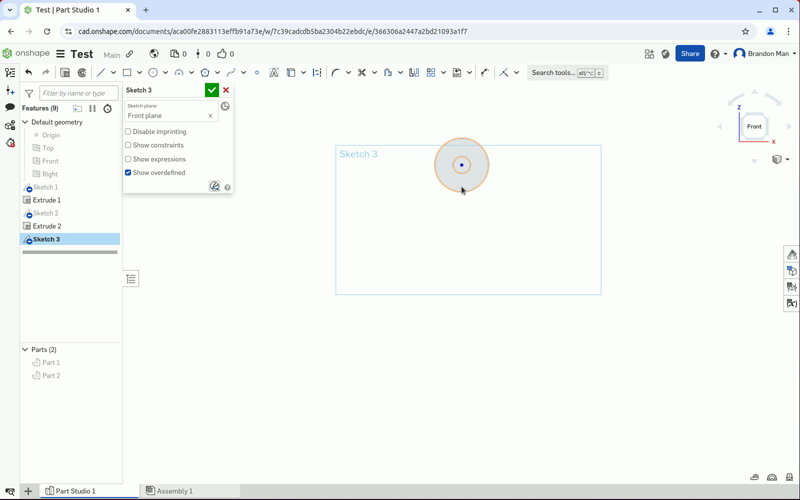
scroll(6)
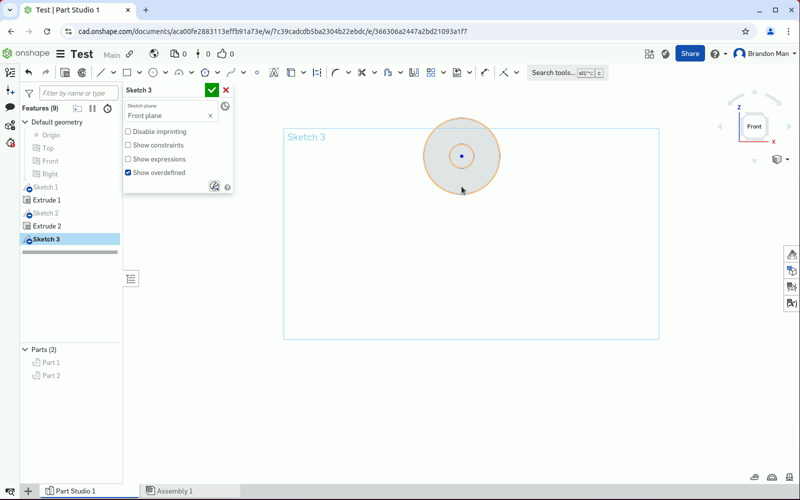
scroll(6)
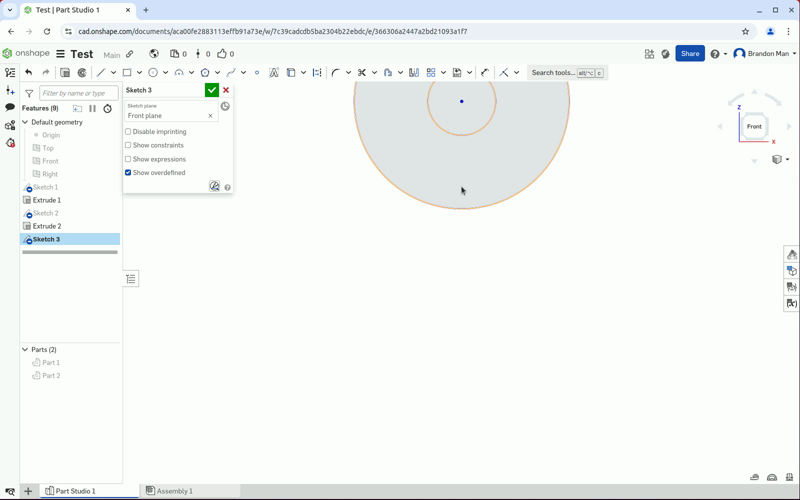
click(461, 186)
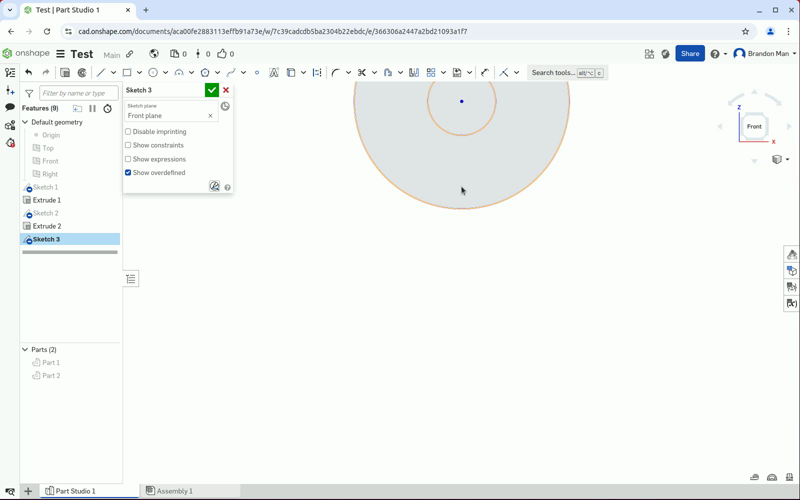
scroll(-6)
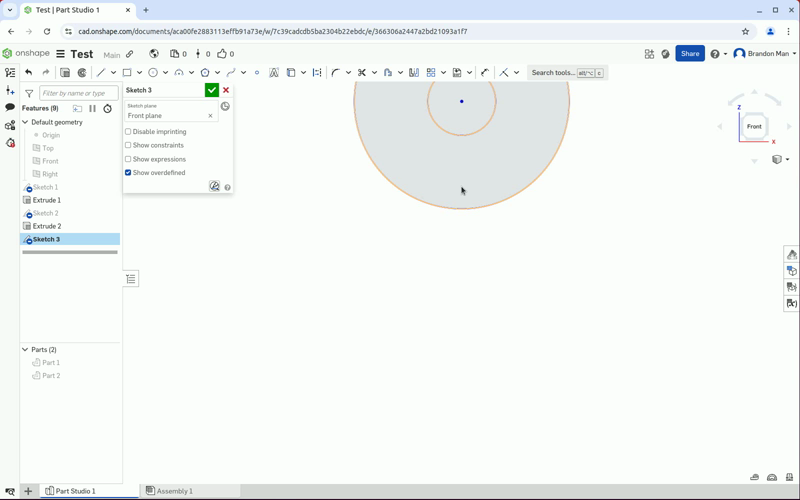
scroll(-6)
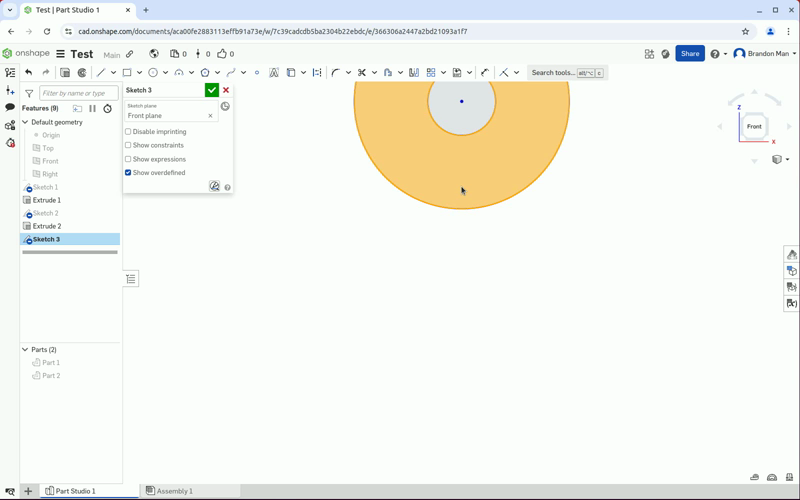
scroll(-6)
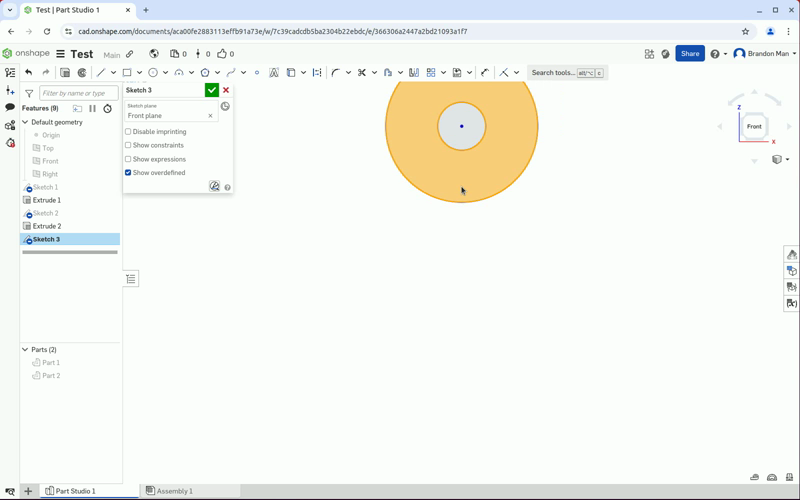
scroll(-6)
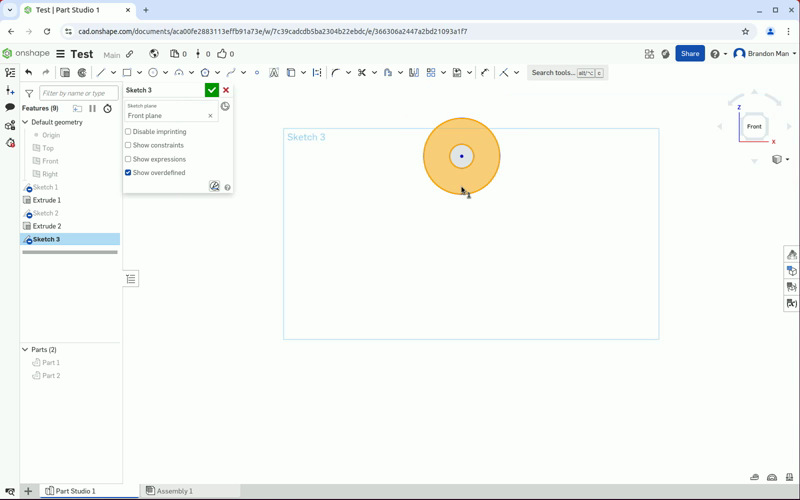
scroll(-6)
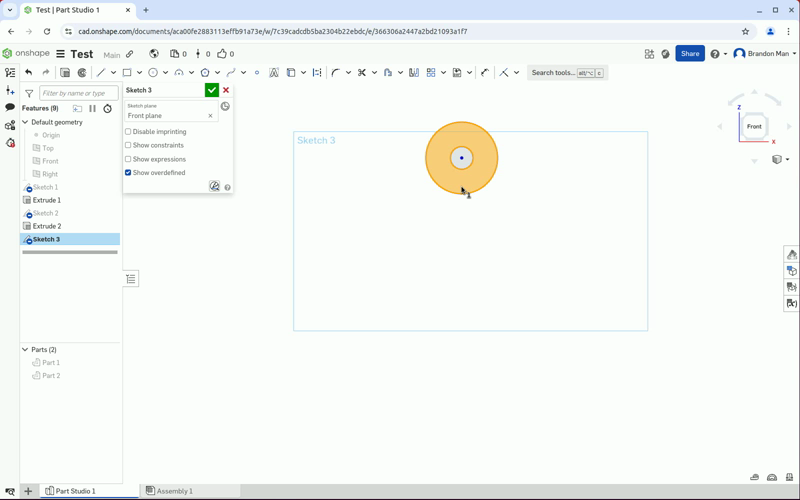
scroll(-6)
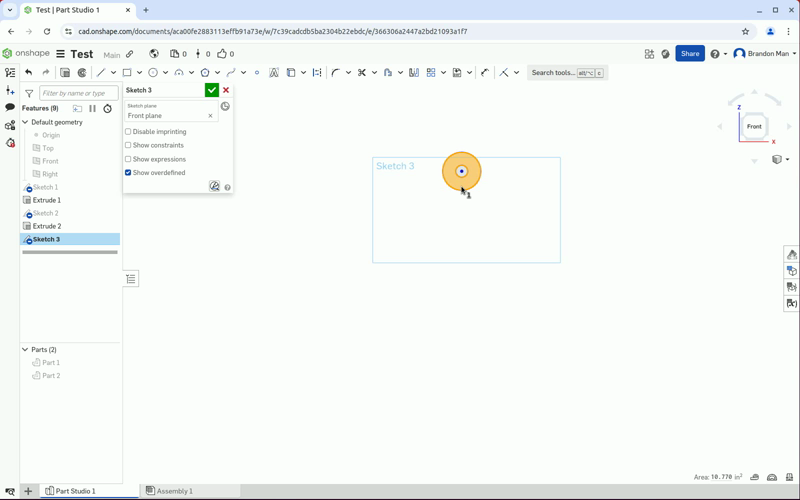
scroll(-6)
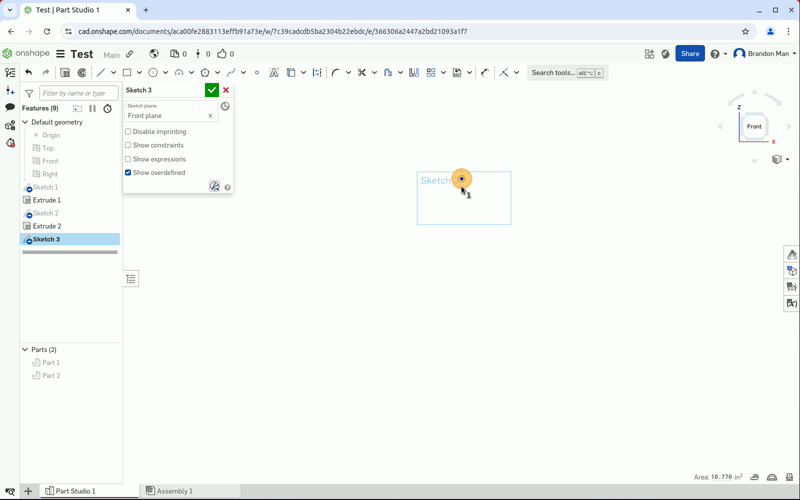
mouse_move(73, 352)
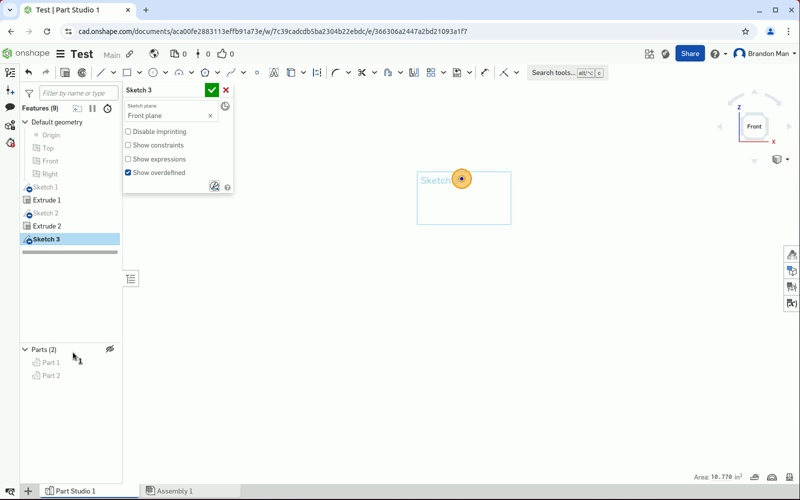
key(shift+y)
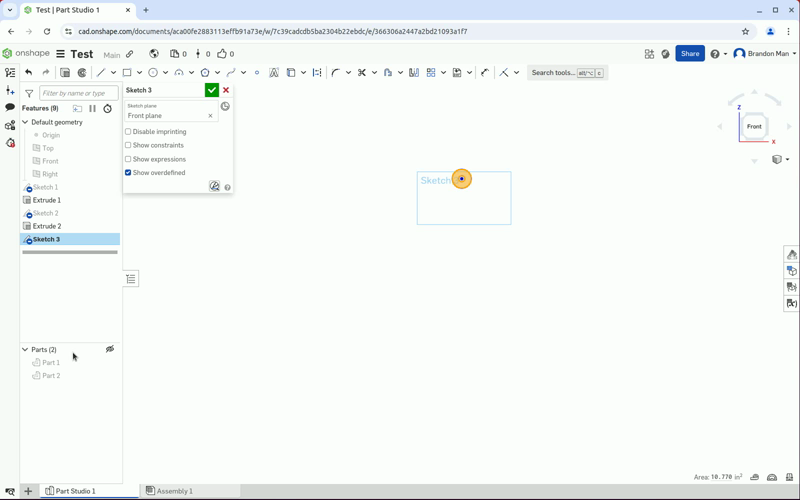
key(shift+e)
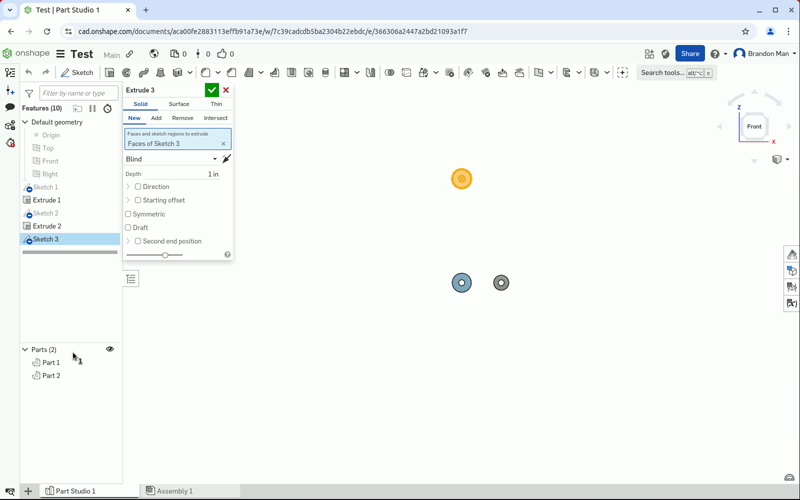
mouse_move(143, 106)
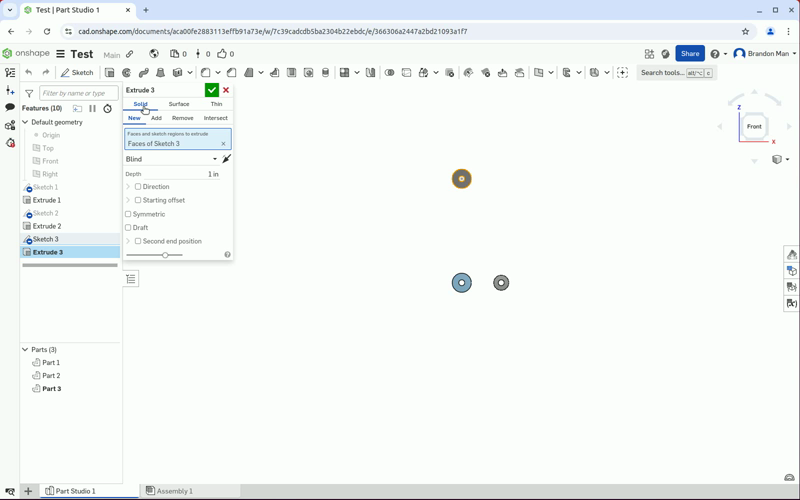
click(143, 106)
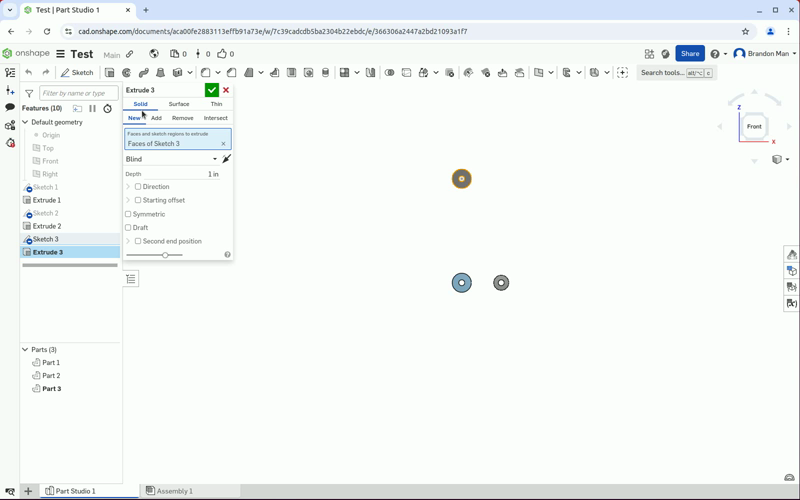
mouse_move(137, 120)
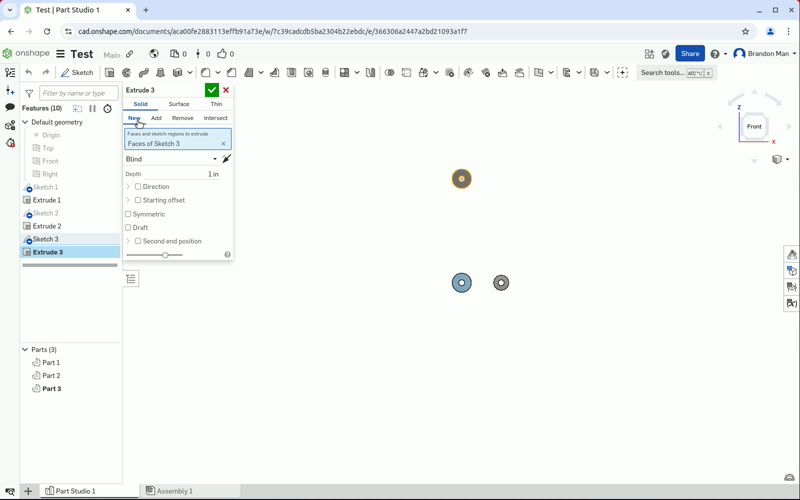
click(137, 120)
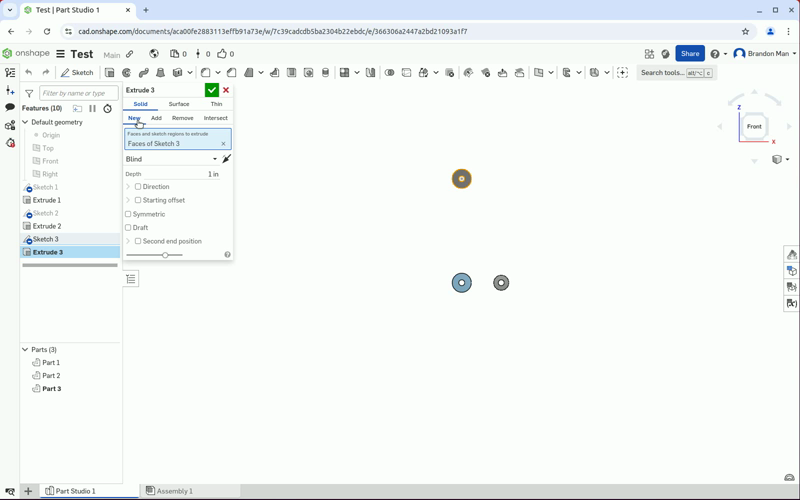
key(tab, 4)
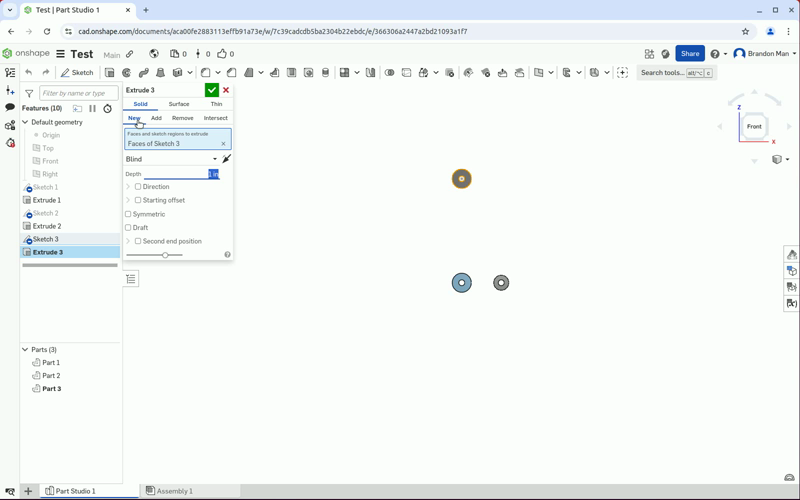
text(0.481)
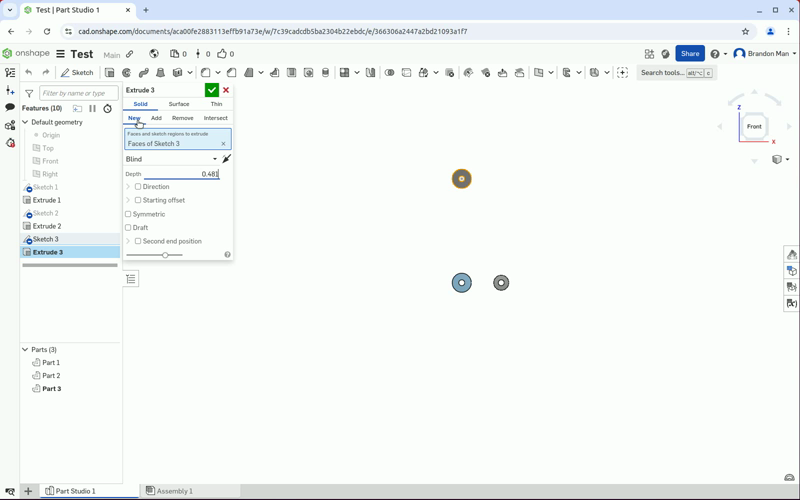
key(enter)
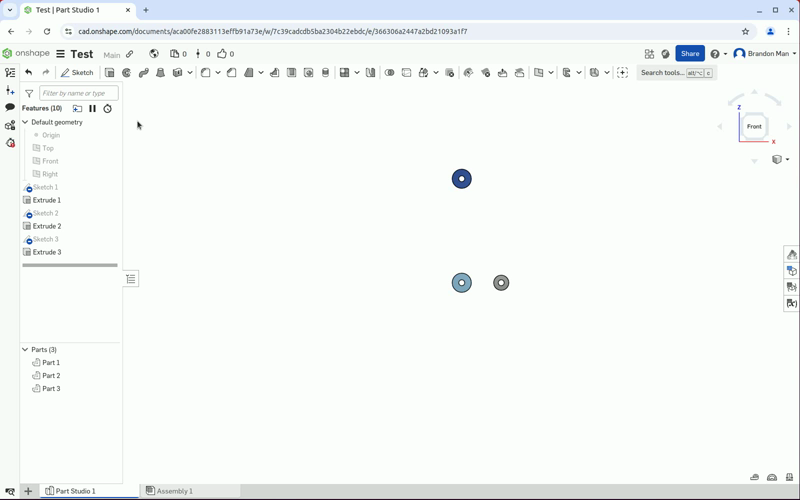
key(shift+h)
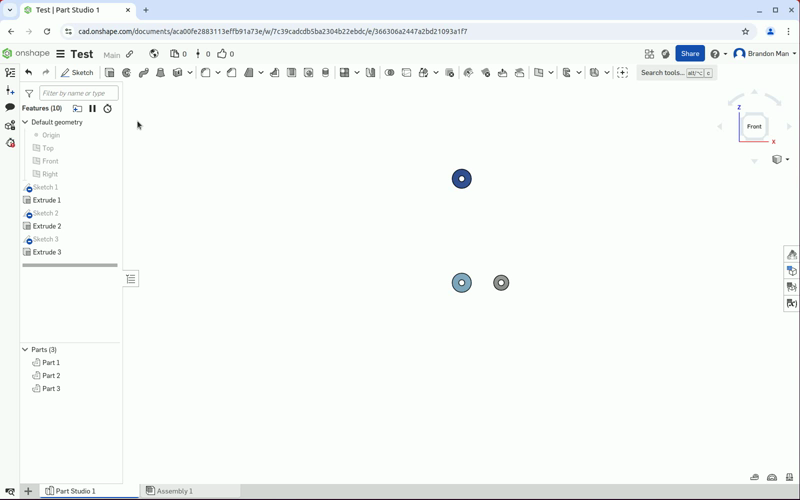
key(shift+h)
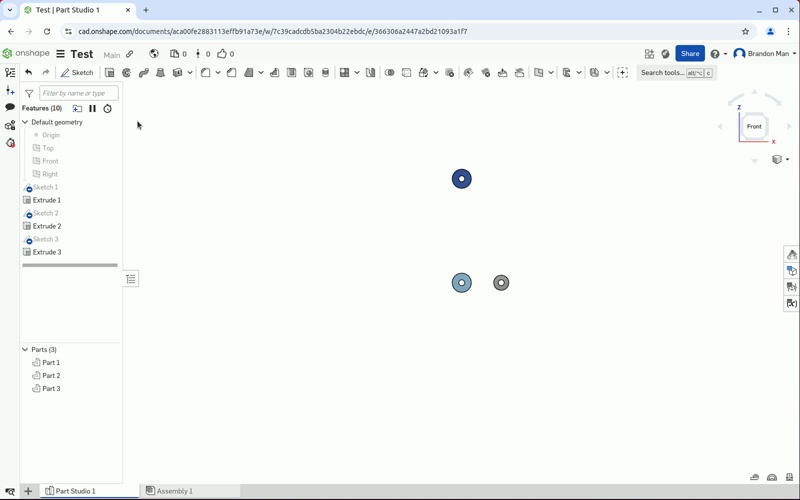
mouse_move(73, 189)
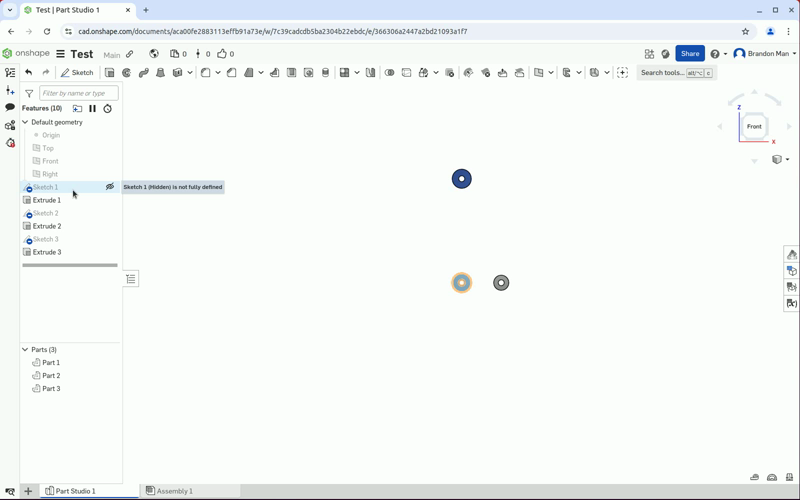
click(73, 189)
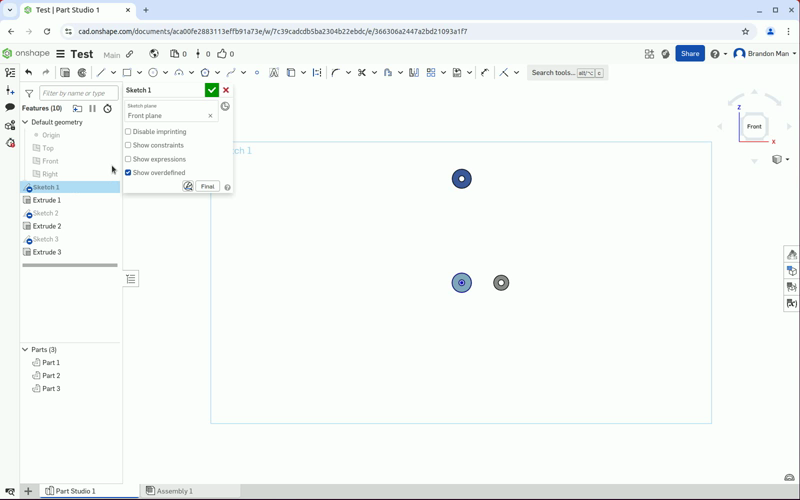
mouse_move(229, 92)
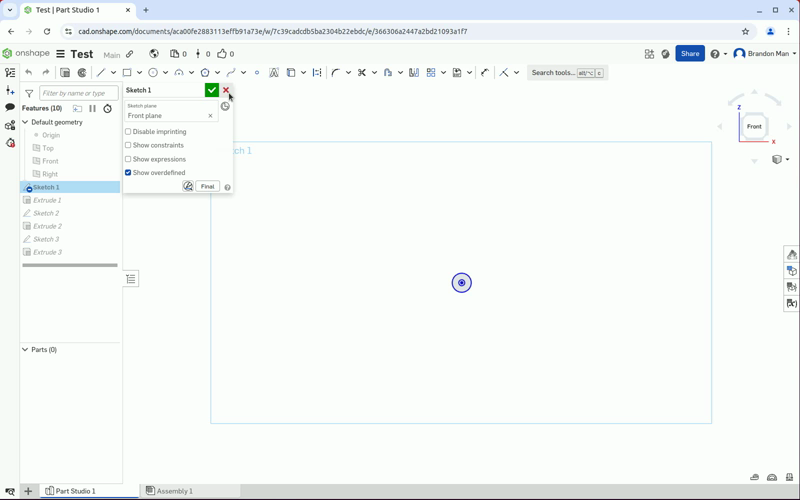
click(229, 92)
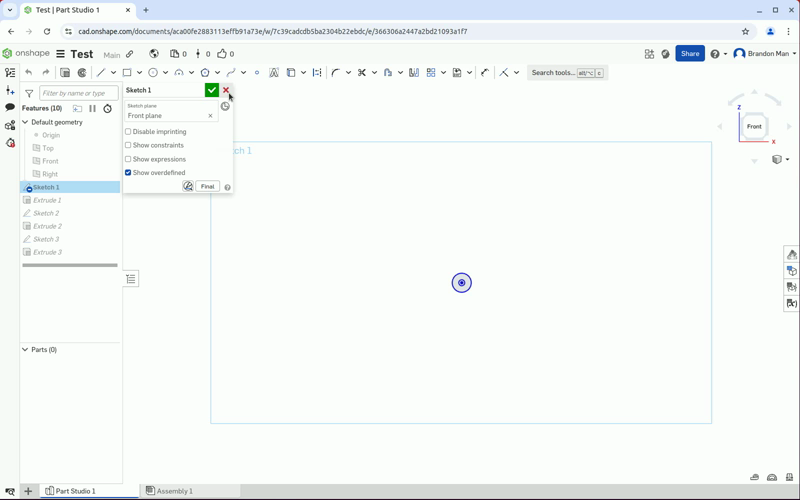
key(shift+s)
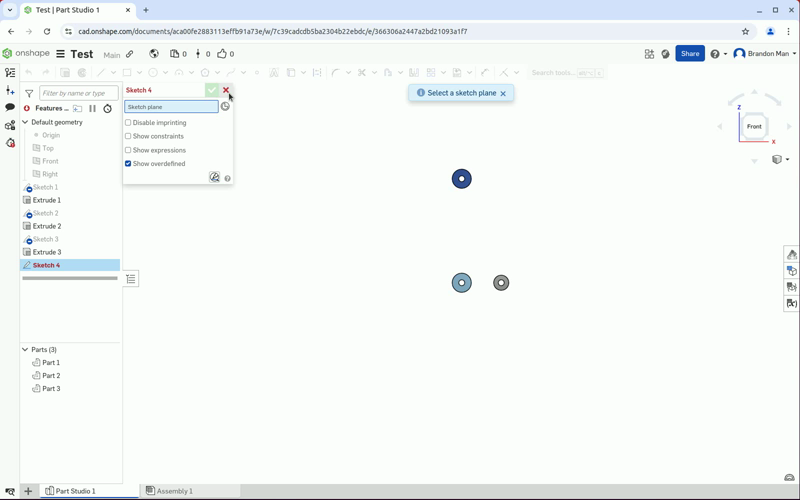
mouse_move(73, 163)
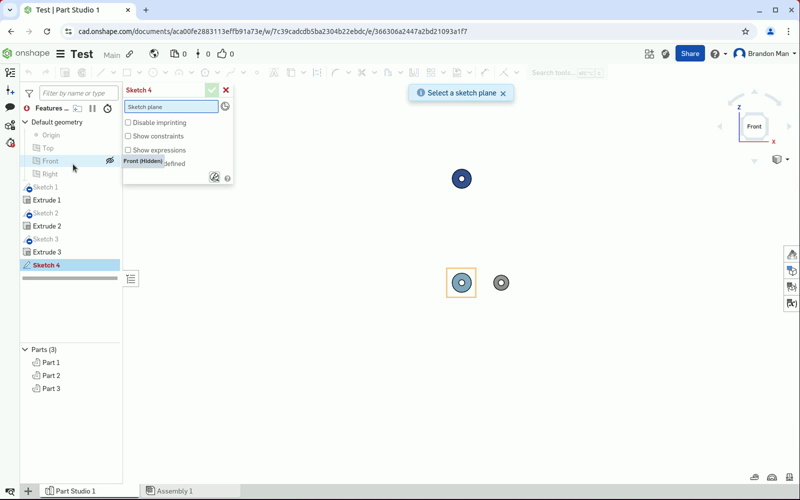
click(73, 163)
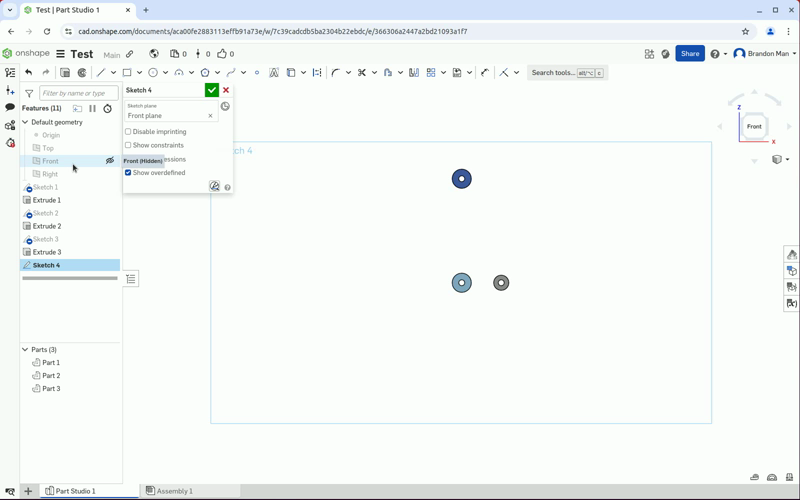
mouse_move(73, 352)
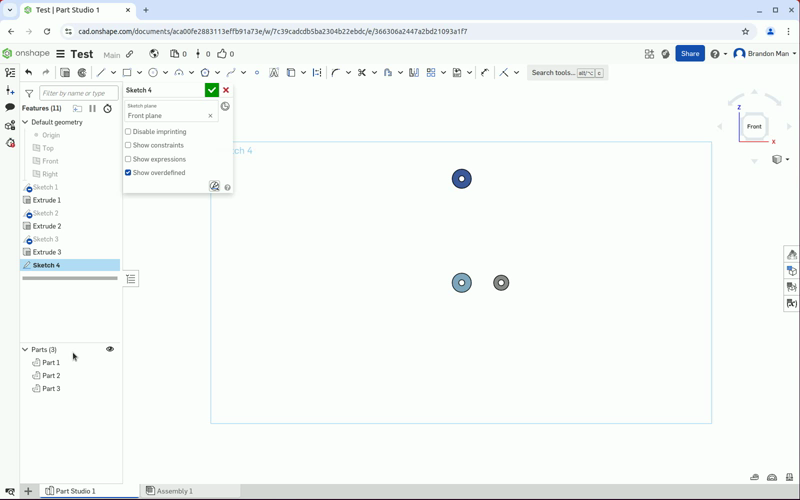
key(y)
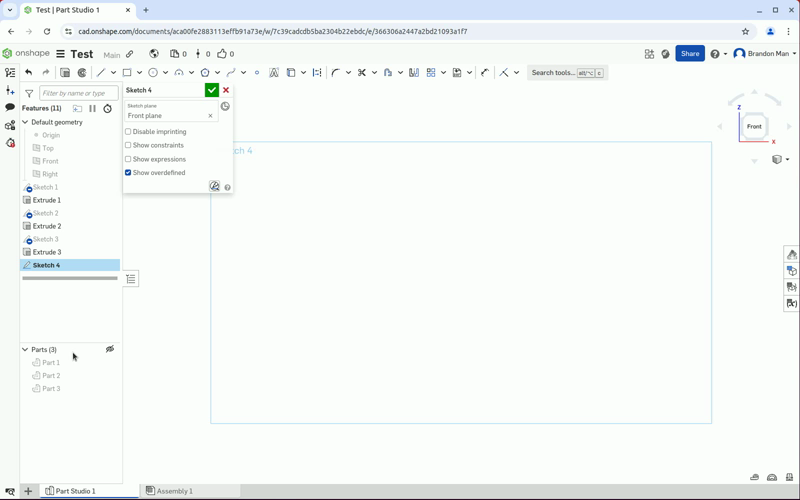
key(l)
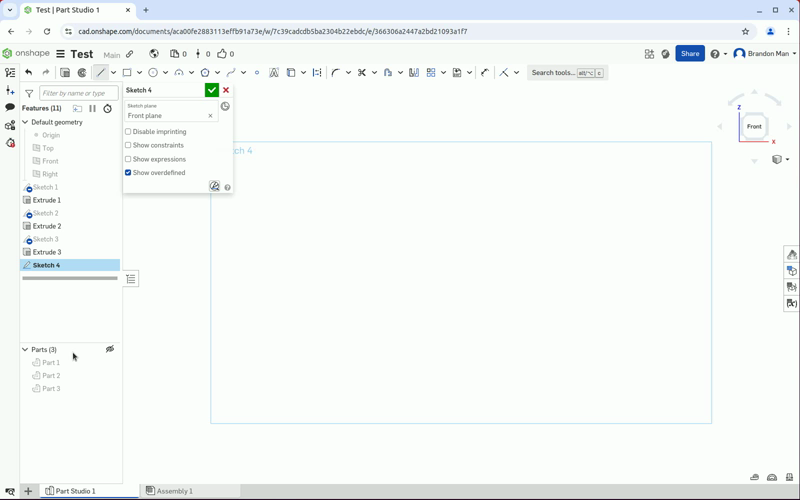
key_down(shift)
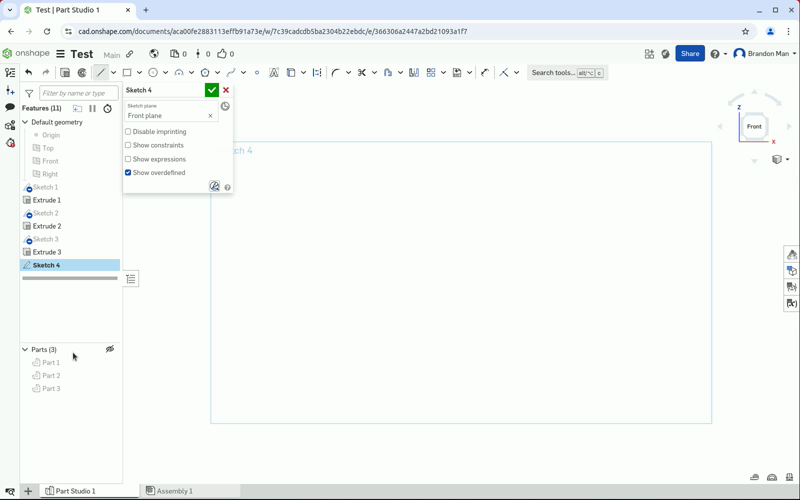
mouse_move(446, 226)
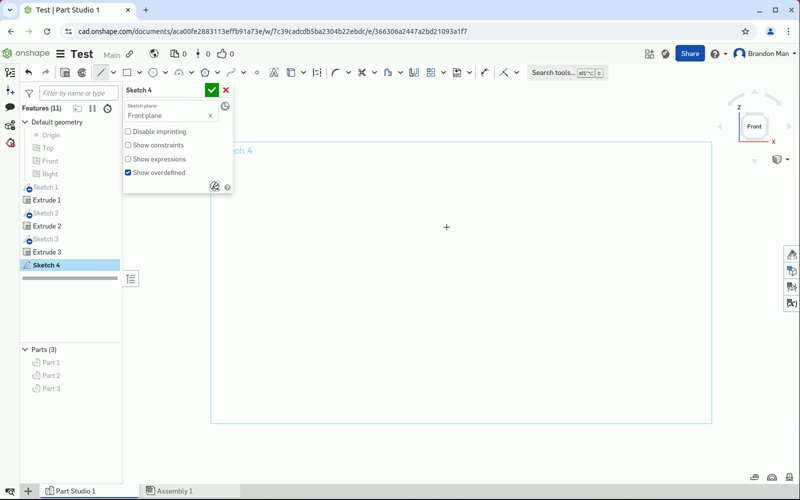
click(446, 226)
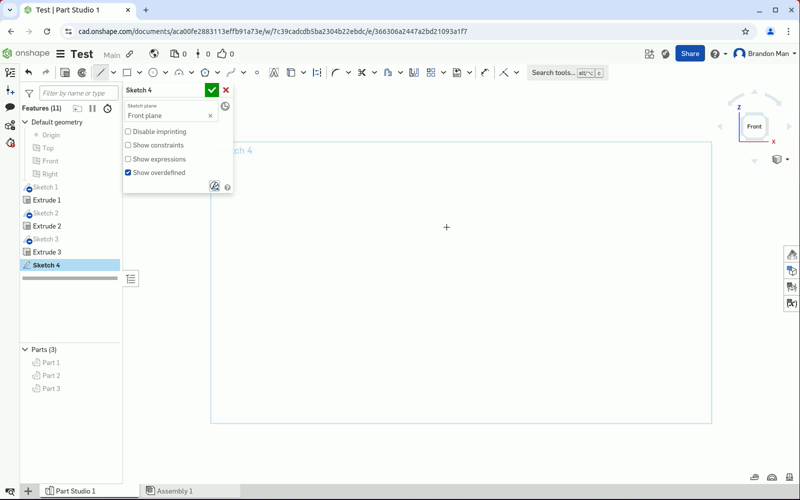
key_up(shift)
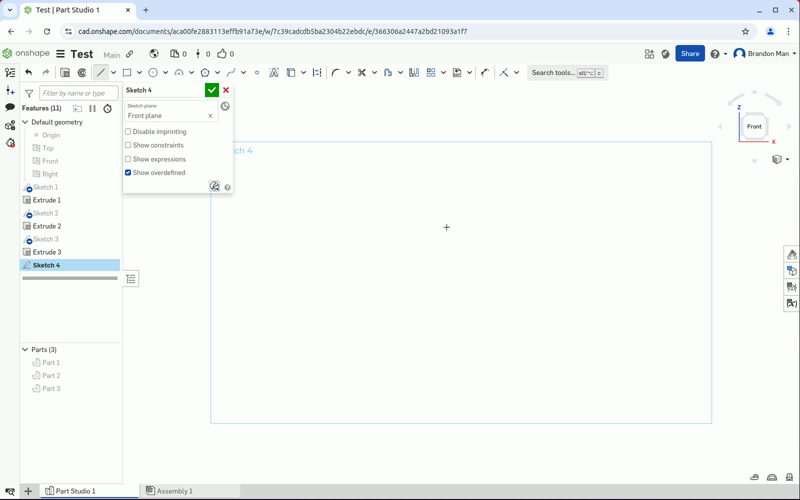
key_down(shift)
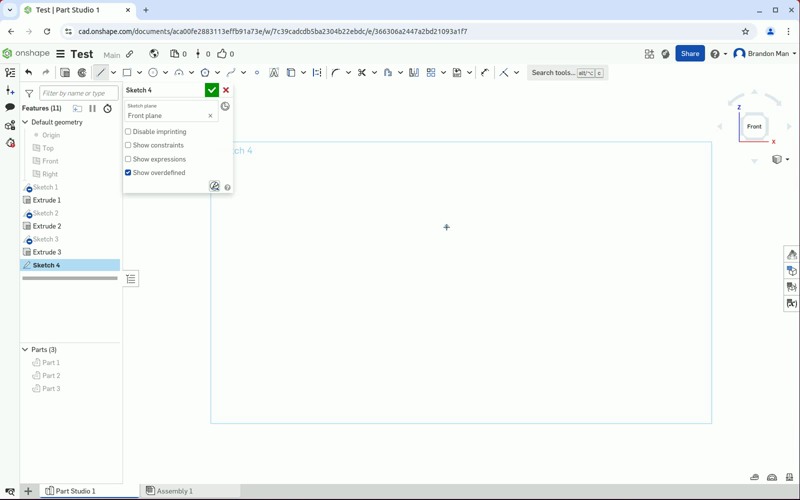
mouse_move(476, 226)
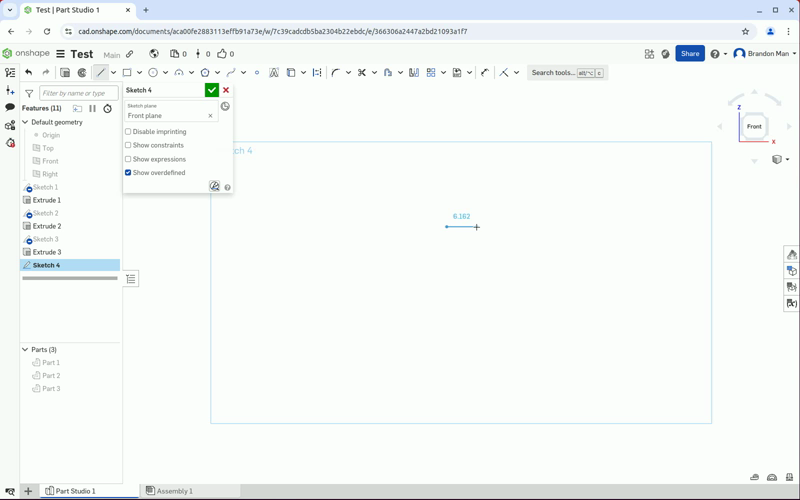
mouse_move(452, 284)
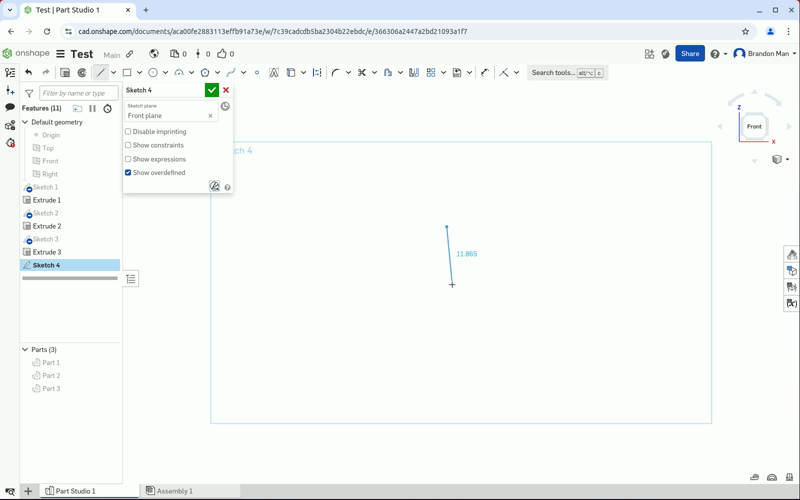
click(452, 284)
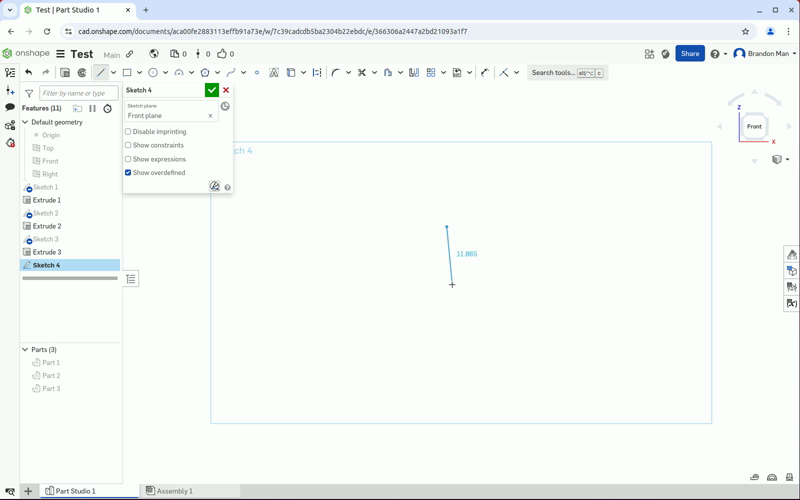
key_up(shift)
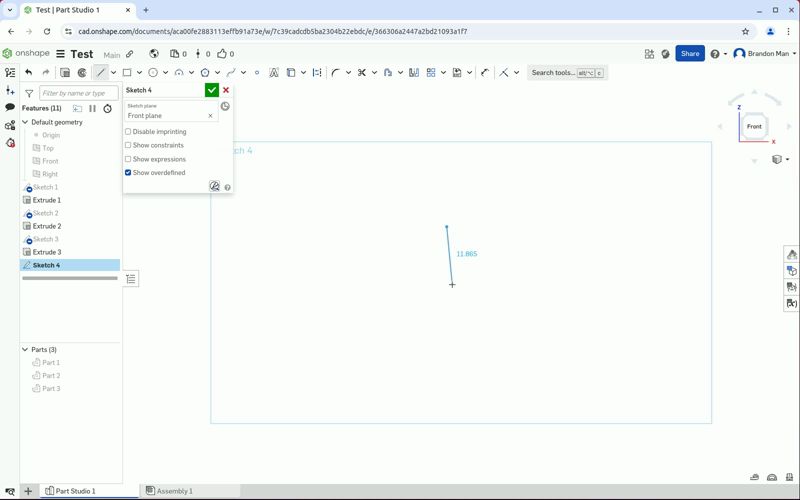
key(esc)
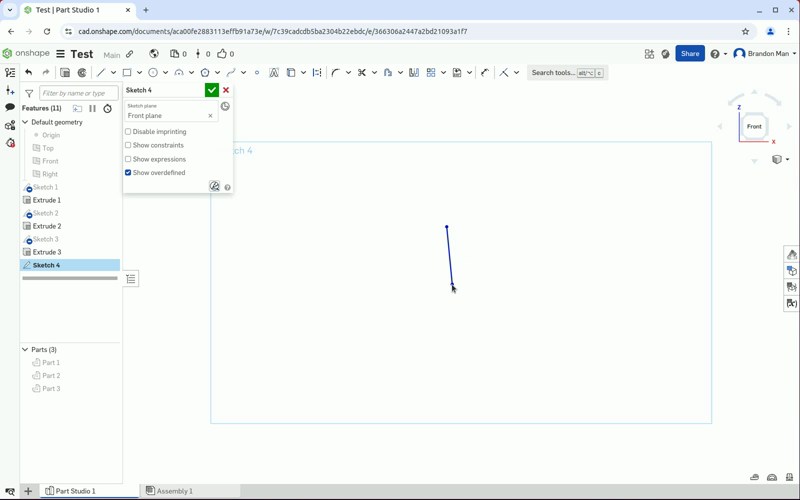
key(a)
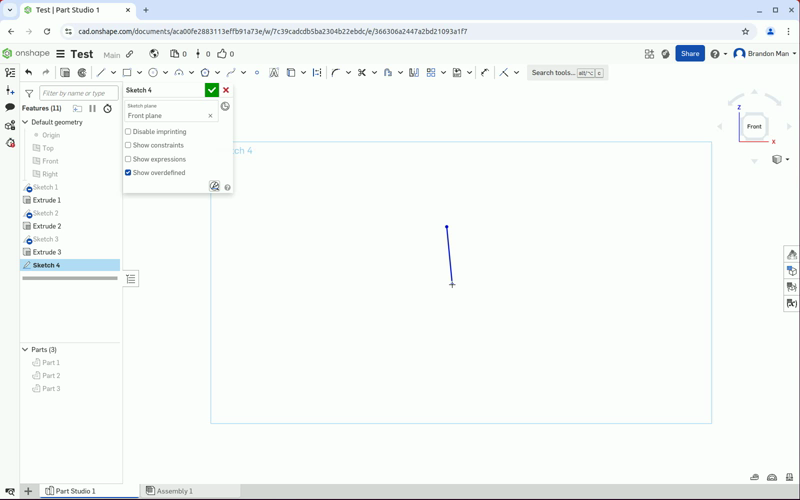
mouse_move(452, 284)
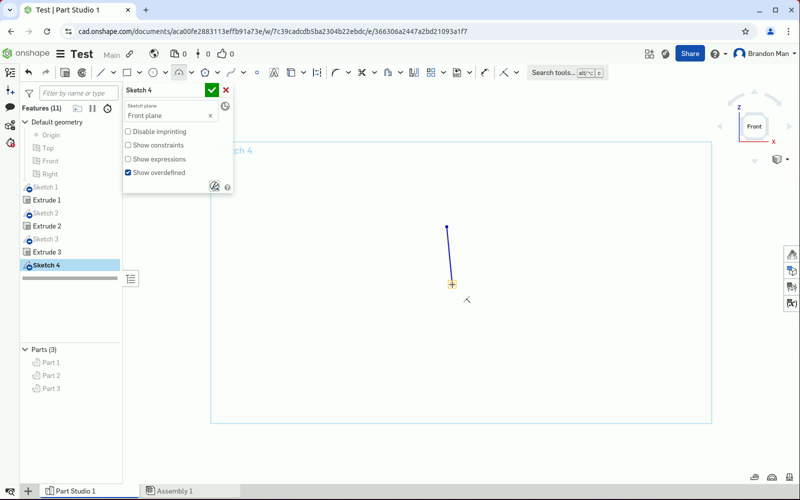
click(452, 284)
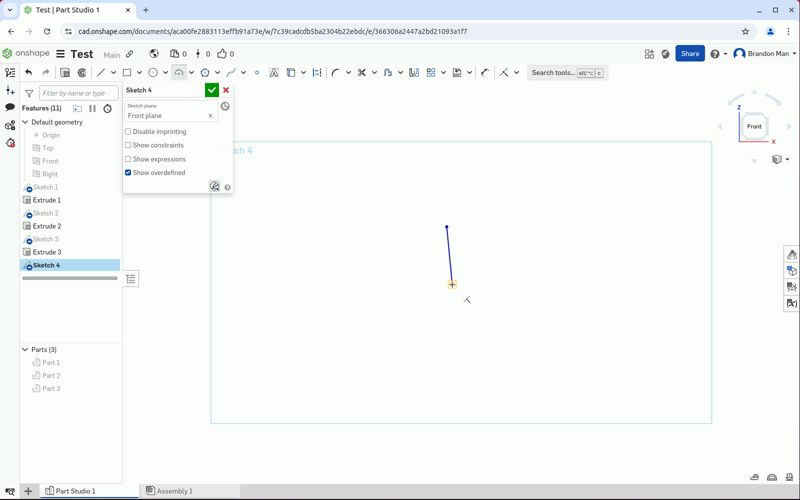
key_down(shift)
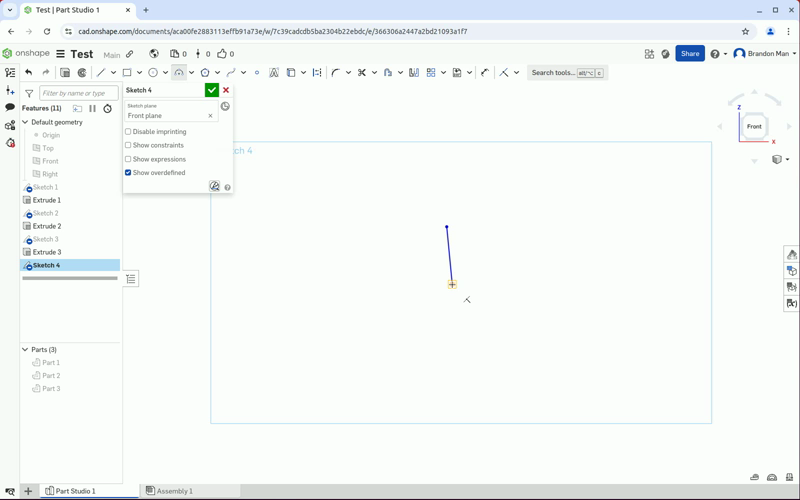
mouse_move(461, 291)
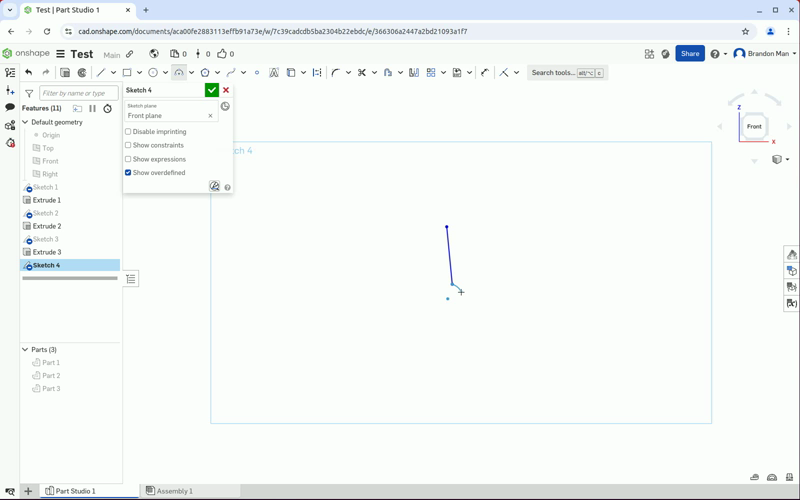
click(461, 291)
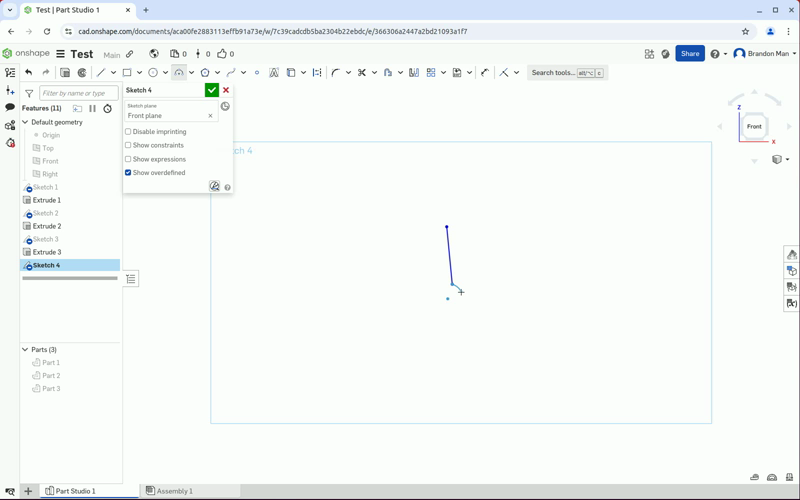
mouse_move(466, 276)
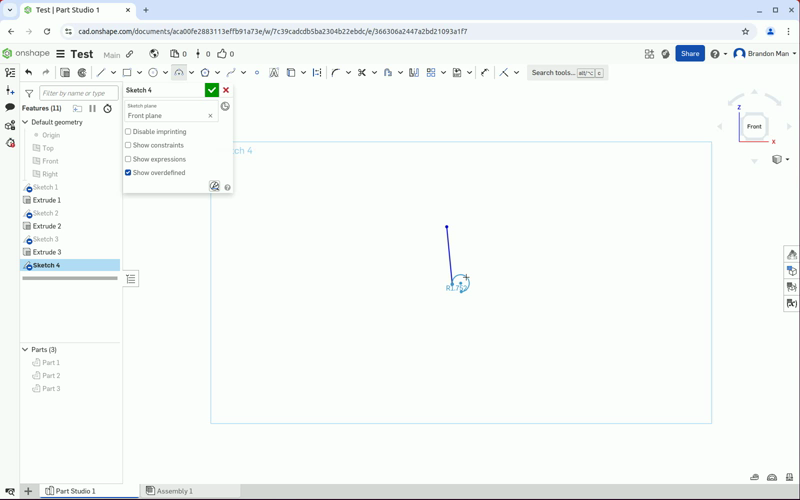
click(466, 276)
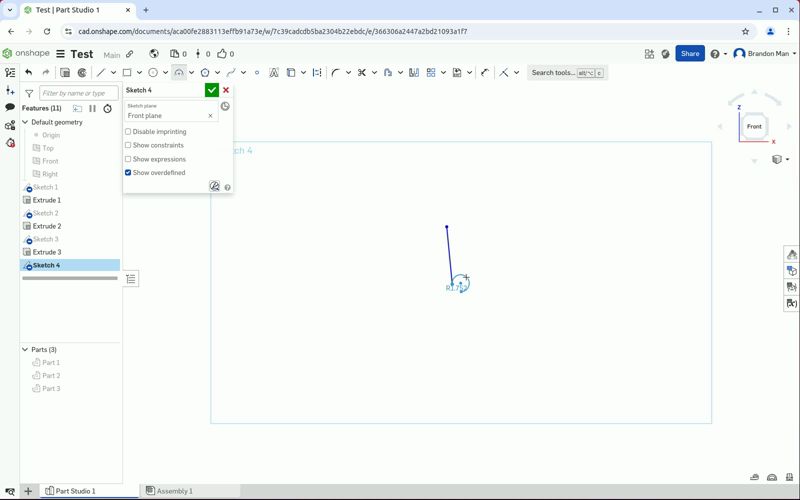
key_up(shift)
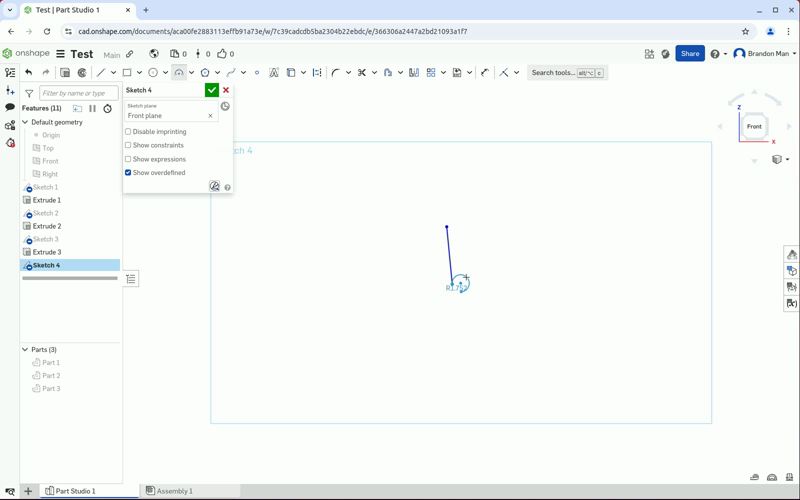
key(esc)
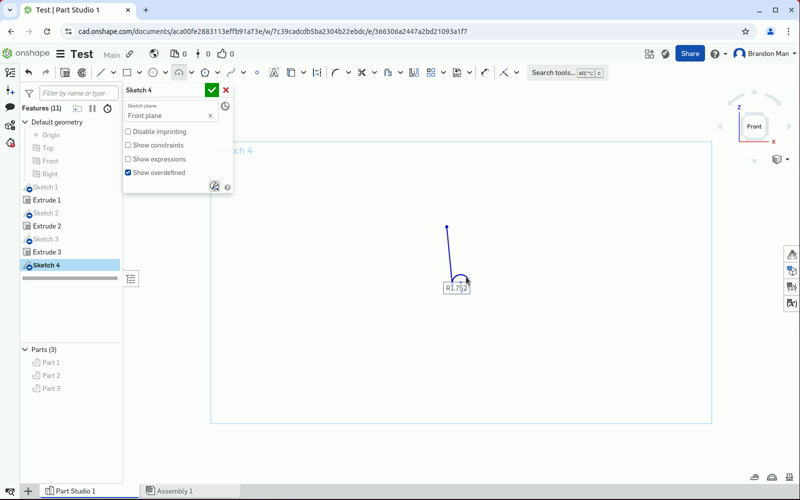
key(l)
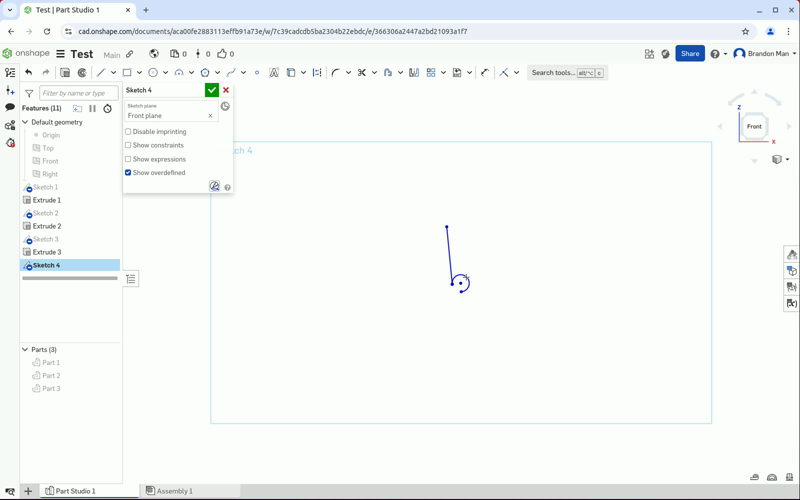
mouse_move(461, 291)
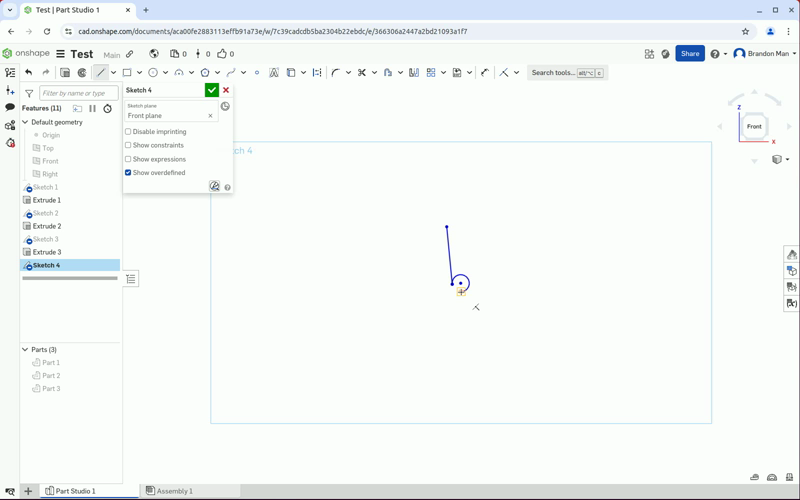
click(461, 291)
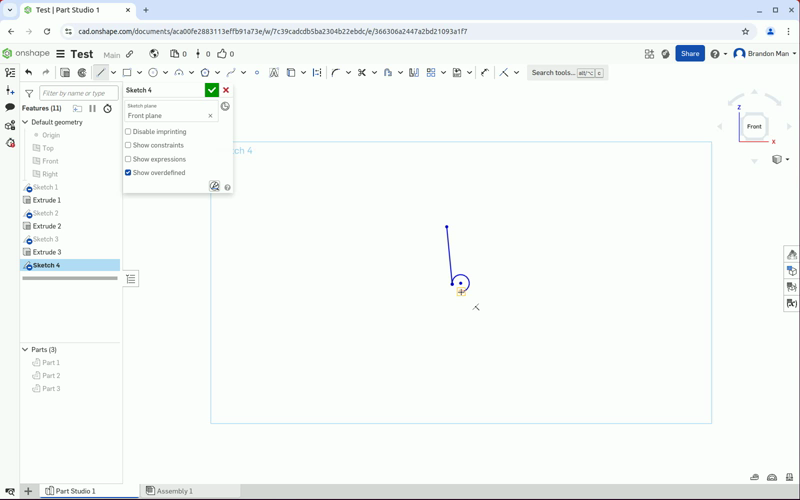
key_down(shift)
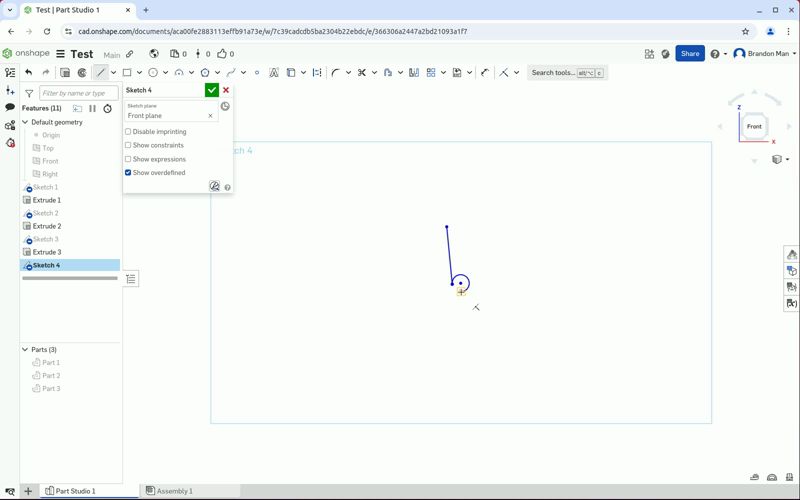
mouse_move(491, 291)
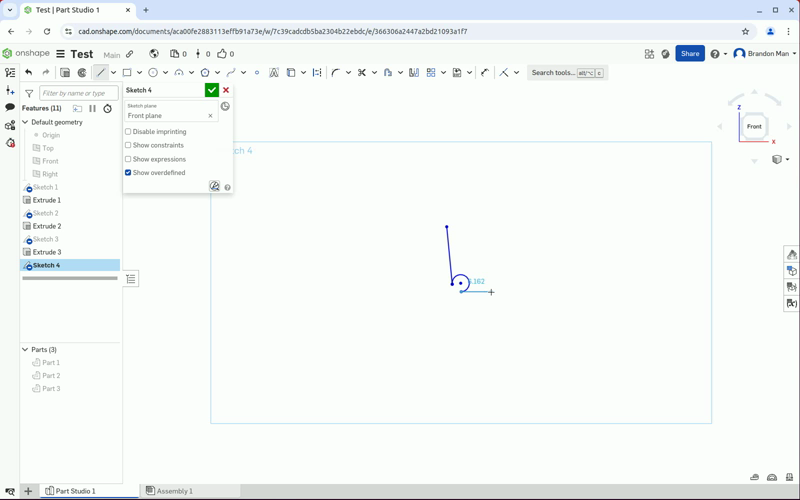
mouse_move(502, 290)
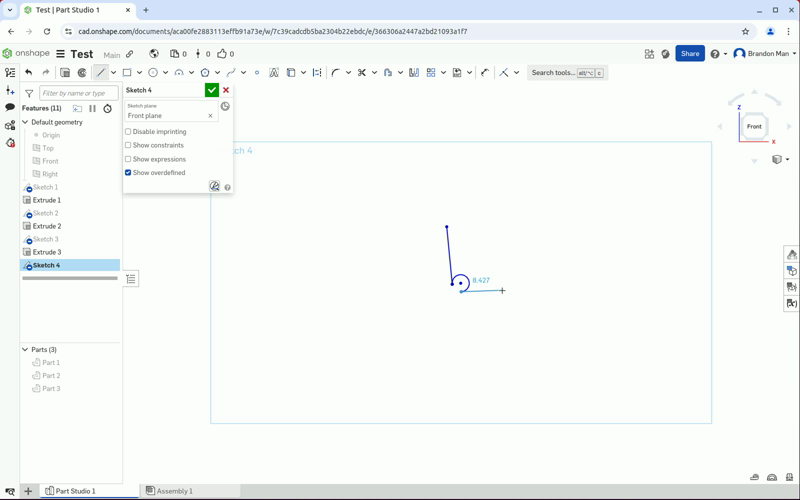
click(502, 290)
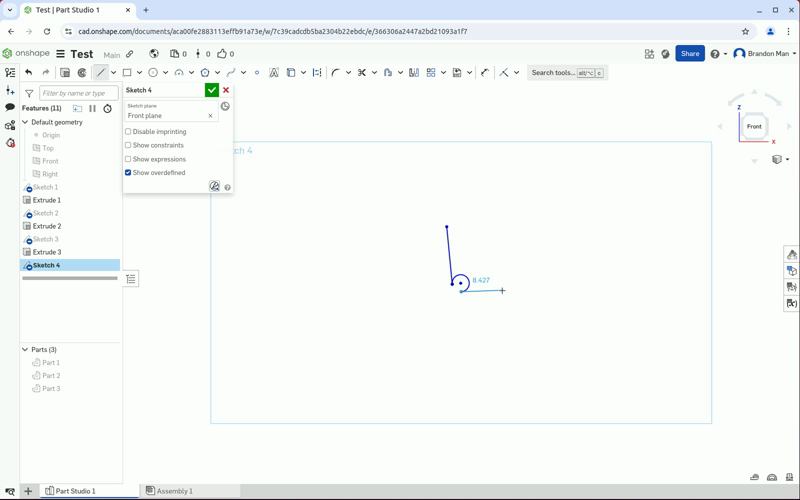
key_up(shift)
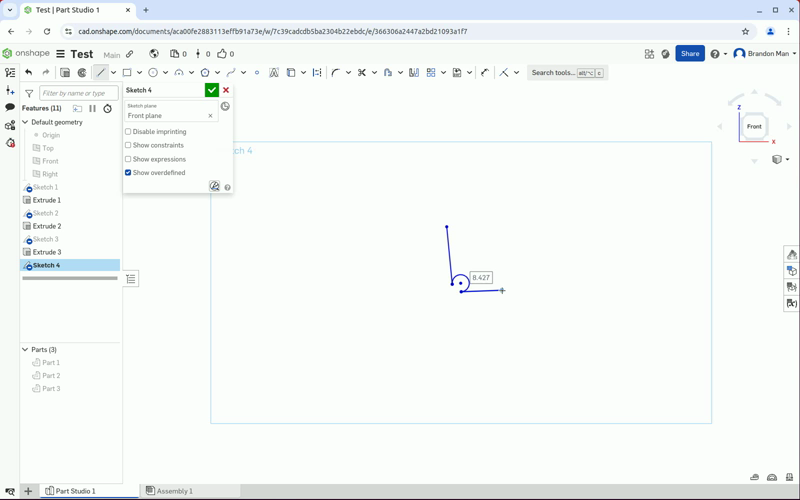
key(esc)
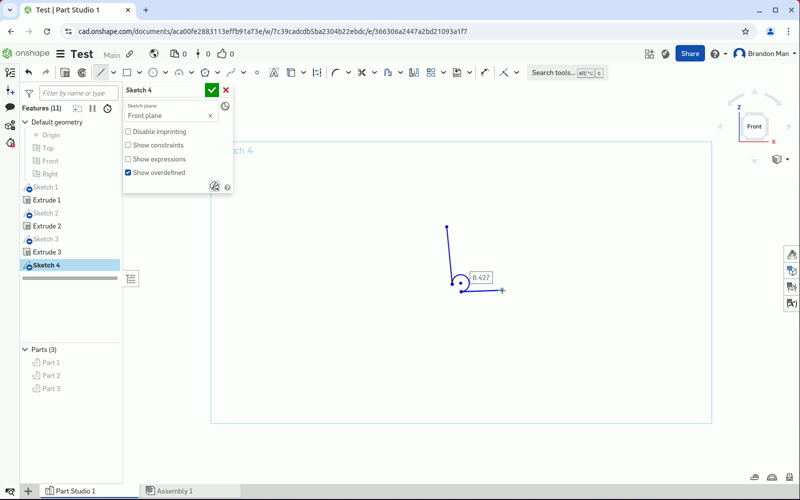
key(a)
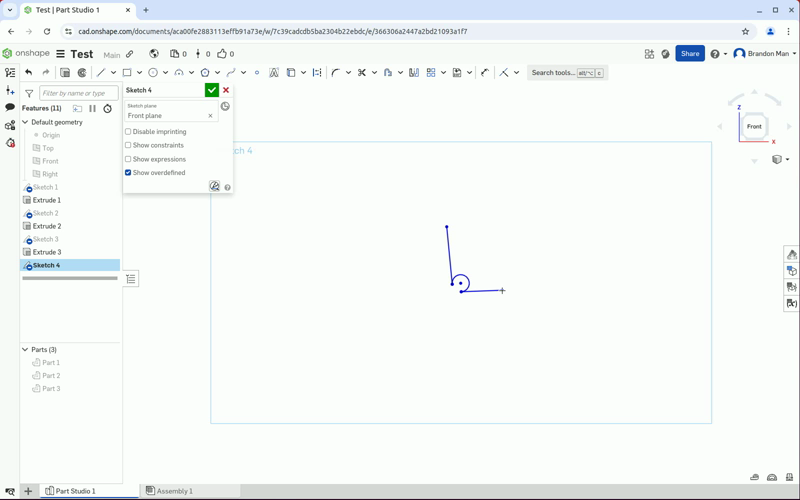
mouse_move(502, 290)
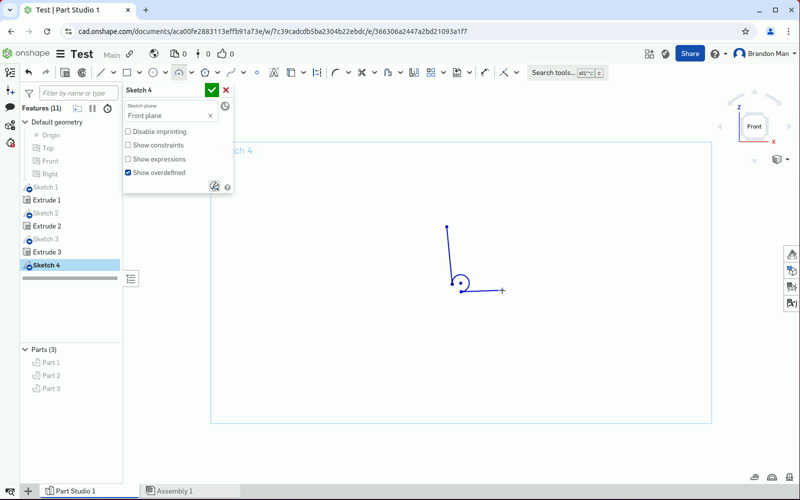
click(502, 290)
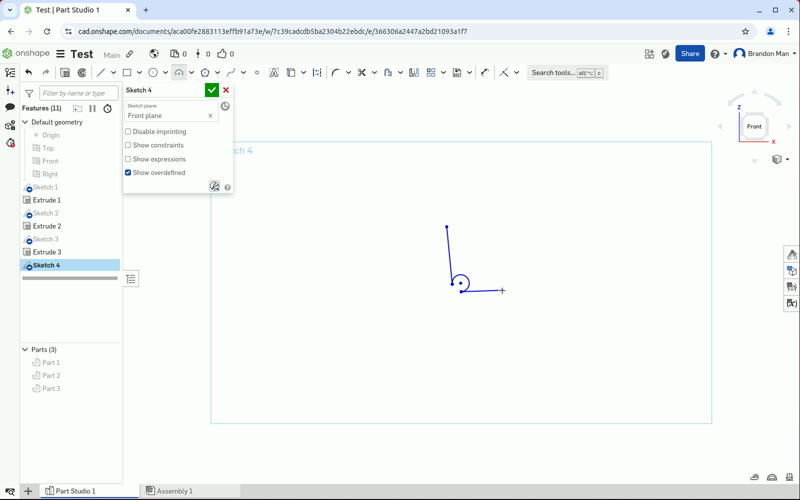
key_down(shift)
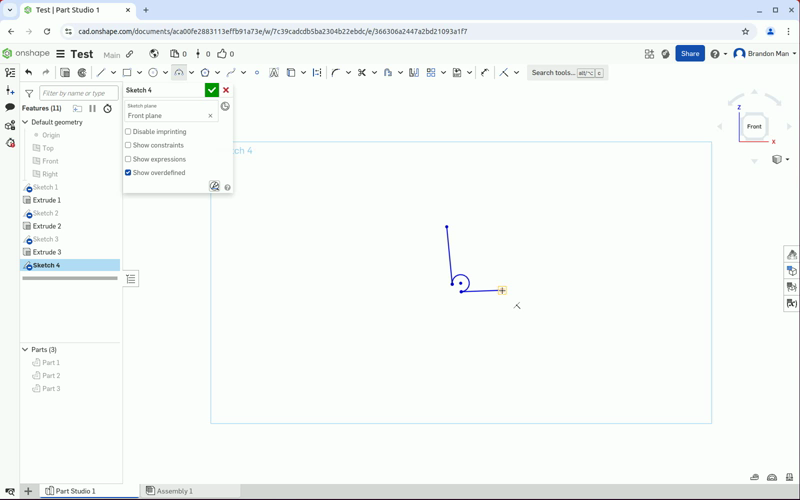
mouse_move(502, 276)
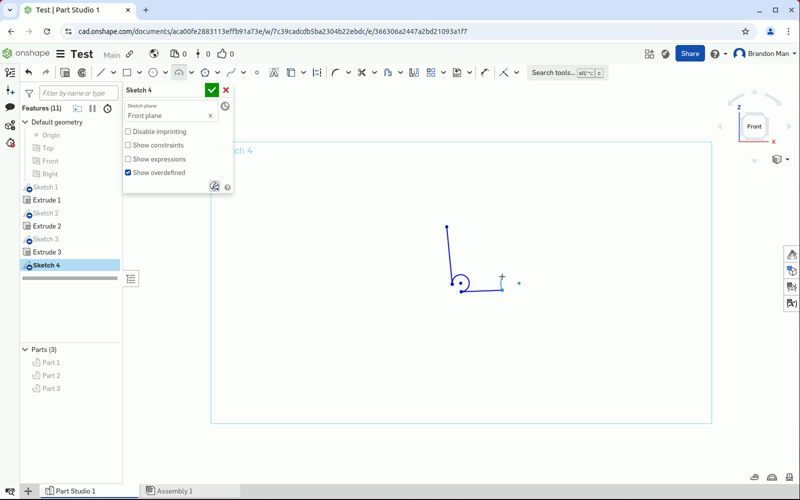
click(502, 276)
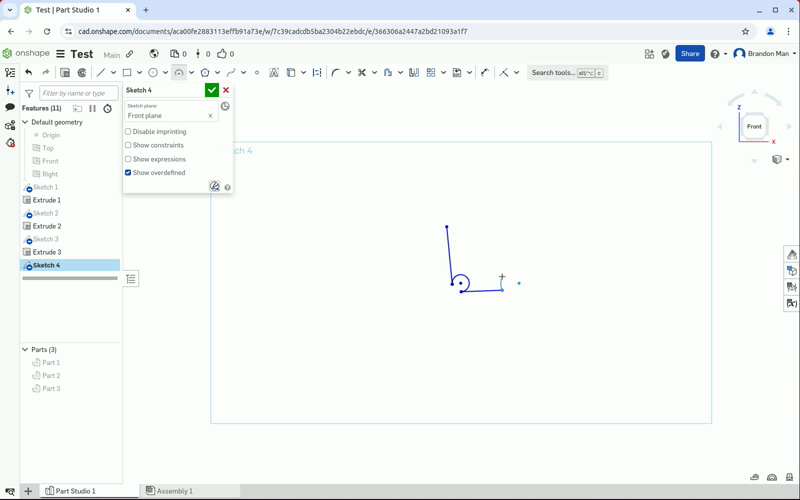
mouse_move(494, 282)
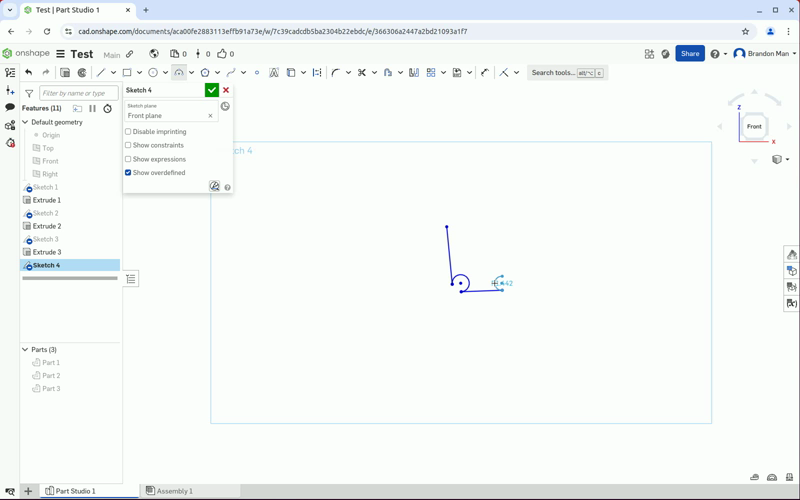
click(494, 282)
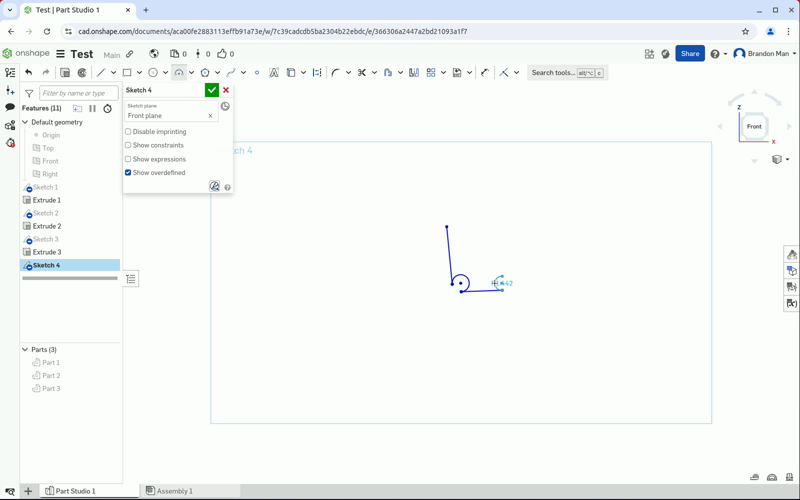
key_up(shift)
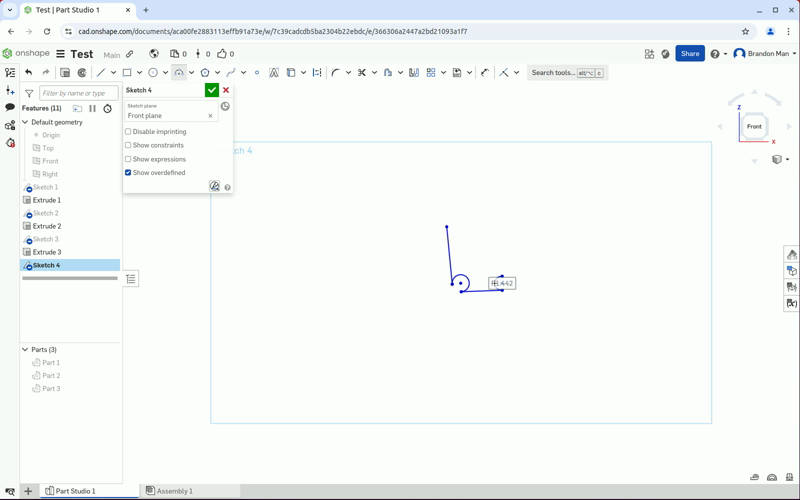
key(esc)
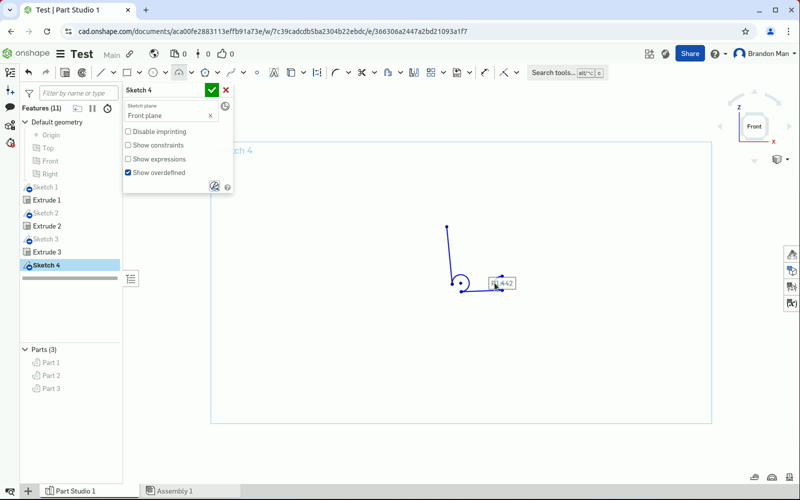
key(l)
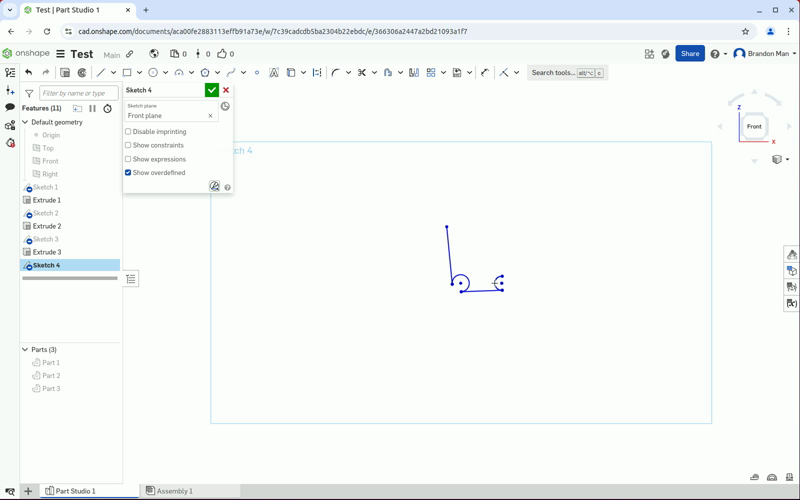
mouse_move(502, 276)
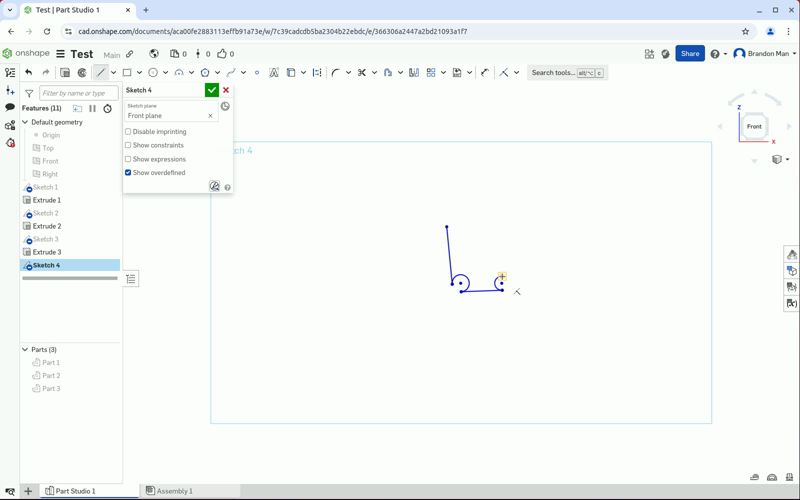
click(502, 276)
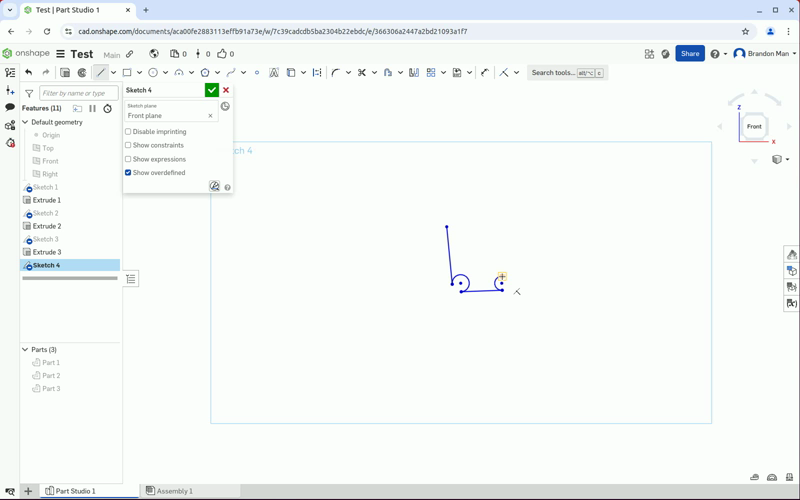
key_down(shift)
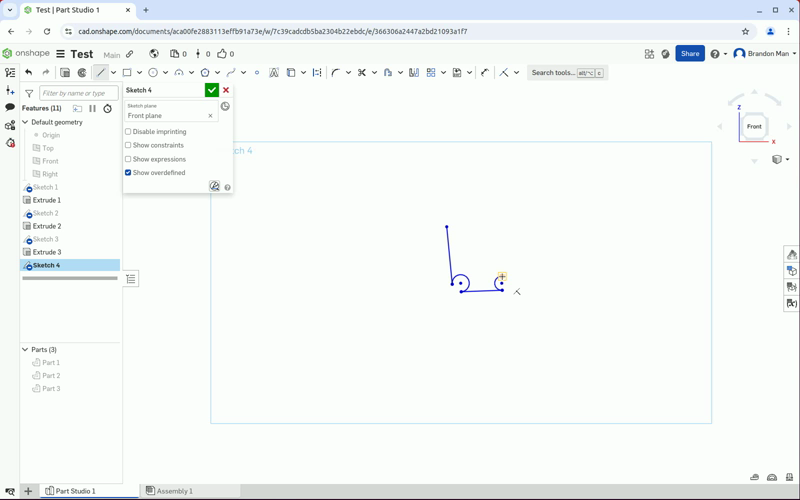
mouse_move(532, 276)
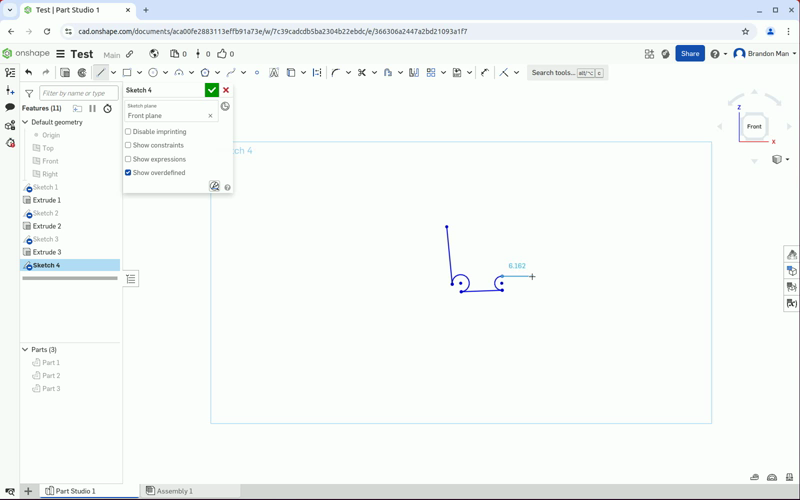
mouse_move(478, 275)
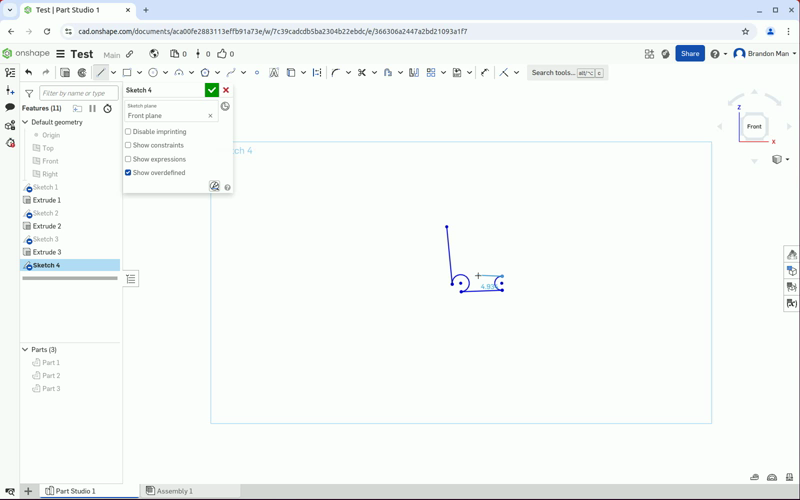
click(478, 275)
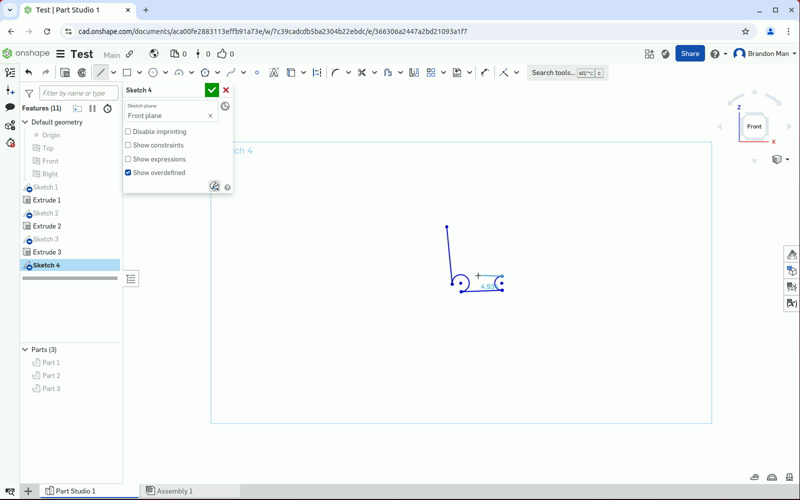
key_up(shift)
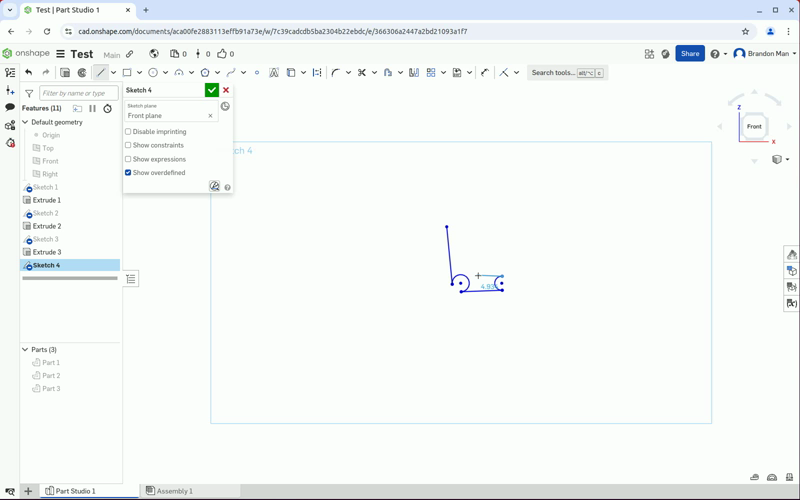
key(esc)
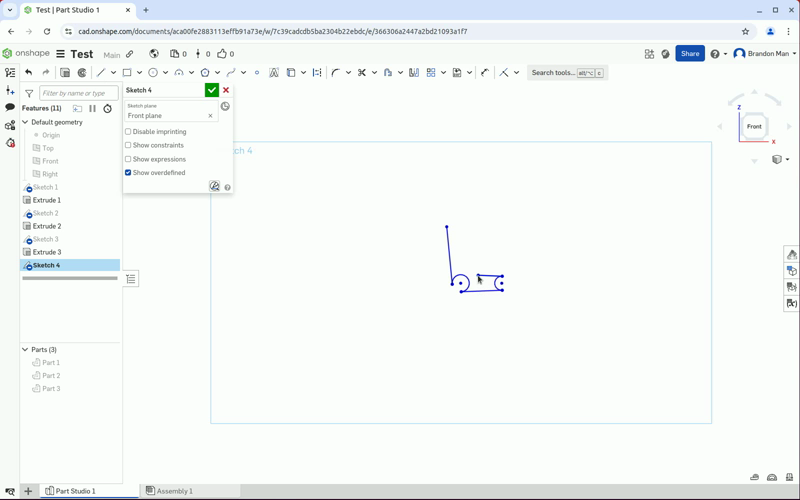
key(a)
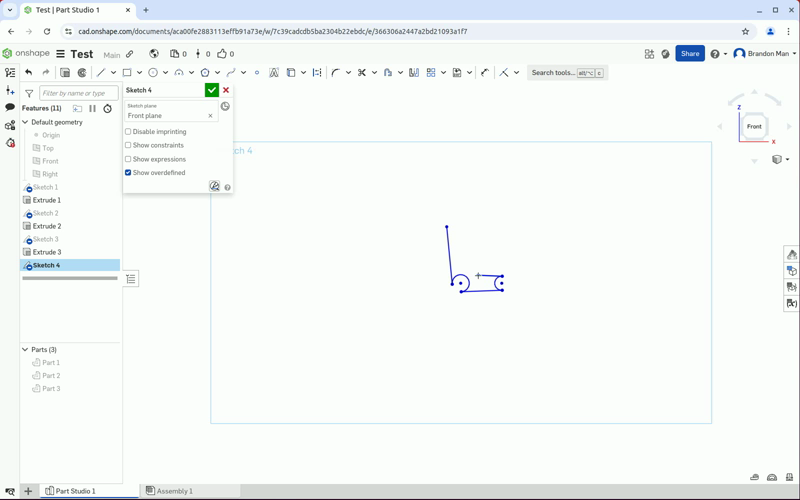
mouse_move(478, 275)
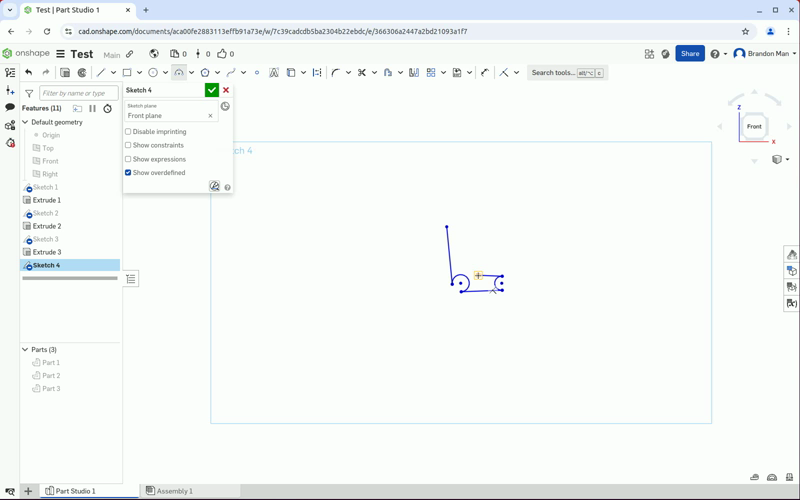
click(478, 275)
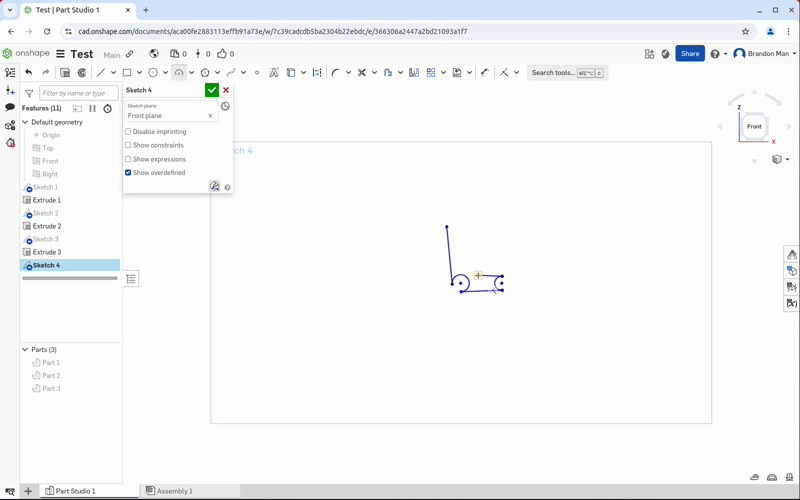
key_down(shift)
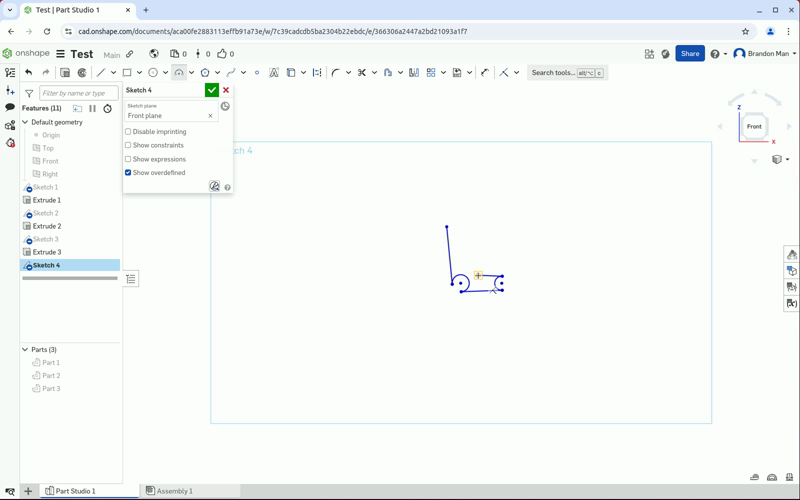
mouse_move(471, 267)
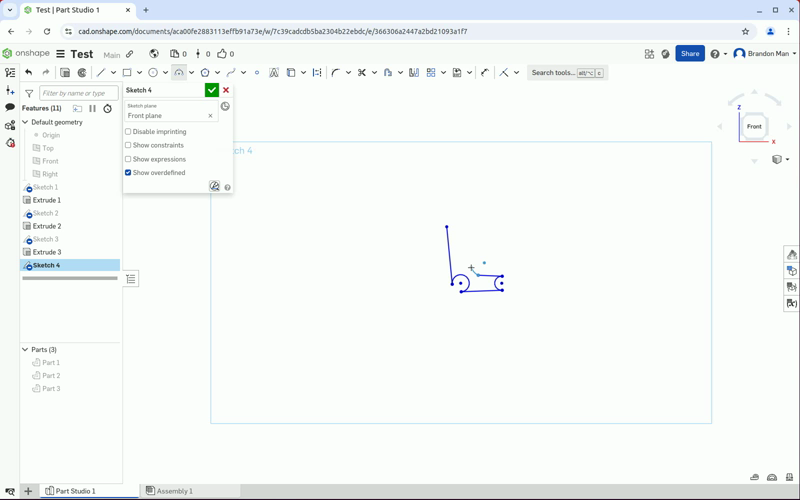
click(471, 267)
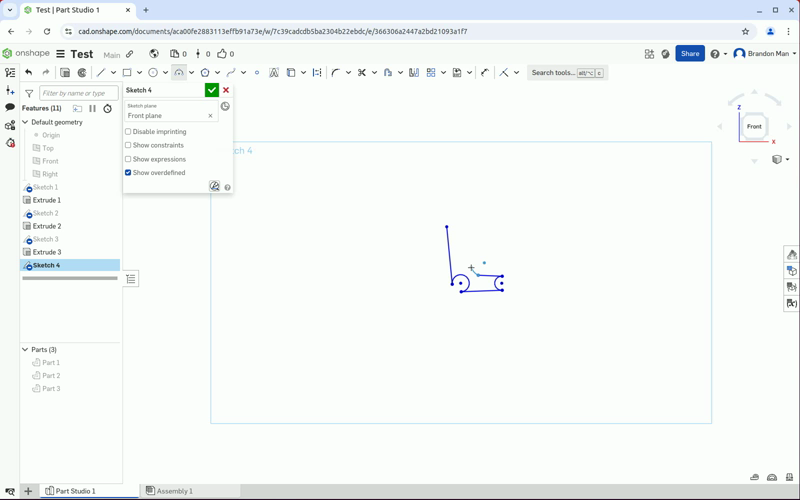
mouse_move(472, 272)
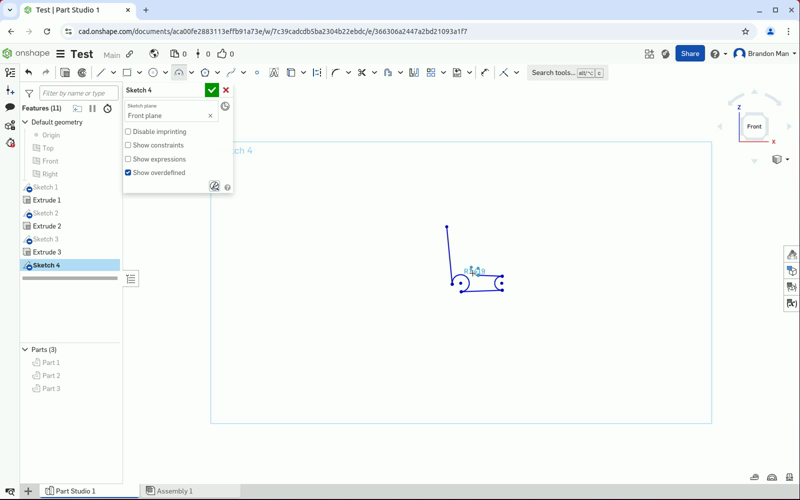
click(472, 272)
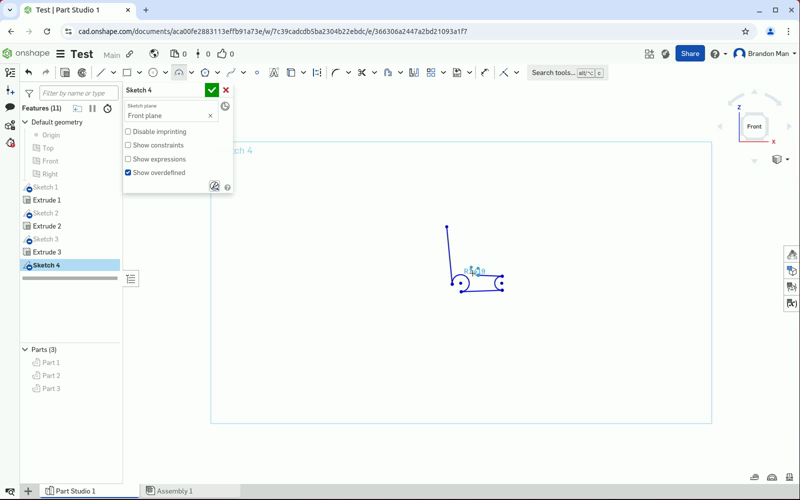
key_up(shift)
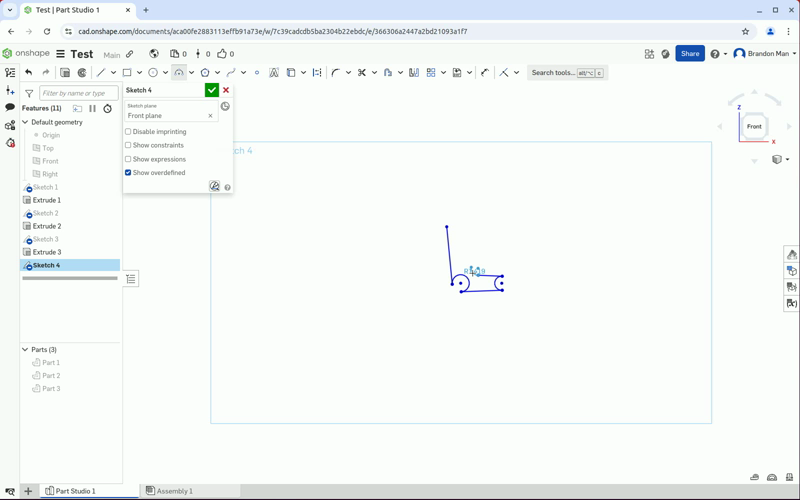
key(esc)
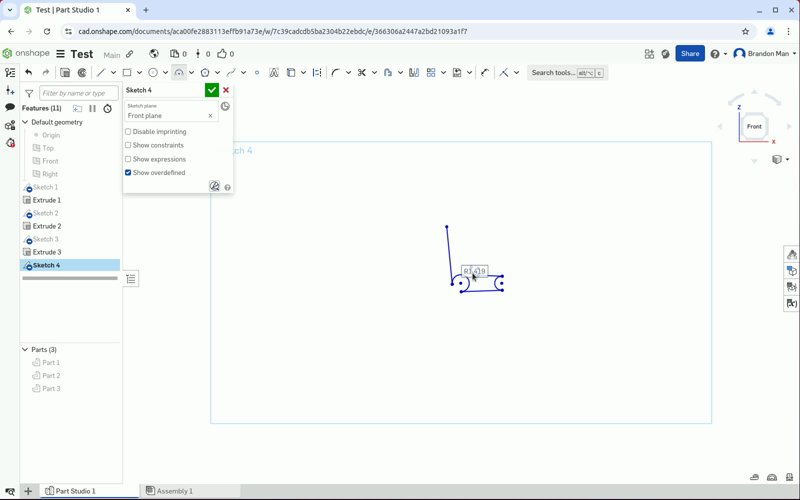
key(l)
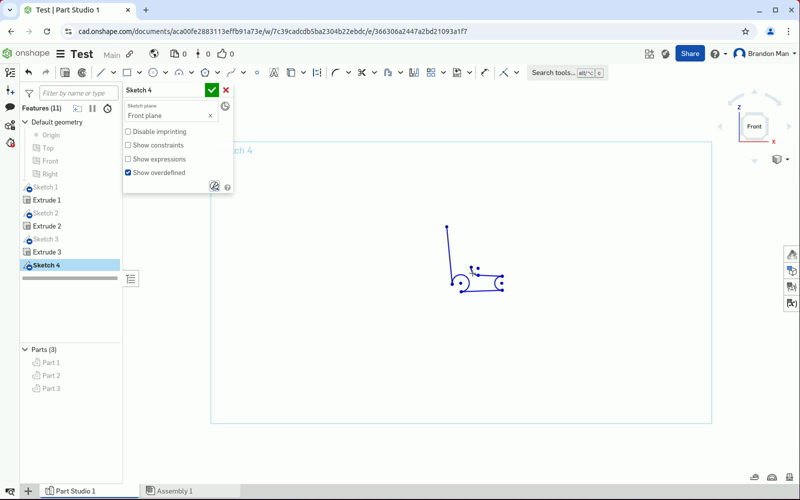
mouse_move(471, 267)
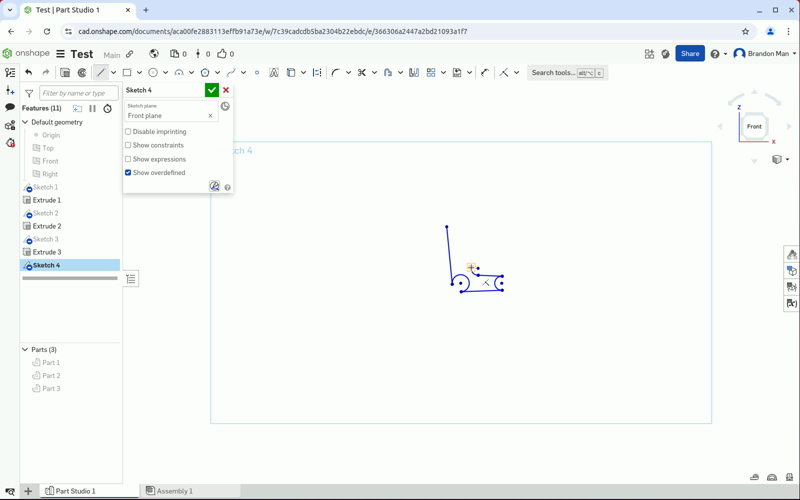
click(471, 267)
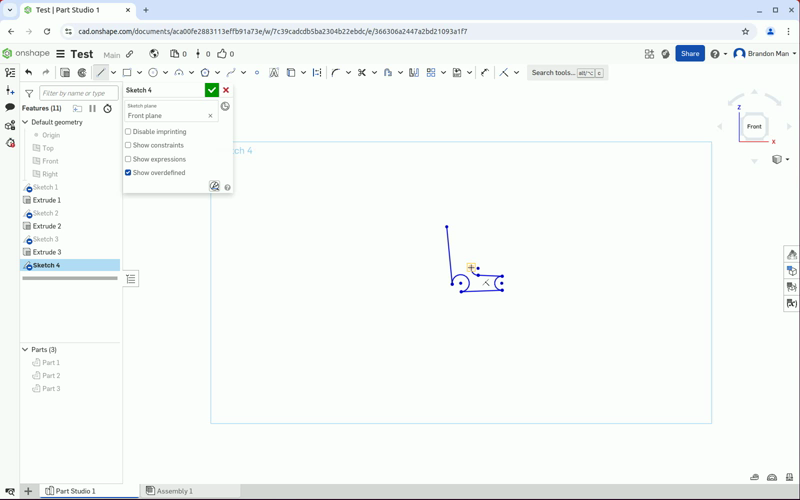
key_down(shift)
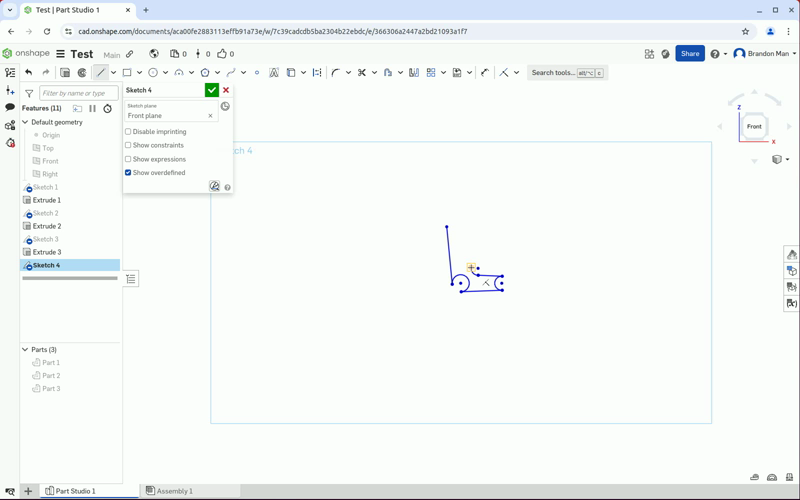
mouse_move(501, 267)
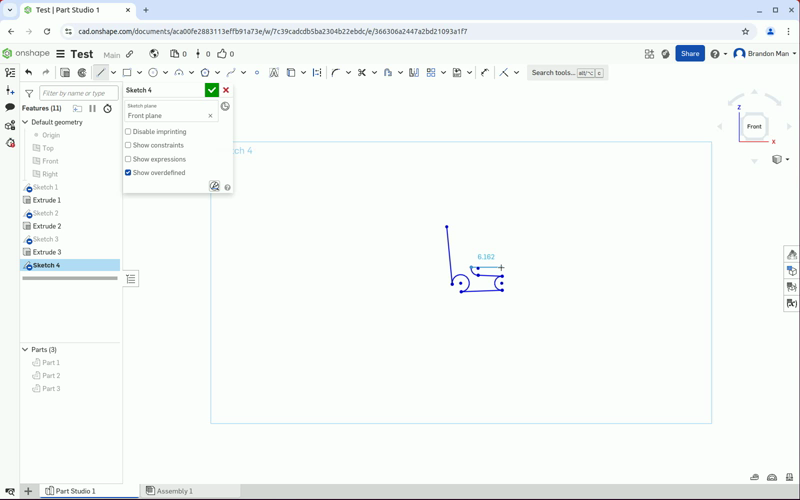
mouse_move(475, 226)
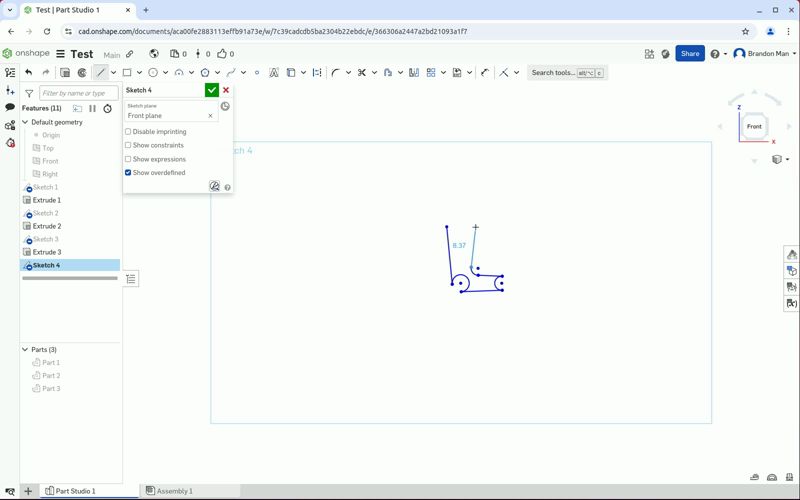
click(475, 226)
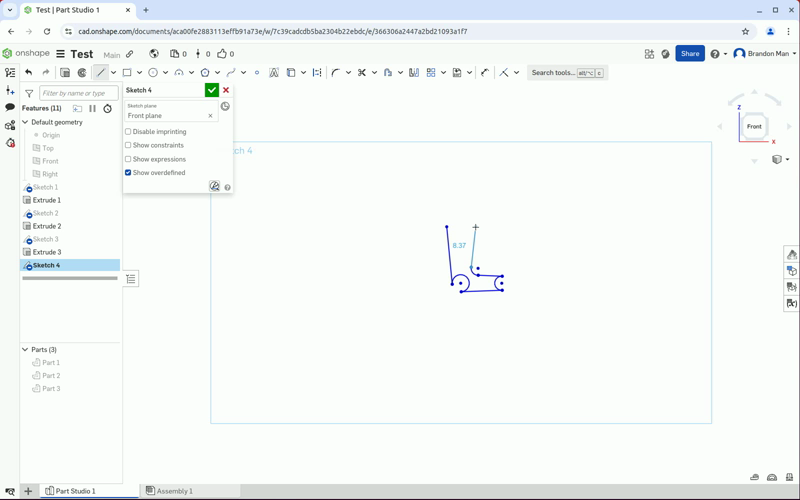
key_up(shift)
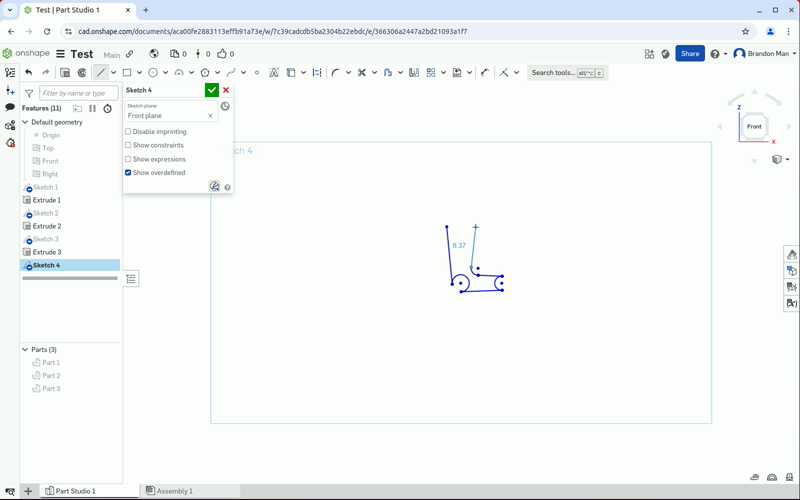
key(esc)
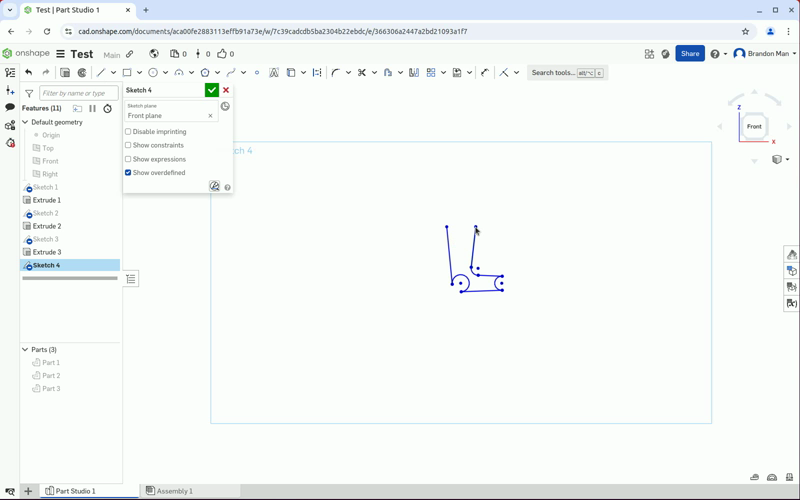
key(a)
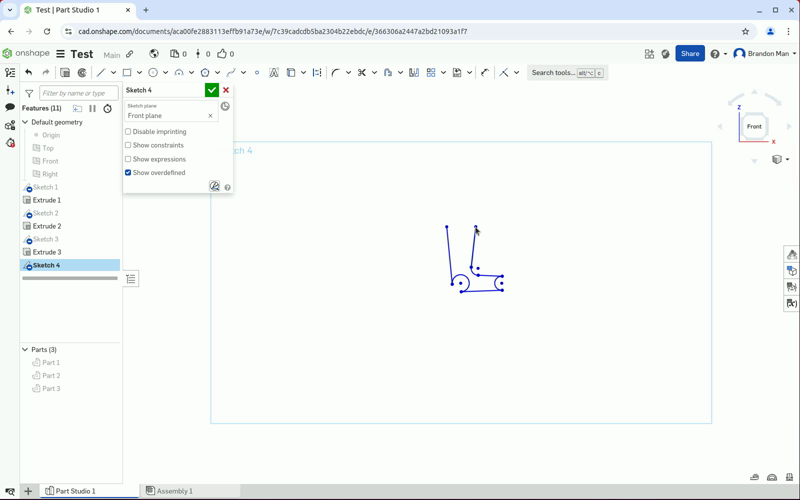
mouse_move(475, 226)
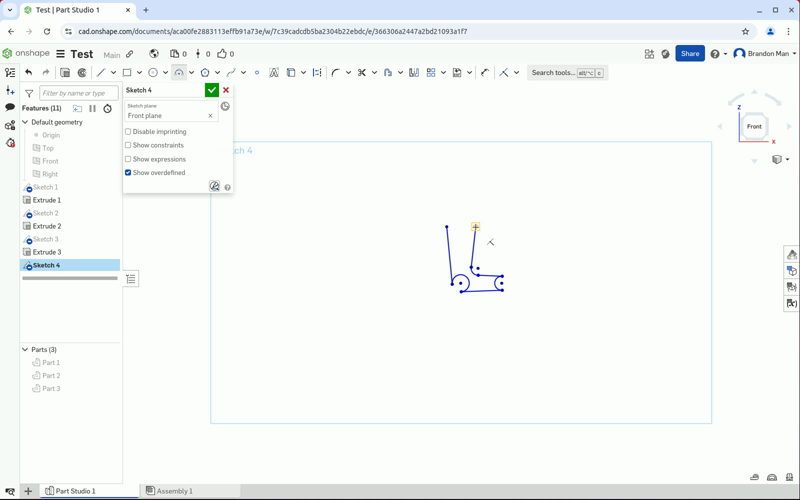
click(475, 226)
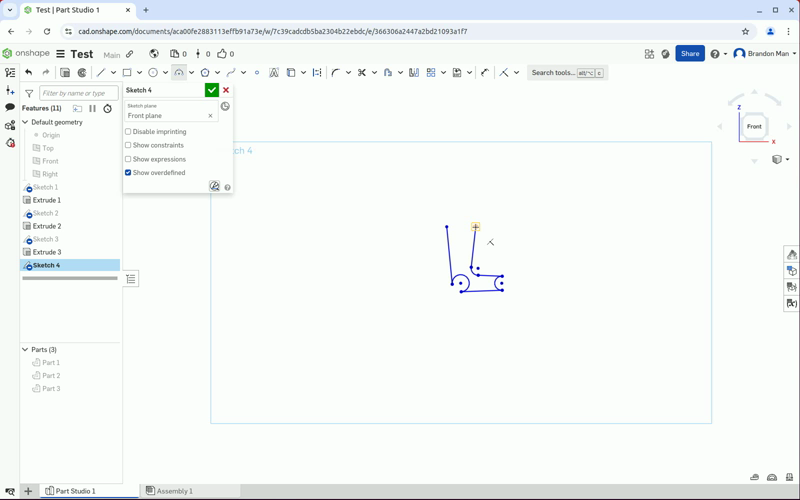
mouse_move(446, 226)
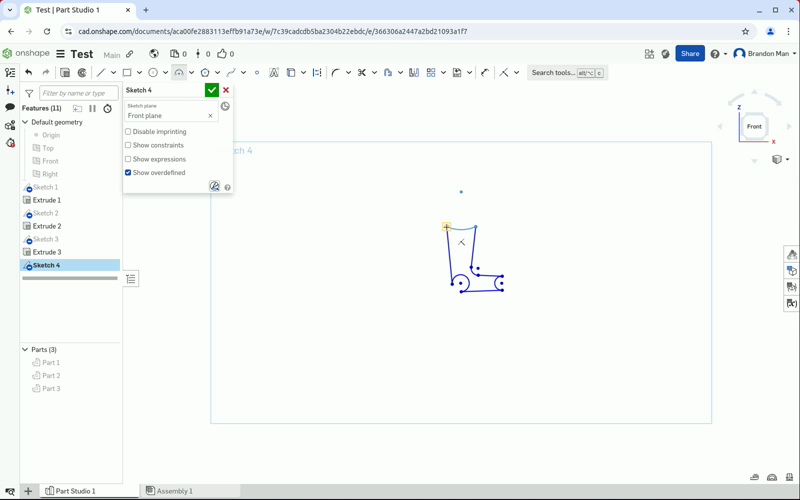
click(446, 226)
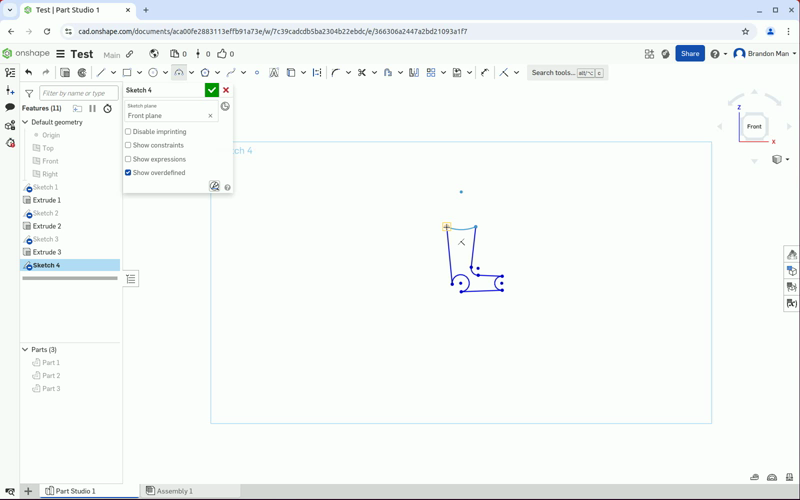
key_down(shift)
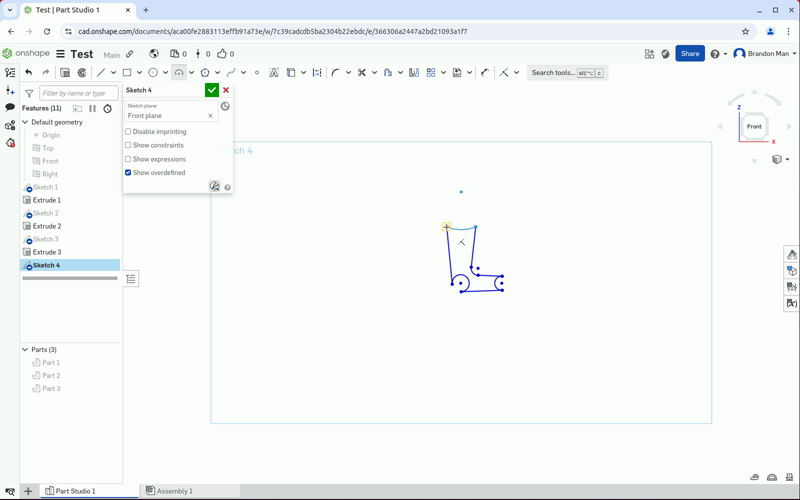
mouse_move(461, 239)
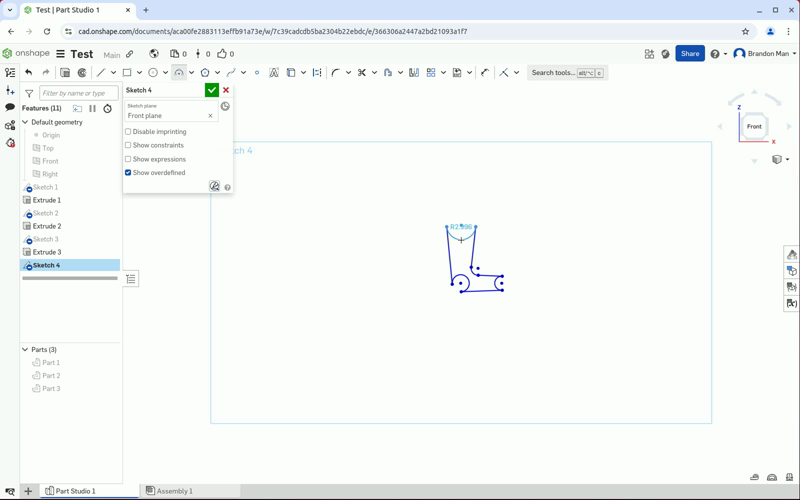
click(461, 239)
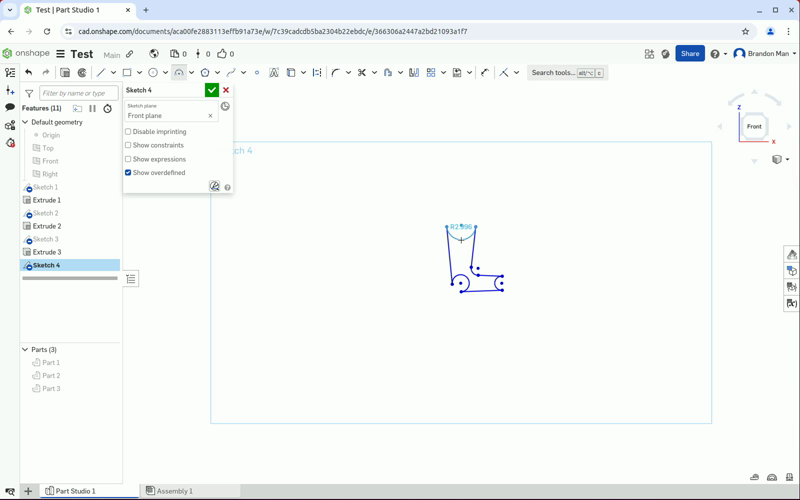
key_up(shift)
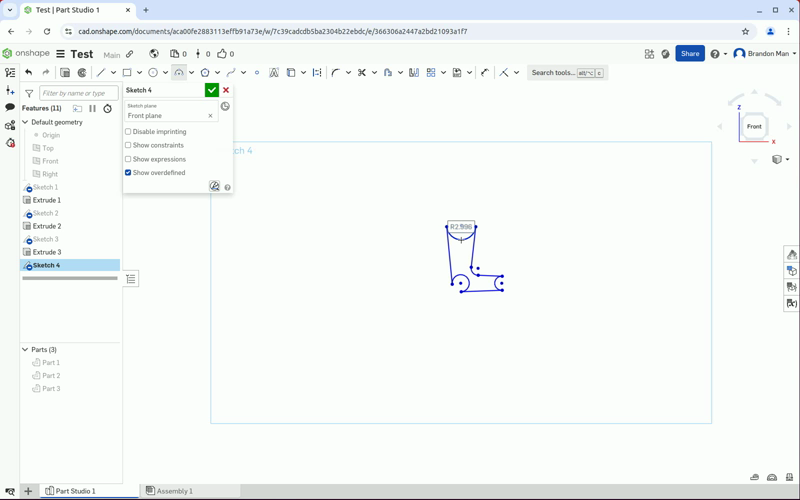
key(esc)
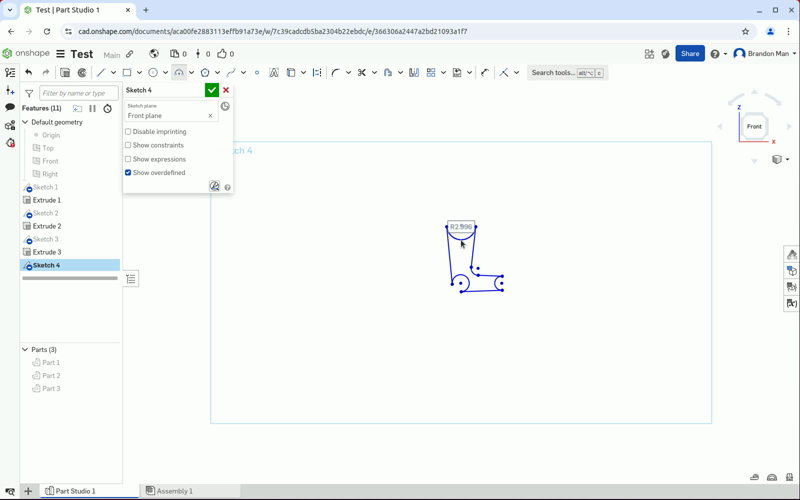
mouse_move(458, 254)
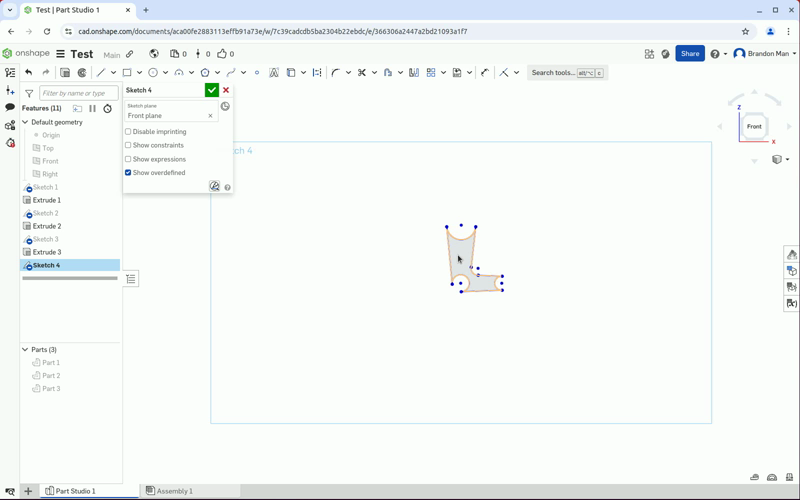
scroll(6)
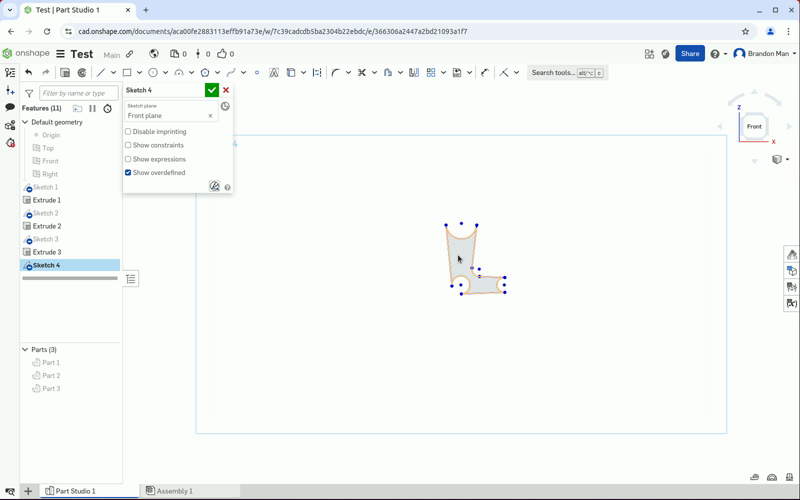
scroll(6)
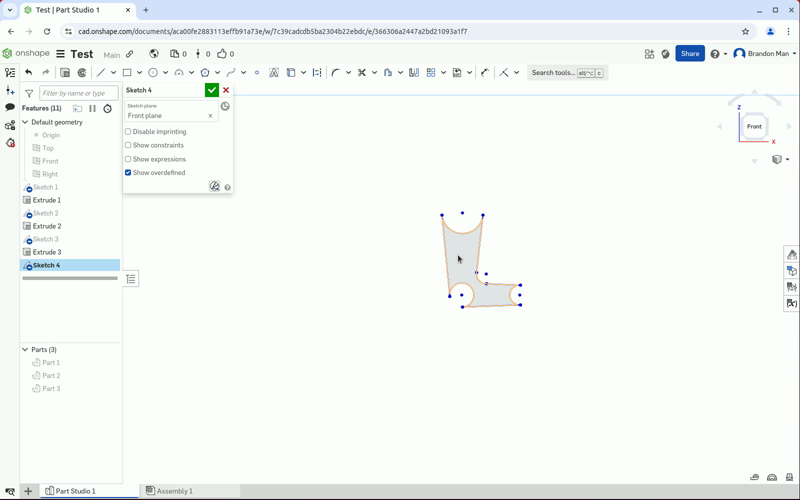
scroll(6)
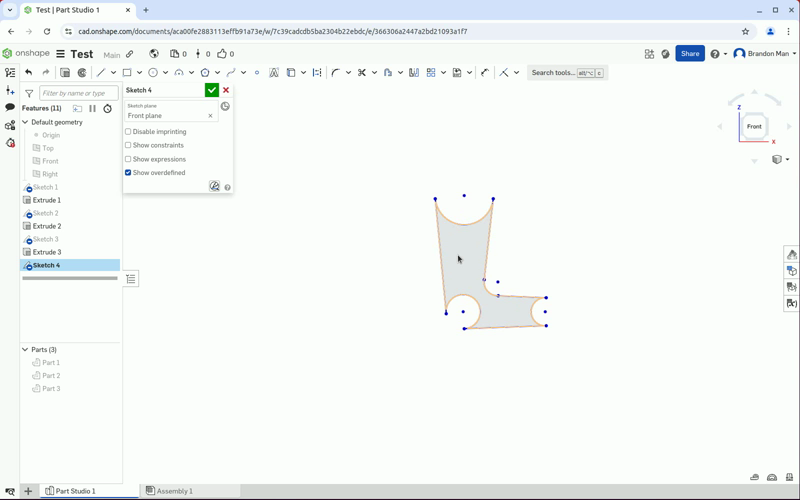
scroll(6)
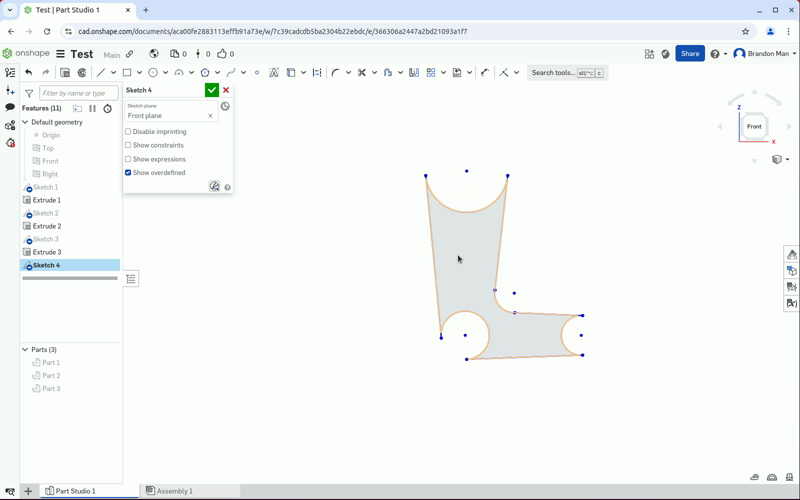
scroll(6)
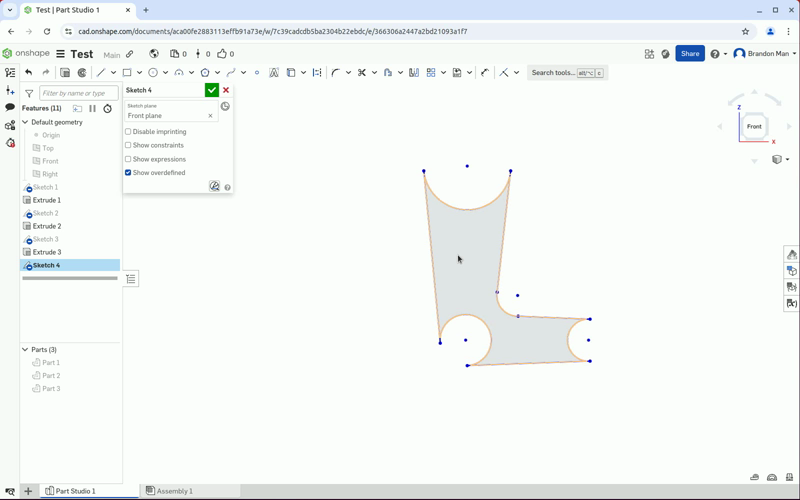
scroll(6)
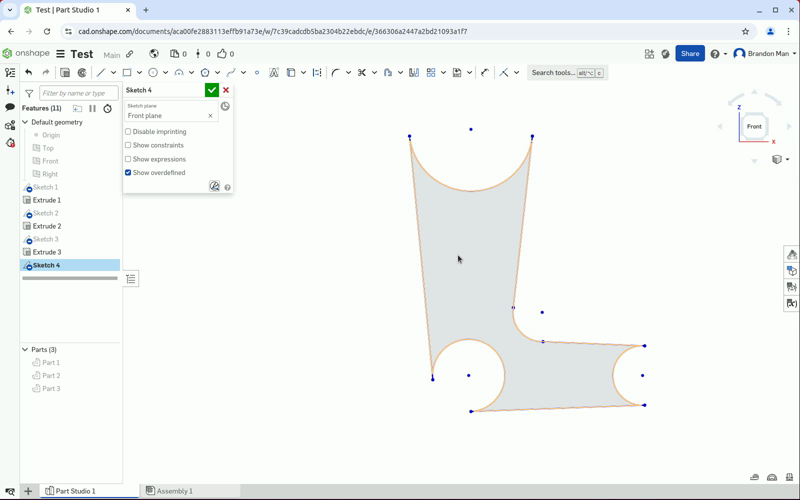
scroll(6)
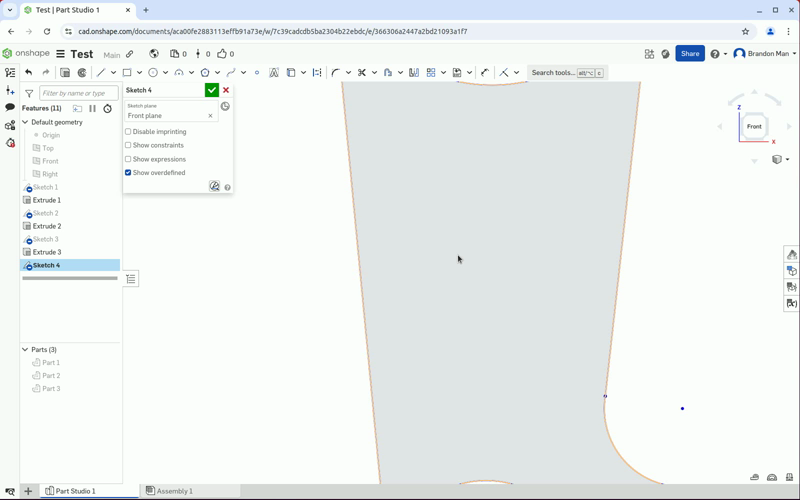
click(458, 254)
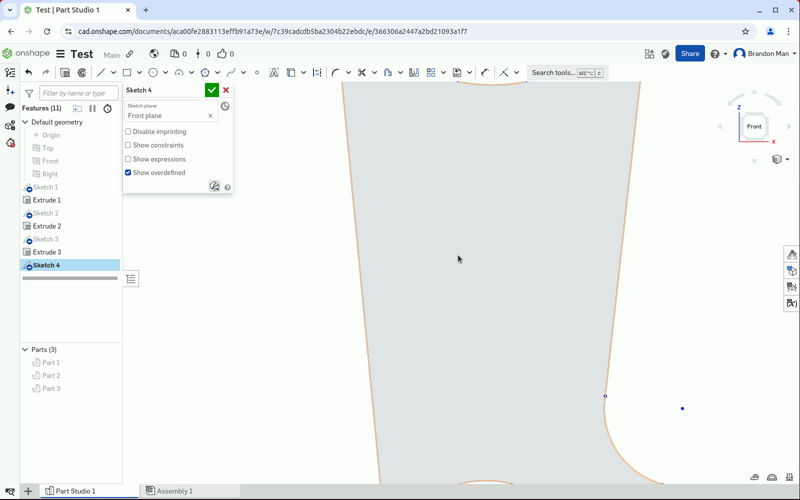
scroll(-6)
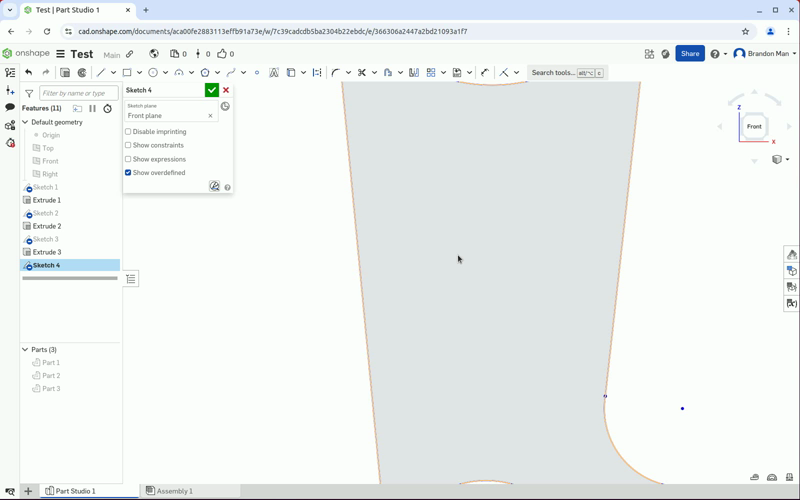
scroll(-6)
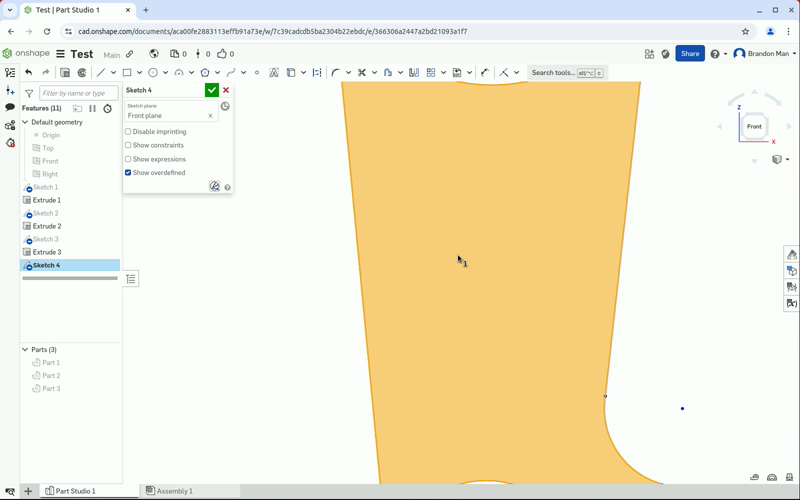
scroll(-6)
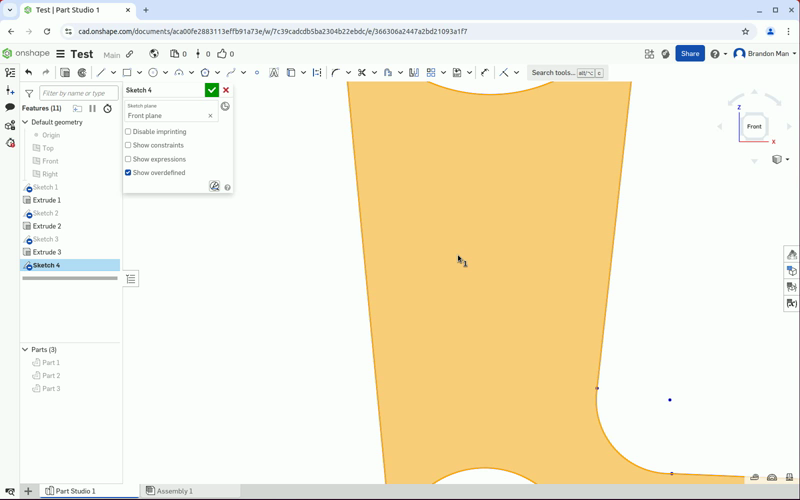
scroll(-6)
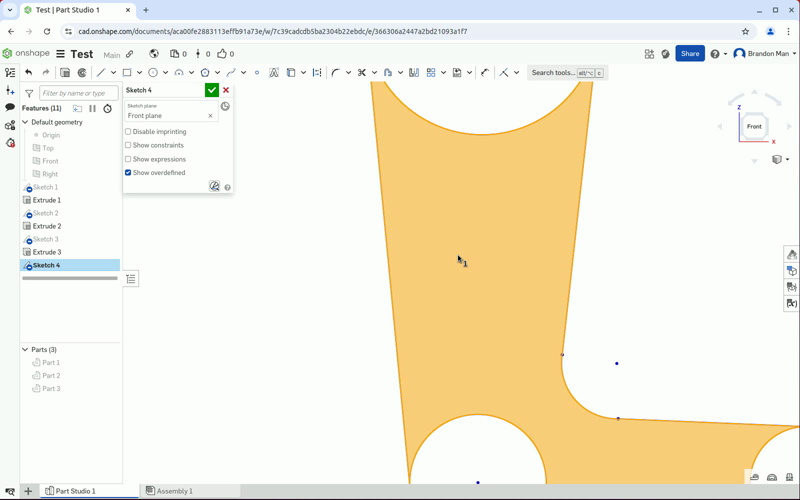
scroll(-6)
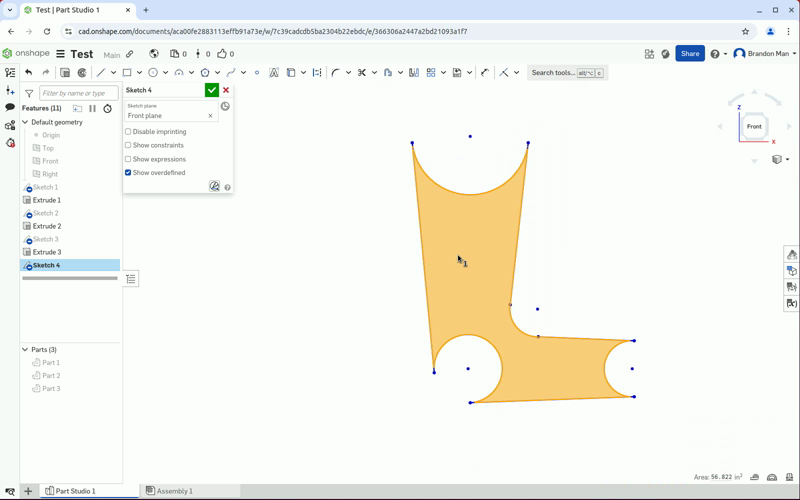
scroll(-6)
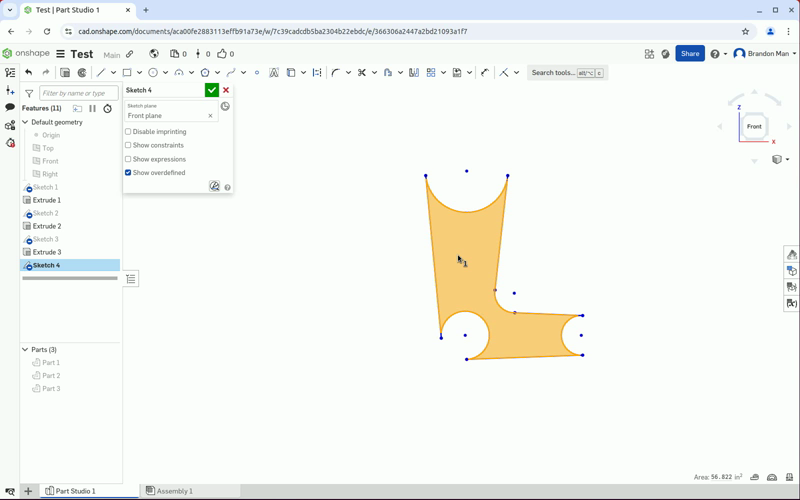
scroll(-6)
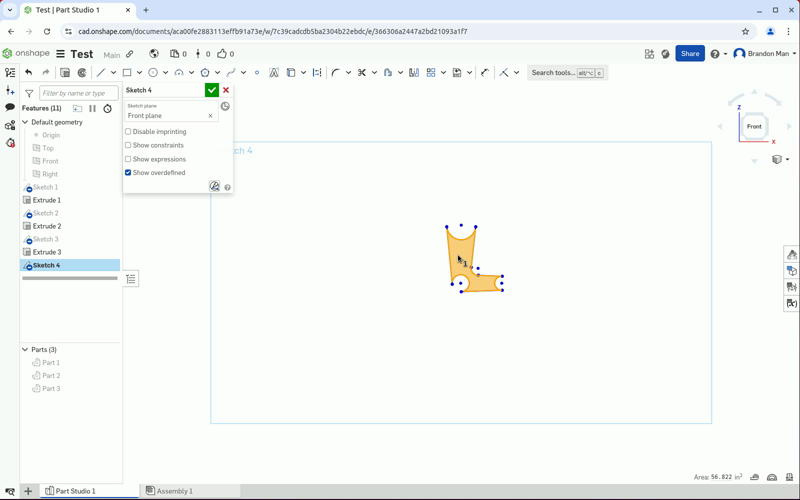
mouse_move(73, 352)
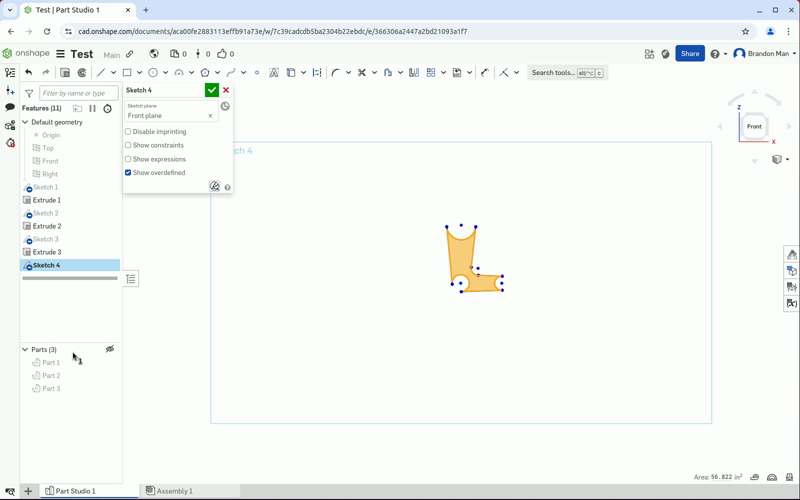
key(shift+y)
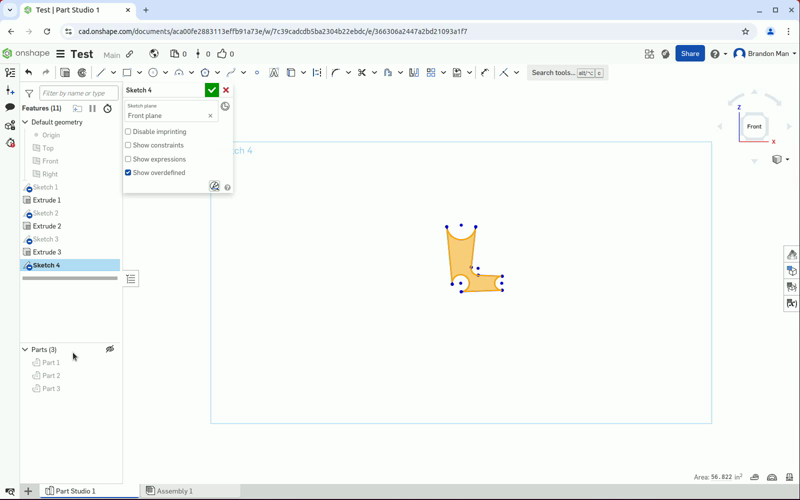
key(shift+e)
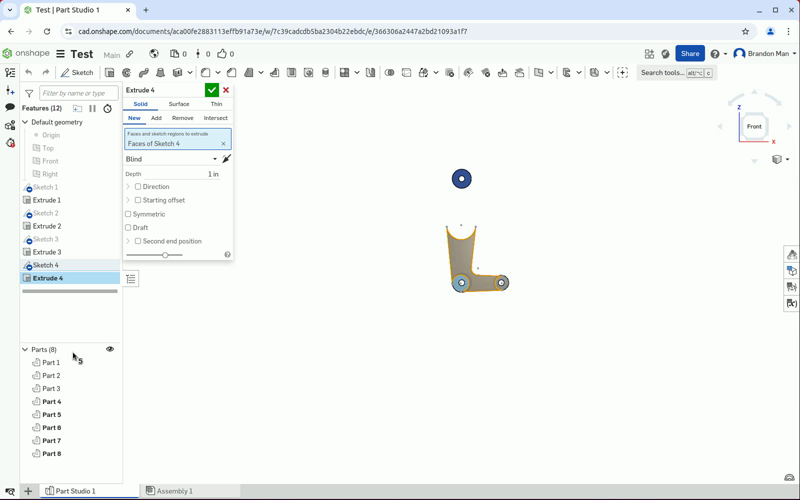
mouse_move(143, 106)
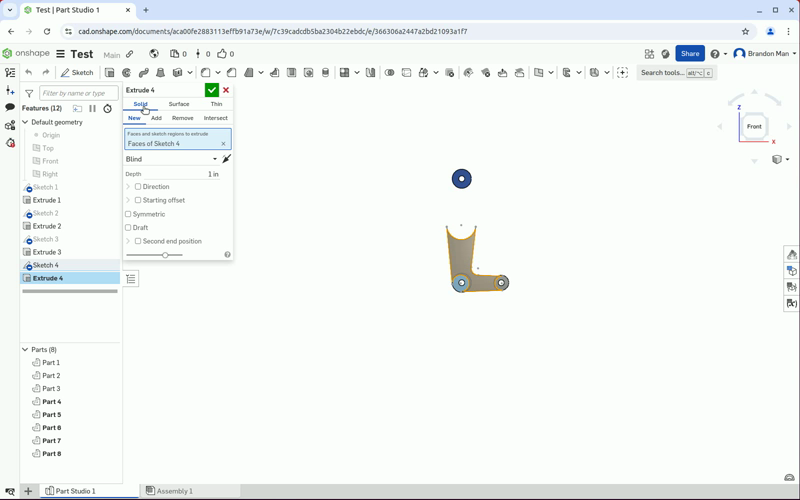
click(143, 106)
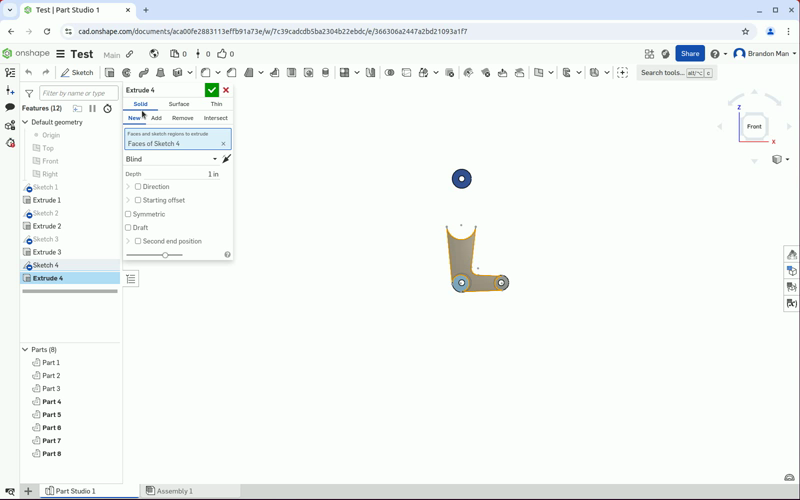
mouse_move(137, 120)
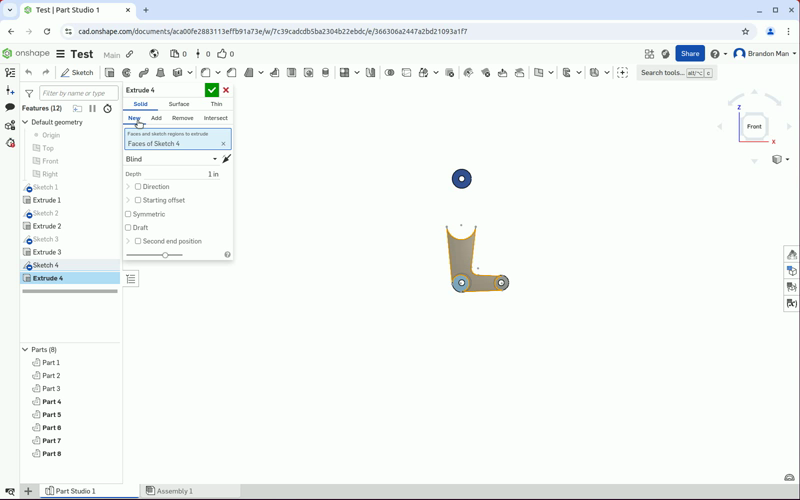
click(137, 120)
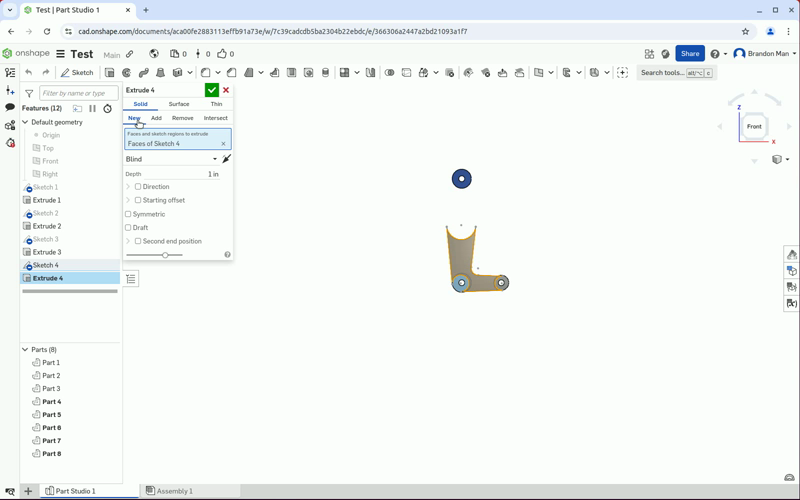
key(tab, 4)
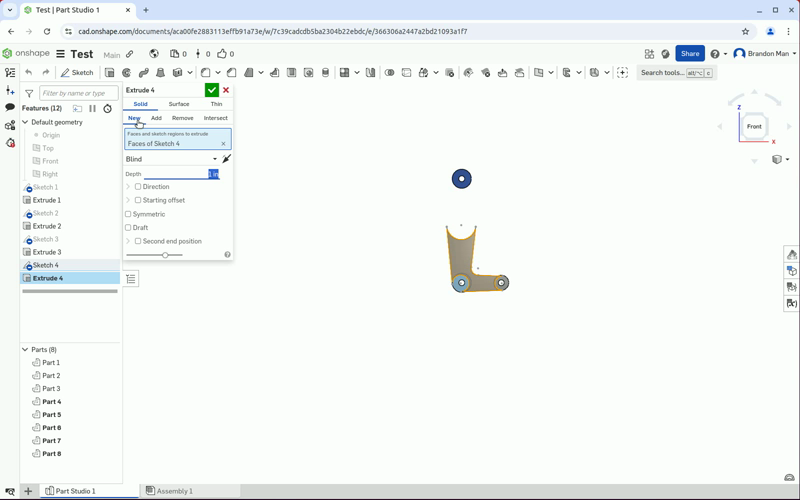
text(0.481)
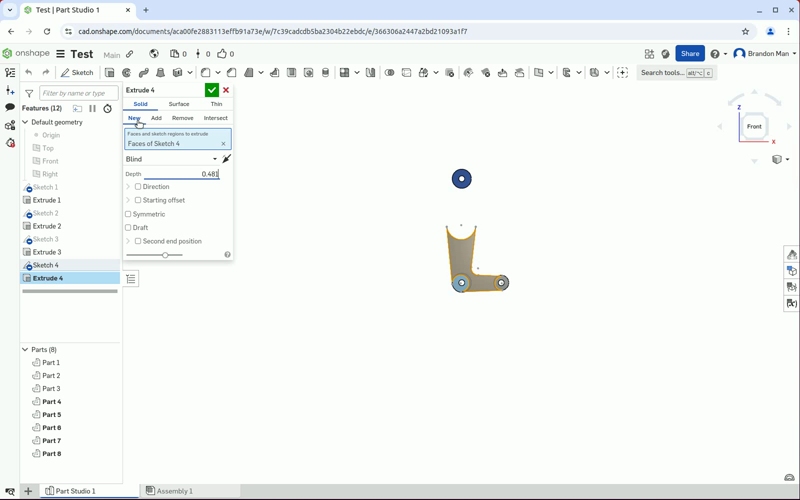
key(enter)
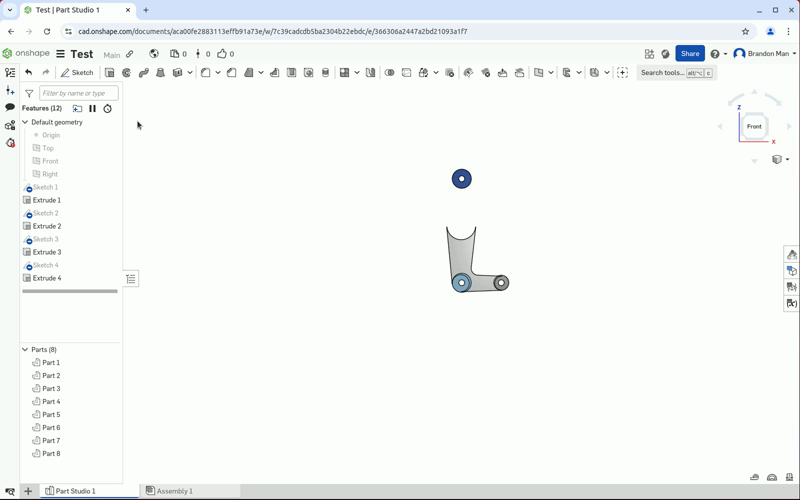
key(shift+h)
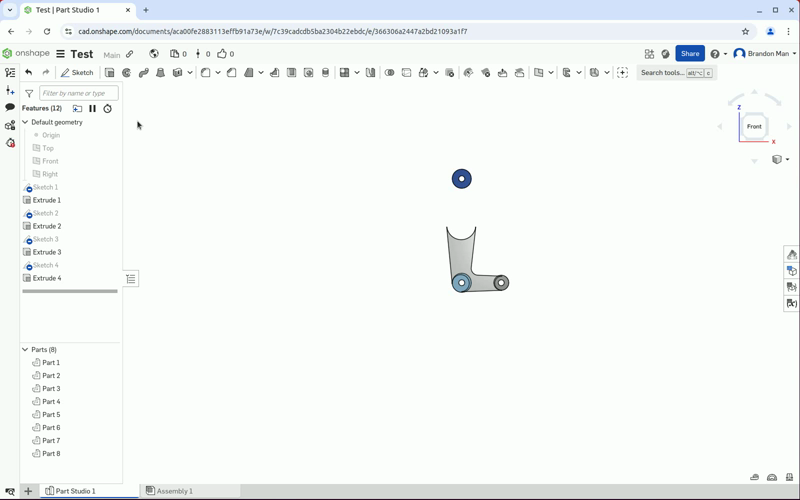
key(shift+h)
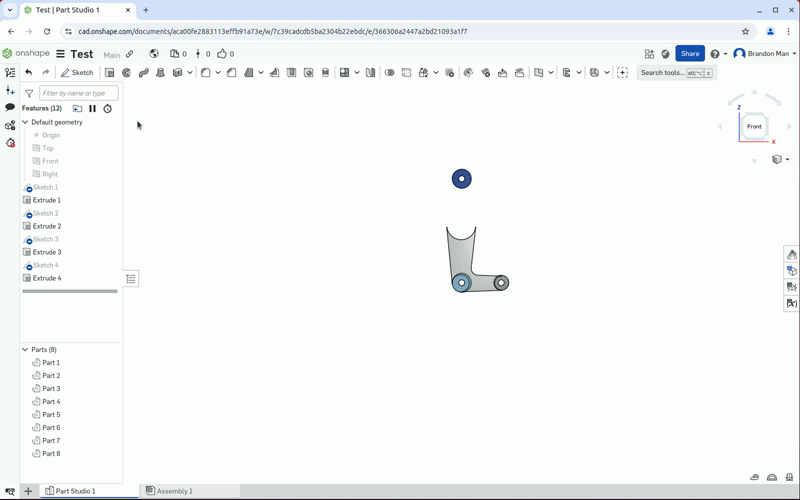
mouse_move(73, 189)
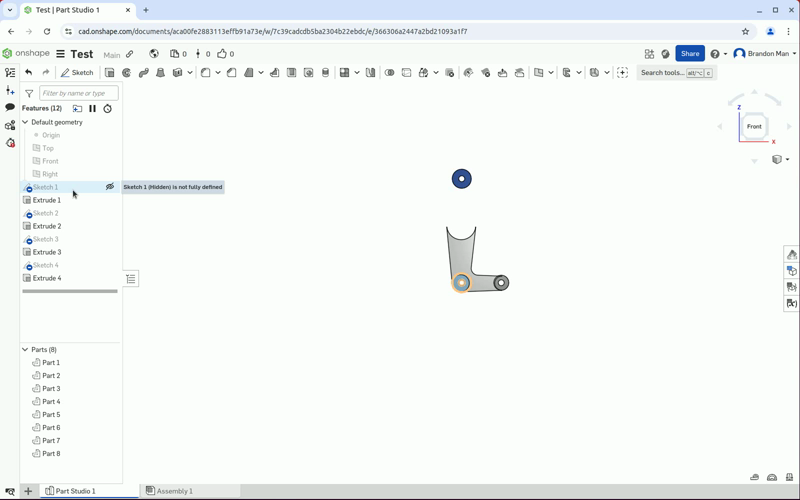
click(73, 189)
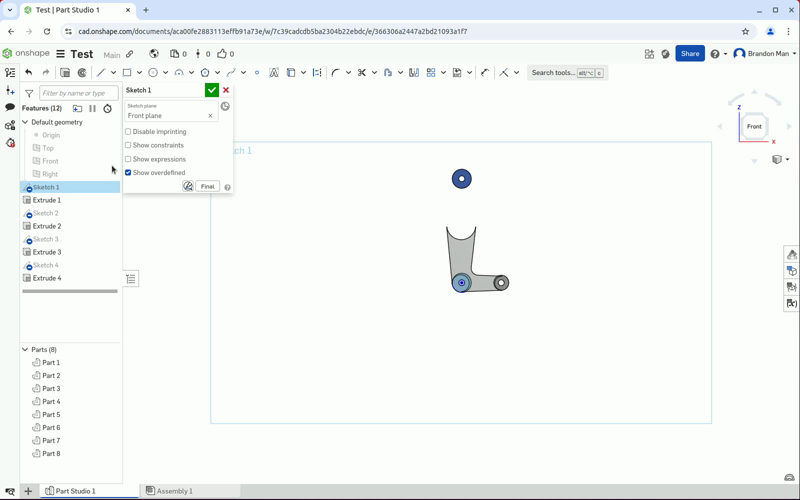
mouse_move(229, 92)
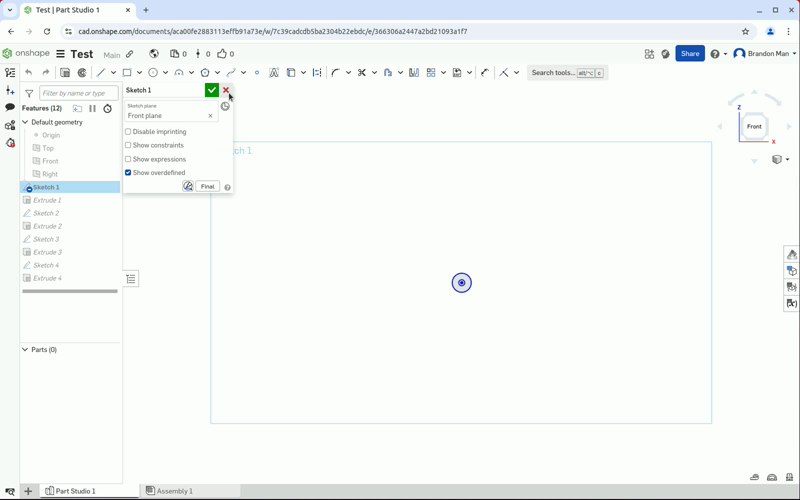
click(229, 92)
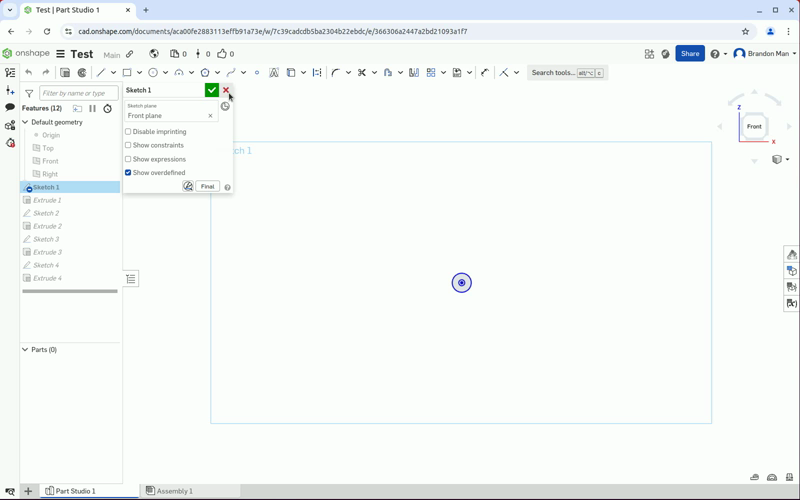
key(shift+s)
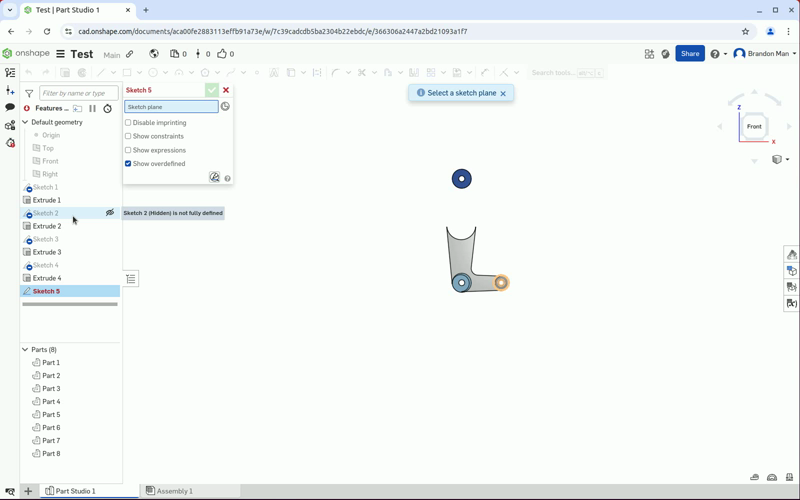
scroll(3)
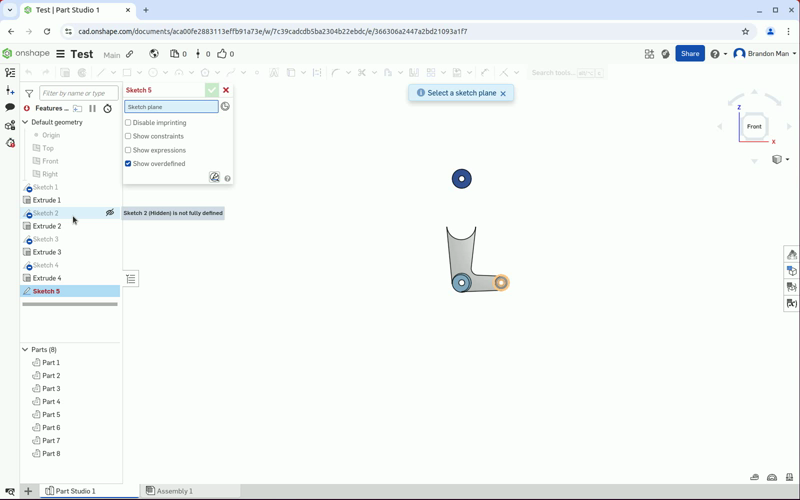
mouse_move(73, 163)
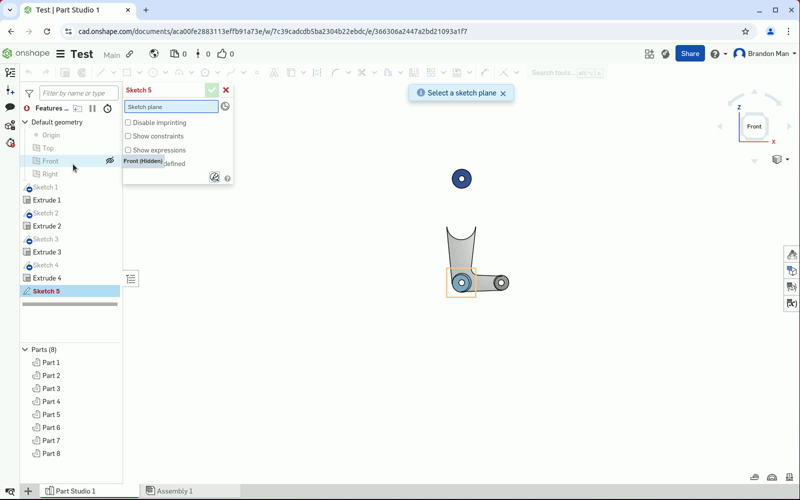
click(73, 163)
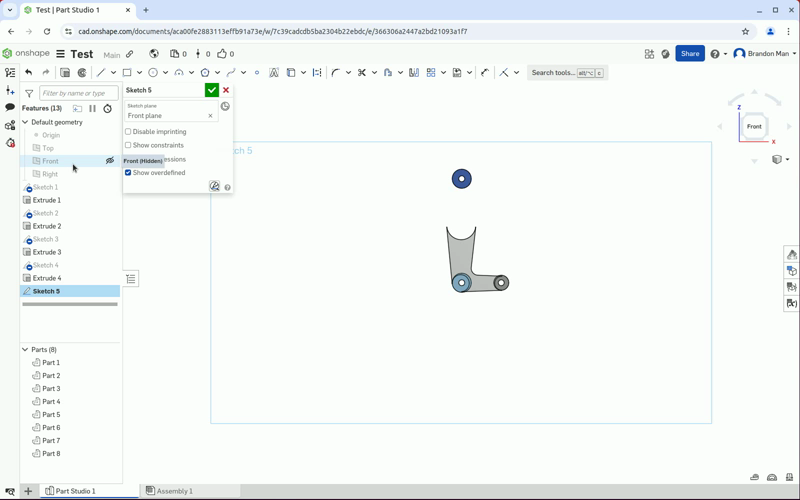
mouse_move(73, 352)
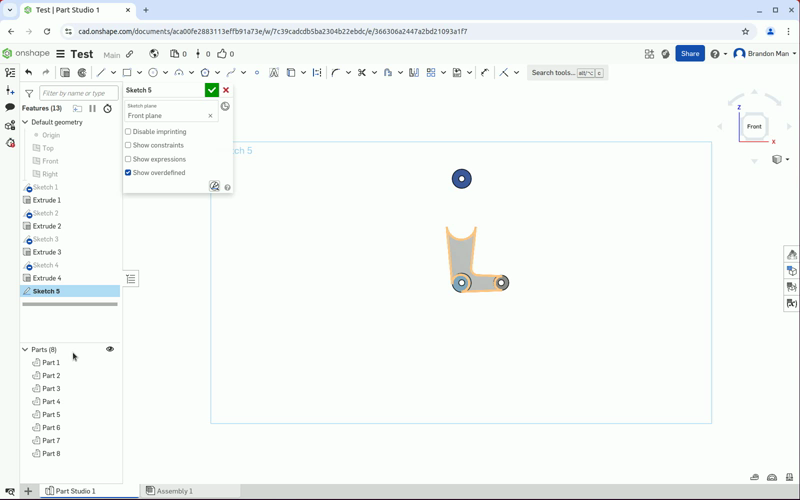
key(y)
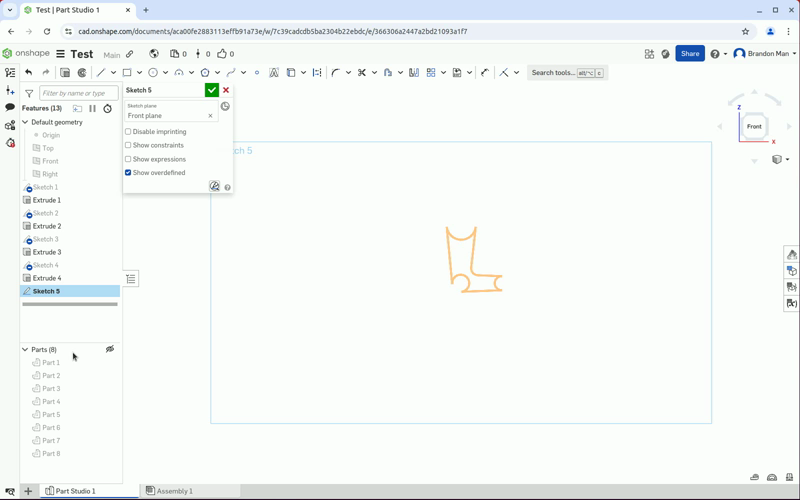
key(a)
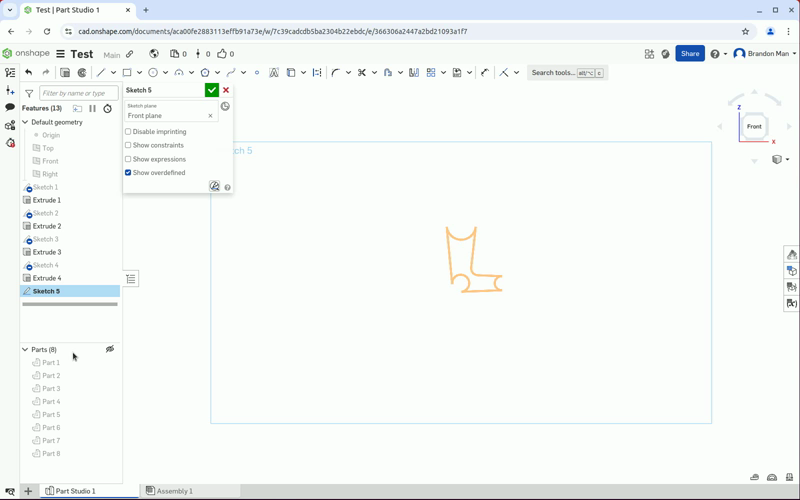
key_down(shift)
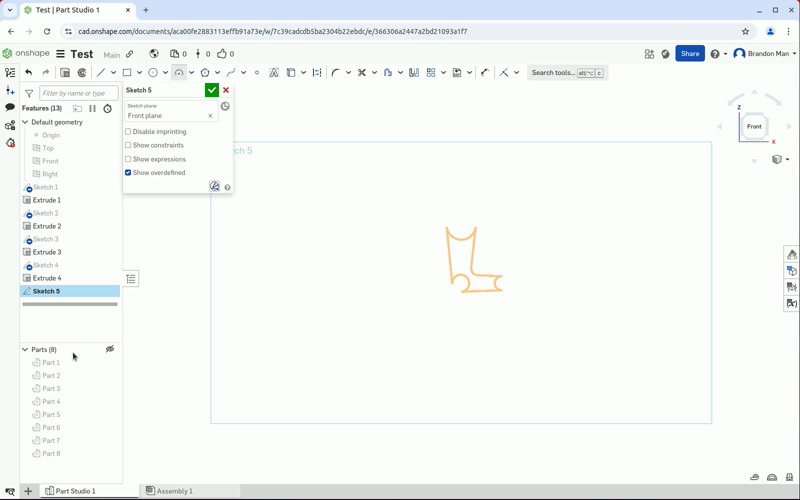
mouse_move(446, 223)
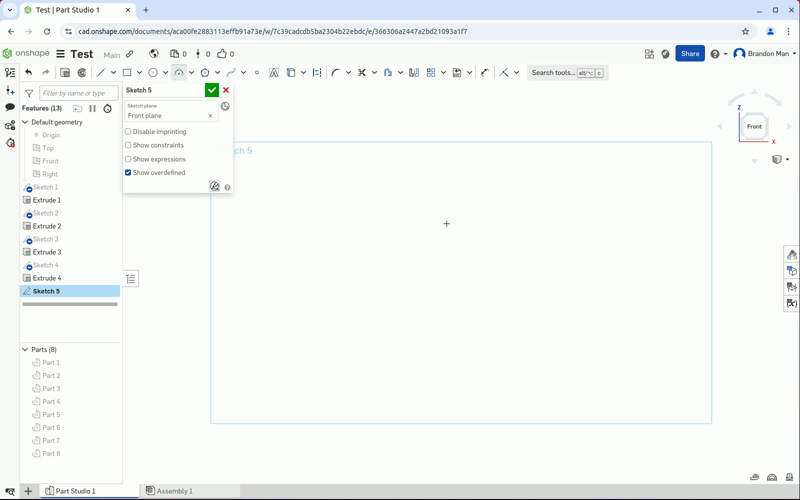
click(446, 223)
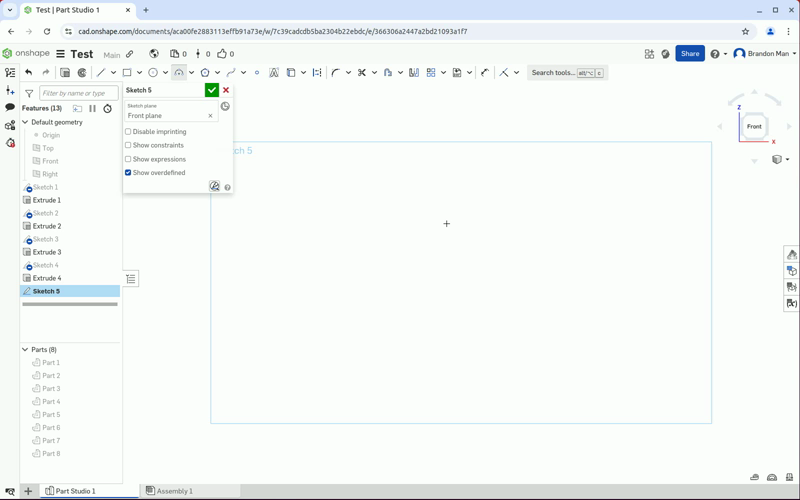
key_up(shift)
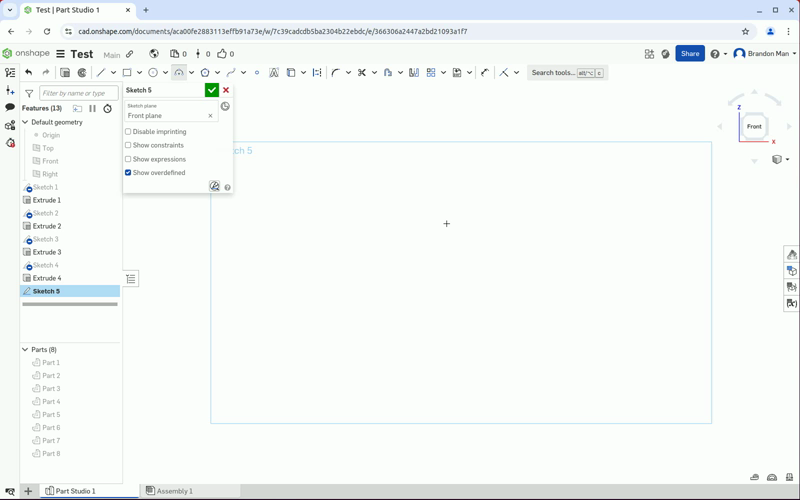
key_down(shift)
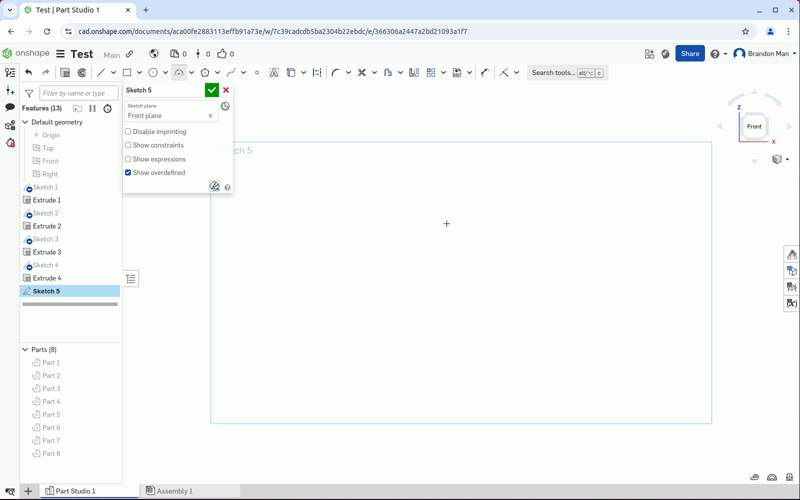
mouse_move(476, 223)
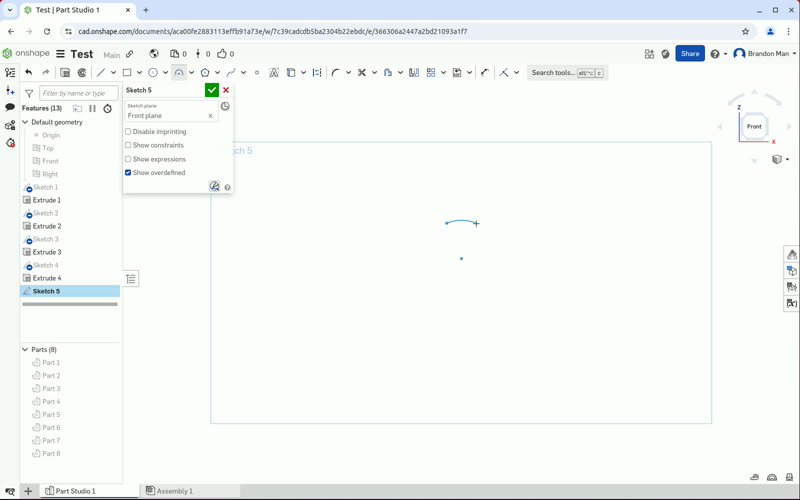
click(476, 223)
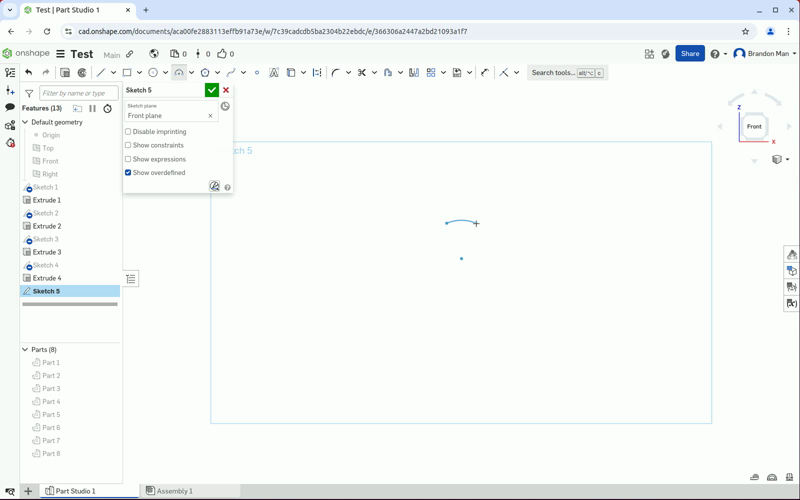
mouse_move(461, 210)
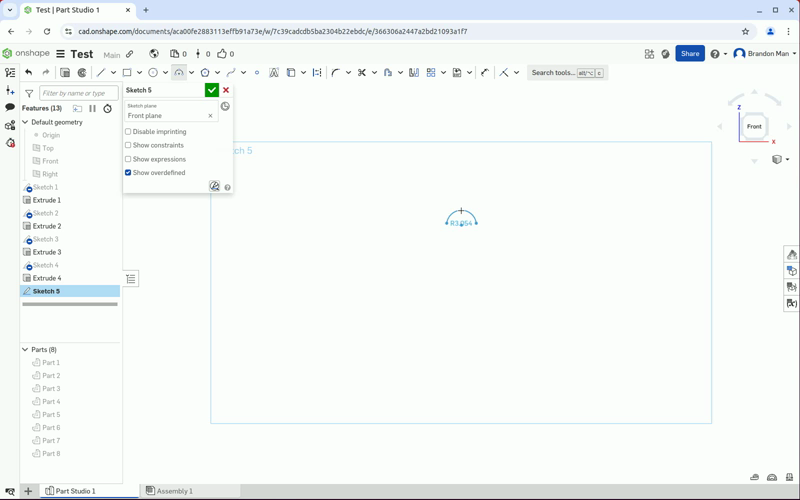
click(461, 210)
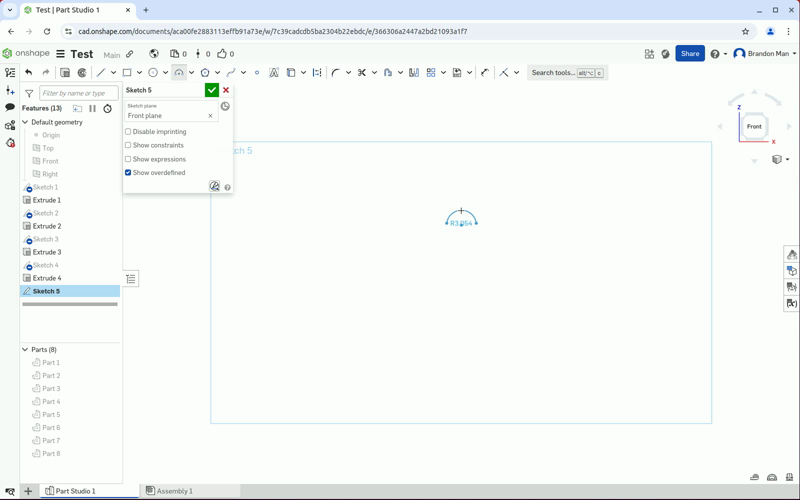
key_up(shift)
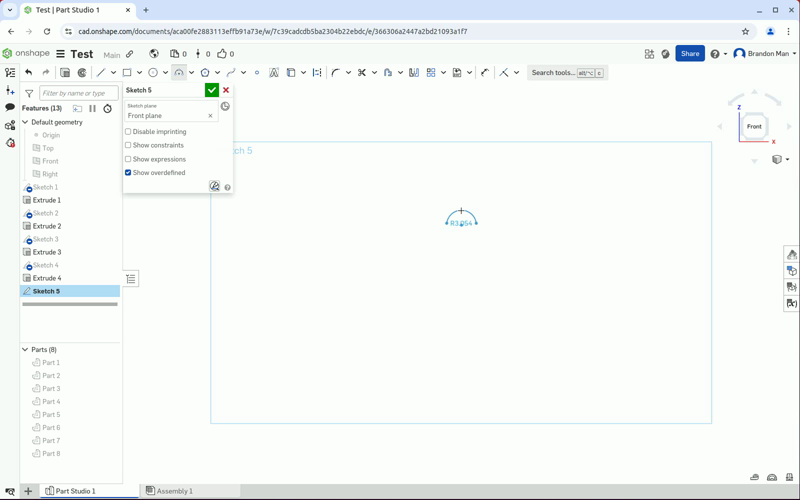
key(esc)
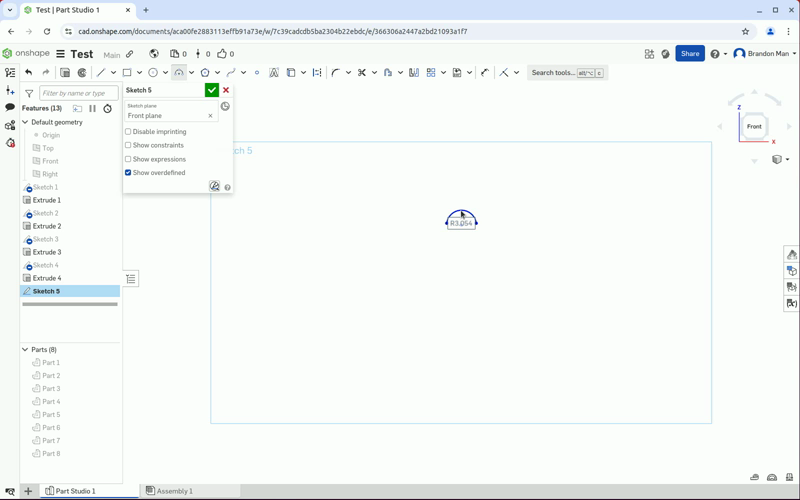
key(l)
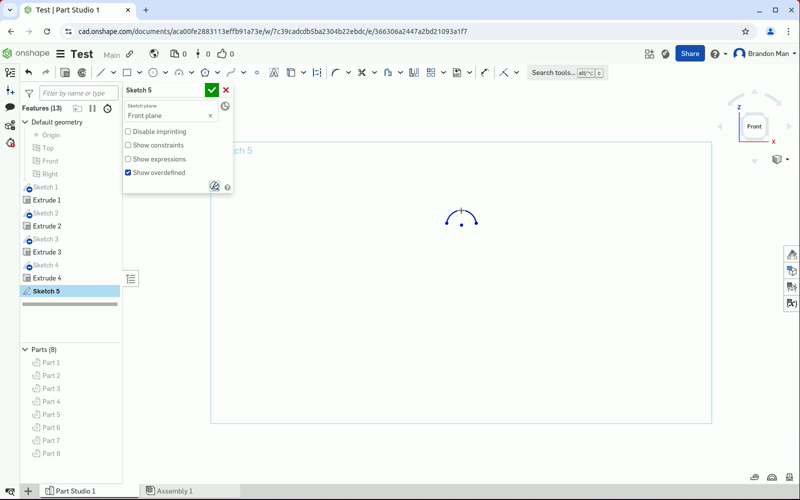
mouse_move(476, 223)
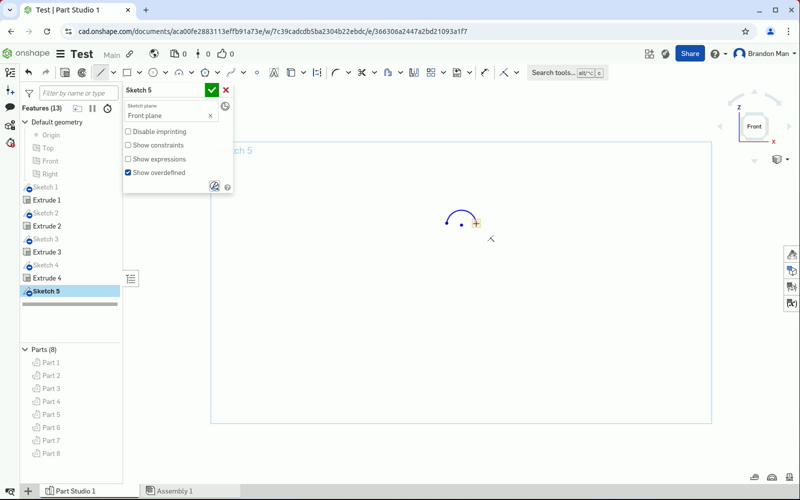
click(476, 223)
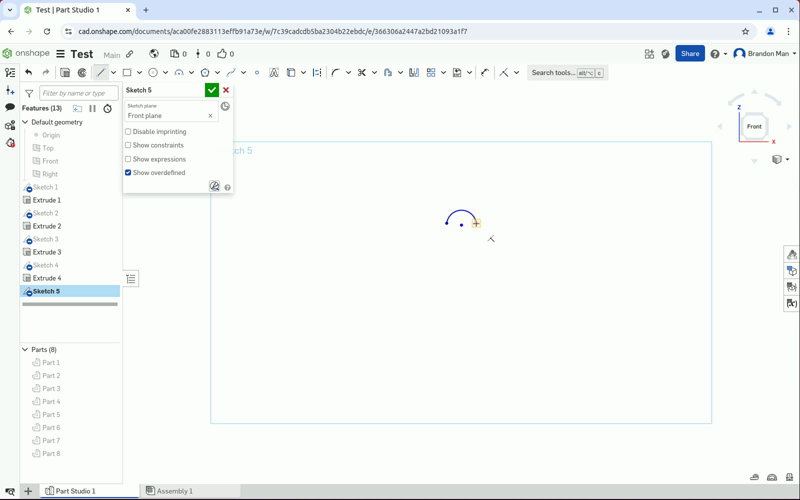
key_down(shift)
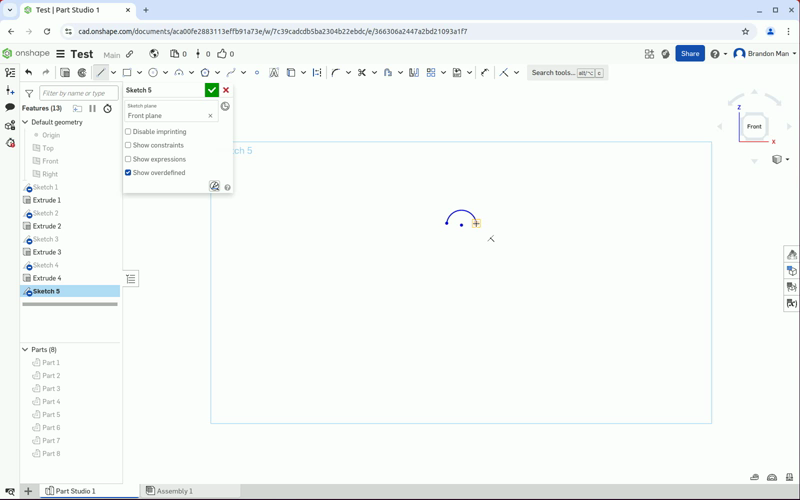
mouse_move(506, 223)
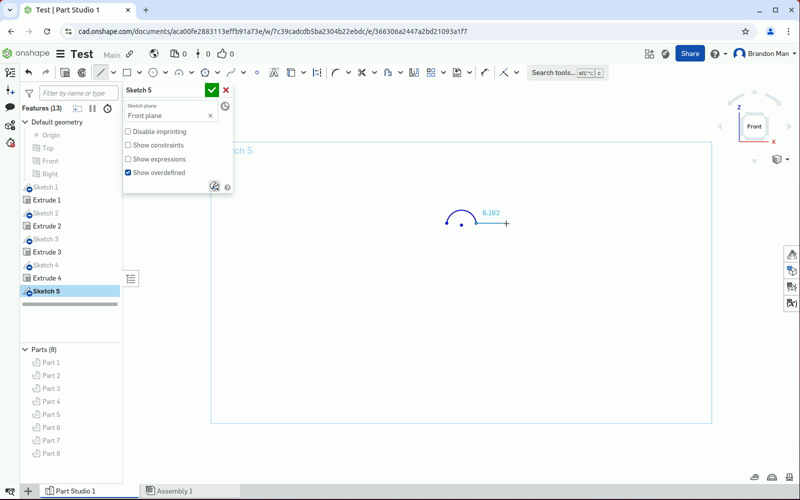
mouse_move(470, 176)
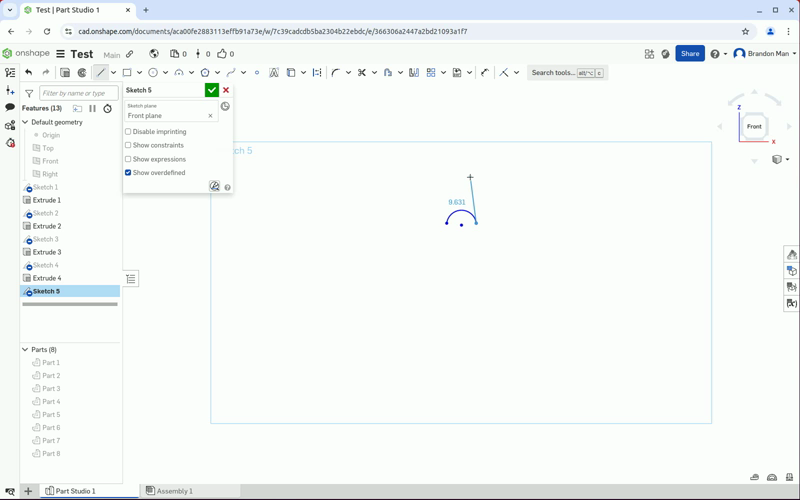
click(470, 176)
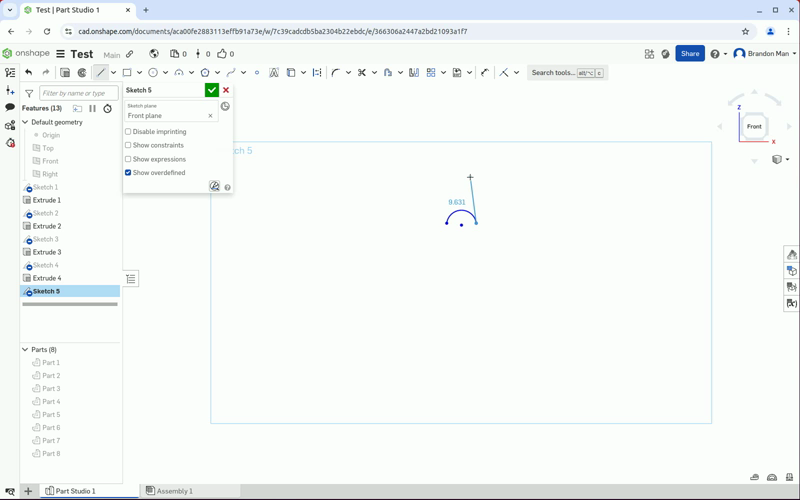
key_up(shift)
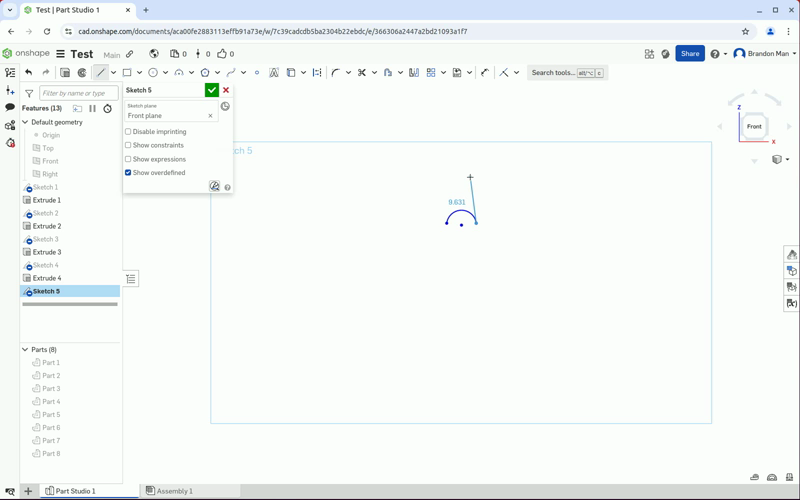
key(esc)
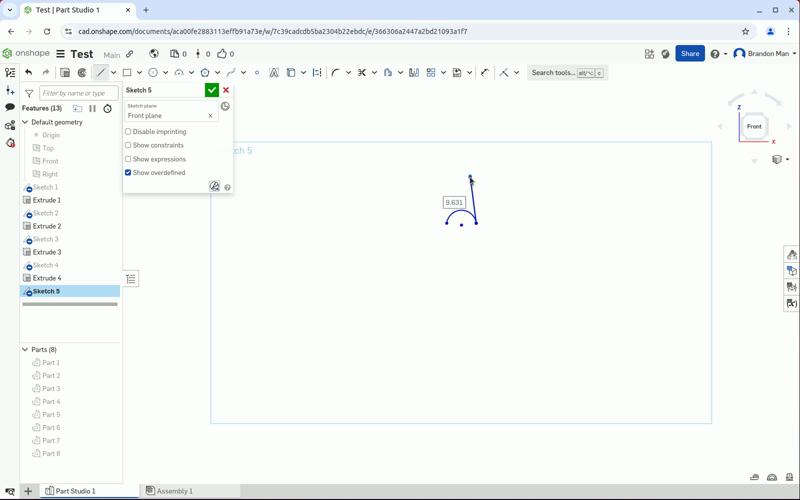
key(a)
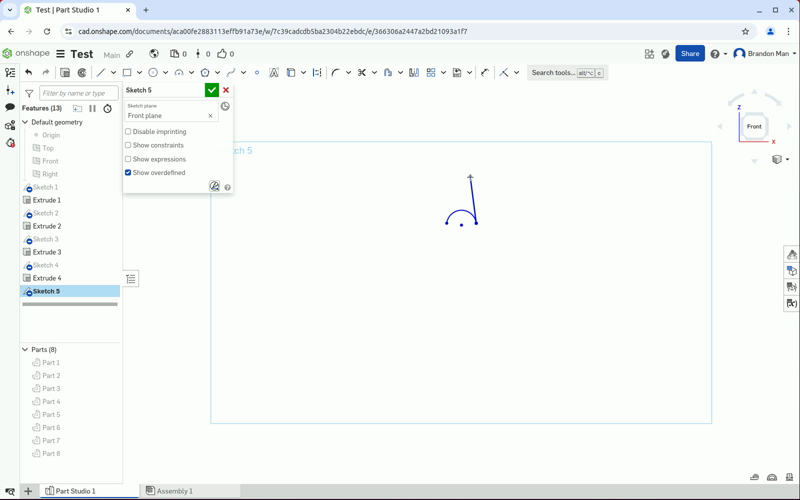
mouse_move(470, 176)
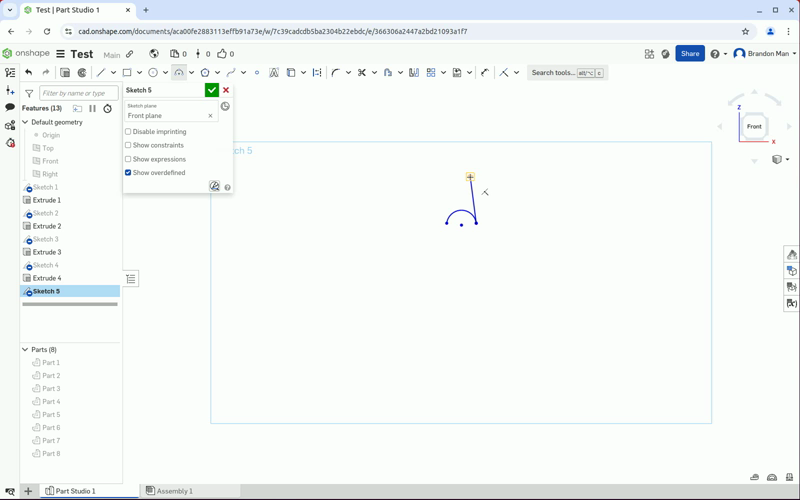
click(470, 176)
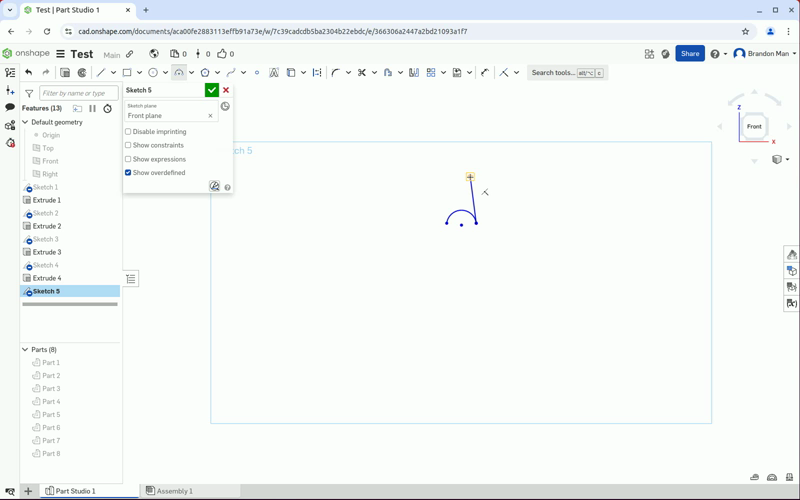
key_down(shift)
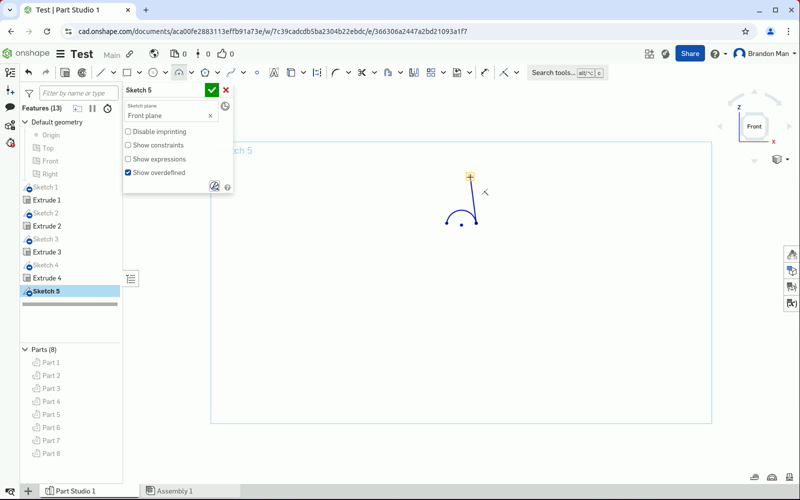
mouse_move(452, 176)
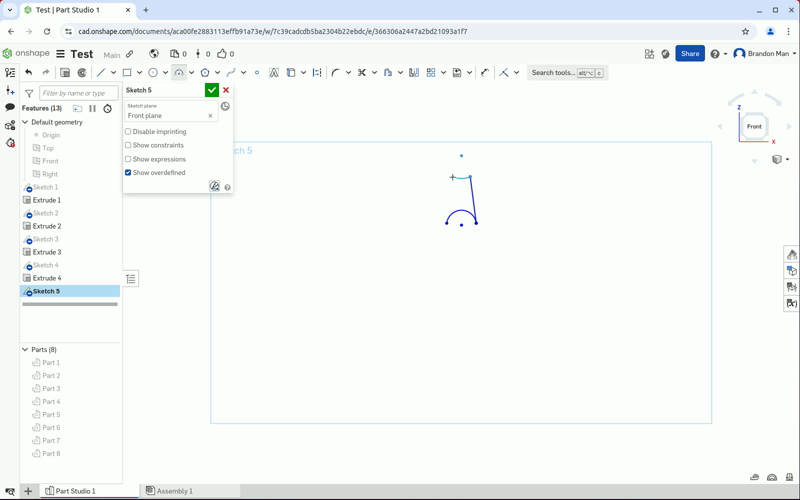
click(452, 176)
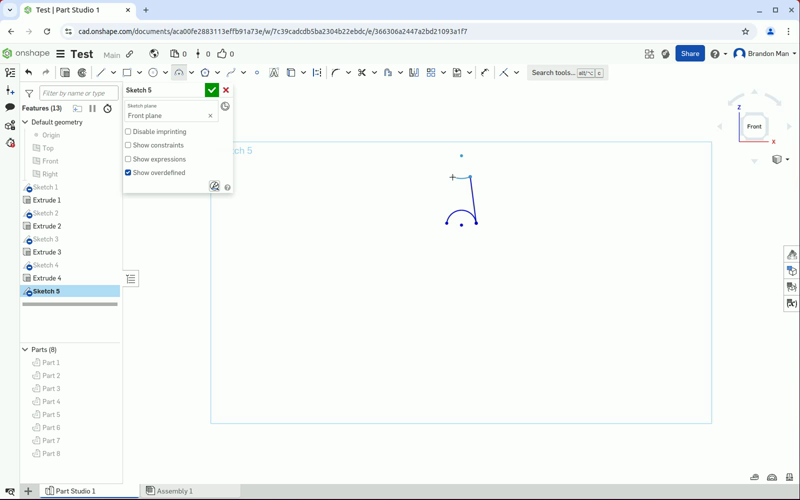
mouse_move(461, 186)
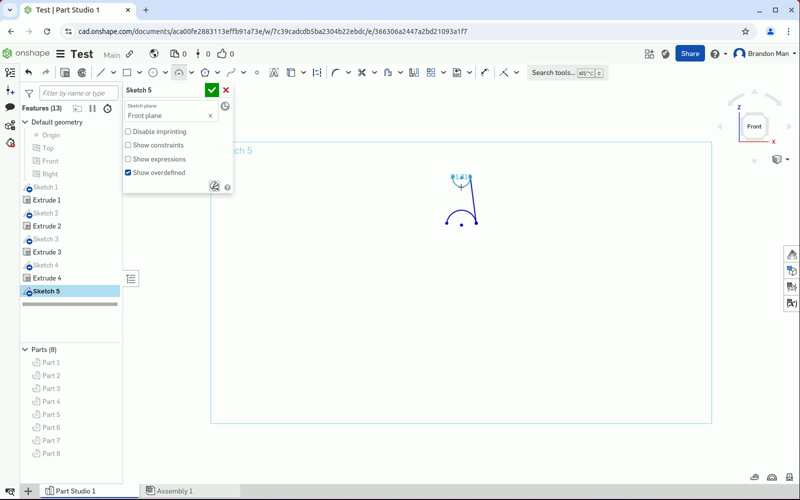
click(461, 186)
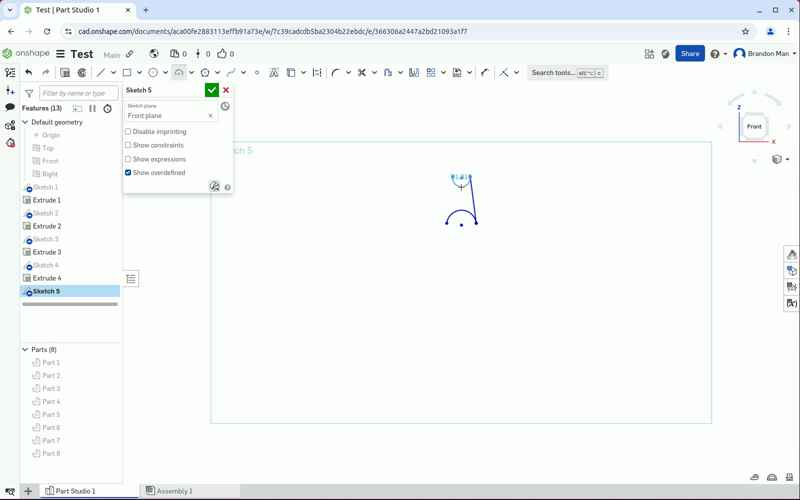
key_up(shift)
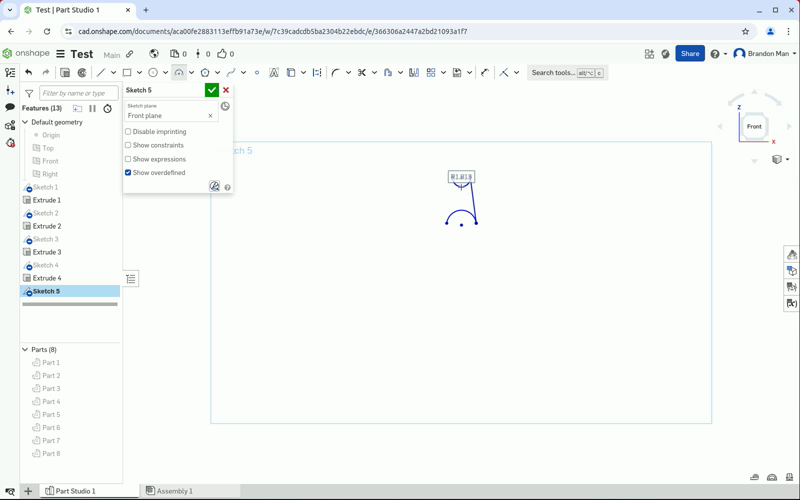
key(esc)
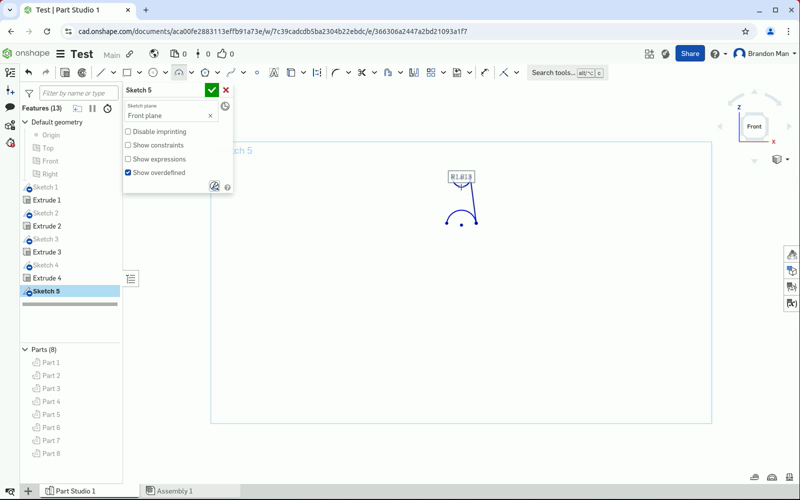
key(l)
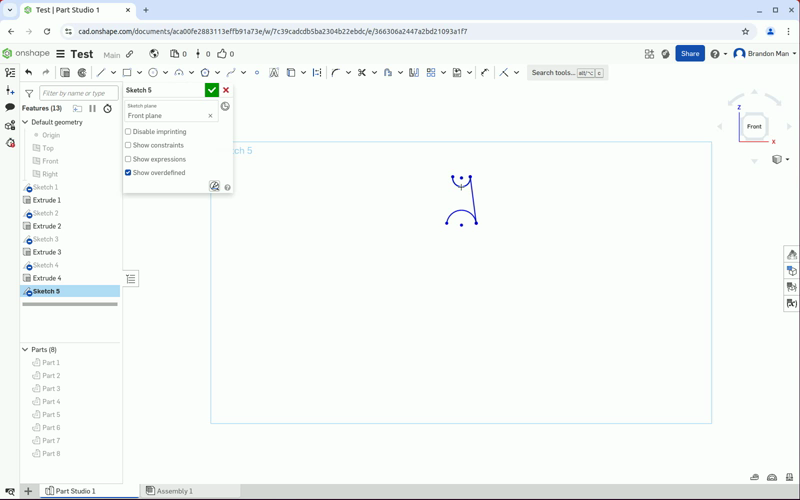
mouse_move(452, 176)
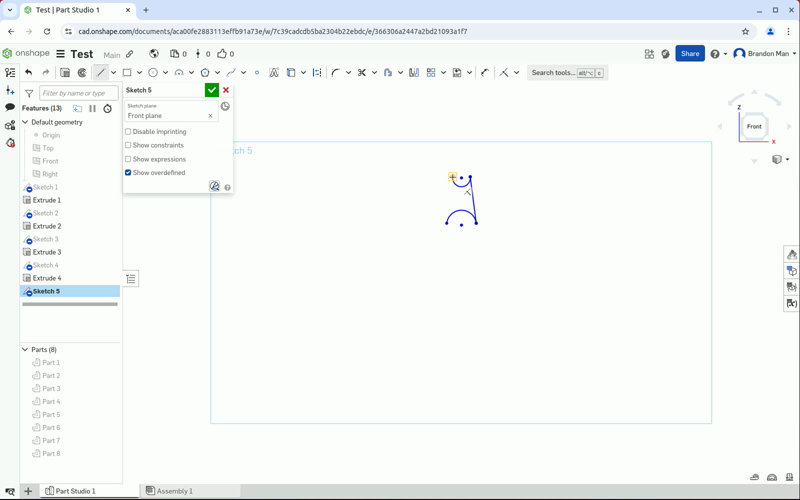
click(452, 176)
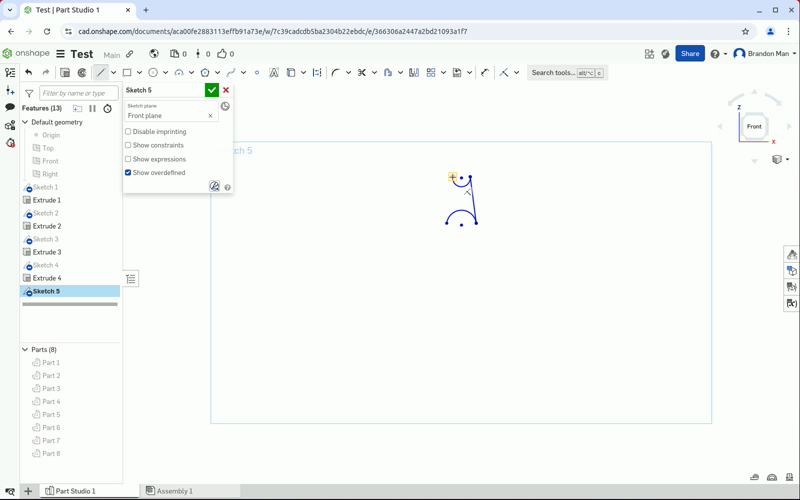
mouse_move(482, 176)
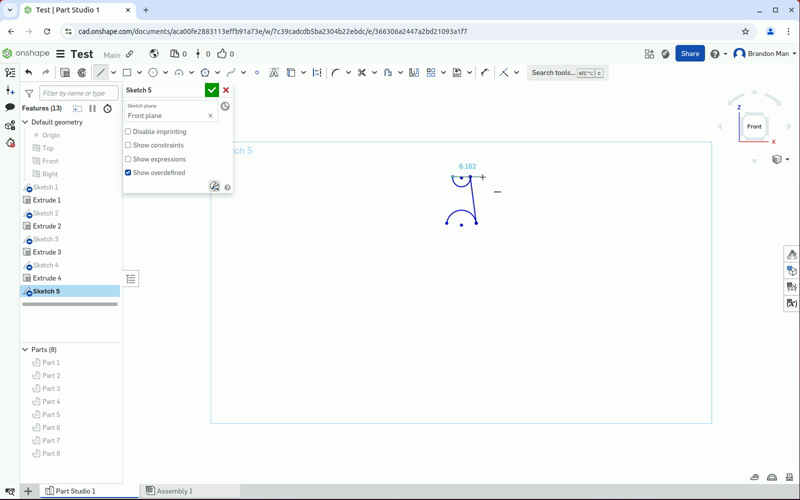
key_down(shift)
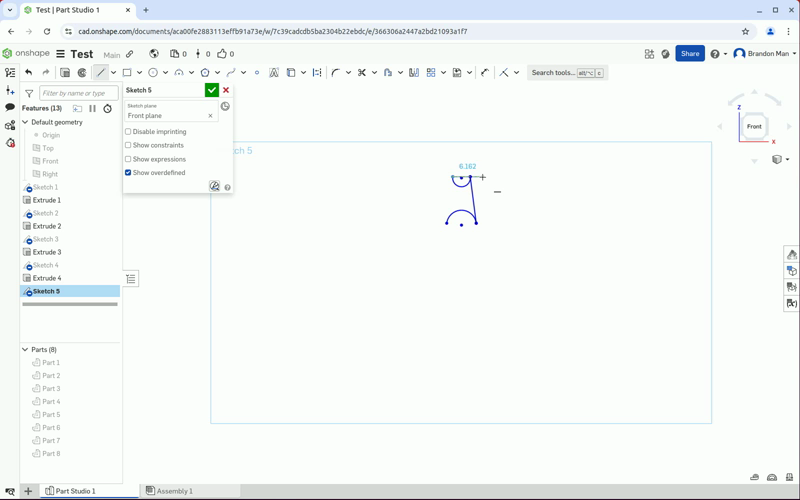
mouse_move(446, 223)
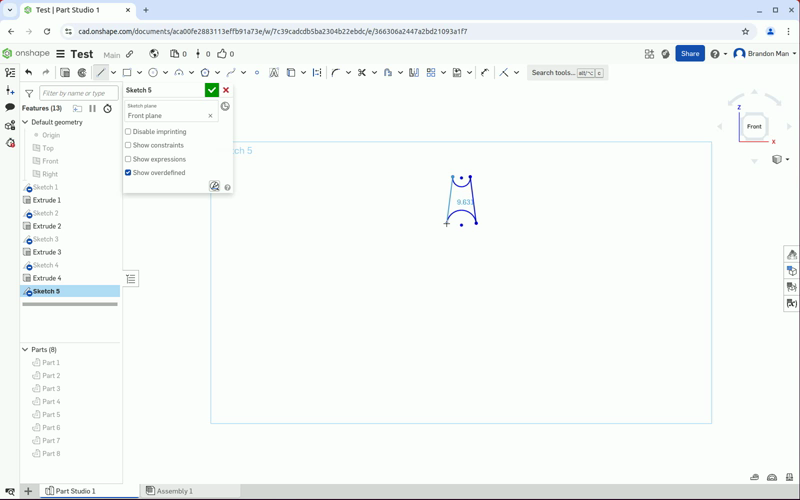
key_up(shift)
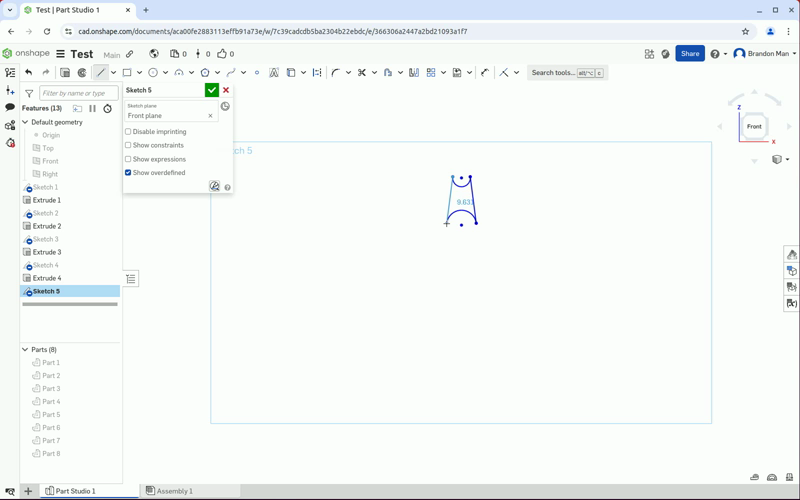
click(446, 223)
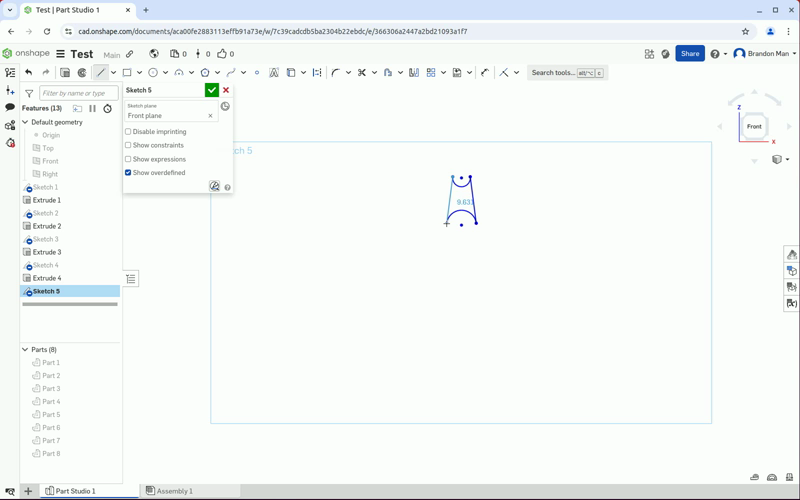
key(esc)
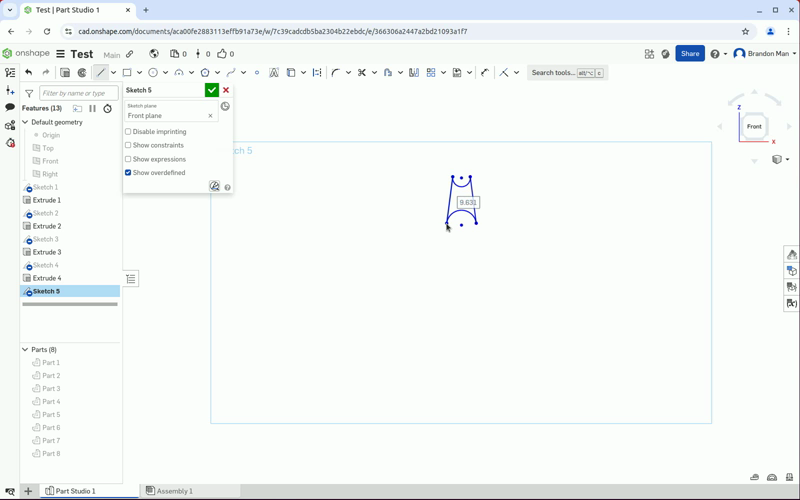
key(c)
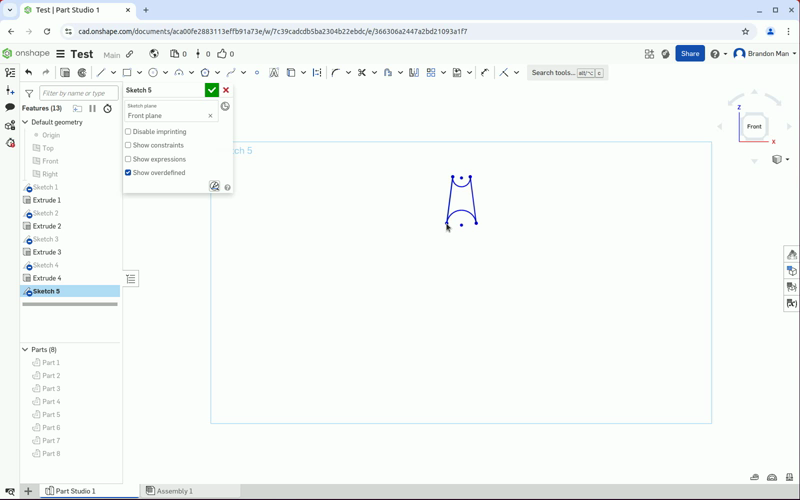
key_down(shift)
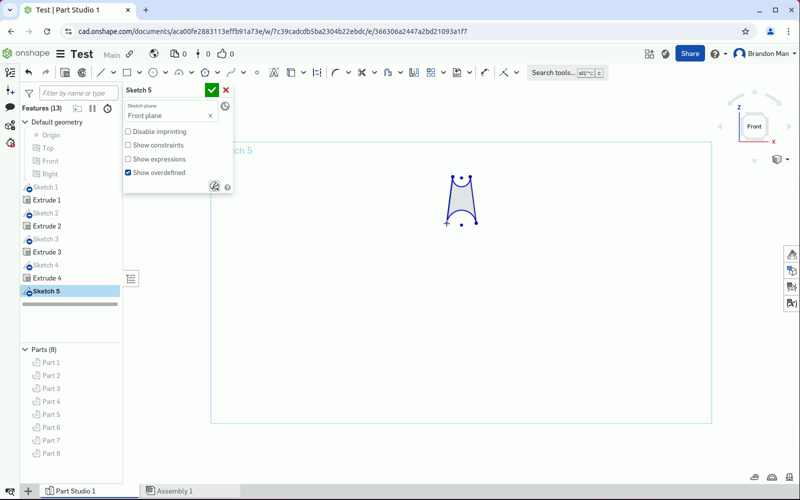
mouse_move(458, 191)
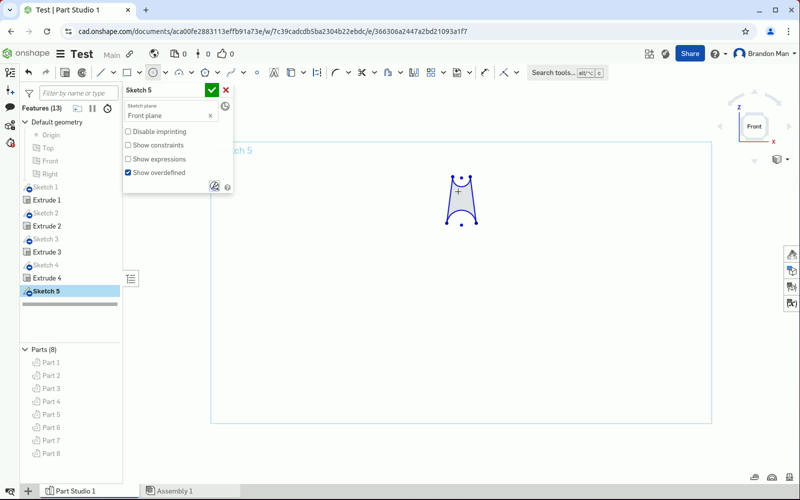
click(458, 191)
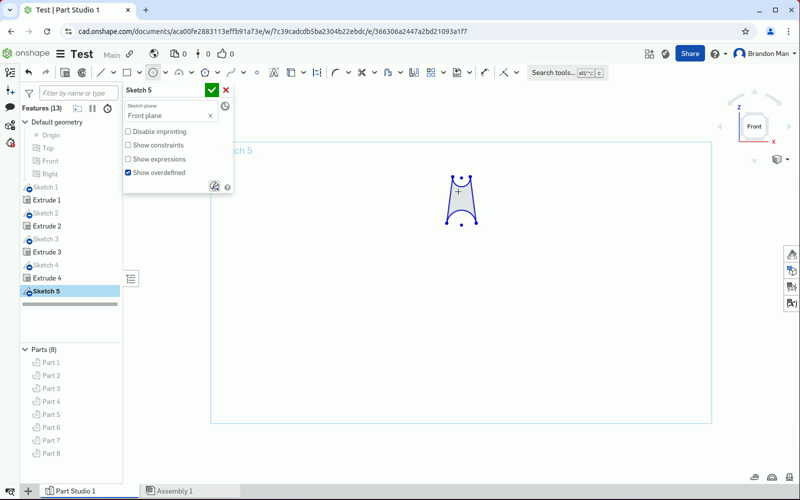
key_up(shift)
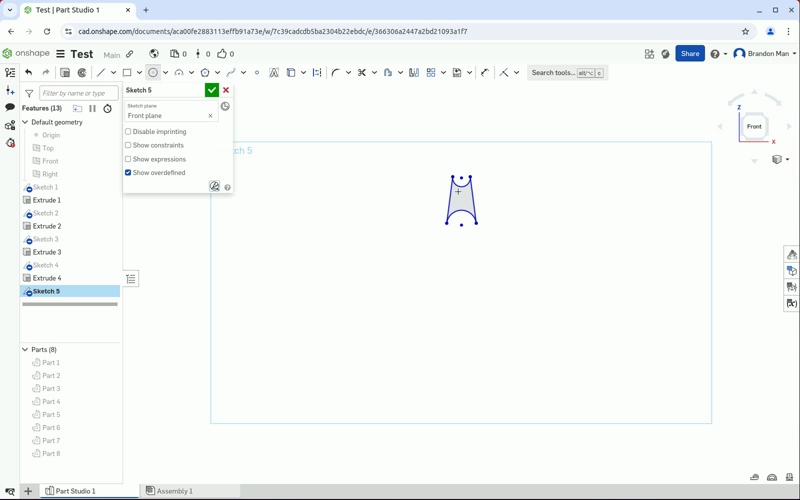
mouse_move(461, 191)
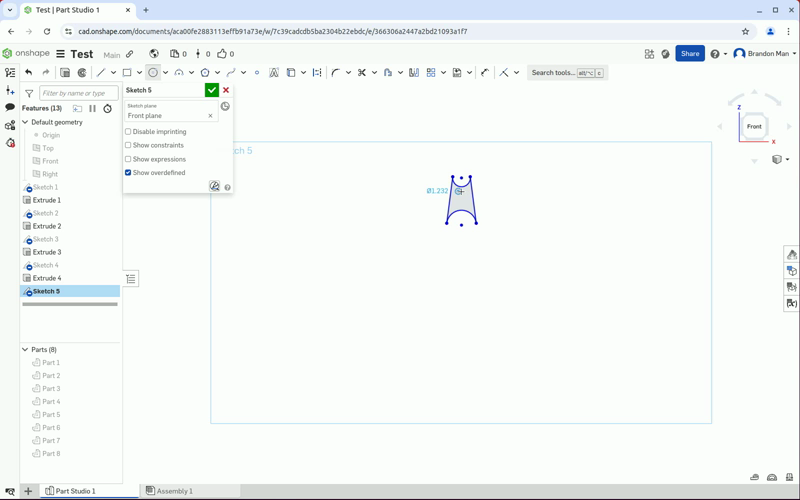
scroll(6)
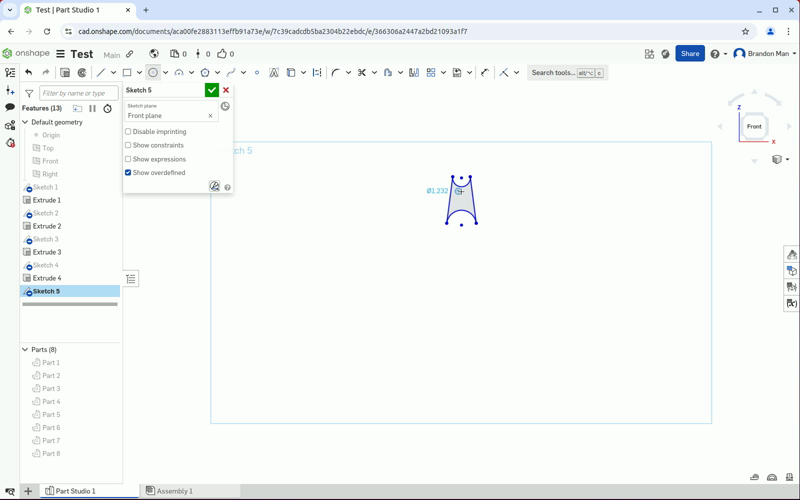
scroll(6)
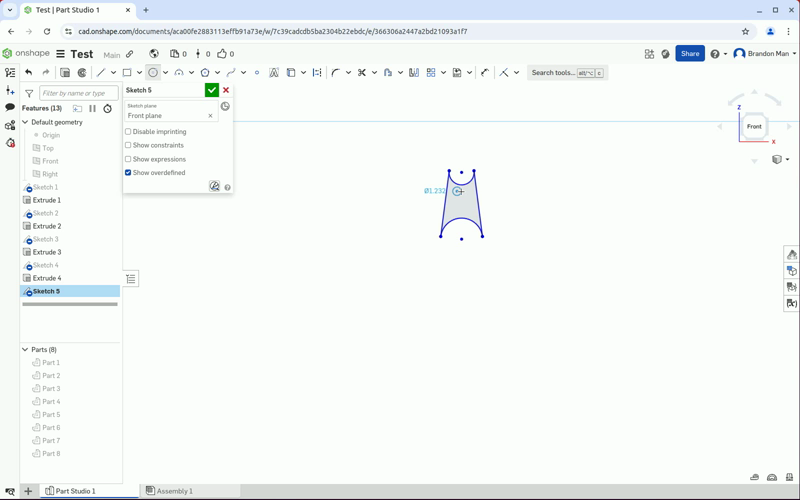
scroll(6)
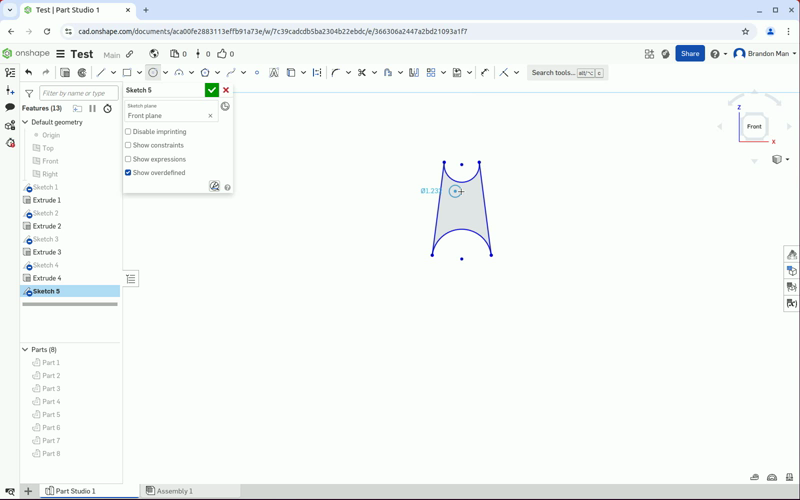
scroll(6)
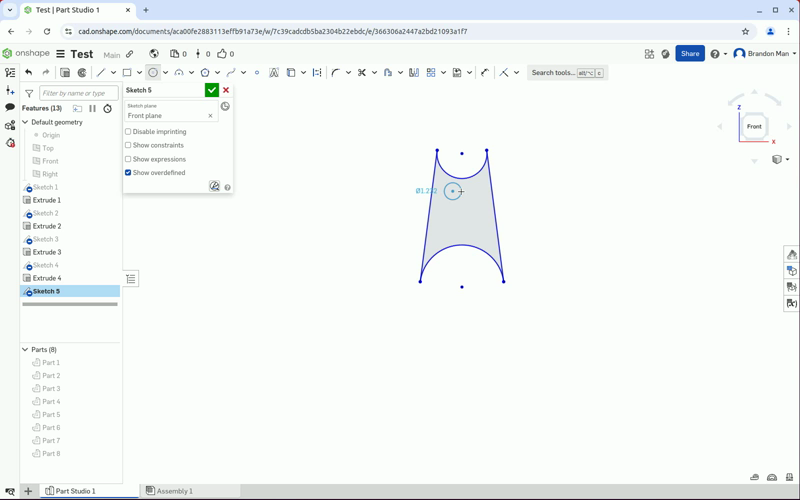
scroll(6)
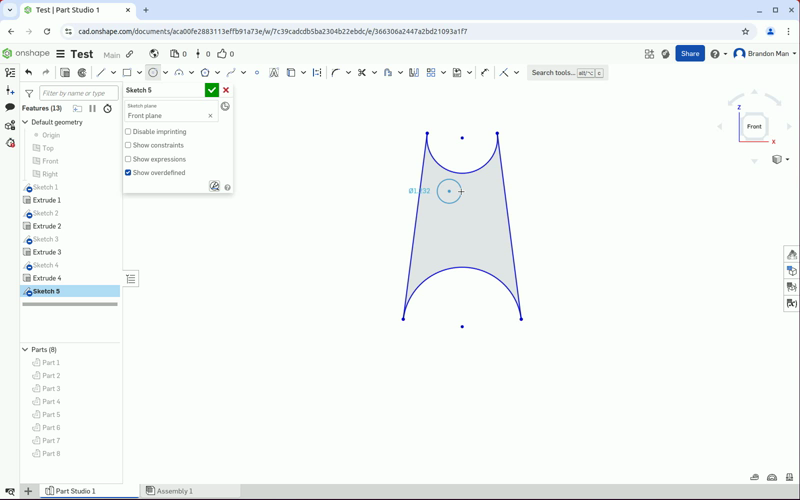
scroll(6)
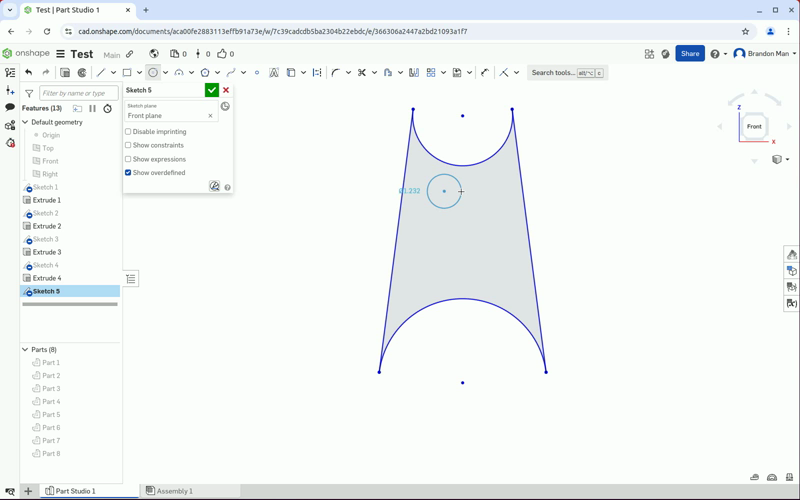
scroll(6)
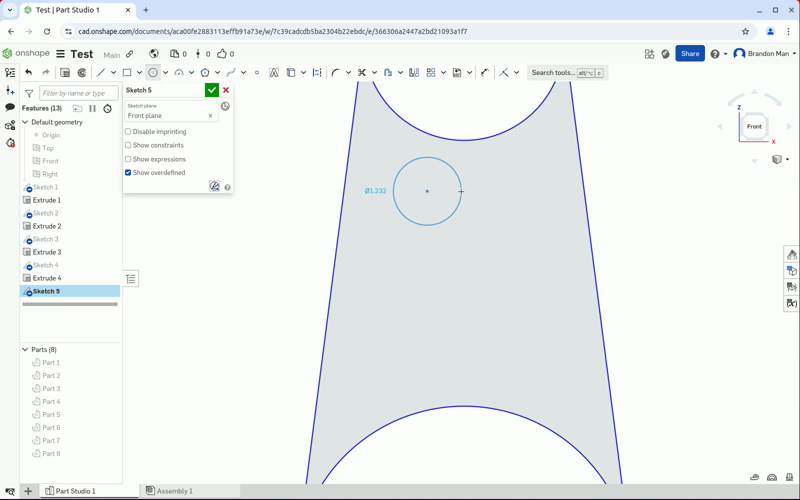
click(461, 191)
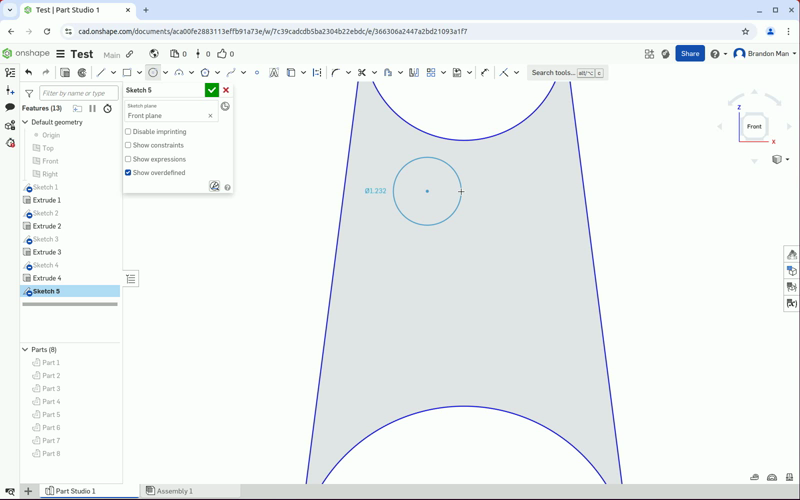
scroll(-6)
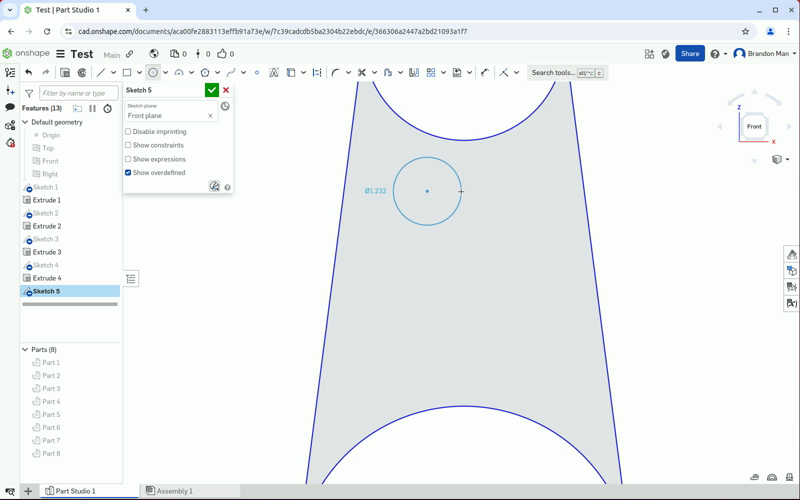
scroll(-6)
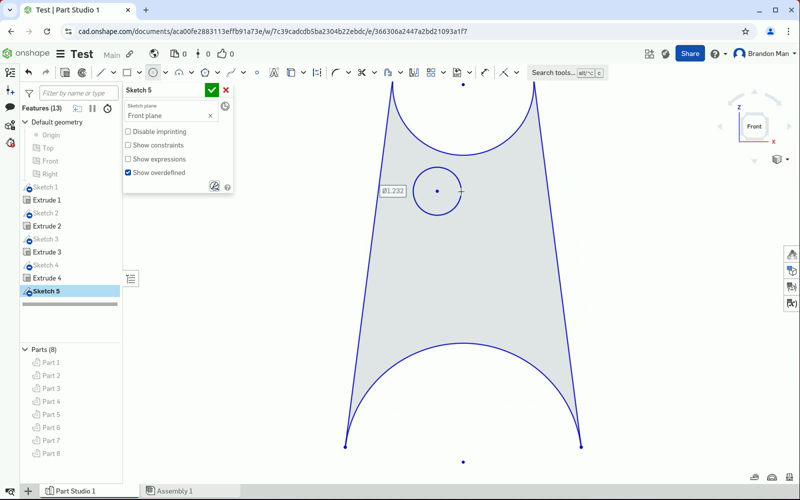
scroll(-6)
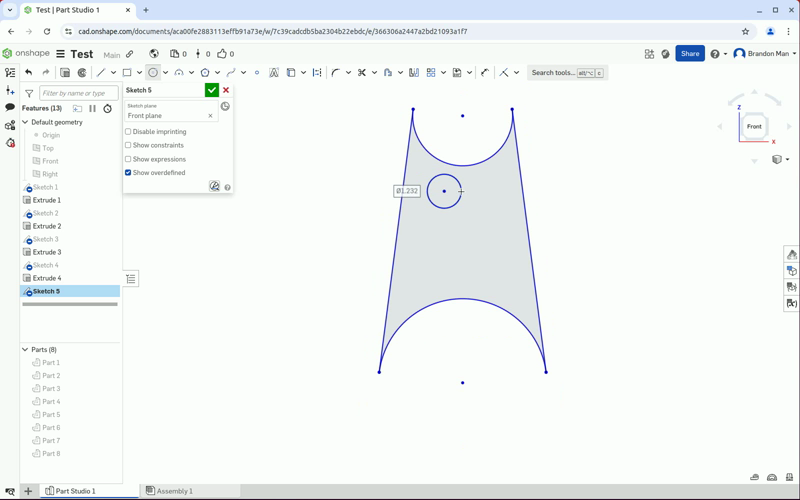
scroll(-6)
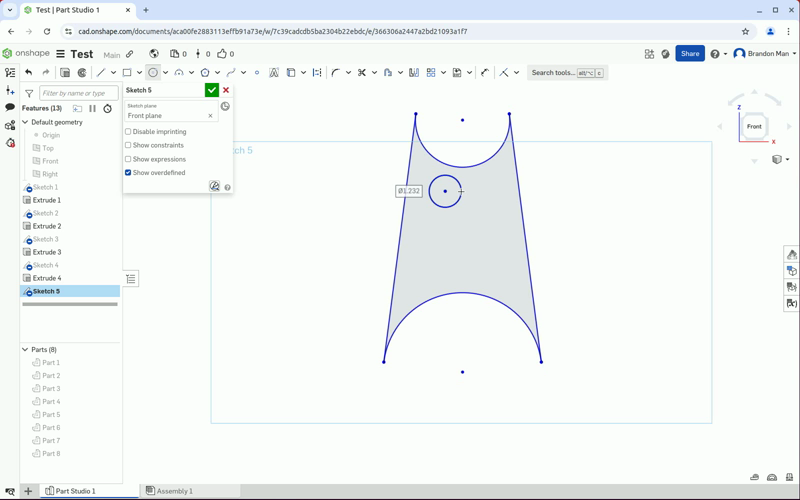
scroll(-6)
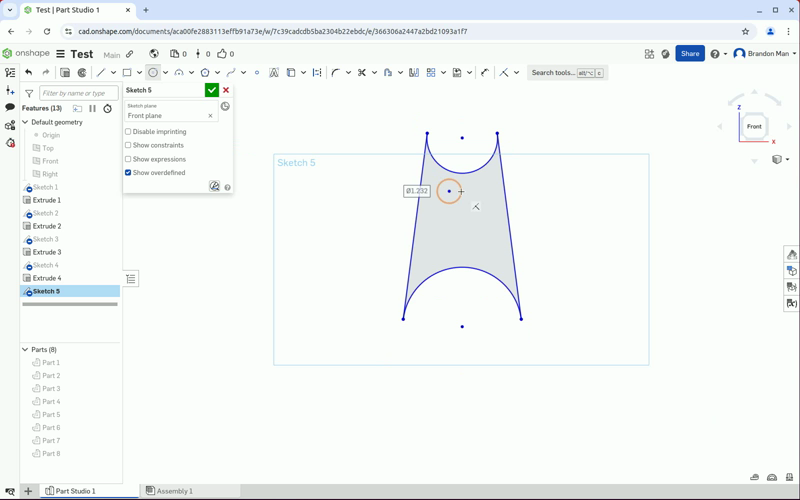
scroll(-6)
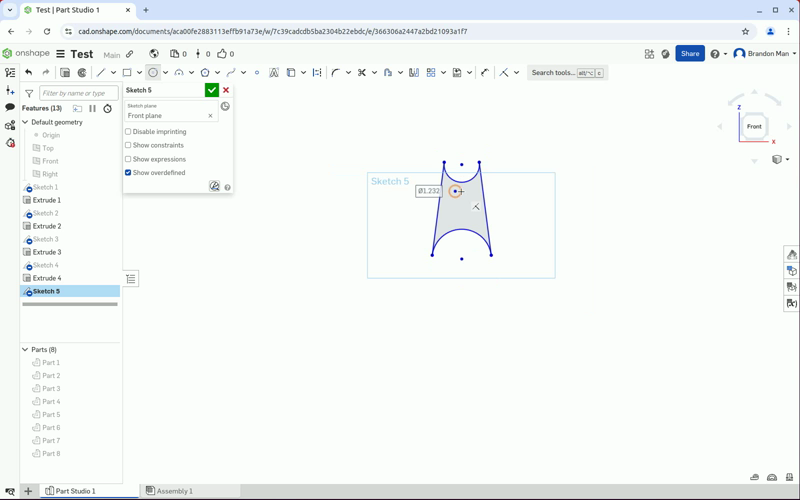
scroll(-6)
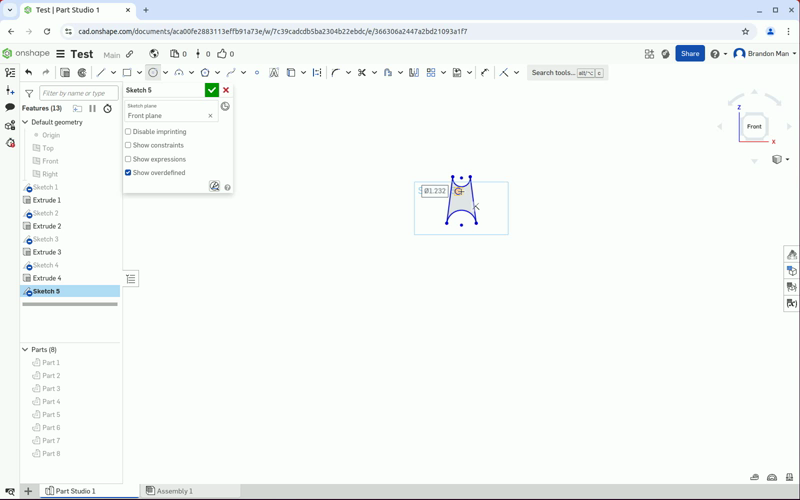
key(esc)
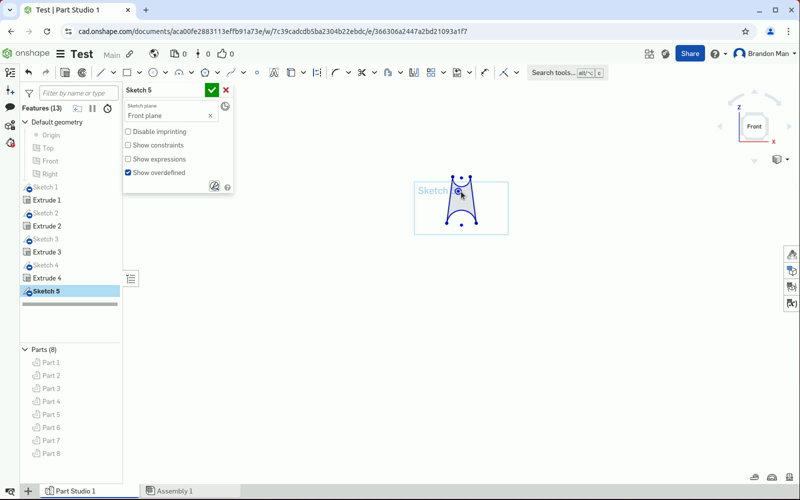
mouse_move(469, 189)
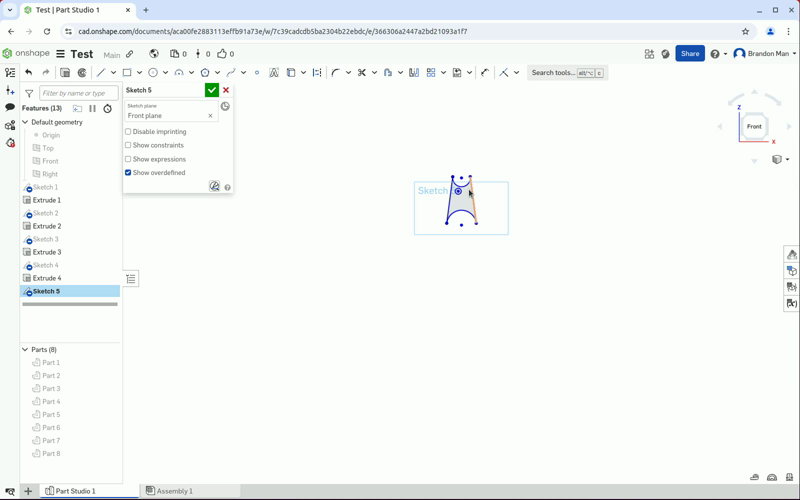
scroll(6)
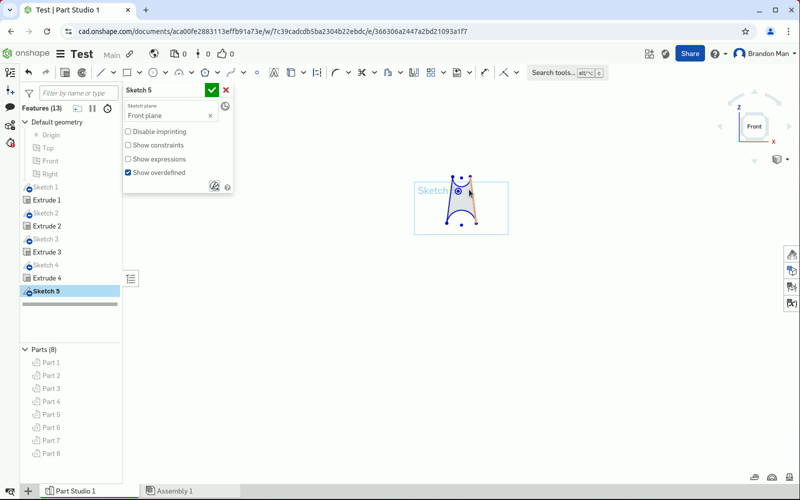
scroll(6)
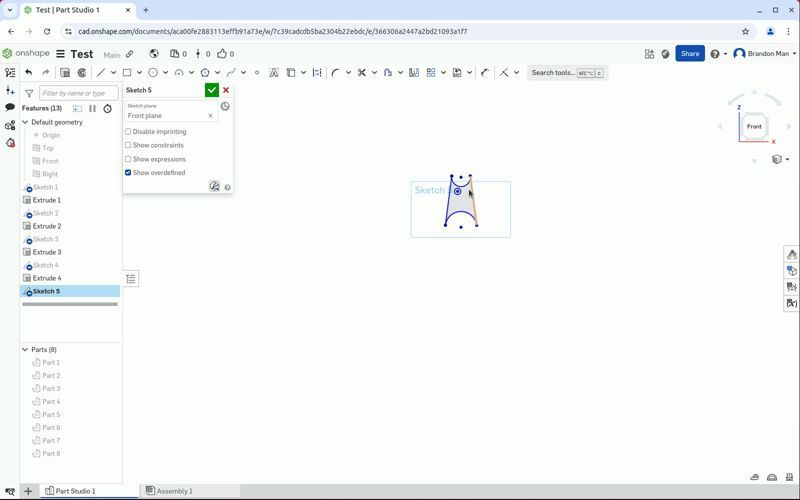
scroll(6)
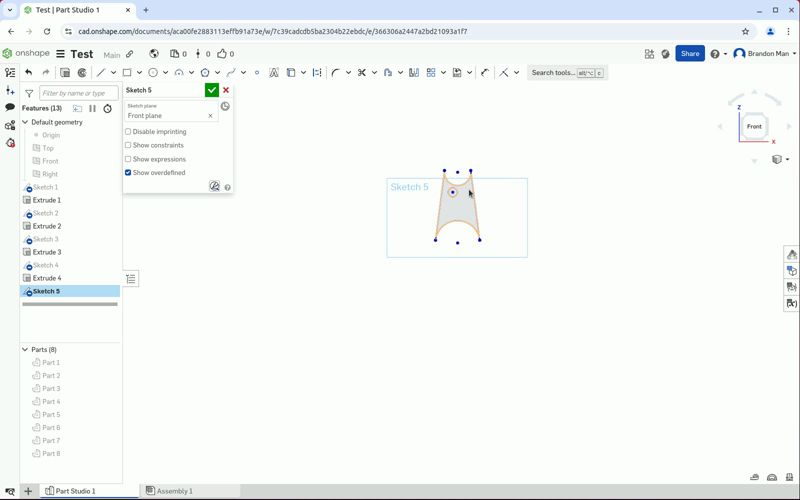
scroll(6)
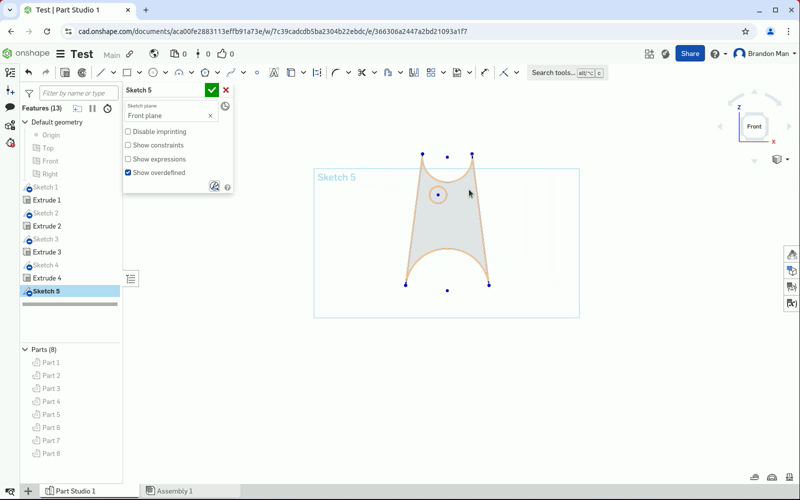
scroll(6)
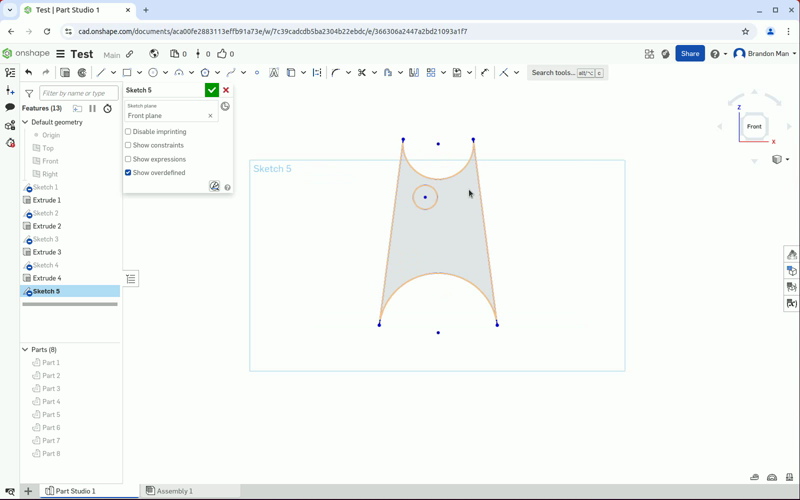
scroll(6)
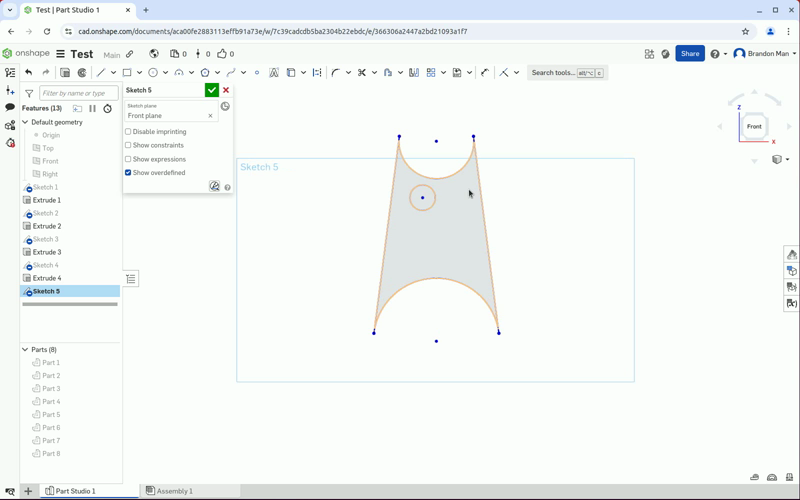
scroll(6)
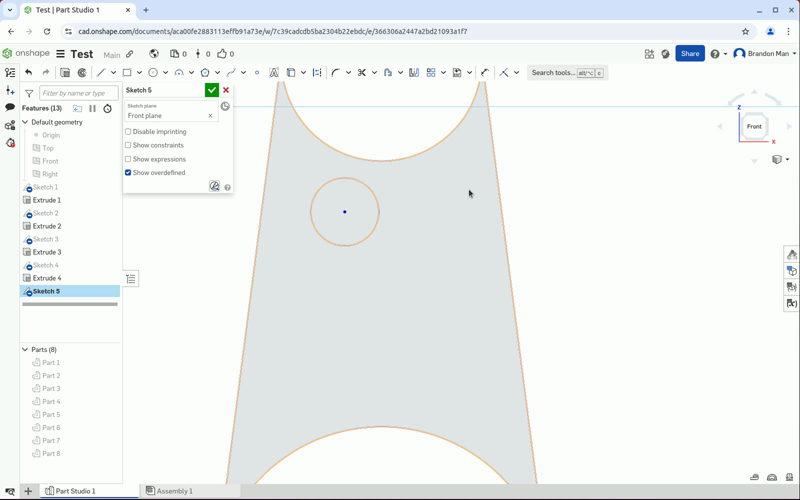
click(469, 189)
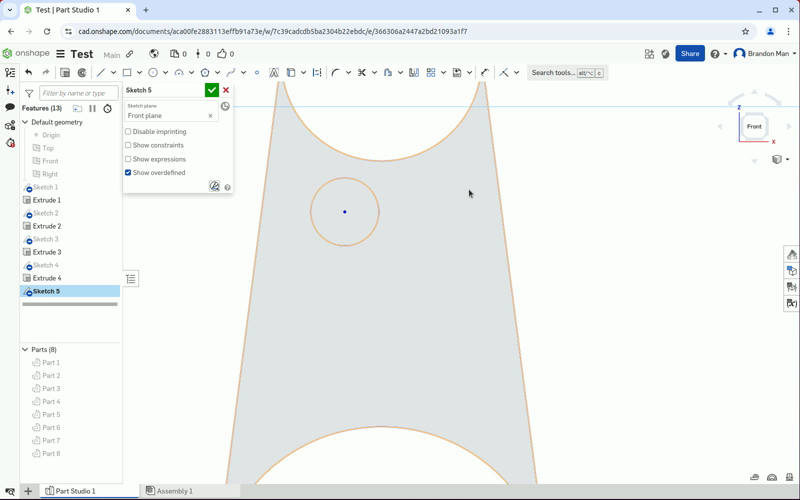
scroll(-6)
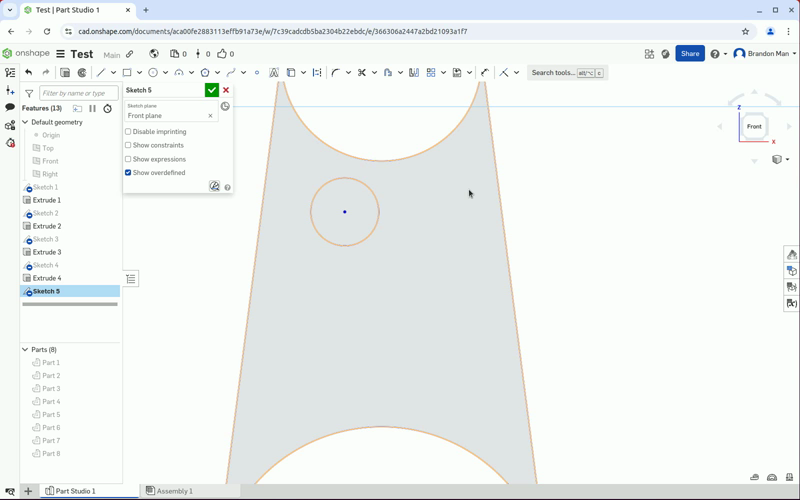
scroll(-6)
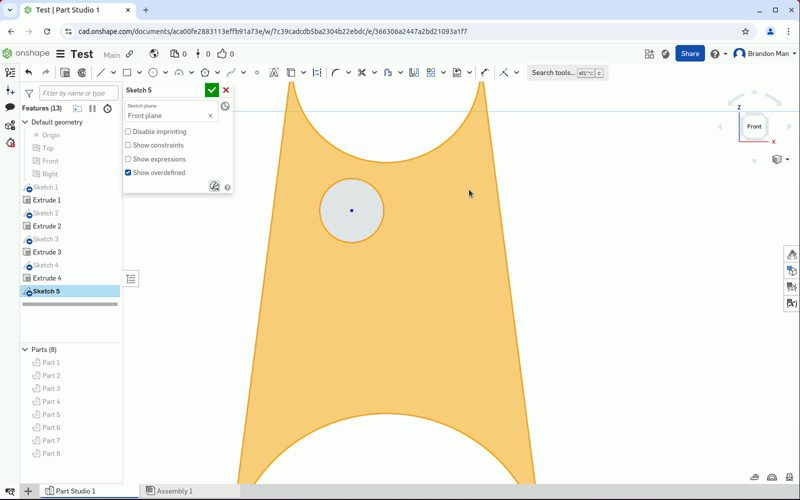
scroll(-6)
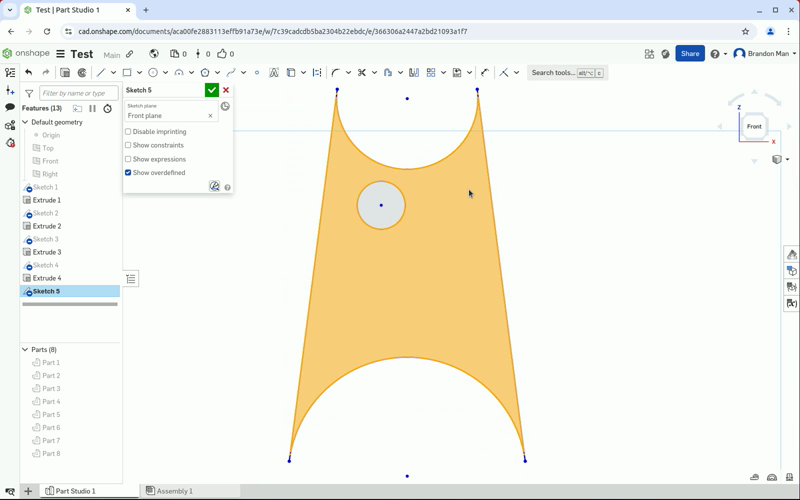
scroll(-6)
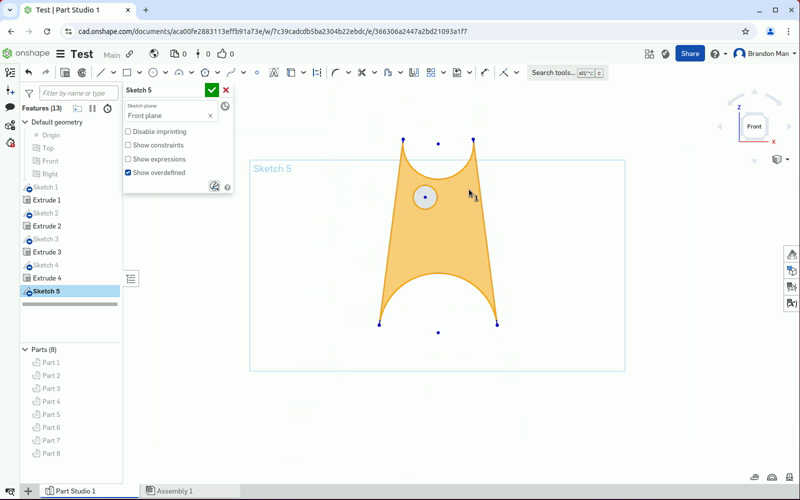
scroll(-6)
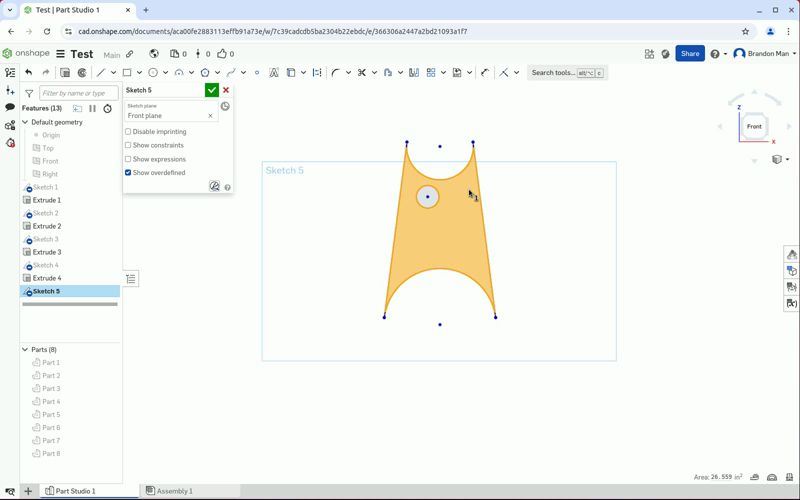
scroll(-6)
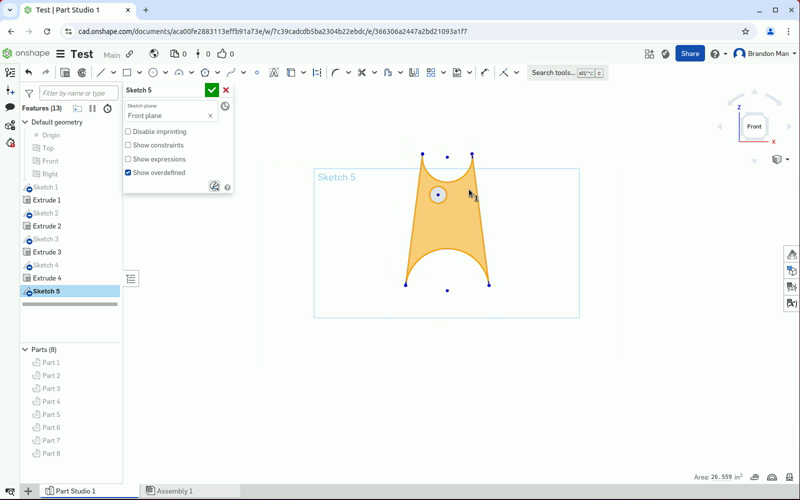
scroll(-6)
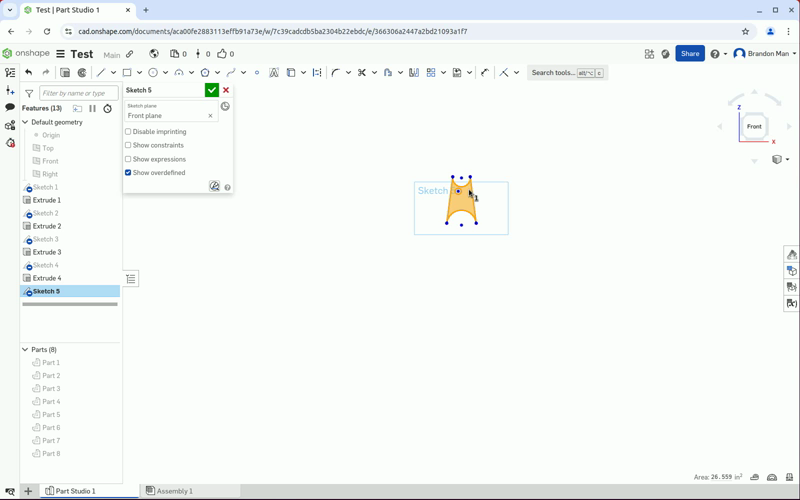
mouse_move(73, 352)
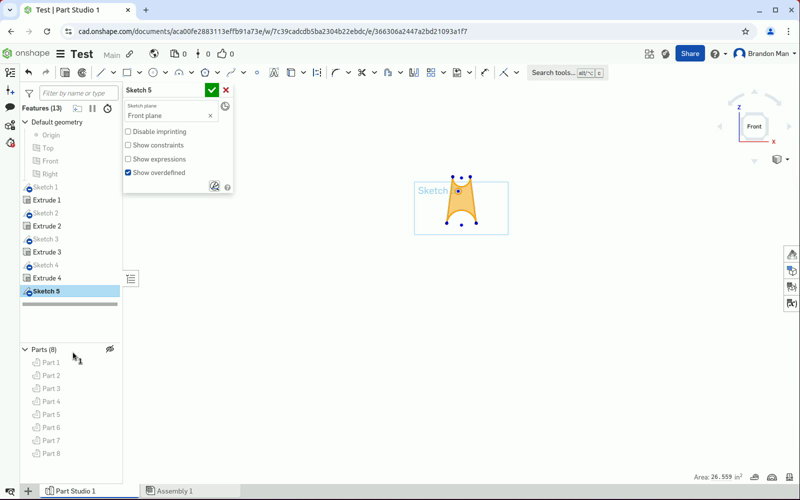
key(shift+y)
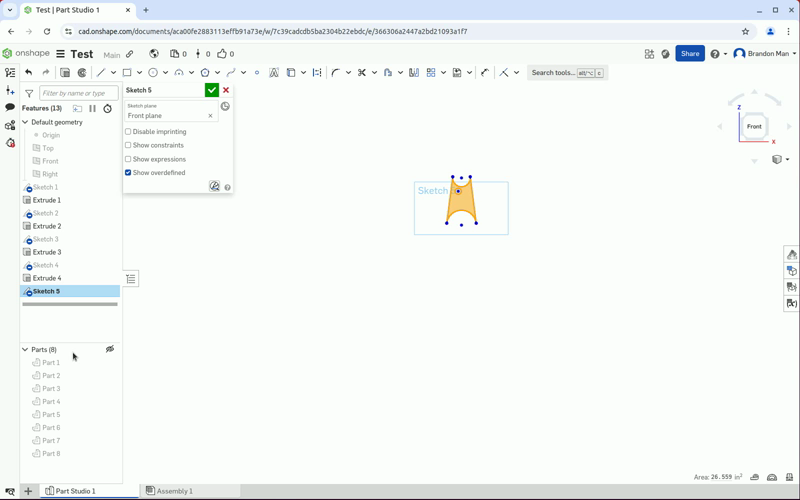
key(shift+e)
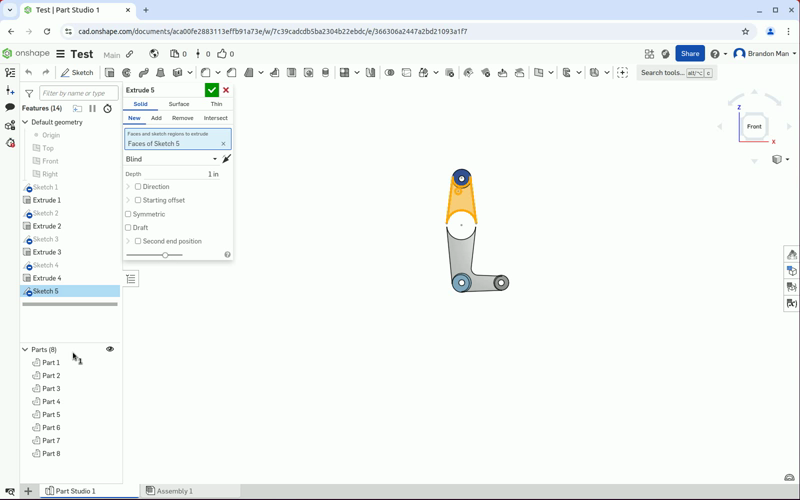
mouse_move(143, 106)
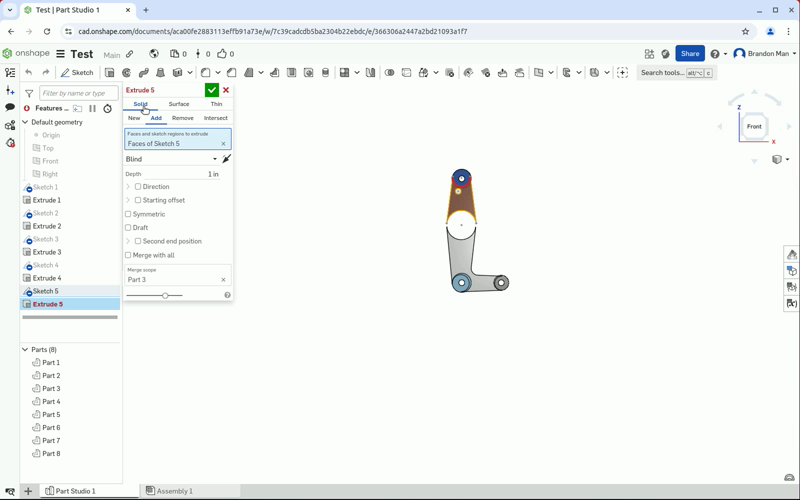
click(143, 106)
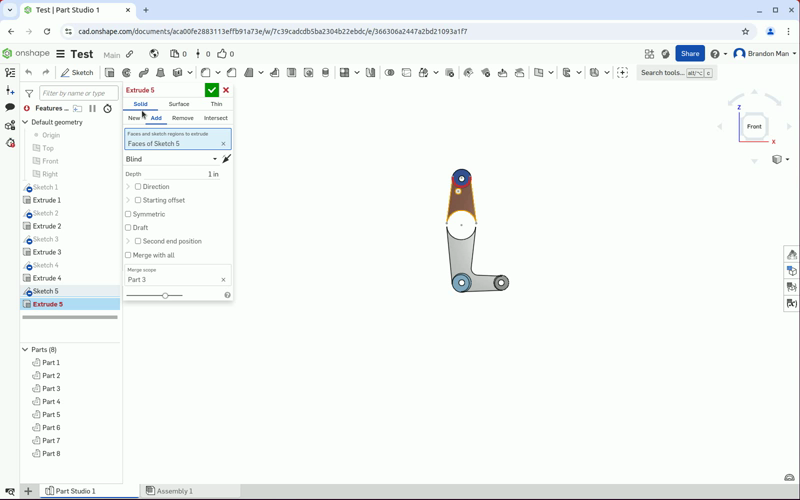
mouse_move(137, 120)
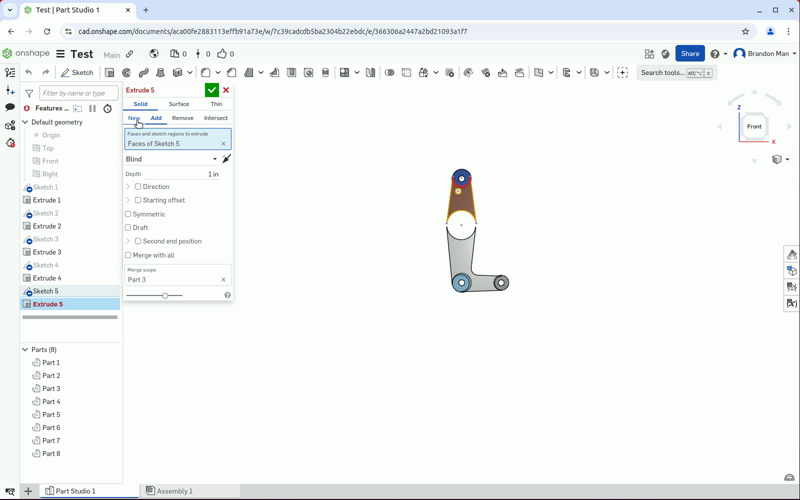
click(137, 120)
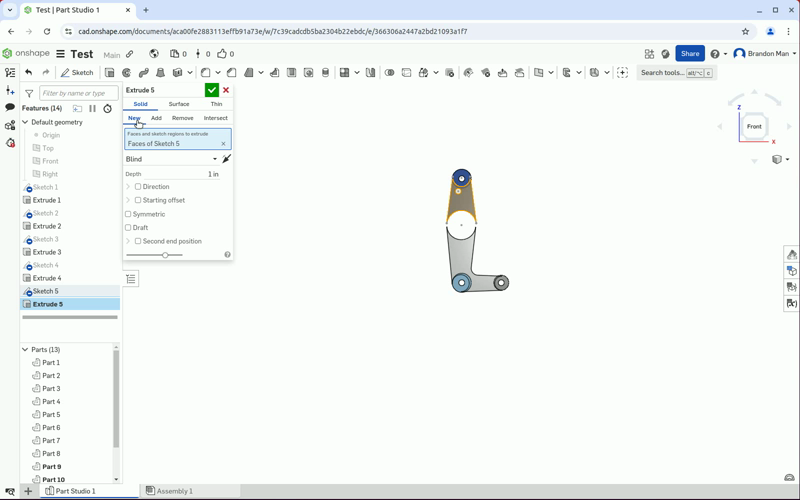
key(tab, 4)
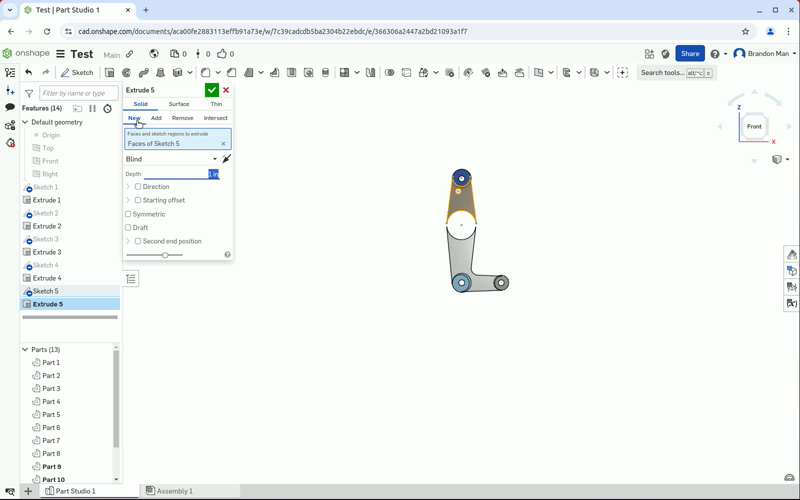
text(0.481)
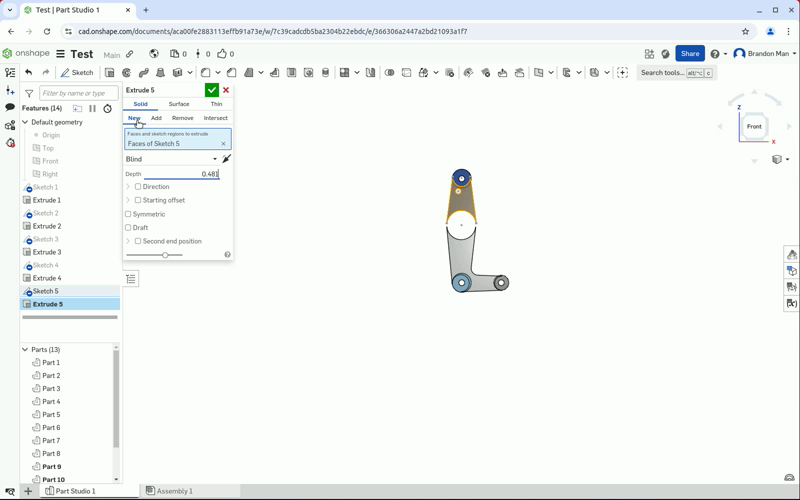
key(enter)
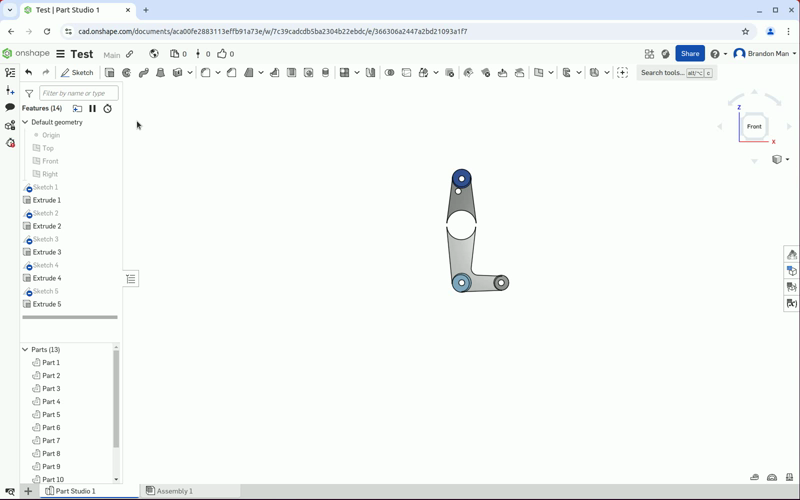
key(shift+h)
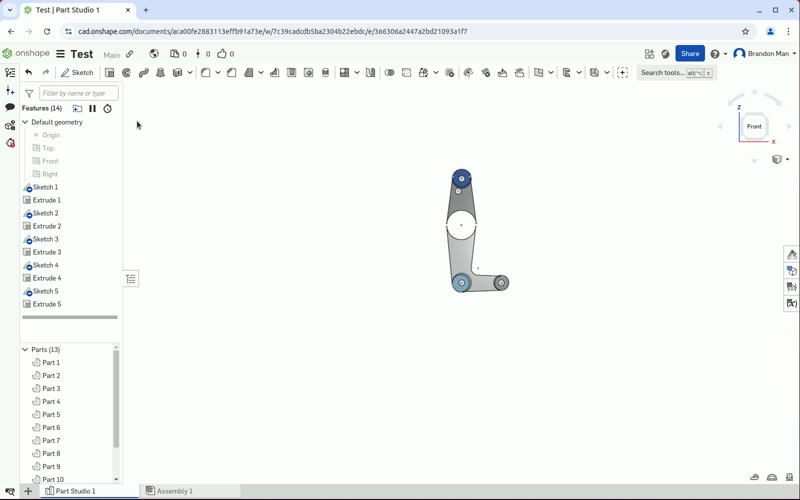
key(shift+h)
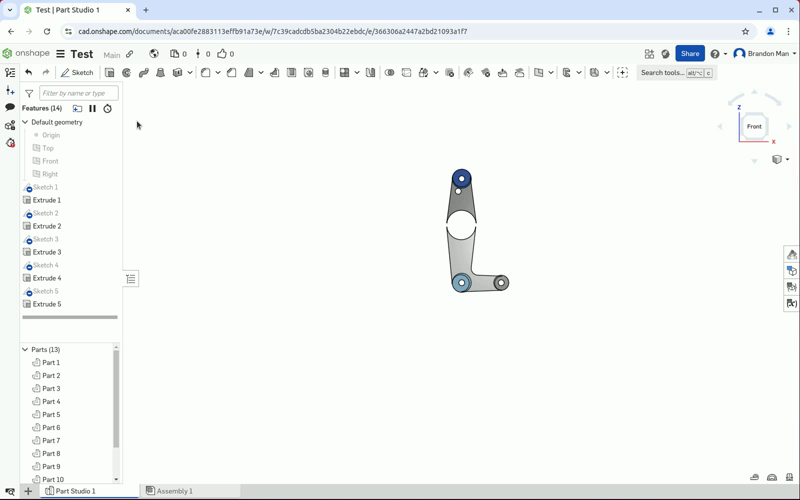
mouse_move(73, 189)
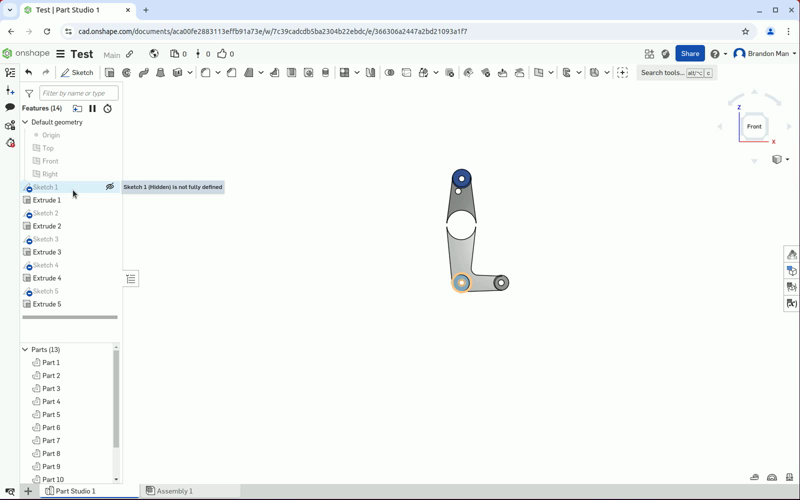
click(73, 189)
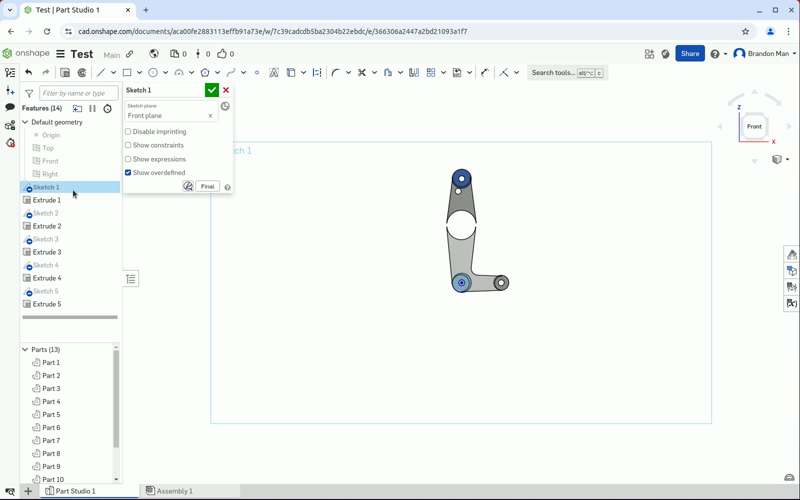
mouse_move(229, 92)
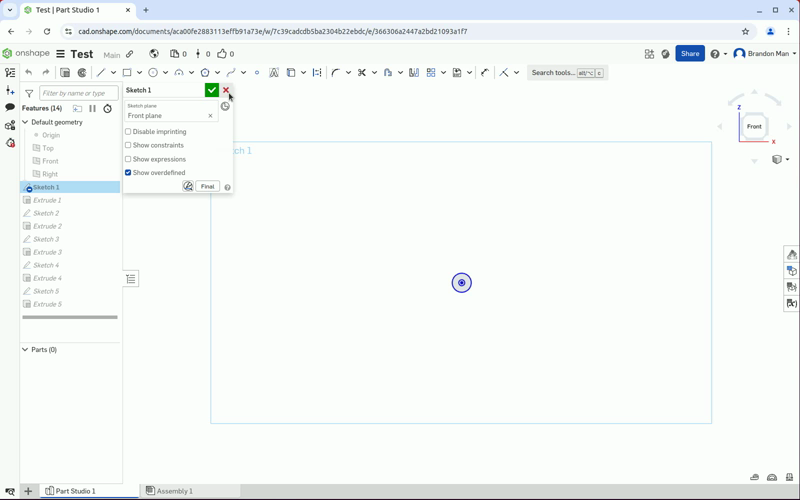
click(229, 92)
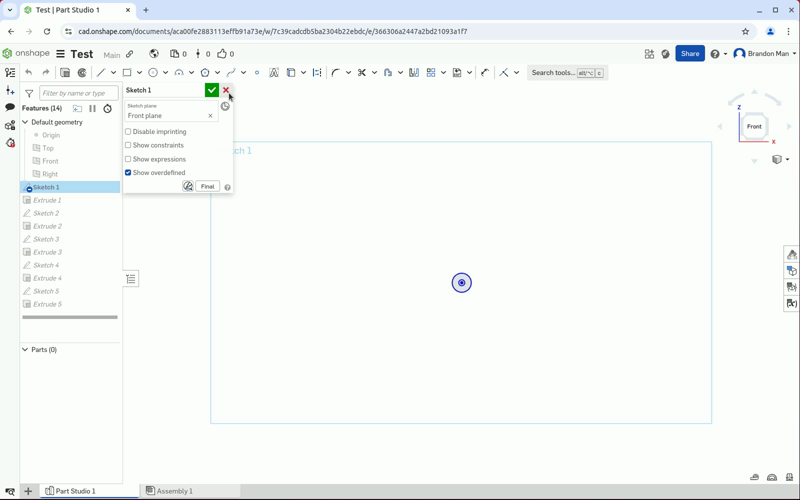
key(shift+s)
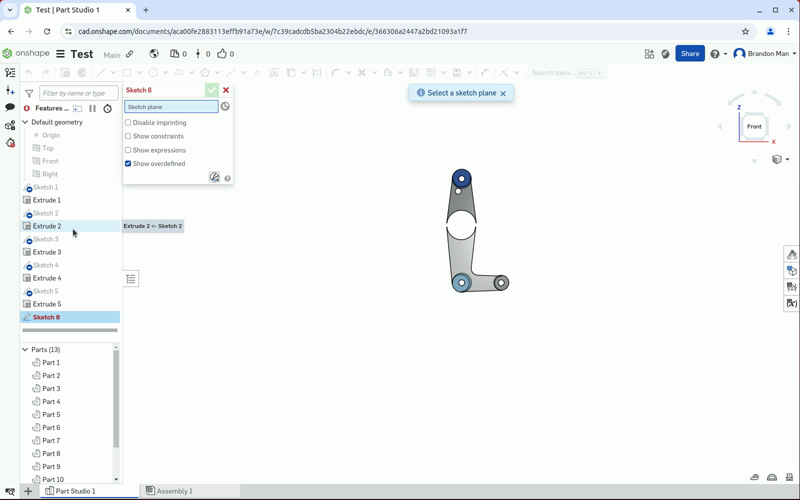
scroll(3)
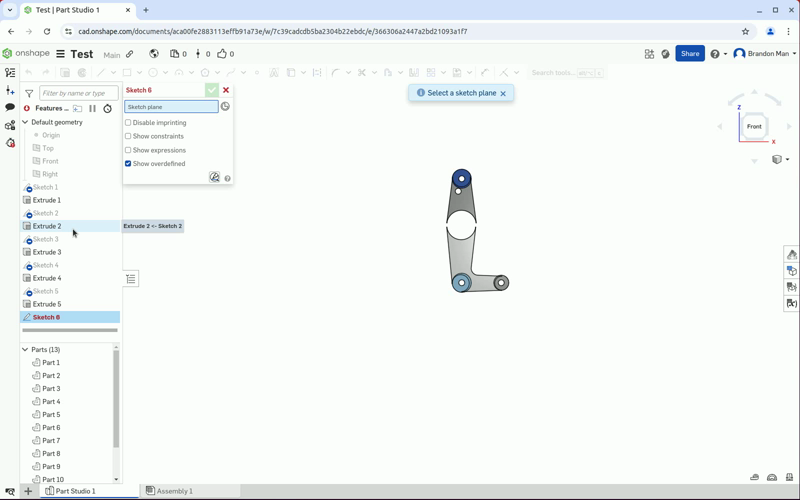
mouse_move(73, 163)
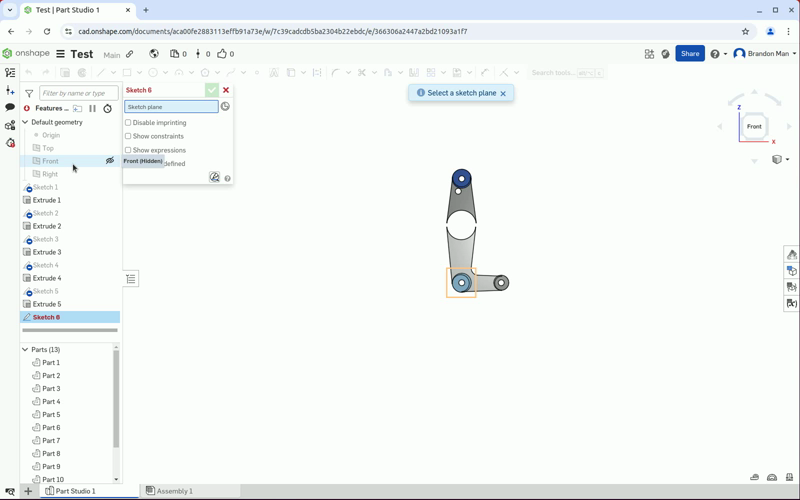
click(73, 163)
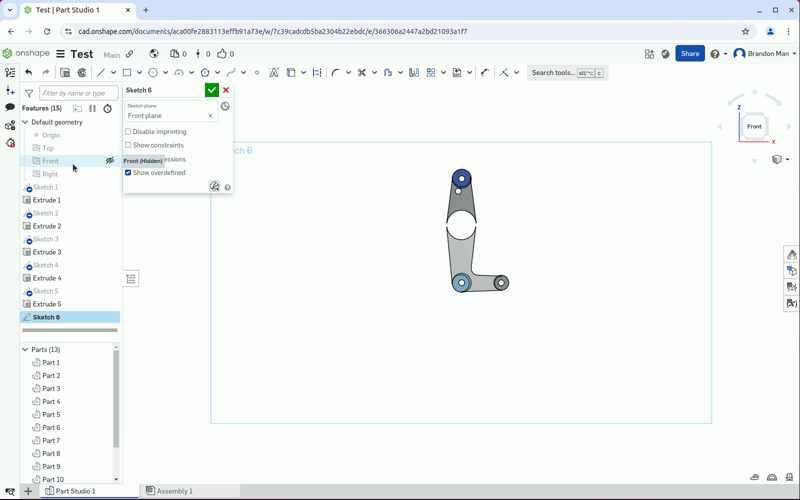
mouse_move(69, 352)
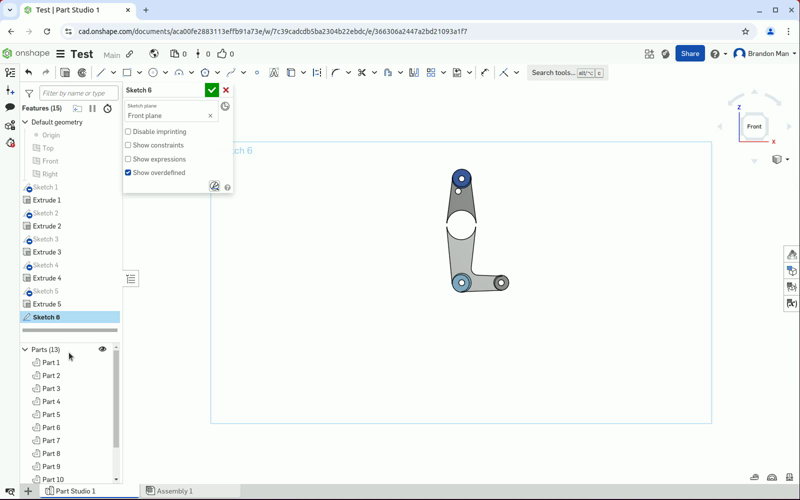
key(y)
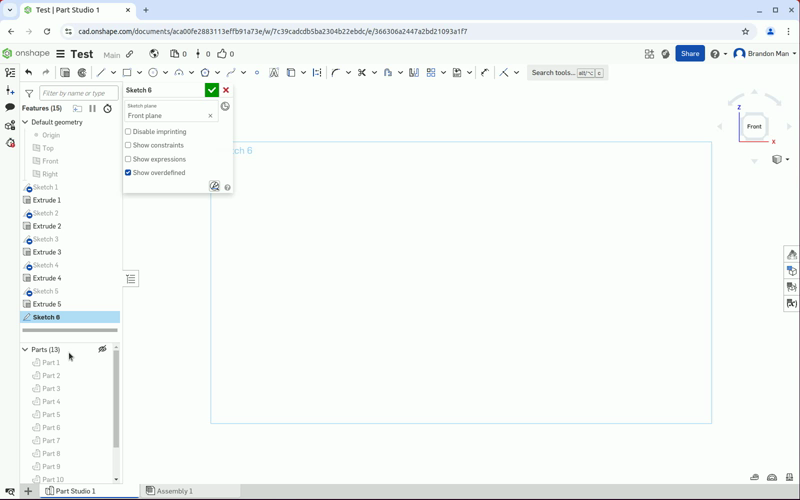
key(c)
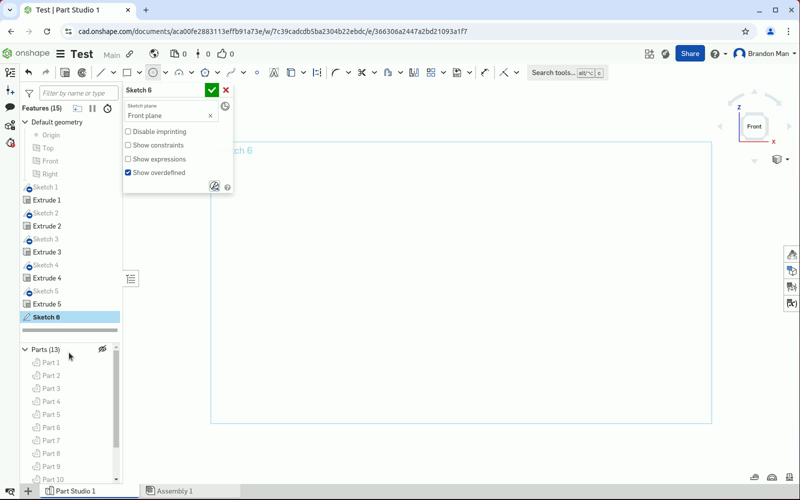
key_down(shift)
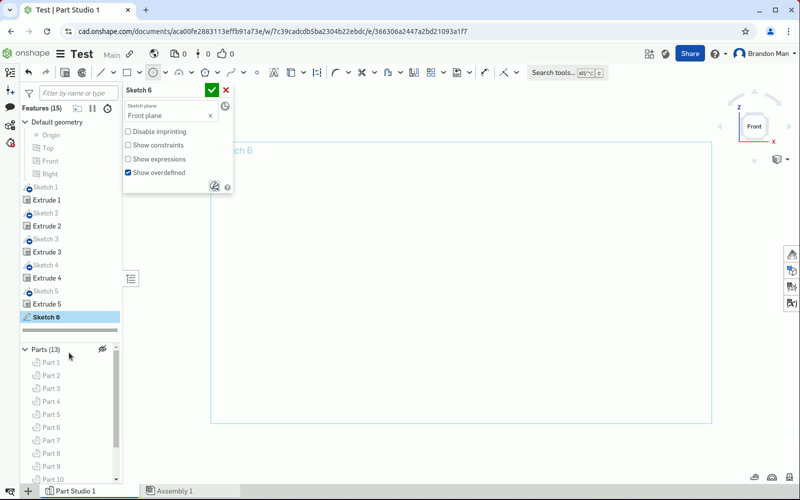
mouse_move(461, 225)
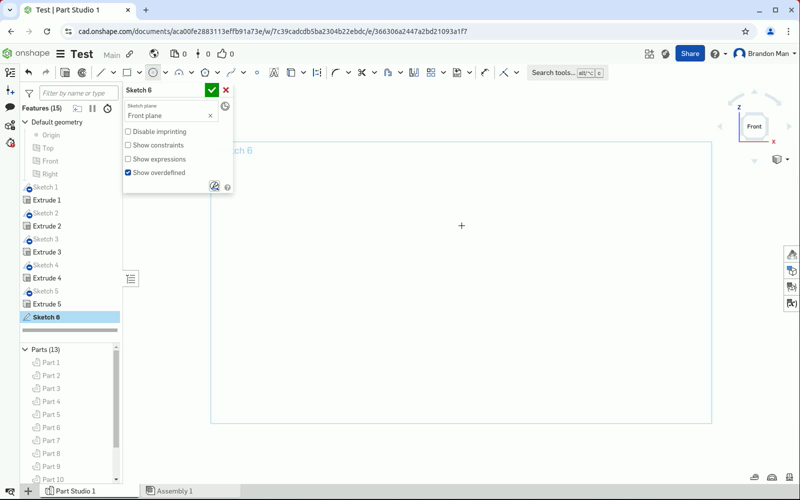
click(461, 225)
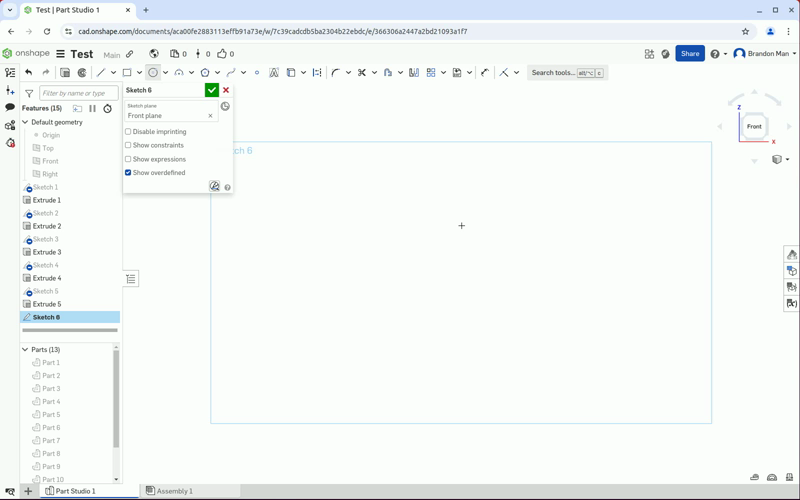
key_up(shift)
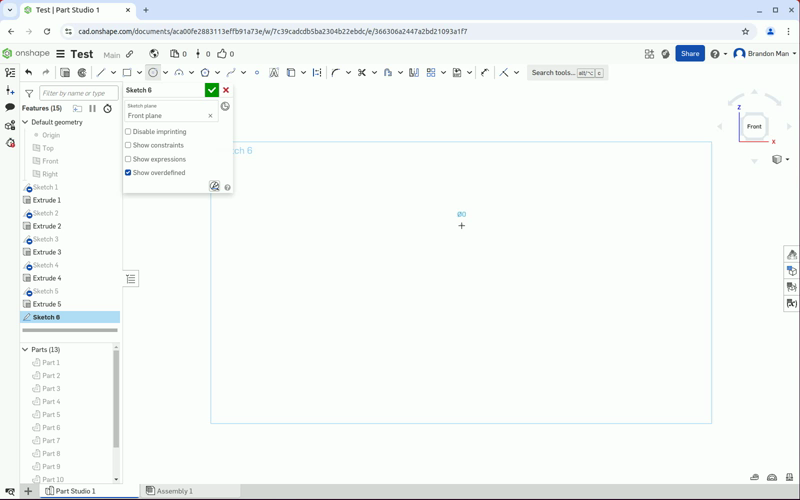
mouse_move(477, 225)
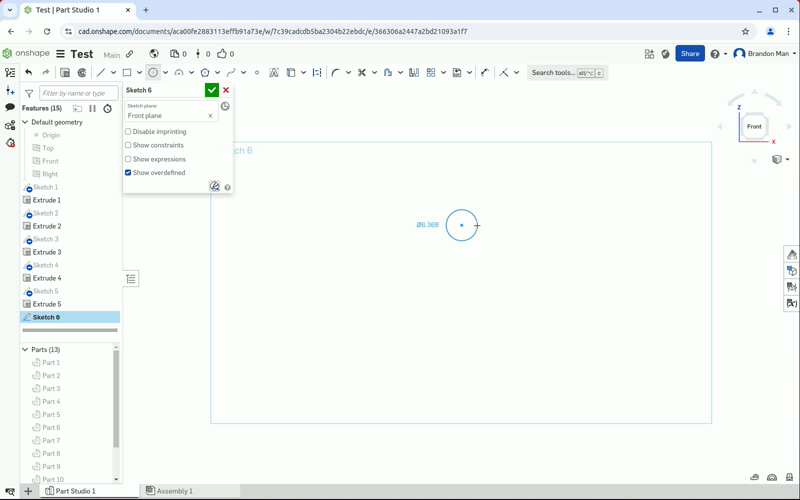
click(477, 225)
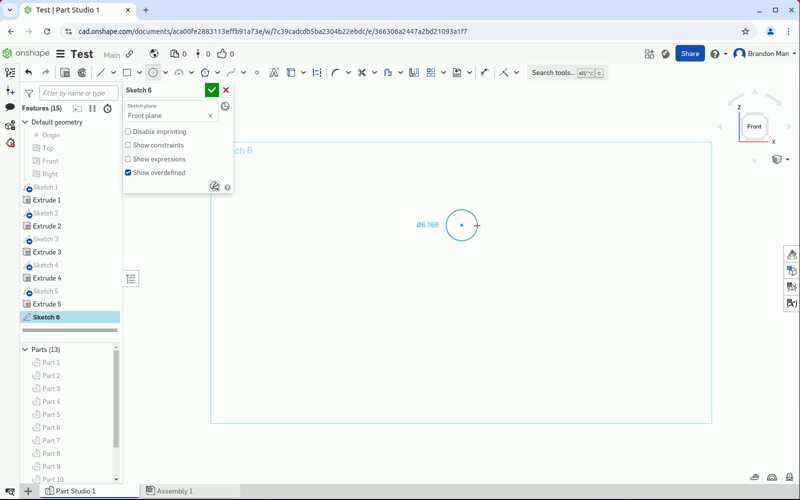
key(esc)
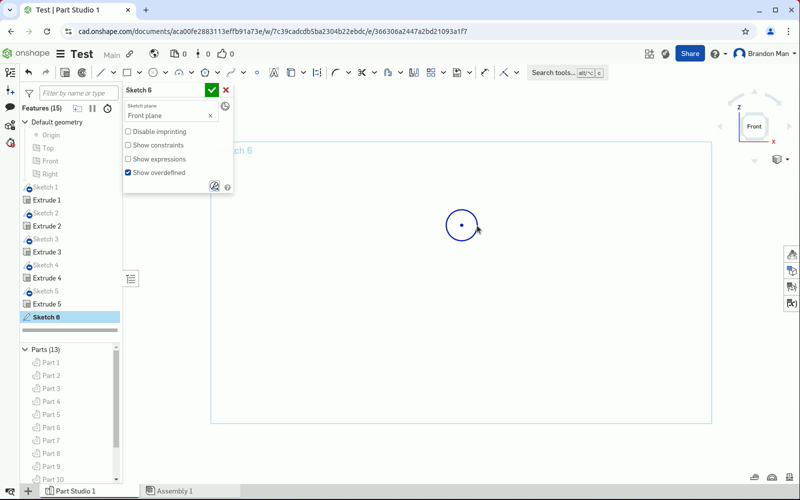
key(c)
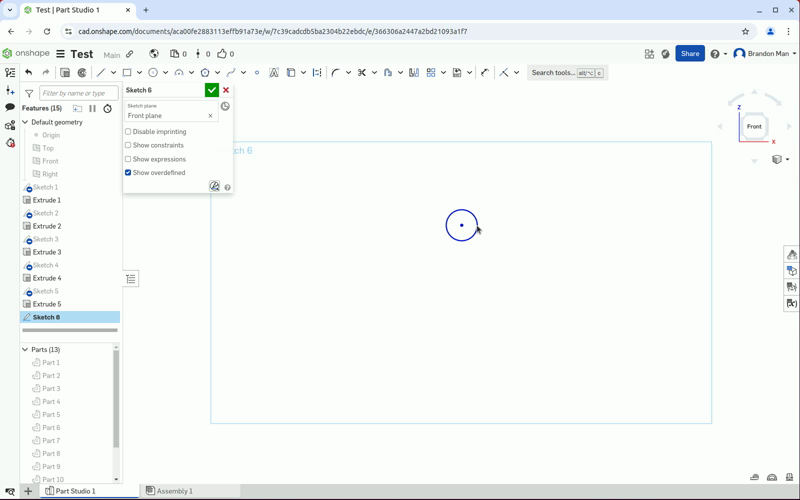
key_down(shift)
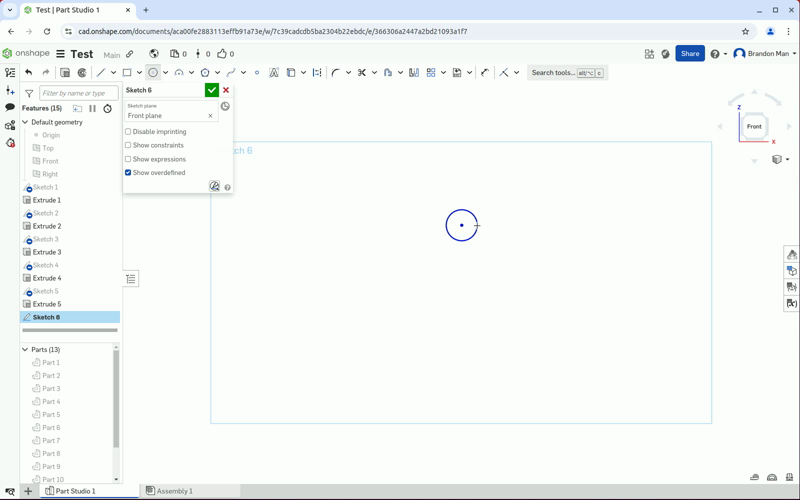
mouse_move(461, 225)
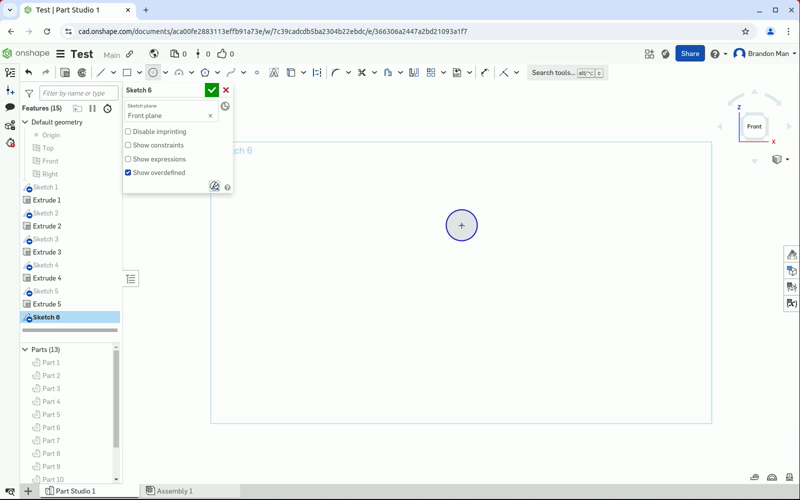
click(461, 225)
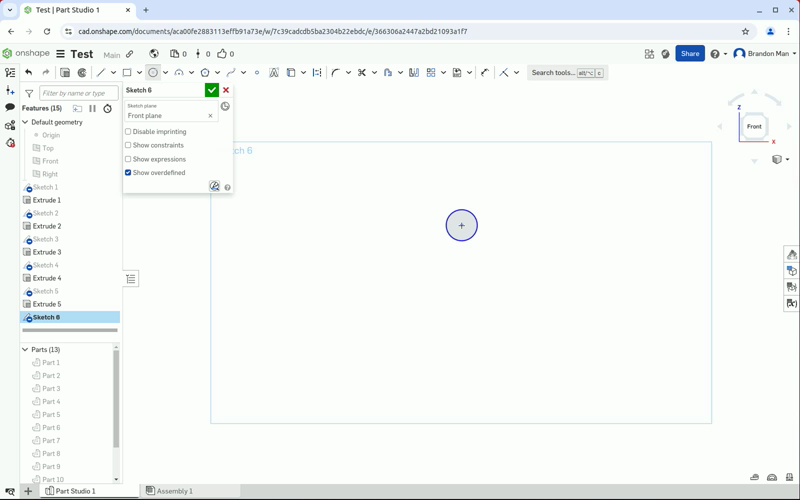
key_up(shift)
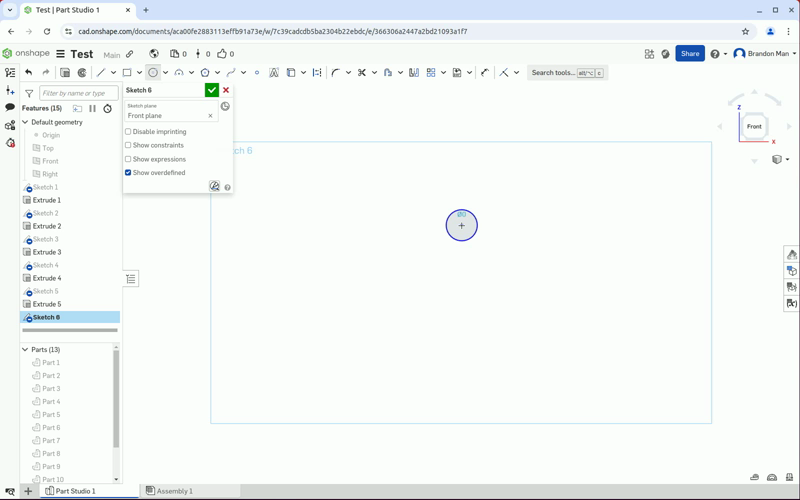
mouse_move(465, 225)
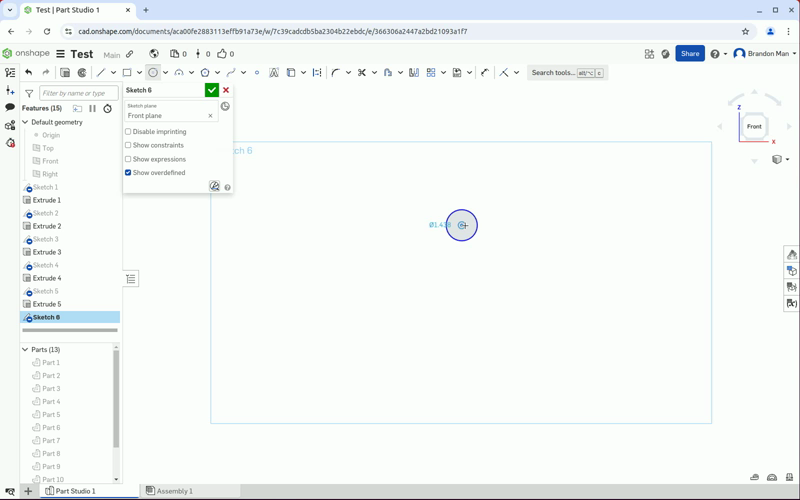
scroll(6)
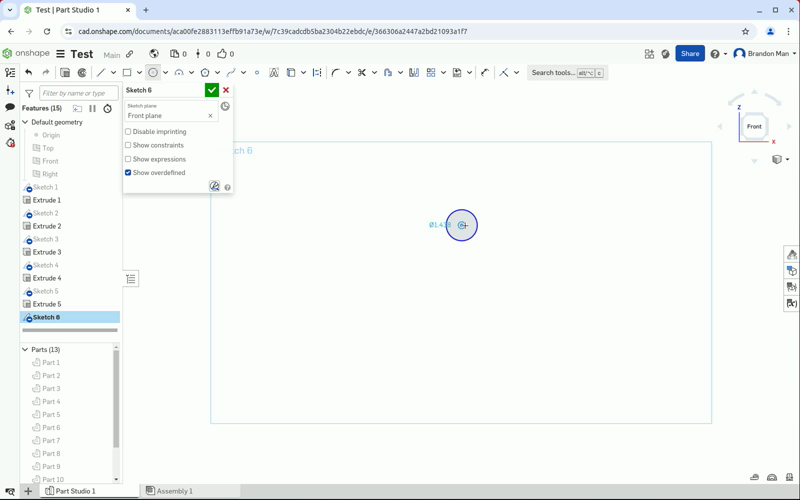
scroll(6)
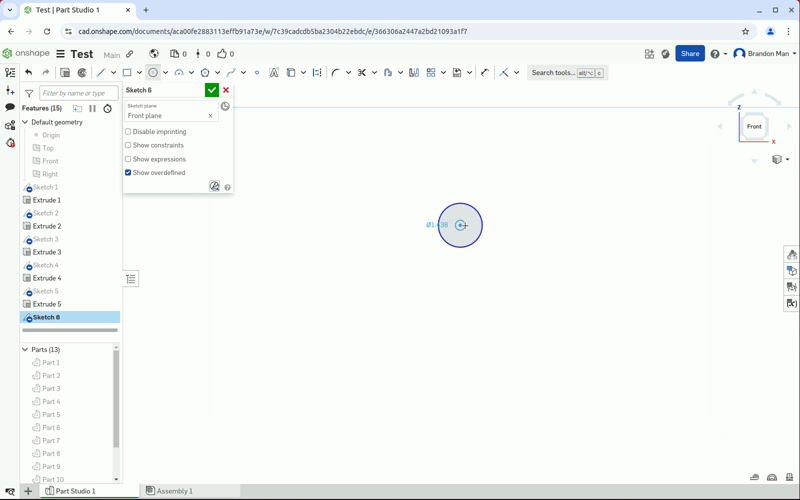
scroll(6)
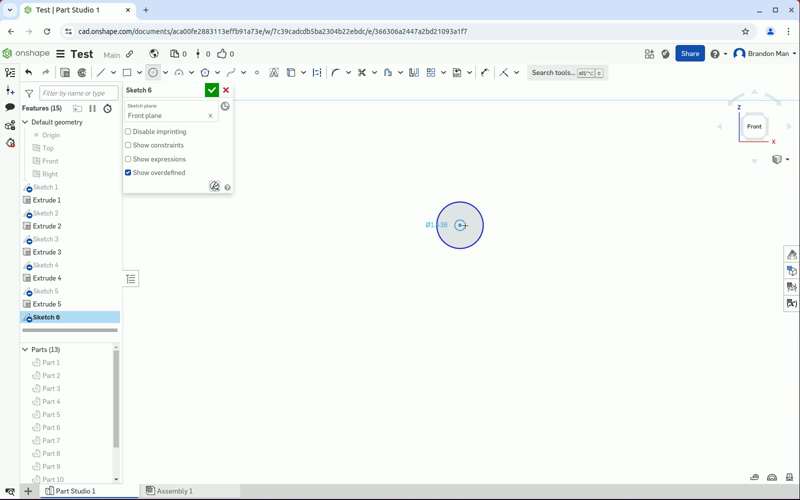
scroll(6)
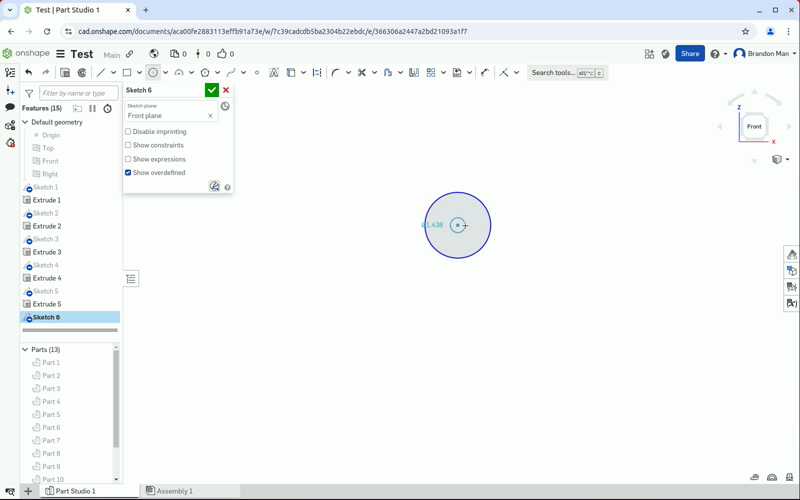
scroll(6)
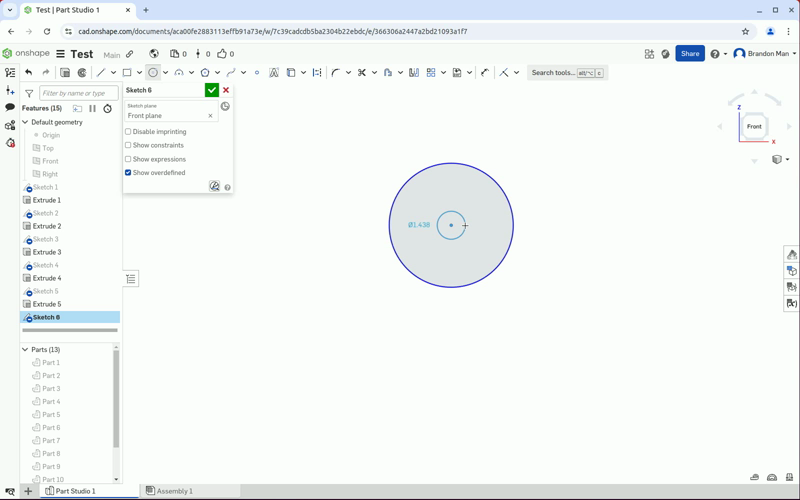
scroll(6)
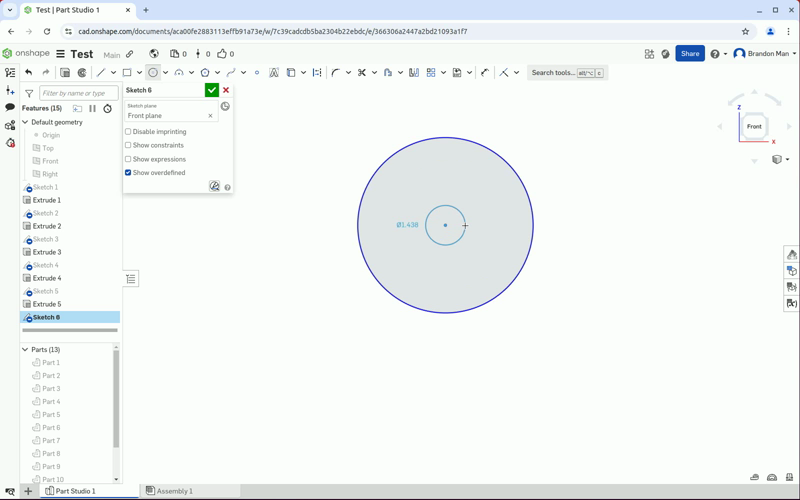
scroll(6)
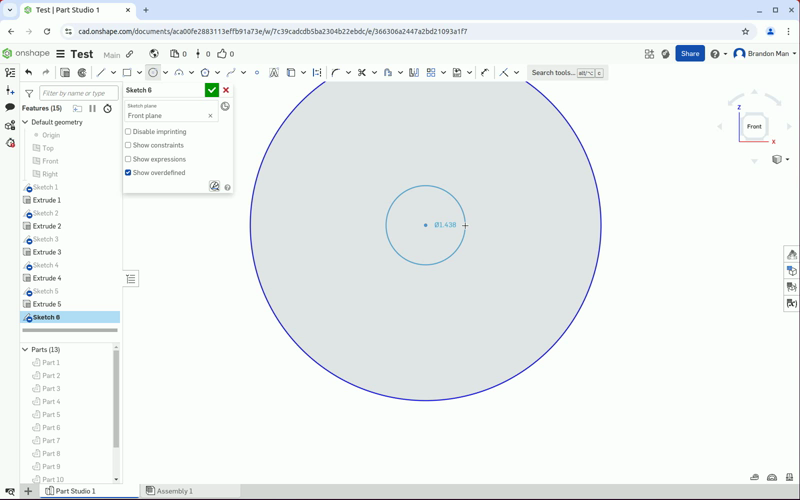
click(465, 225)
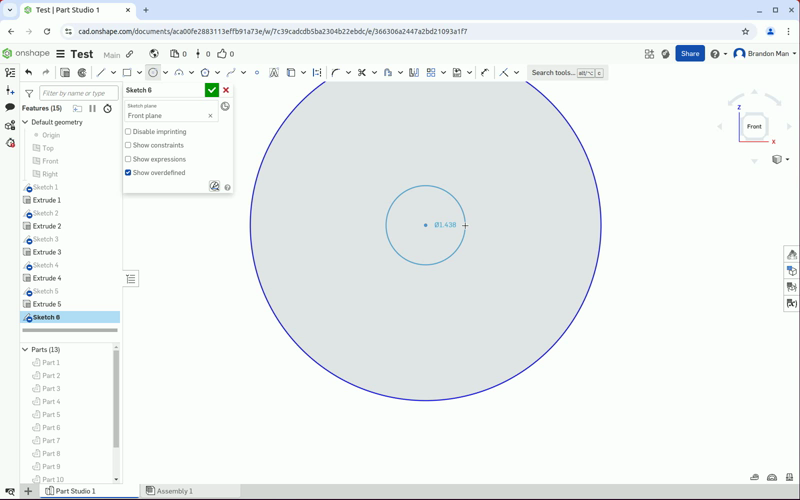
scroll(-6)
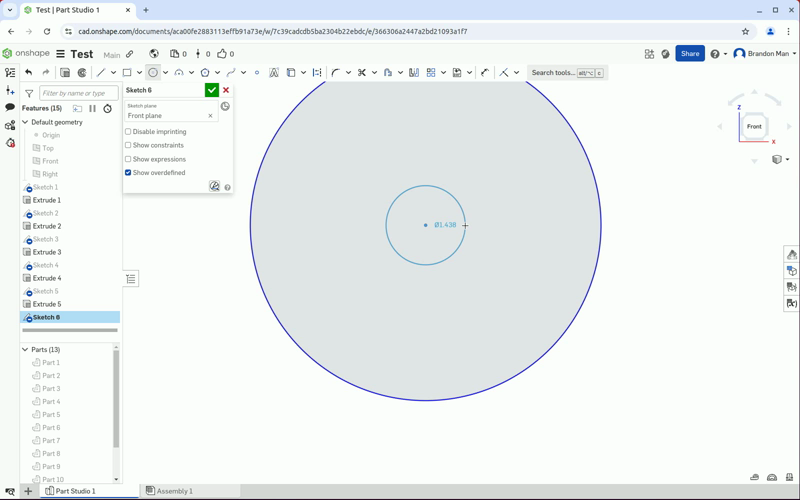
scroll(-6)
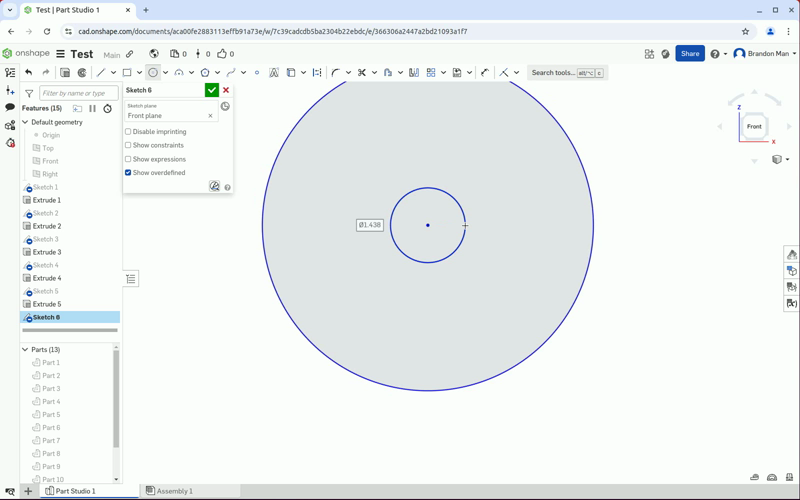
scroll(-6)
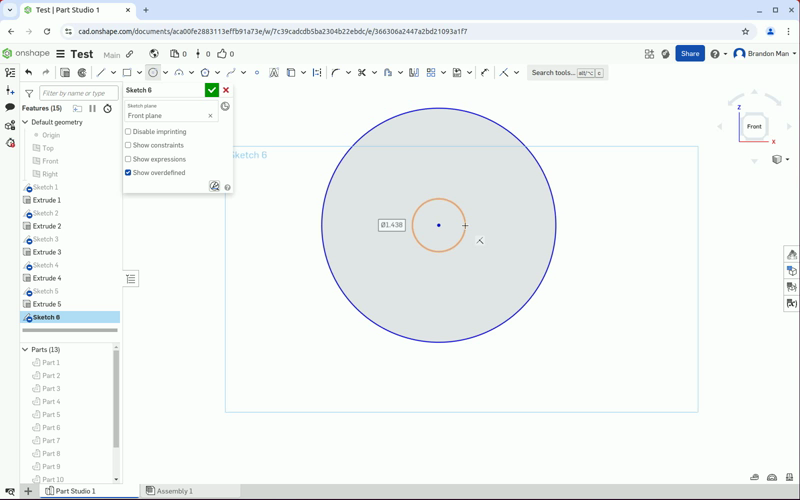
scroll(-6)
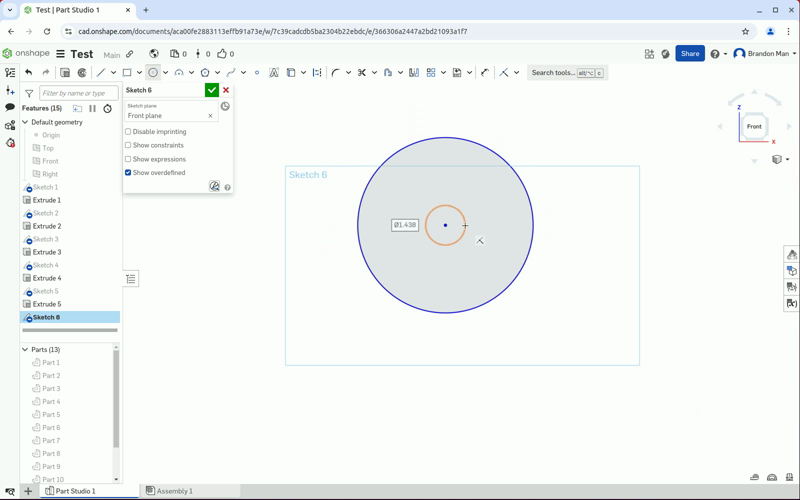
scroll(-6)
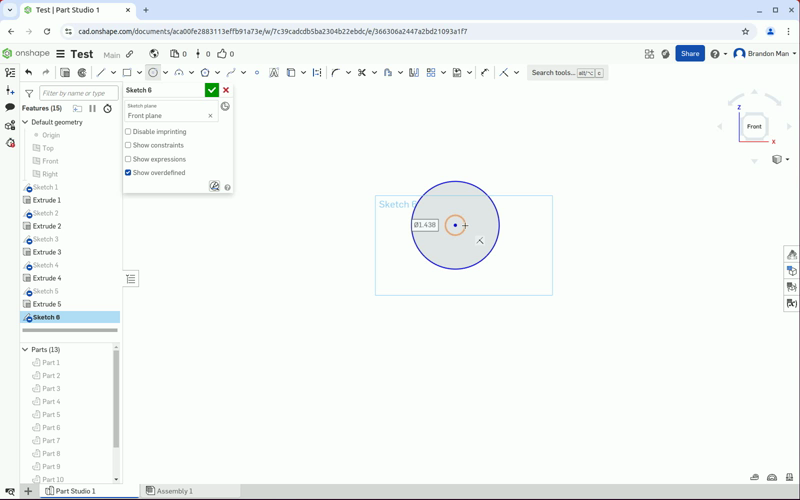
scroll(-6)
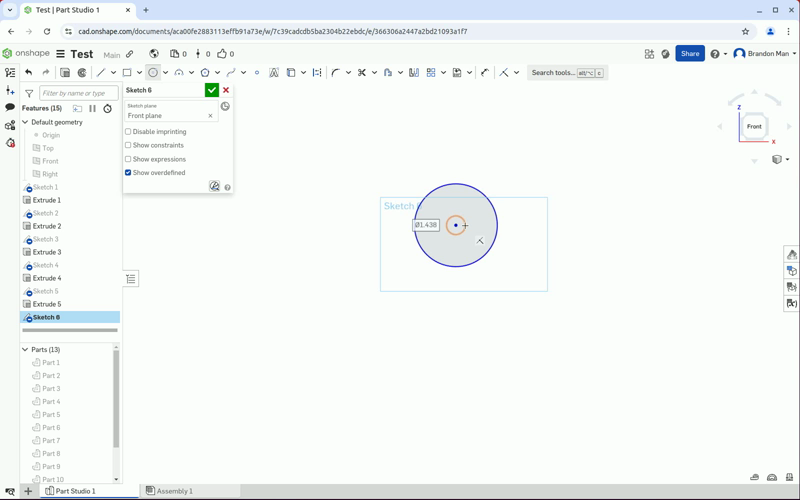
scroll(-6)
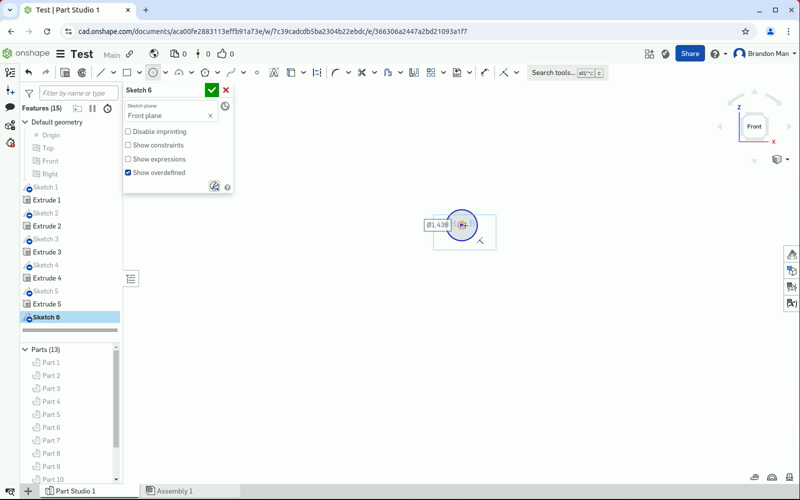
key(esc)
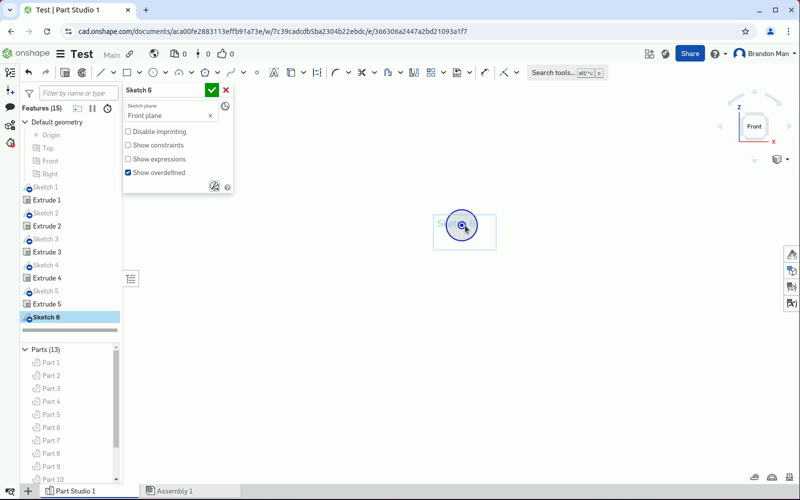
mouse_move(461, 229)
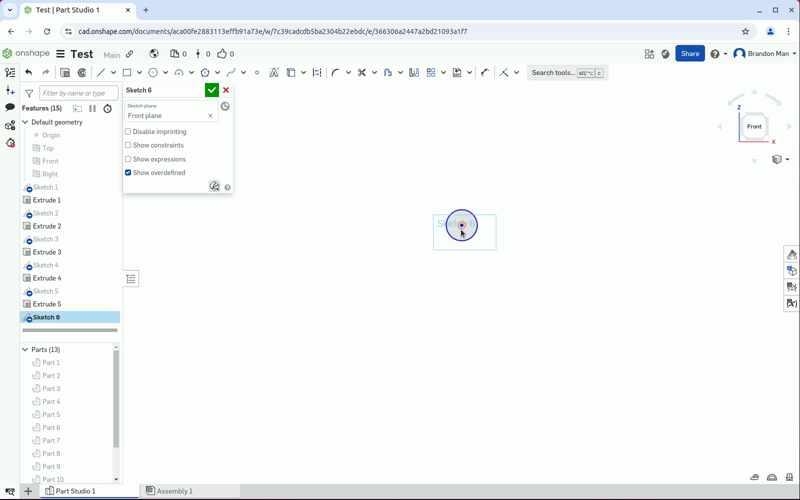
scroll(6)
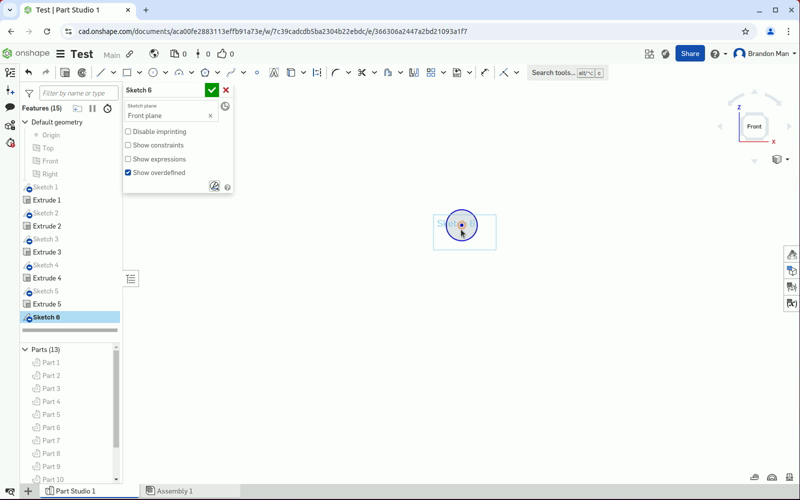
scroll(6)
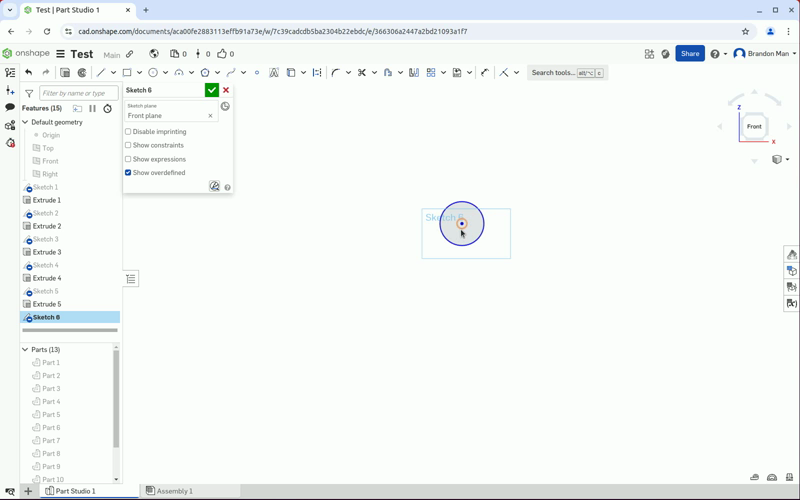
scroll(6)
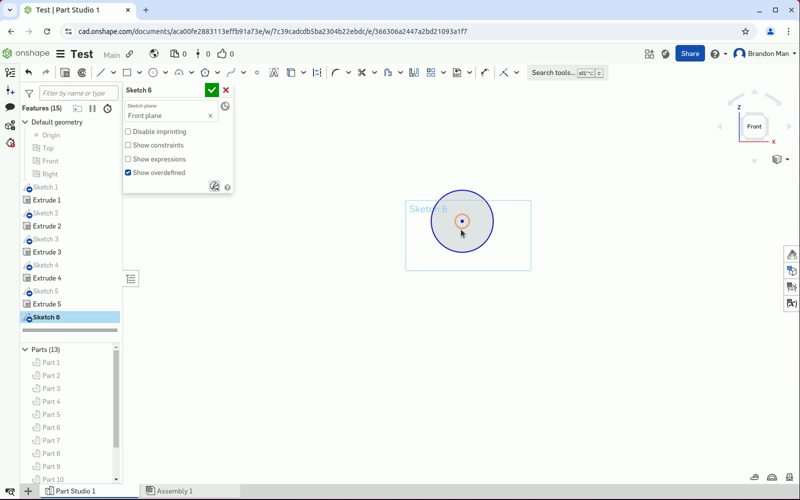
scroll(6)
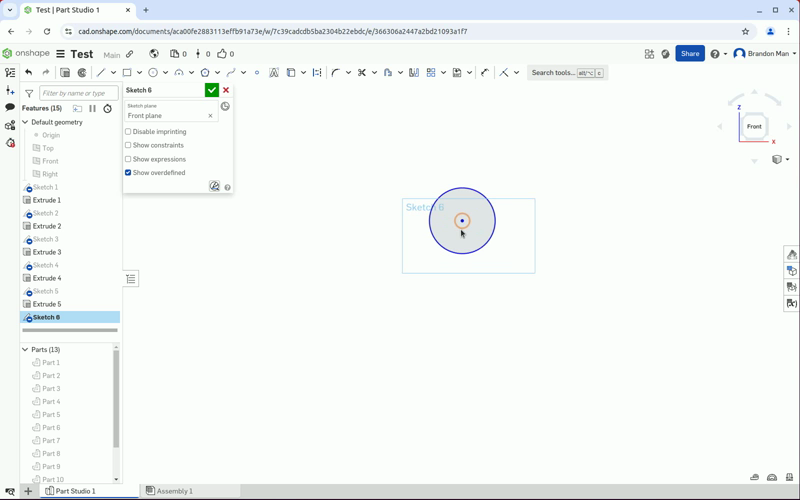
scroll(6)
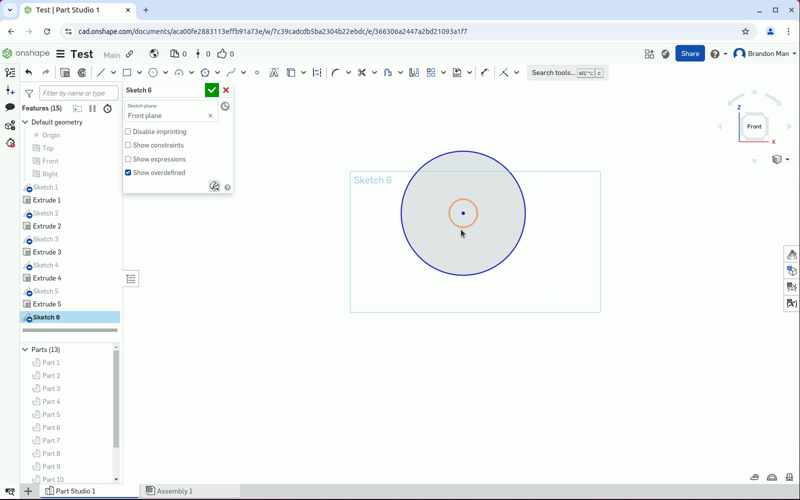
scroll(6)
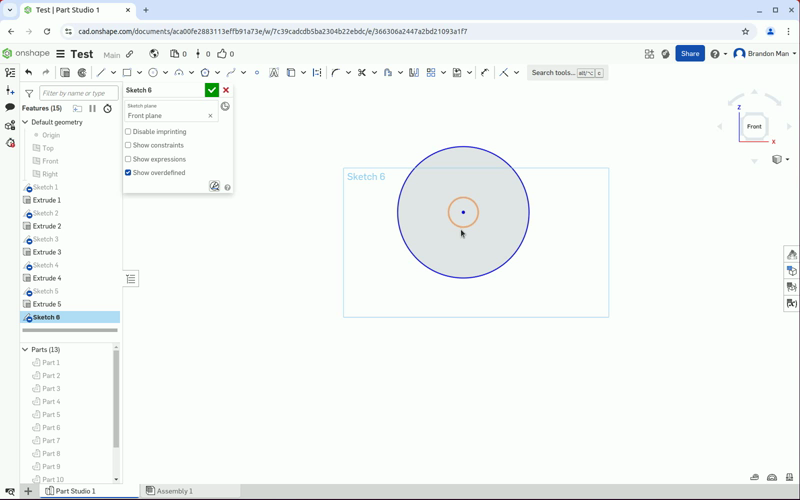
scroll(6)
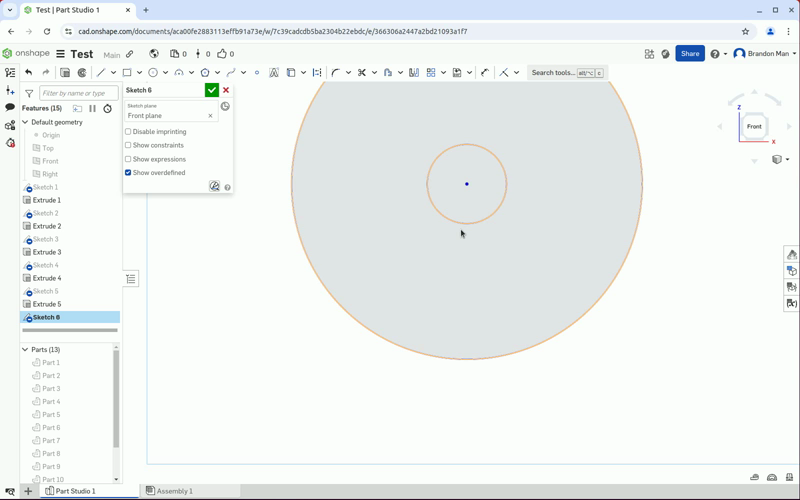
click(461, 229)
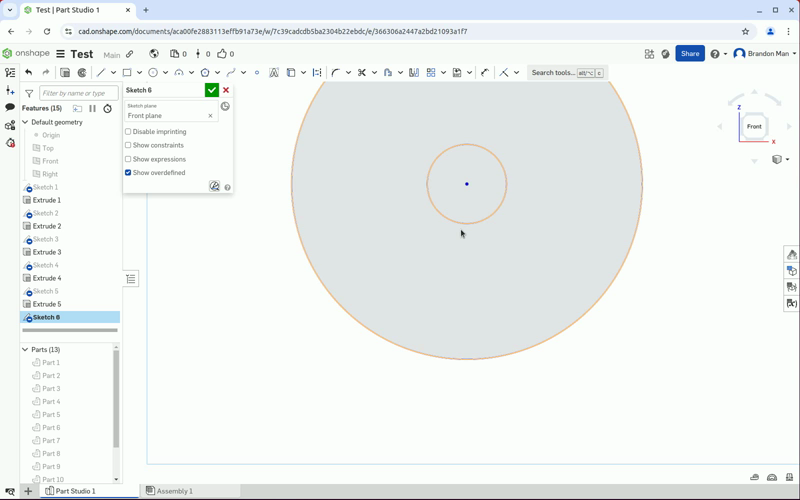
scroll(-6)
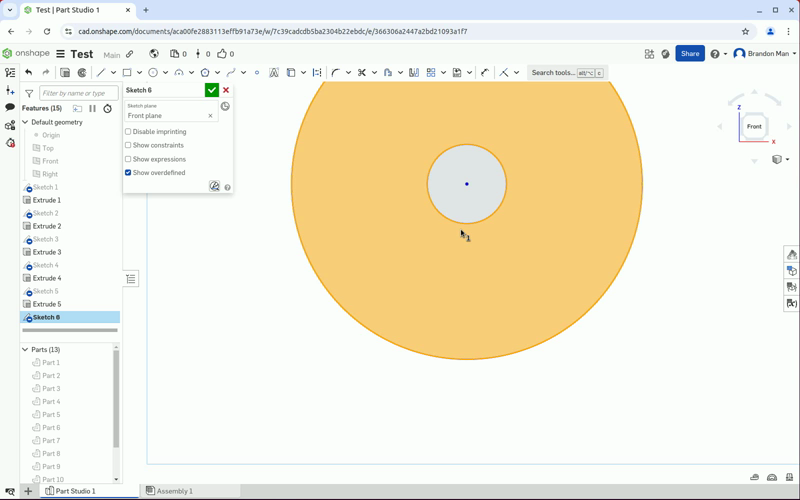
scroll(-6)
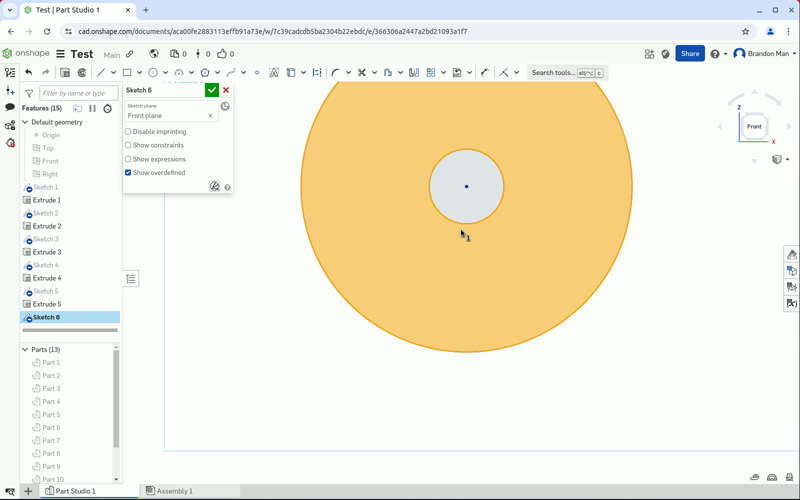
scroll(-6)
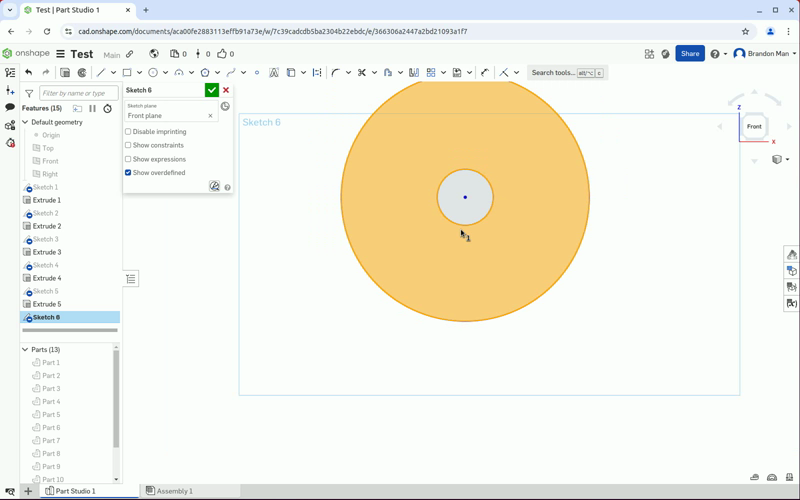
scroll(-6)
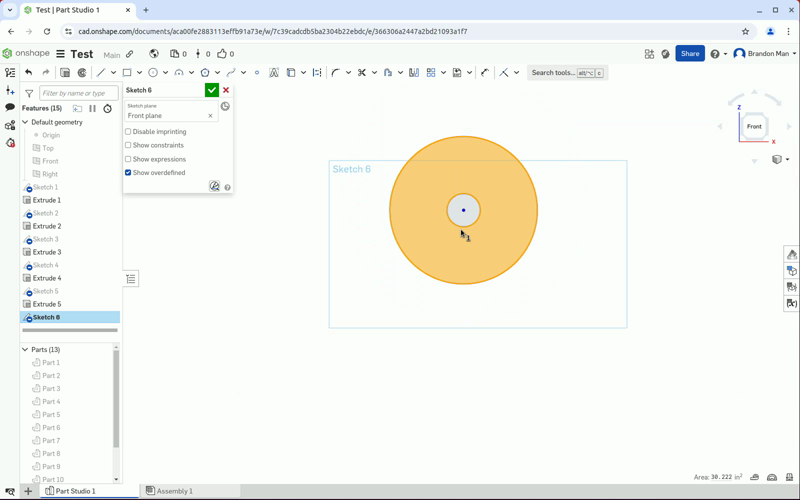
scroll(-6)
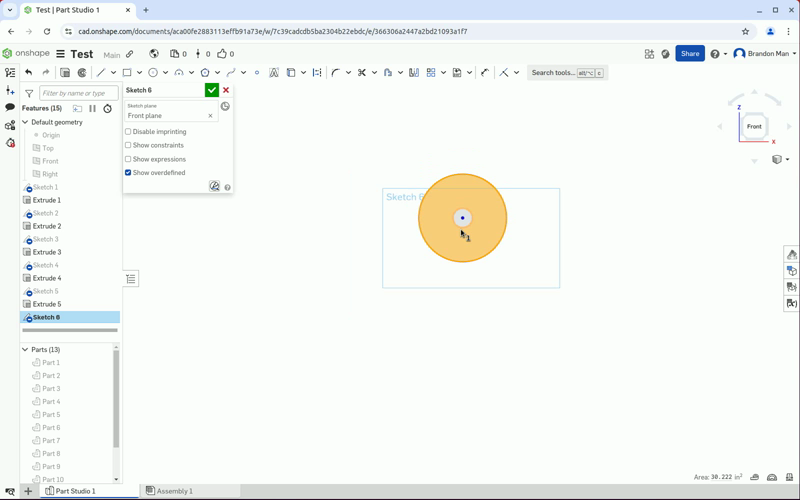
scroll(-6)
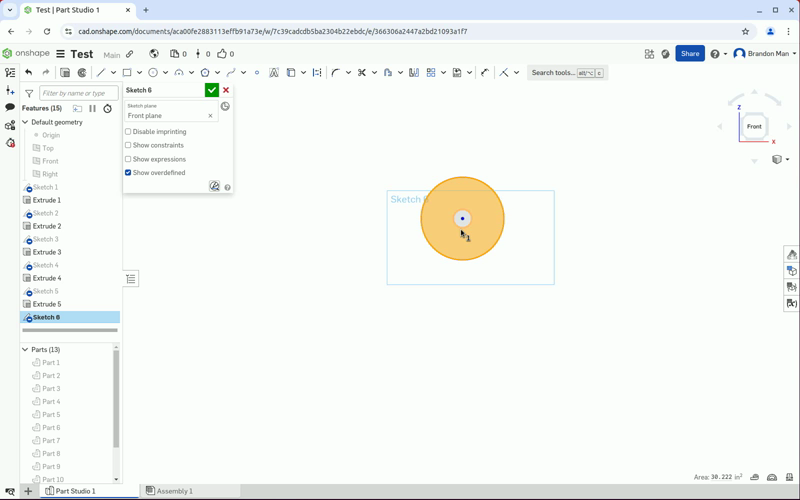
scroll(-6)
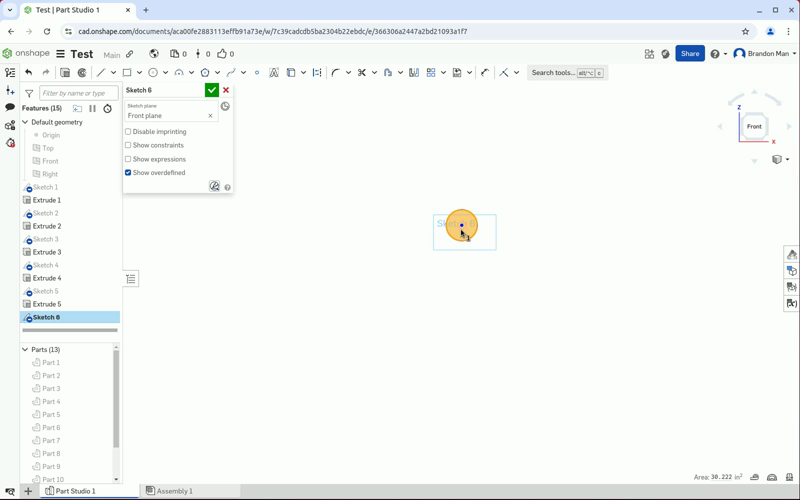
mouse_move(69, 352)
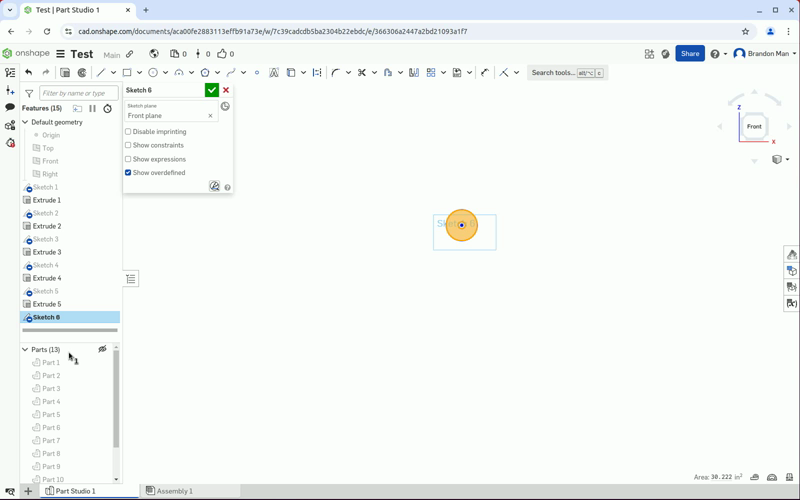
key(shift+y)
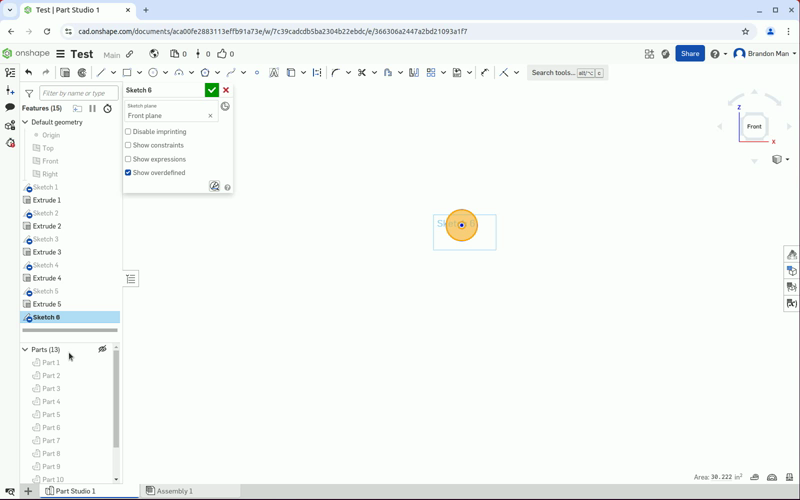
key(shift+e)
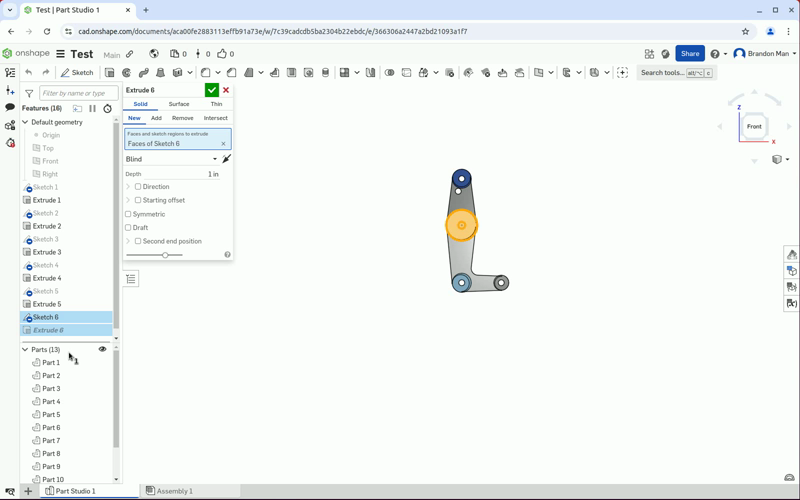
mouse_move(143, 106)
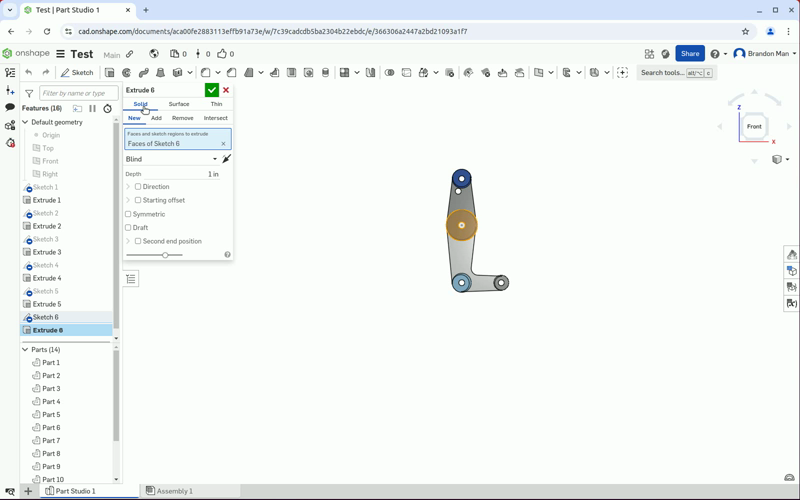
click(143, 106)
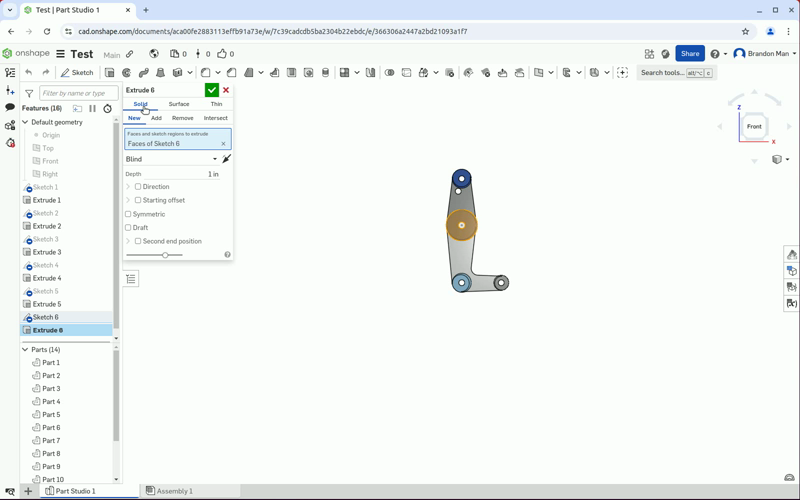
mouse_move(137, 120)
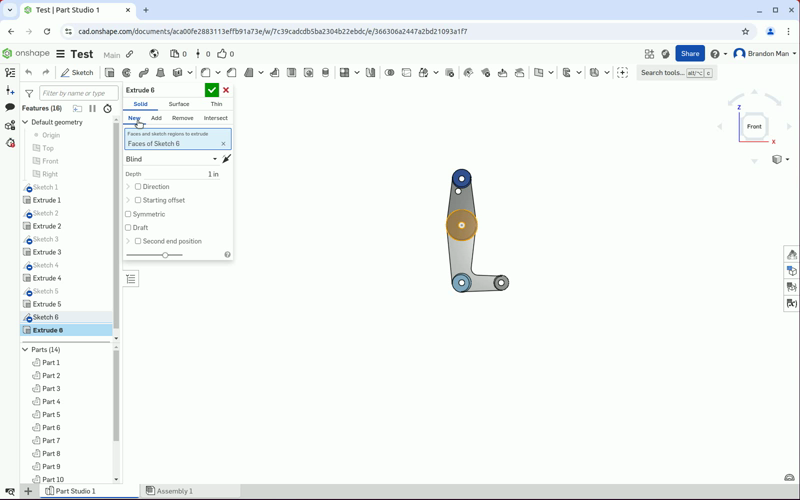
click(137, 120)
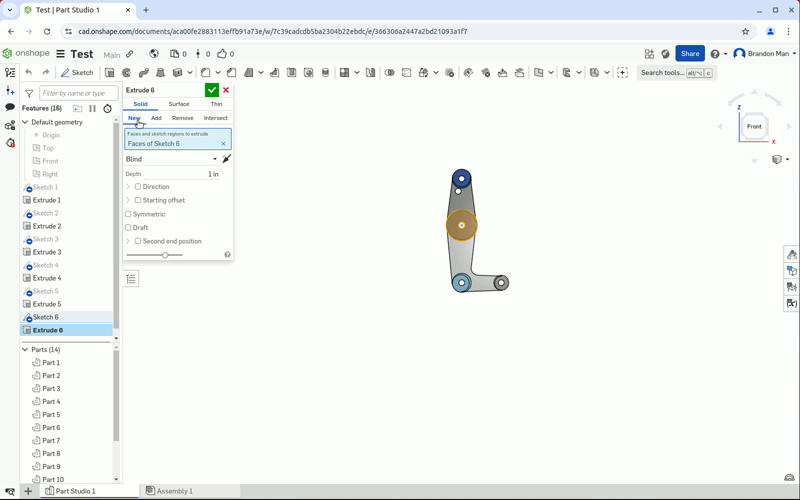
key(tab, 4)
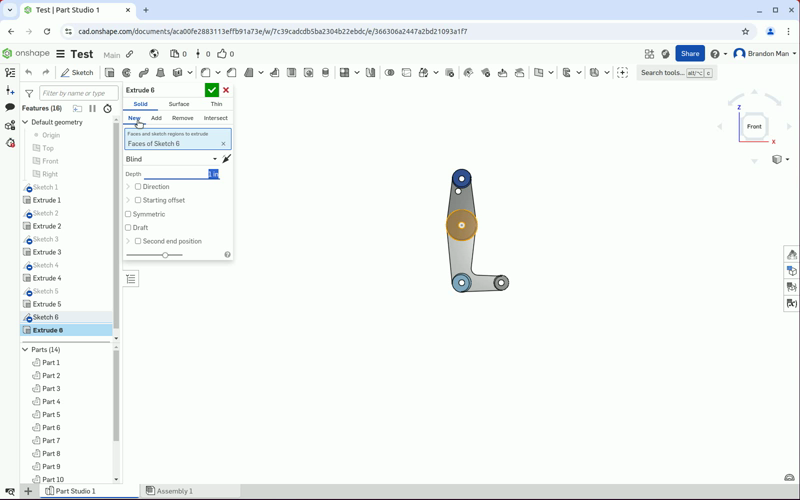
text(0.481)
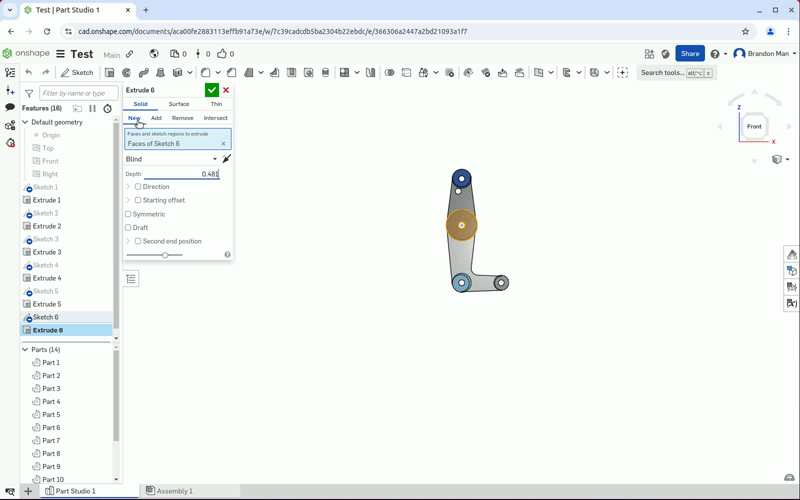
key(enter)
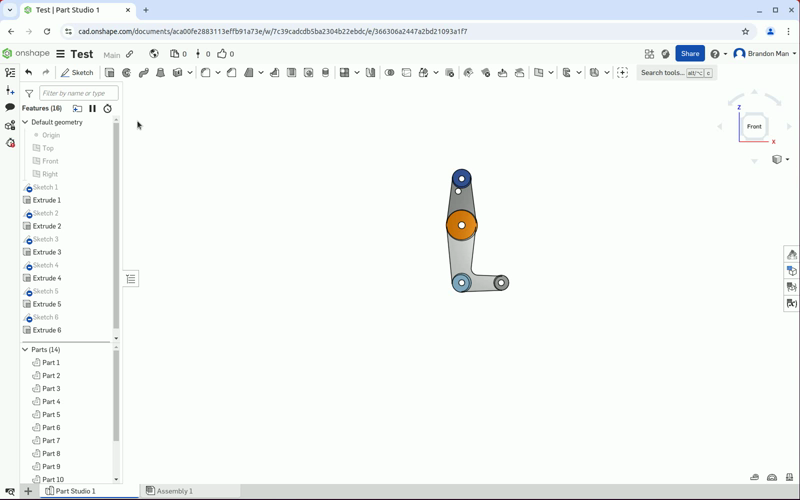
key(shift+h)
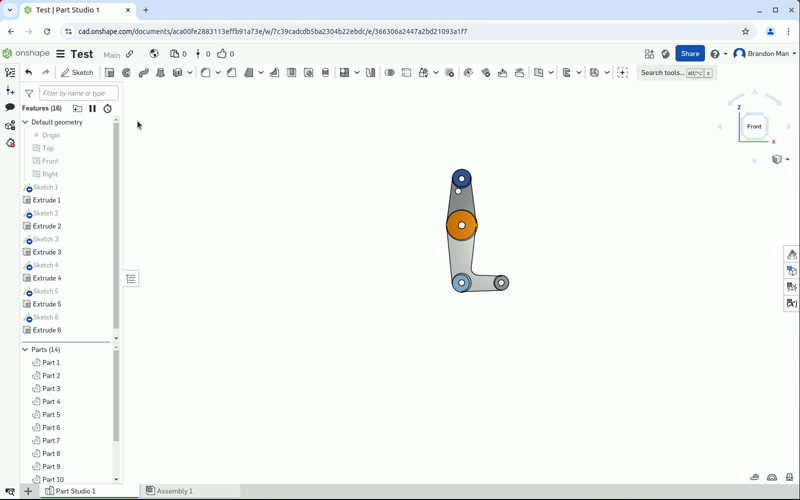
key(shift+h)
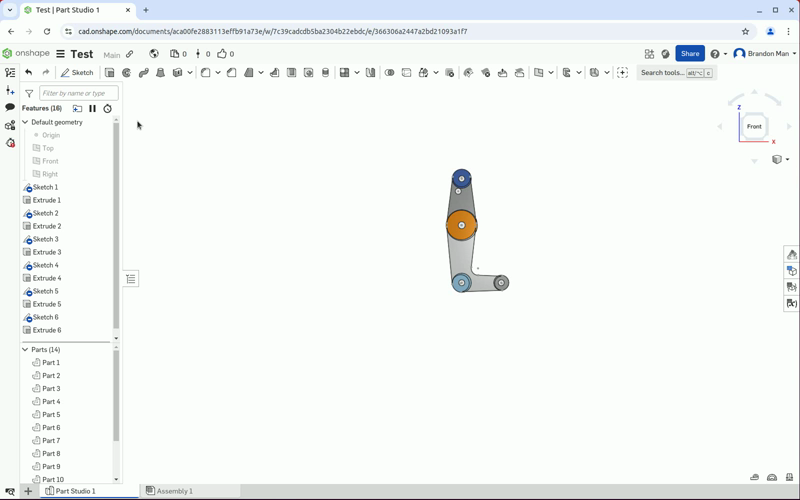
key(shift+7)
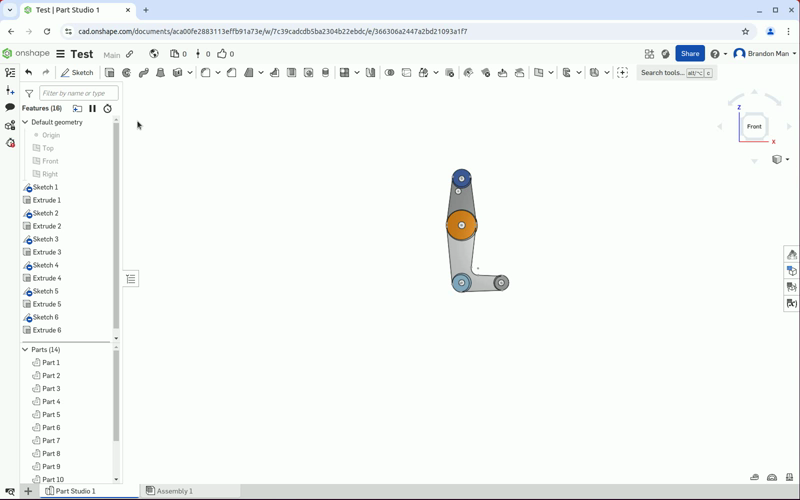
key(left, 2)
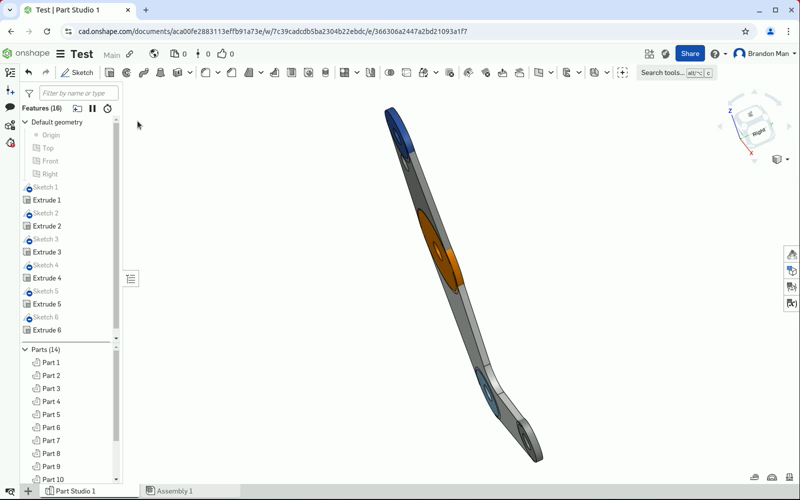
key(down, 2)
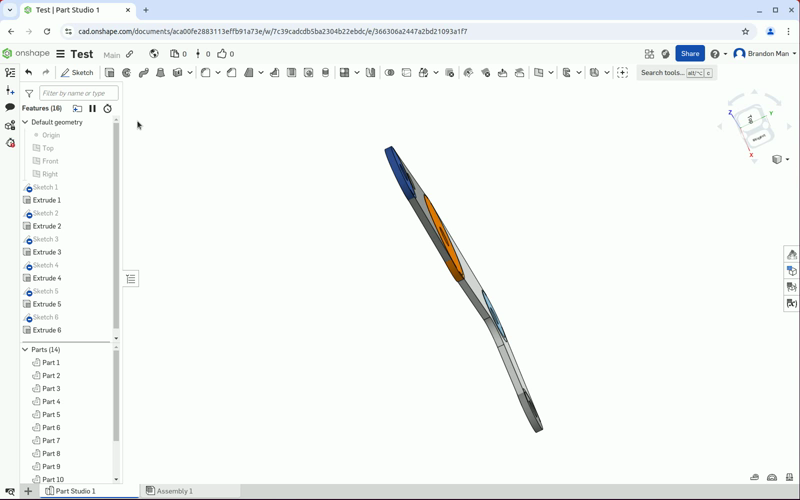
key(up, 2)
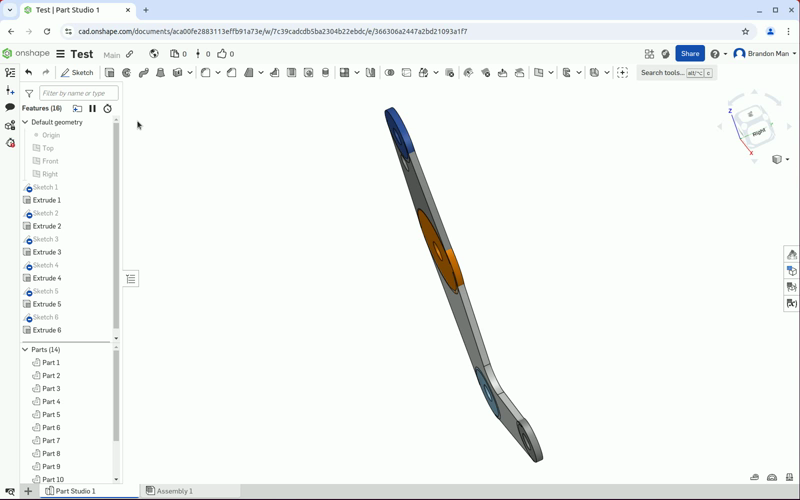
key(right, 2)
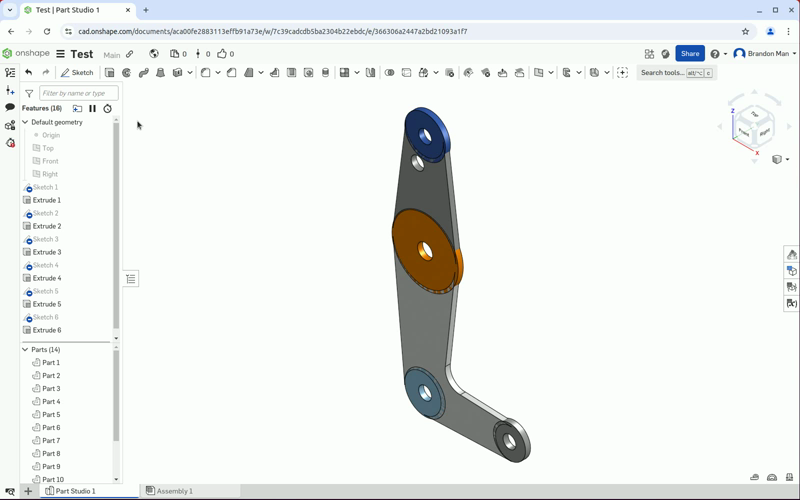
mouse_move(69, 189)
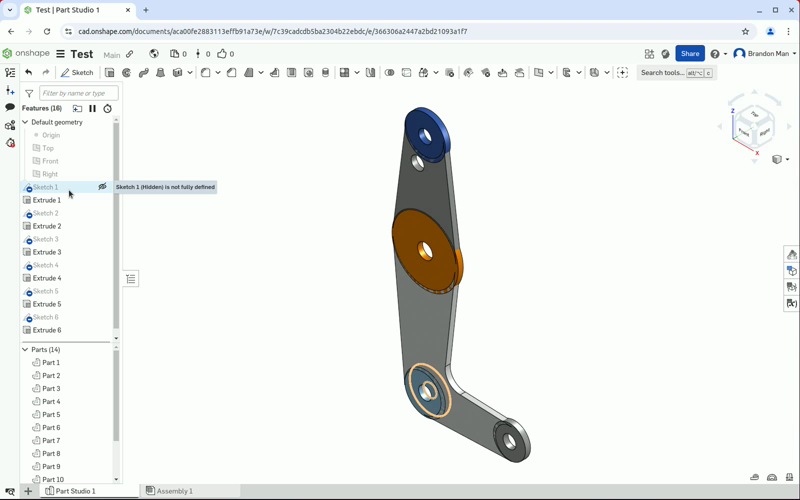
click(69, 189)